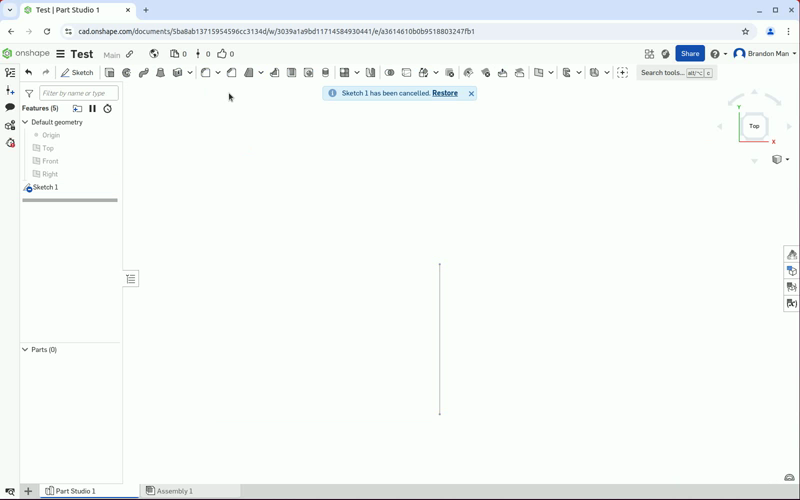
key(shift+h)
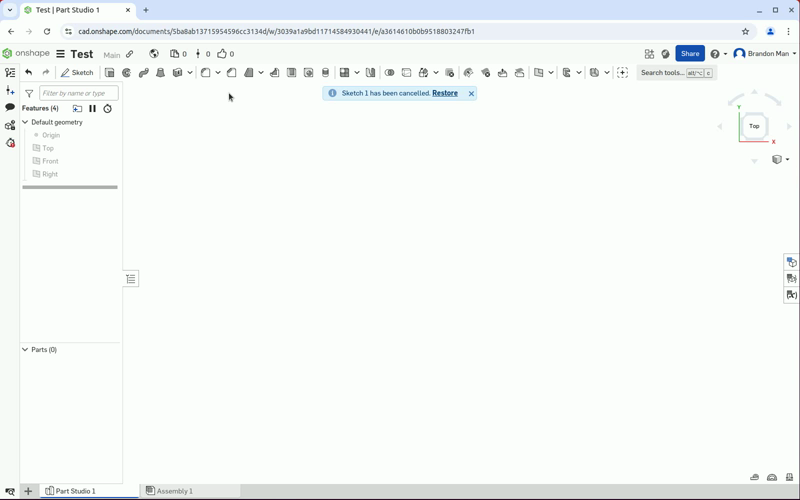
mouse_move(73, 352)
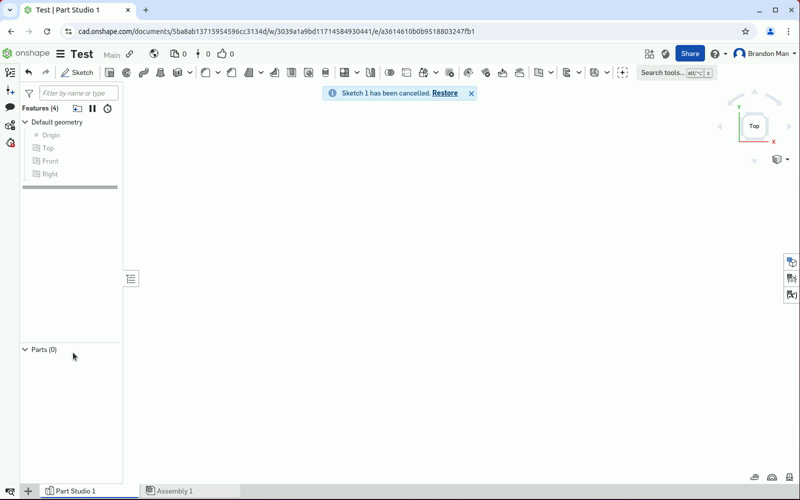
key(y)
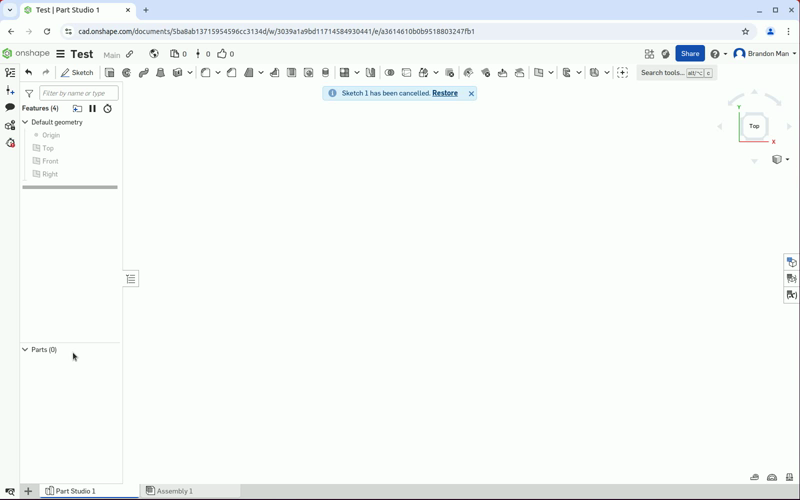
key(shift+p)
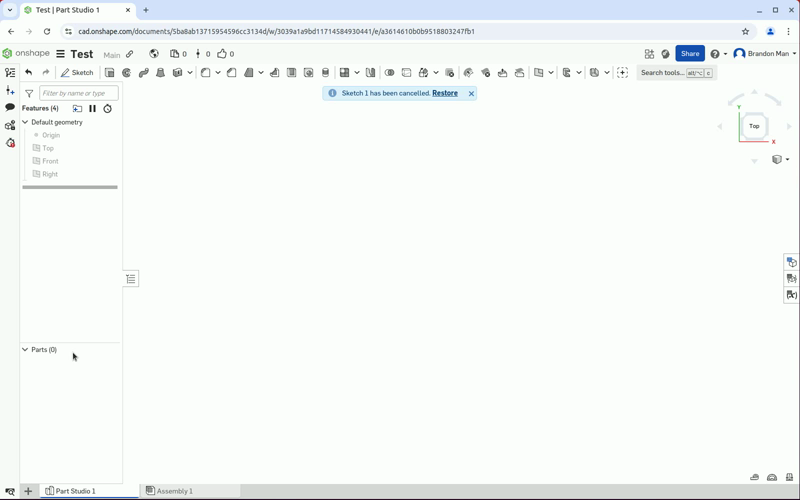
key(space)
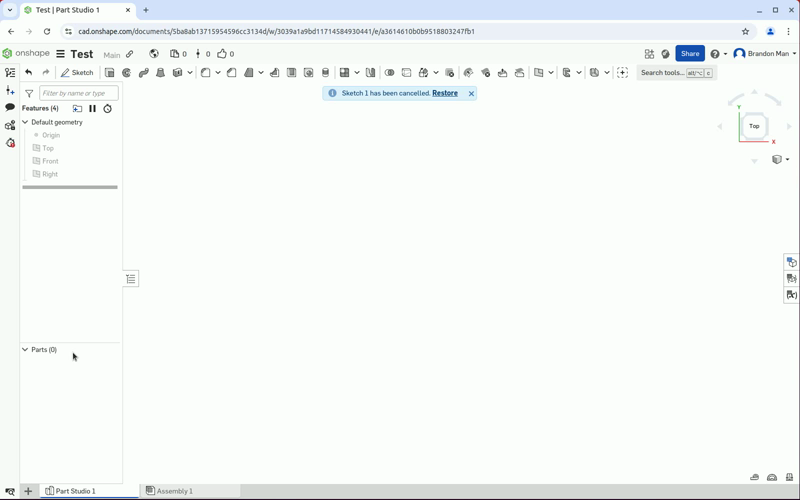
key_down(shift)
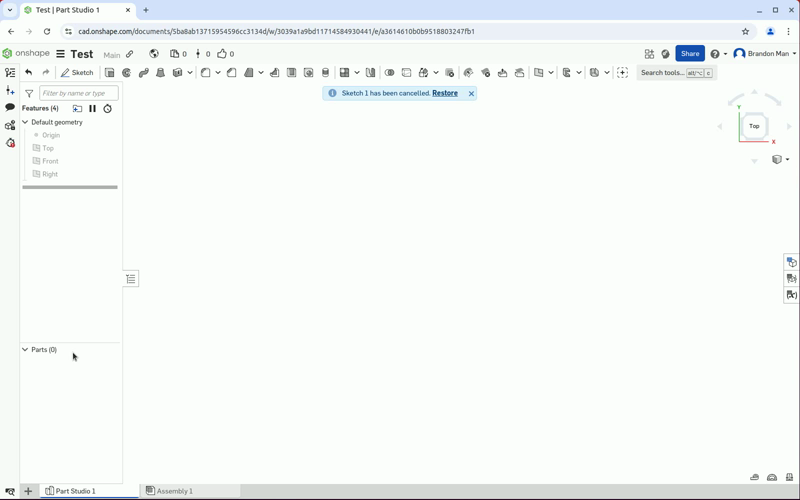
key(up)
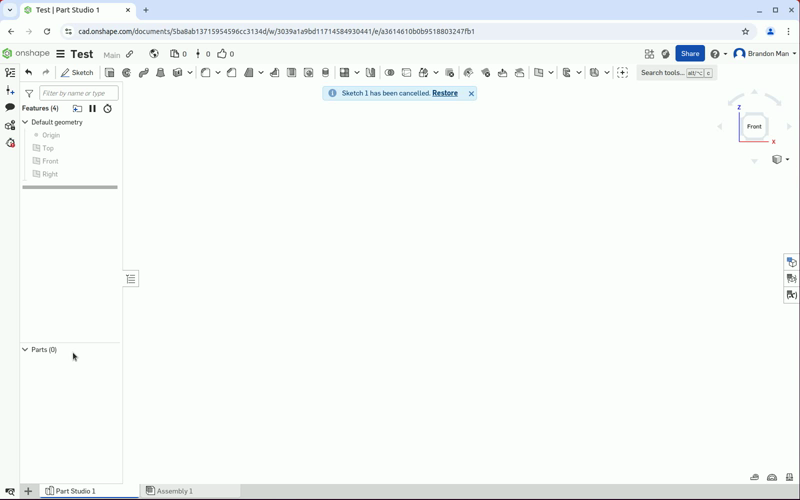
key_up(shift)
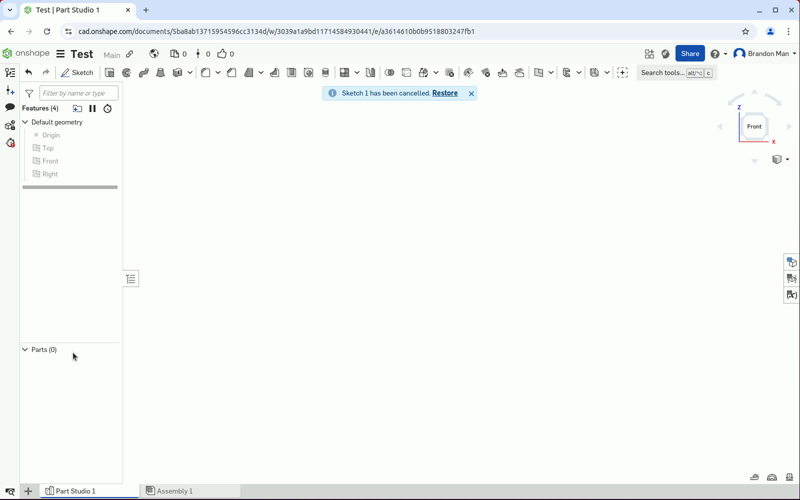
mouse_move(73, 352)
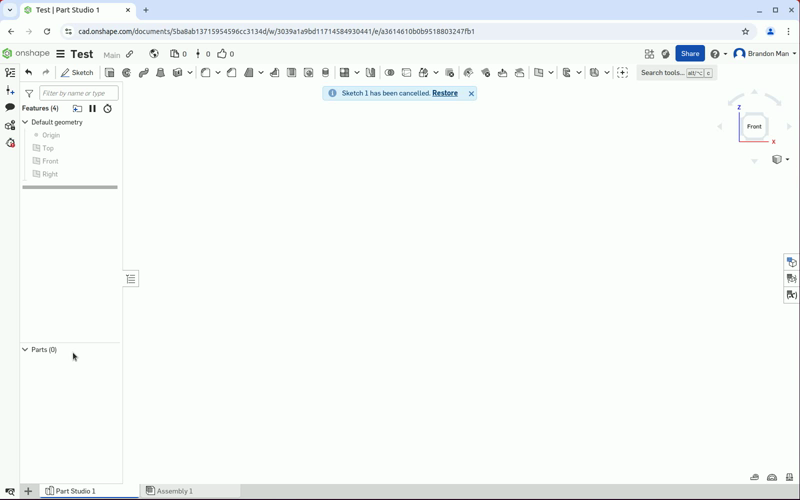
key(shift+y)
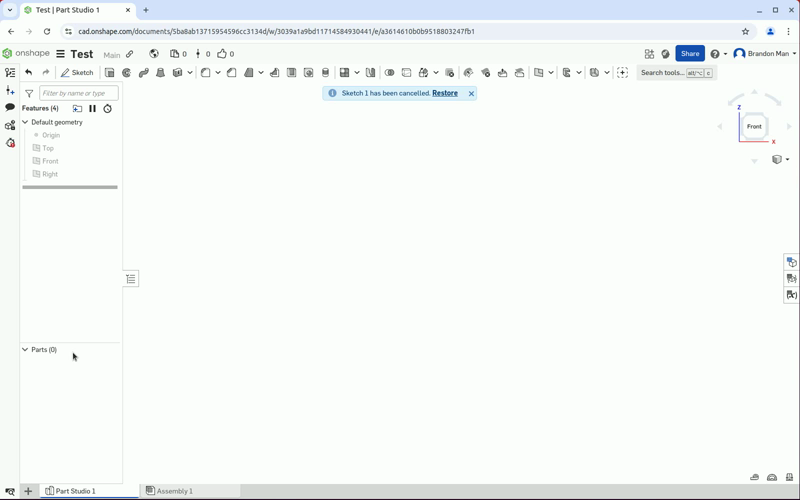
key(shift+s)
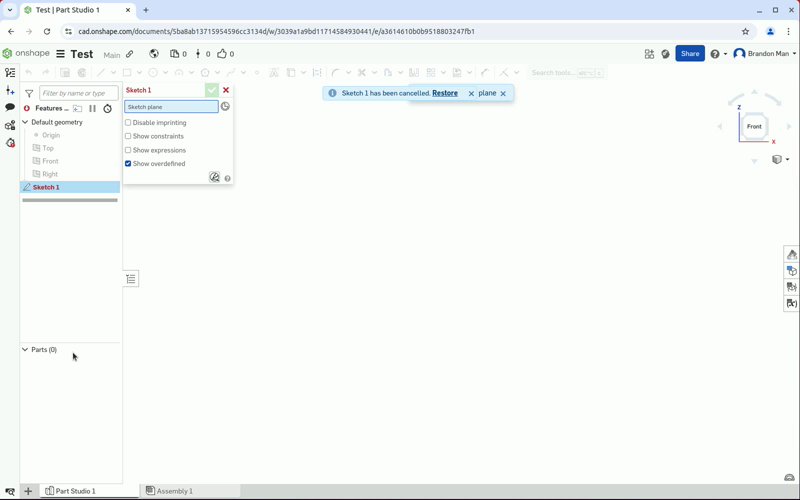
mouse_move(73, 163)
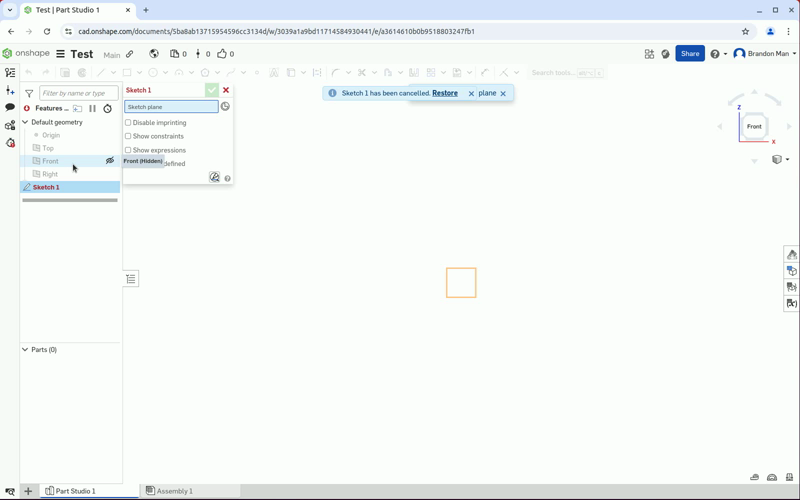
click(73, 163)
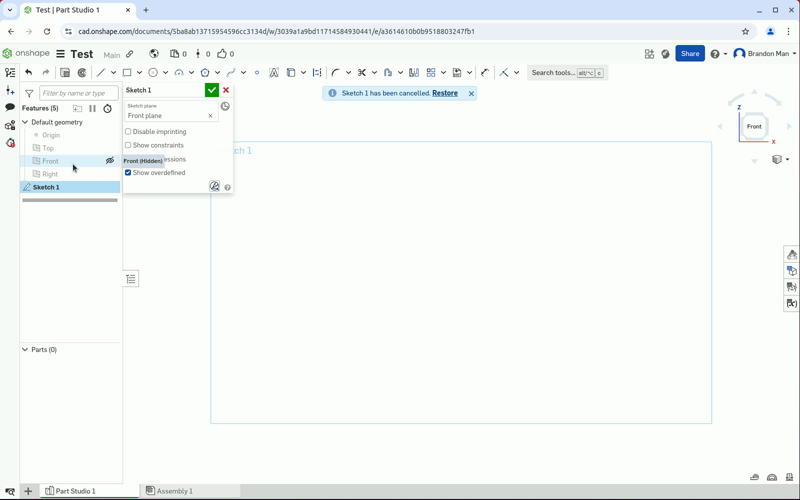
mouse_move(73, 352)
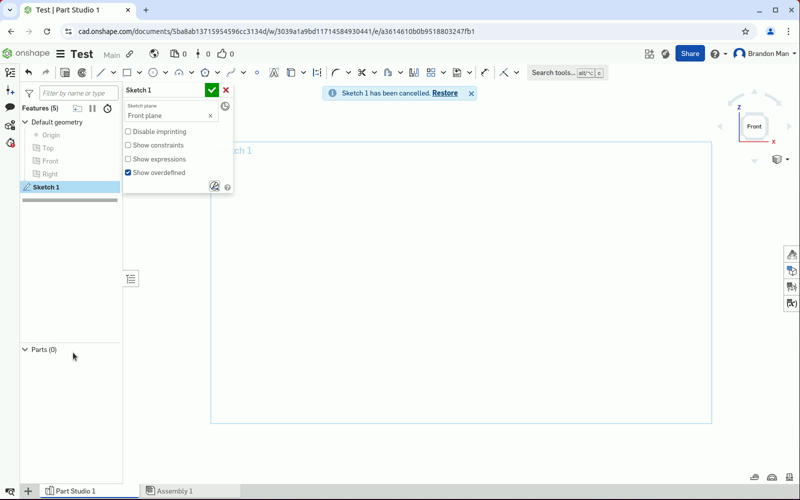
key(y)
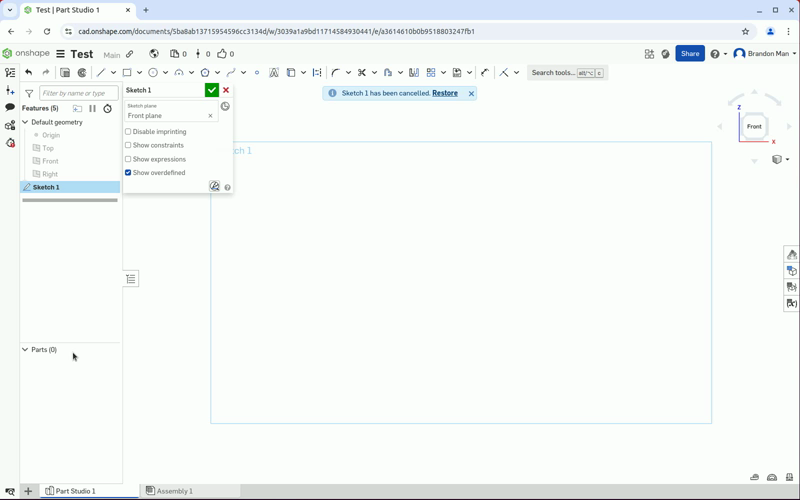
key(l)
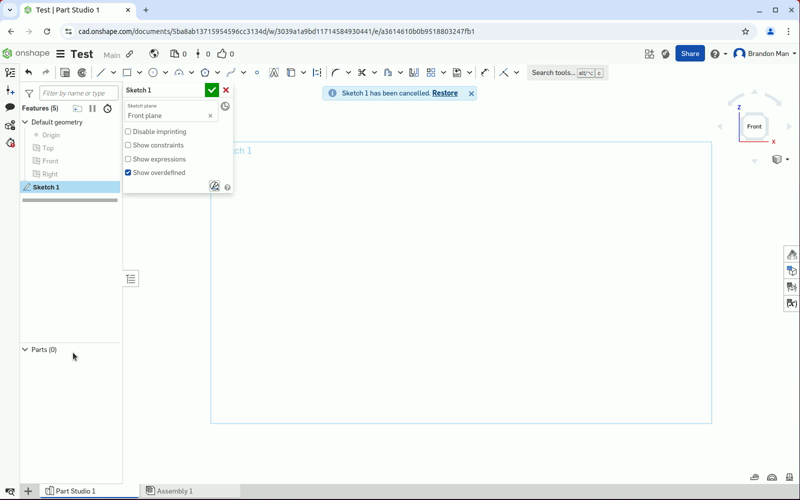
key_down(shift)
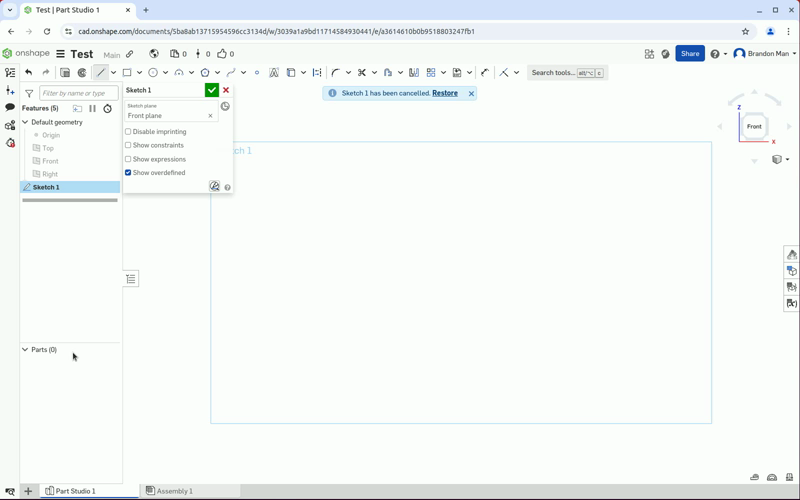
mouse_move(454, 183)
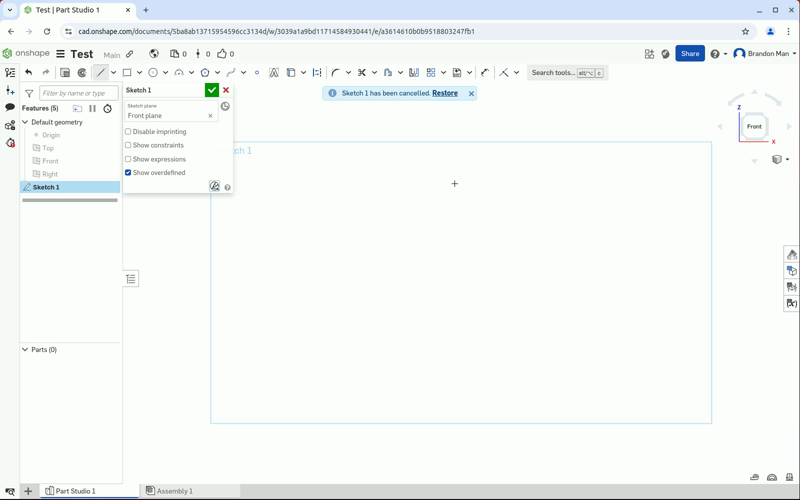
click(454, 183)
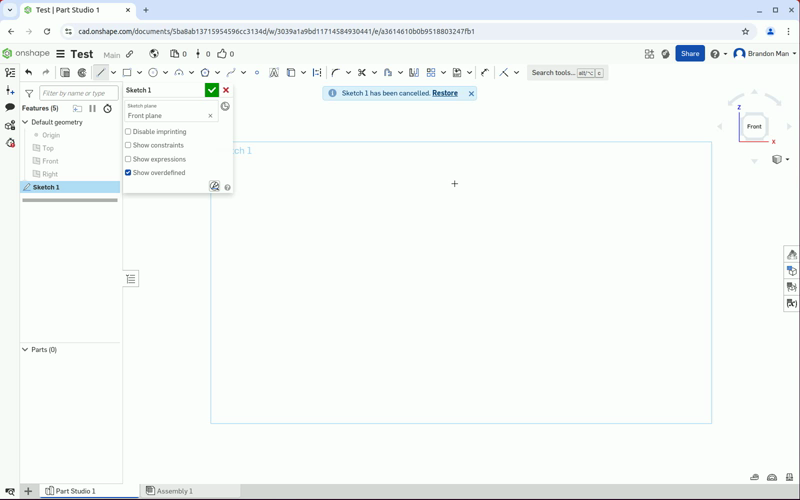
key_up(shift)
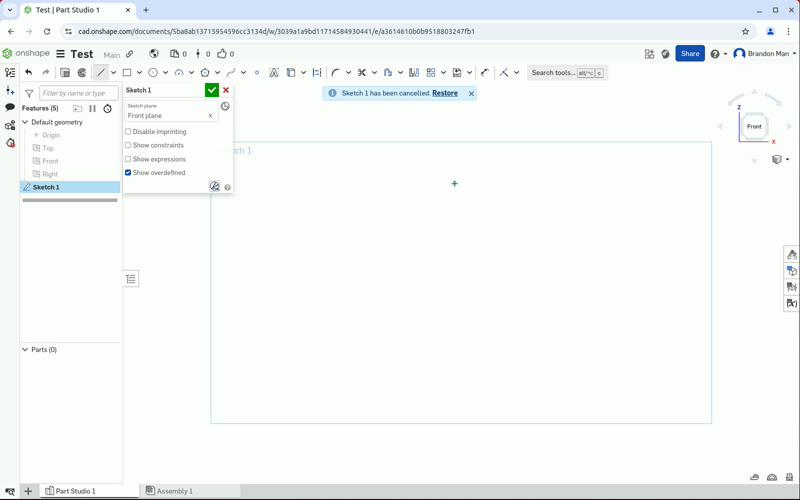
key_down(shift)
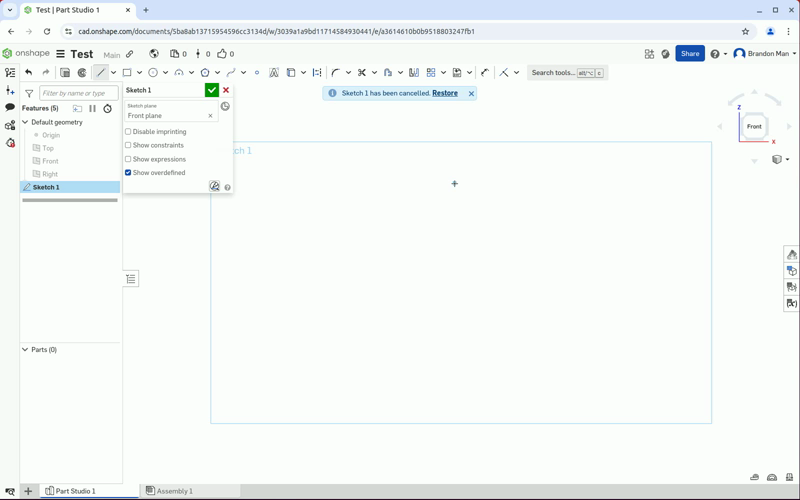
mouse_move(484, 183)
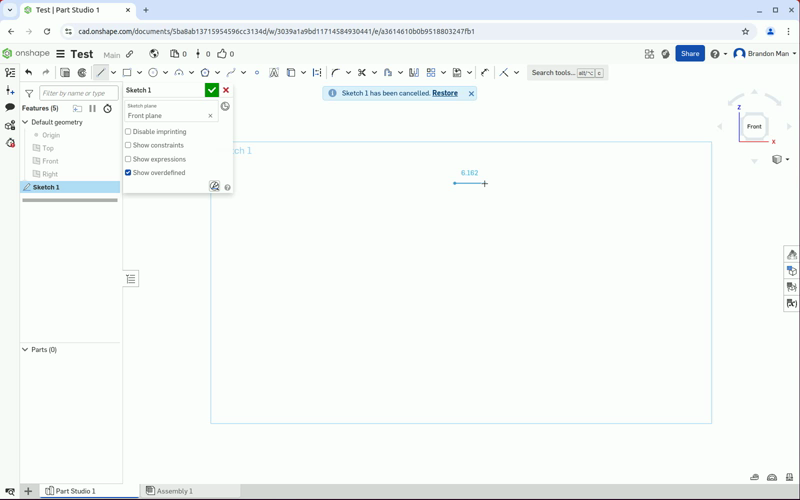
mouse_move(458, 183)
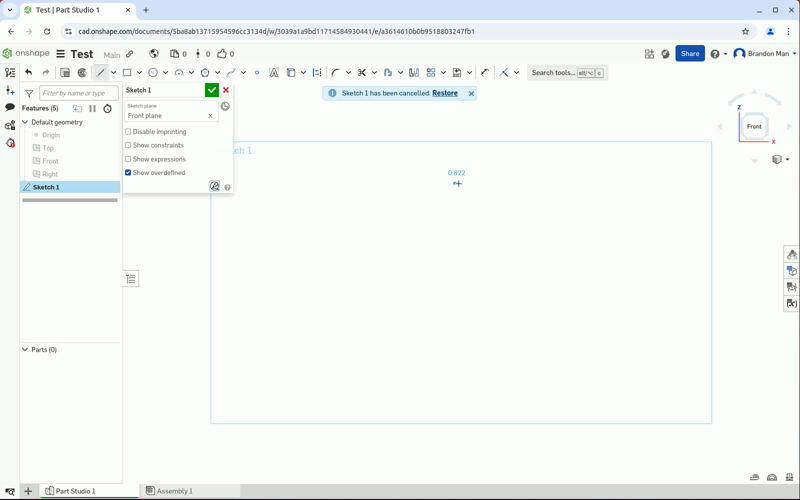
scroll(6)
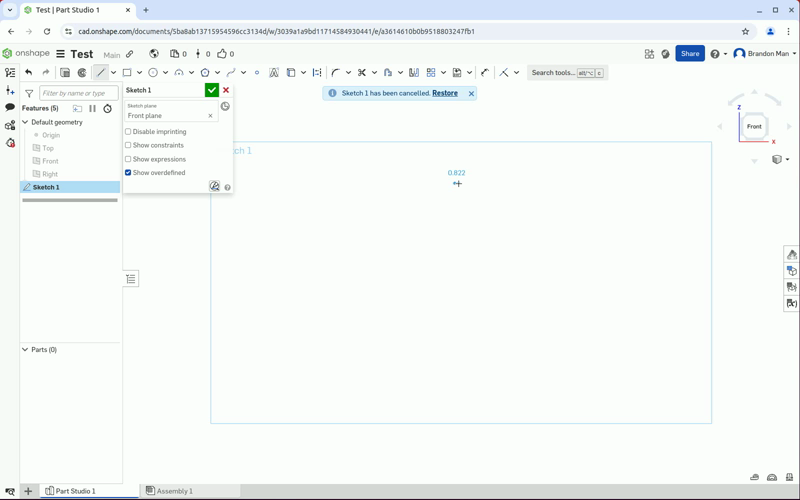
scroll(6)
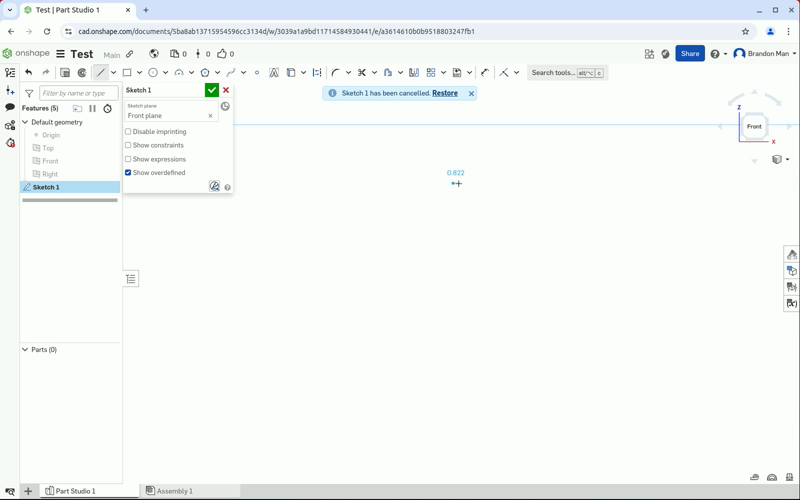
scroll(6)
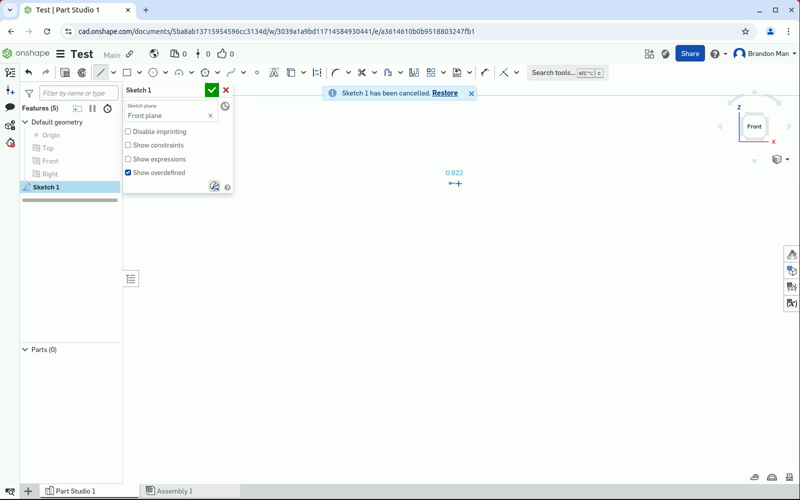
scroll(6)
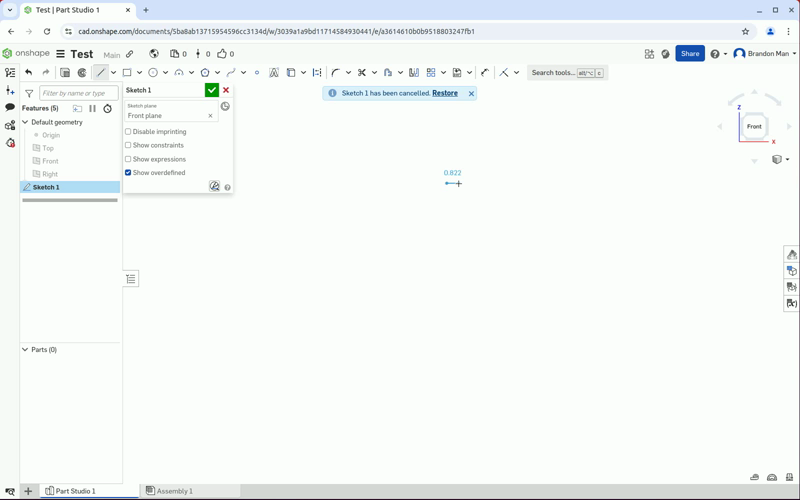
scroll(6)
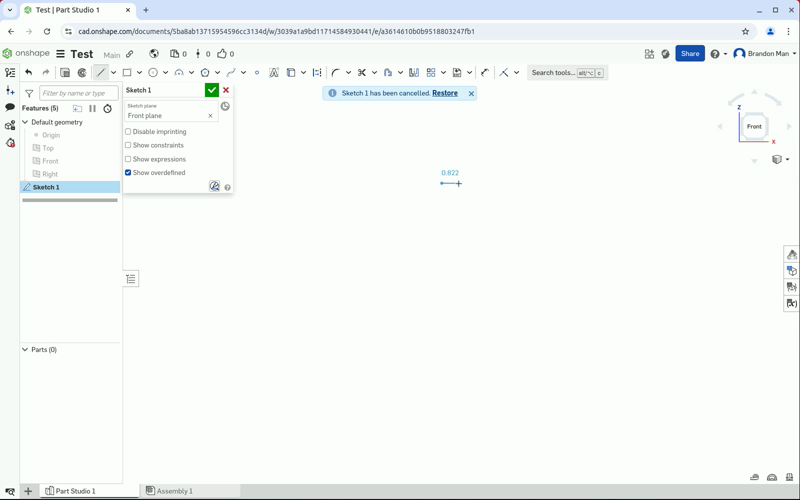
scroll(6)
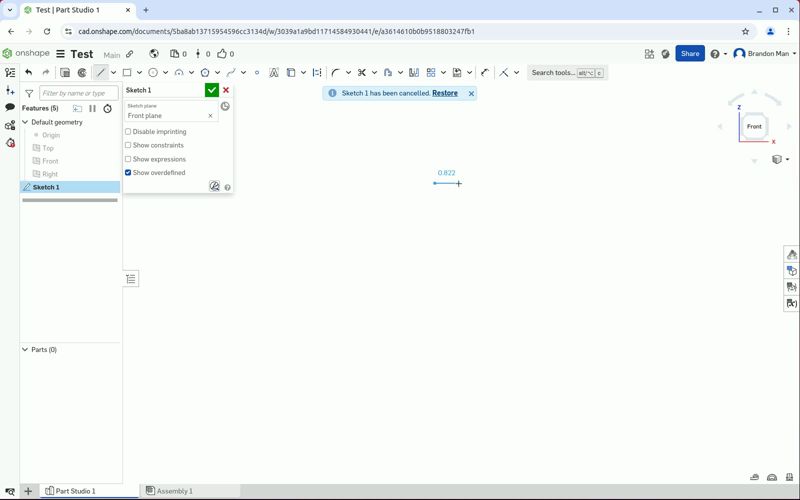
scroll(6)
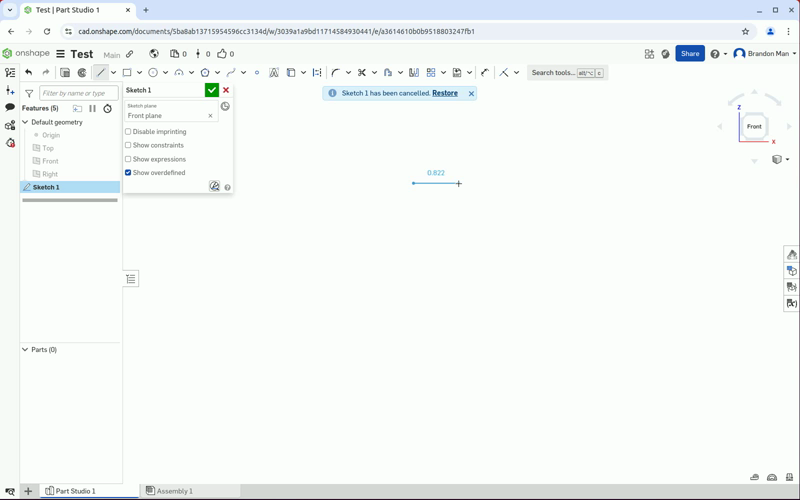
click(458, 183)
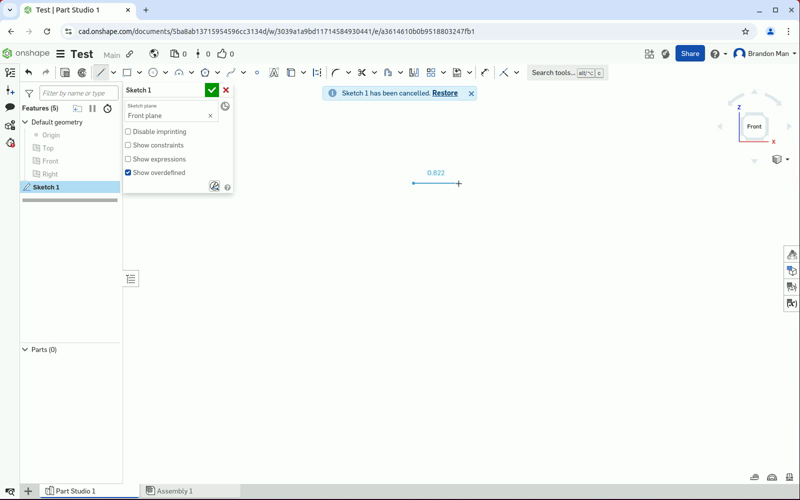
scroll(-6)
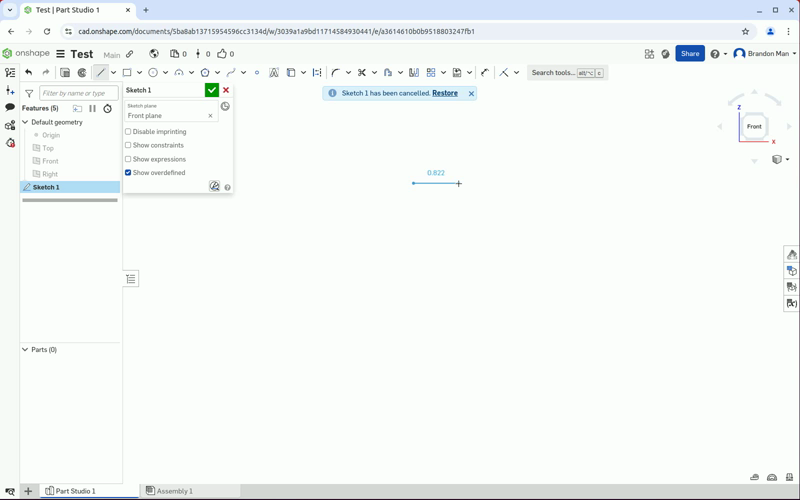
scroll(-6)
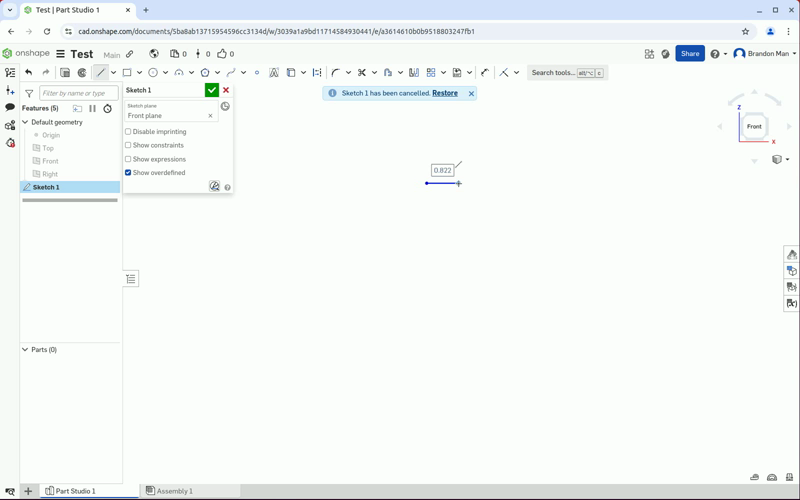
scroll(-6)
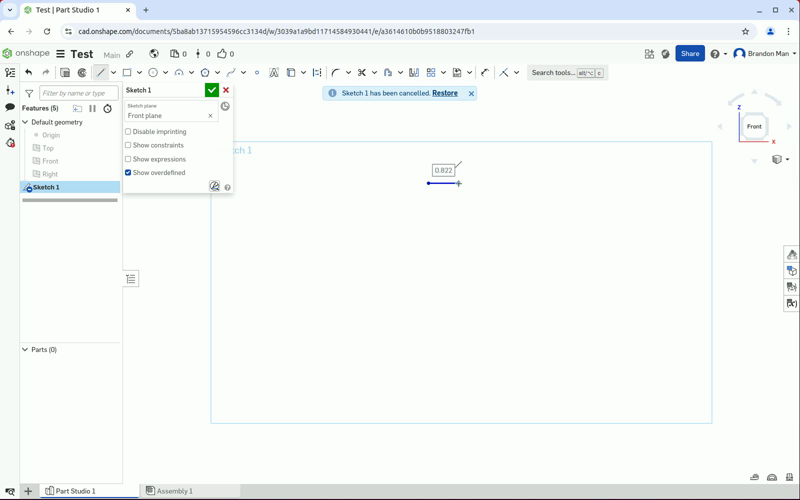
scroll(-6)
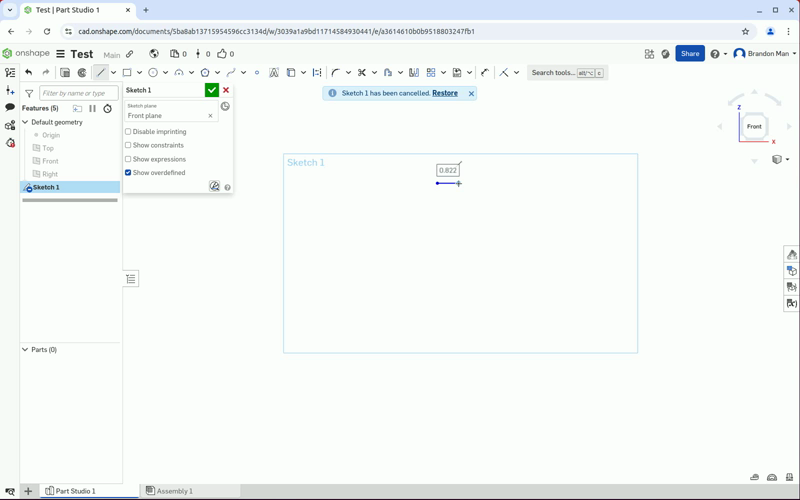
scroll(-6)
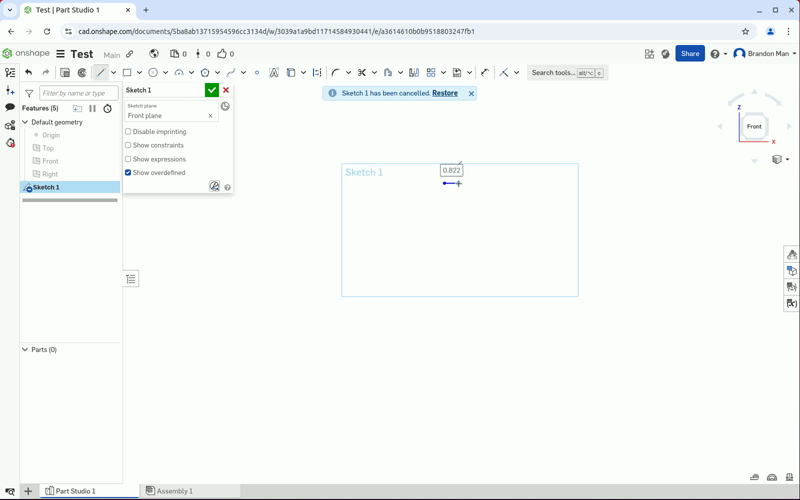
scroll(-6)
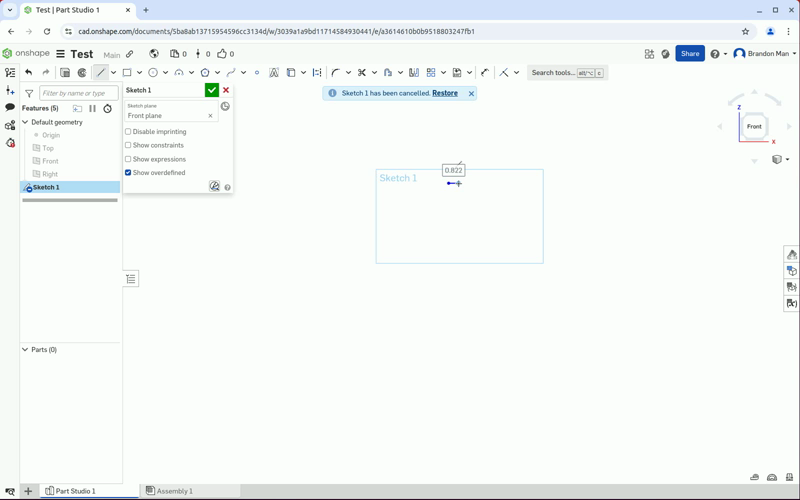
scroll(-6)
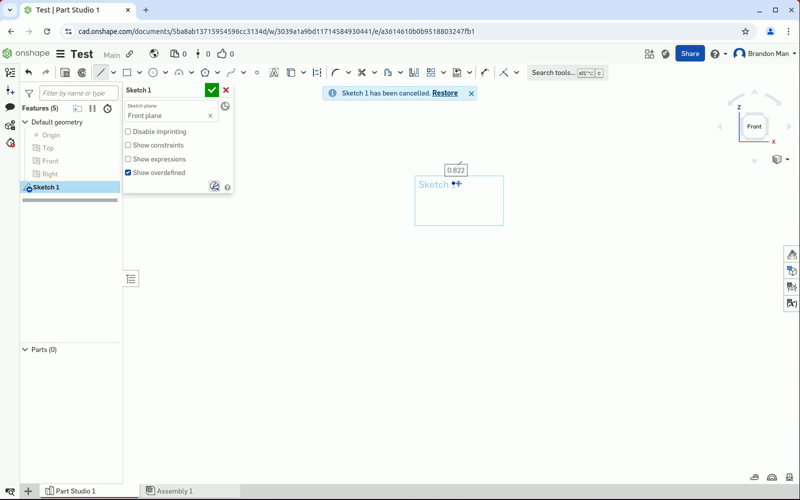
key_up(shift)
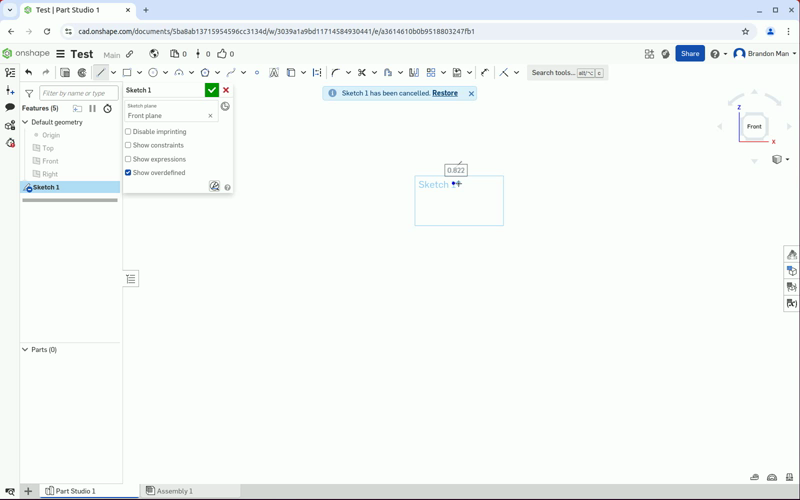
key_down(shift)
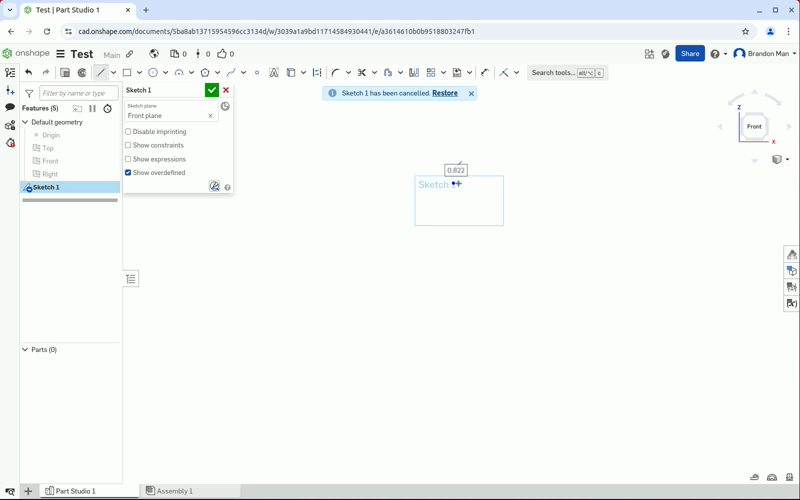
mouse_move(489, 183)
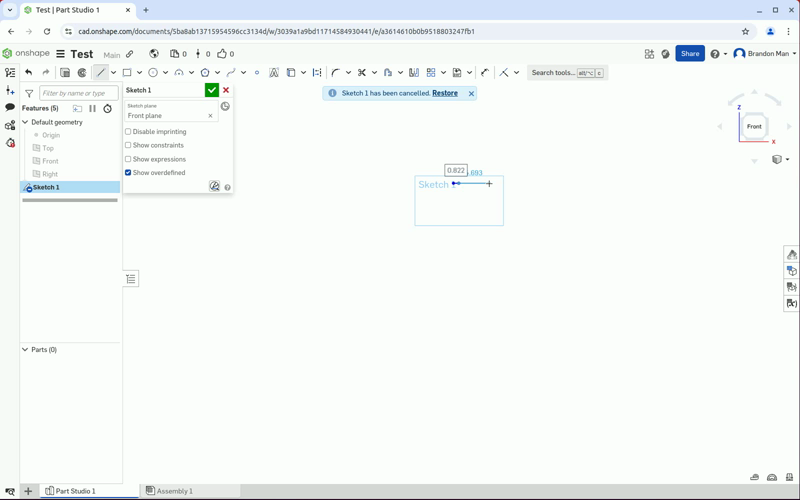
mouse_move(471, 183)
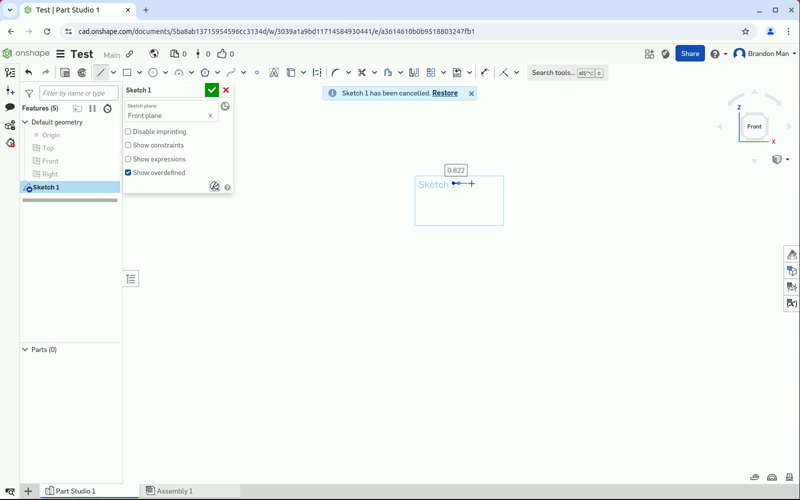
click(471, 183)
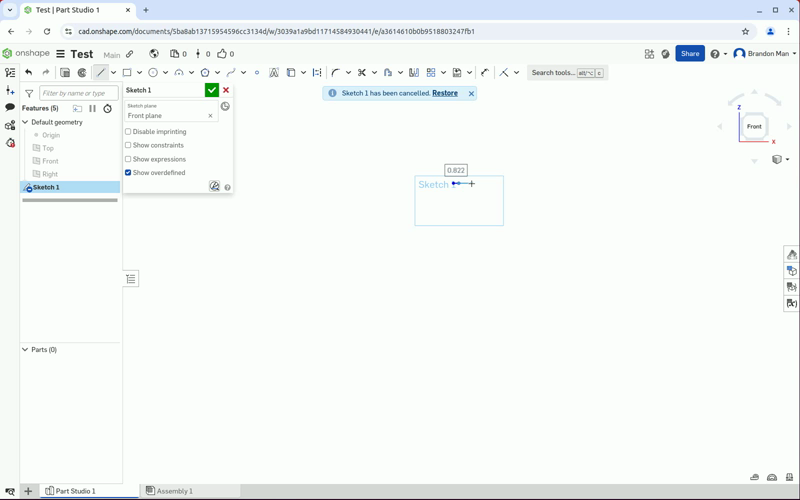
key_up(shift)
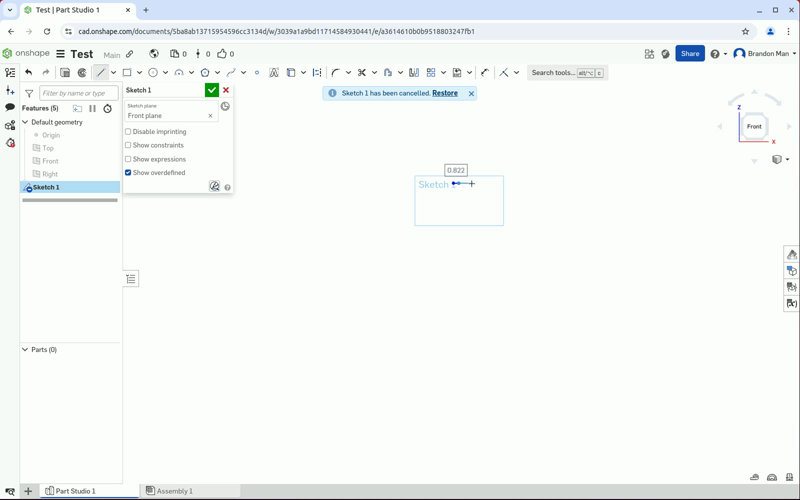
key_down(shift)
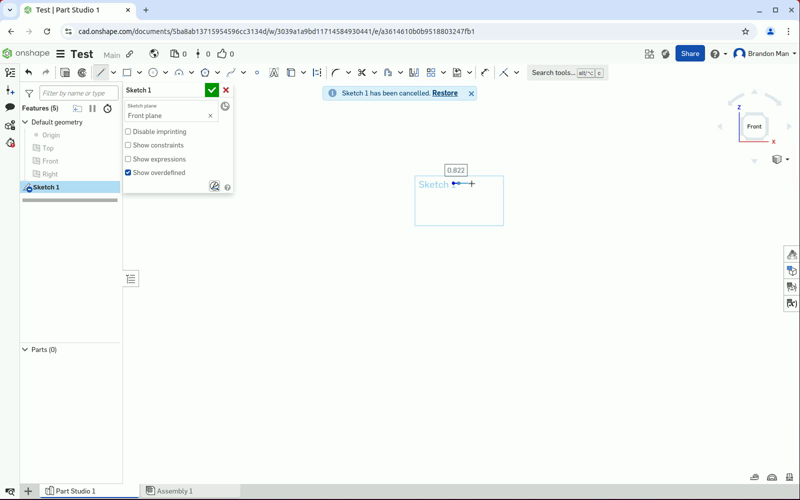
mouse_move(501, 183)
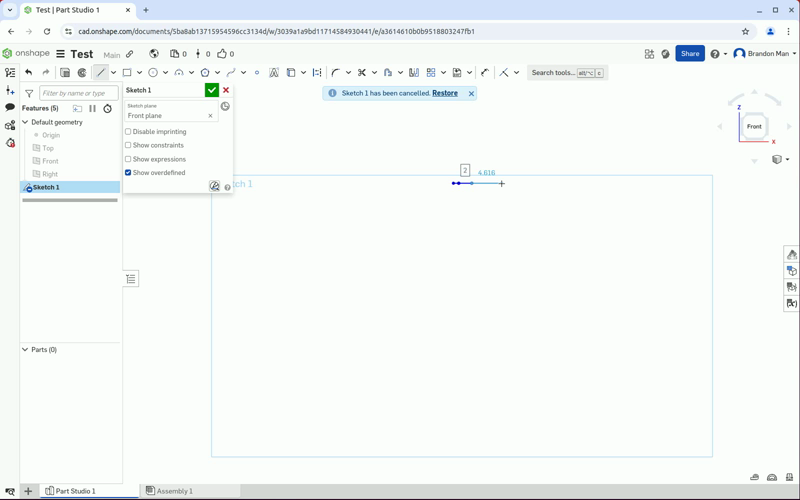
mouse_move(475, 183)
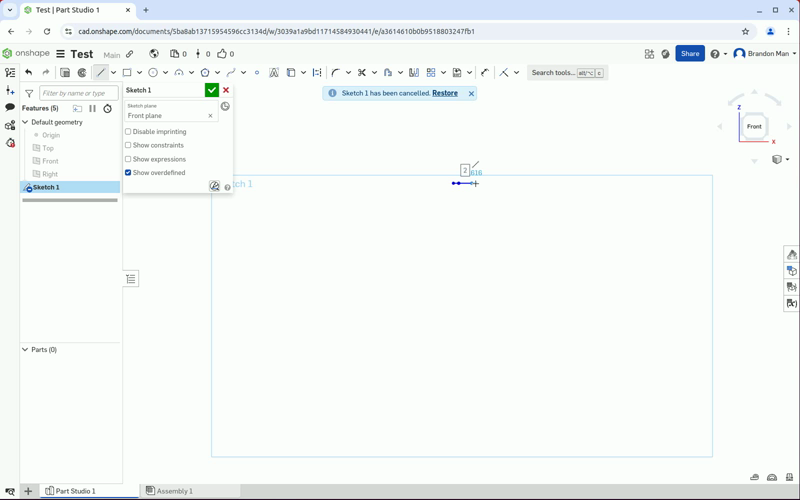
scroll(6)
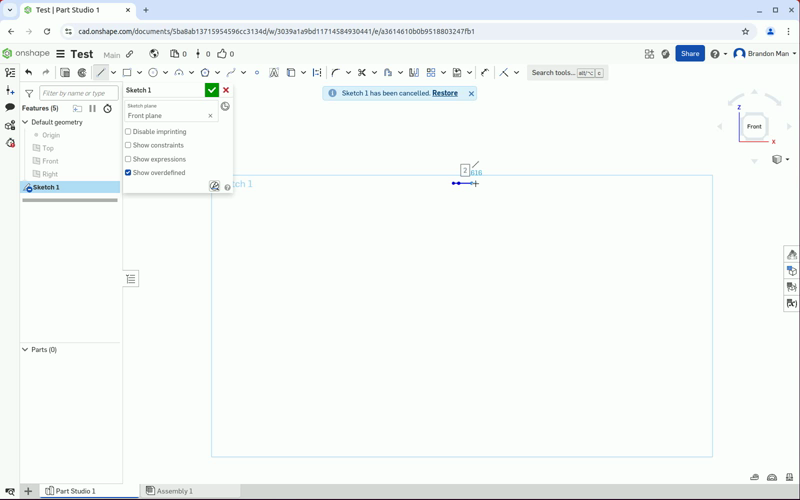
scroll(6)
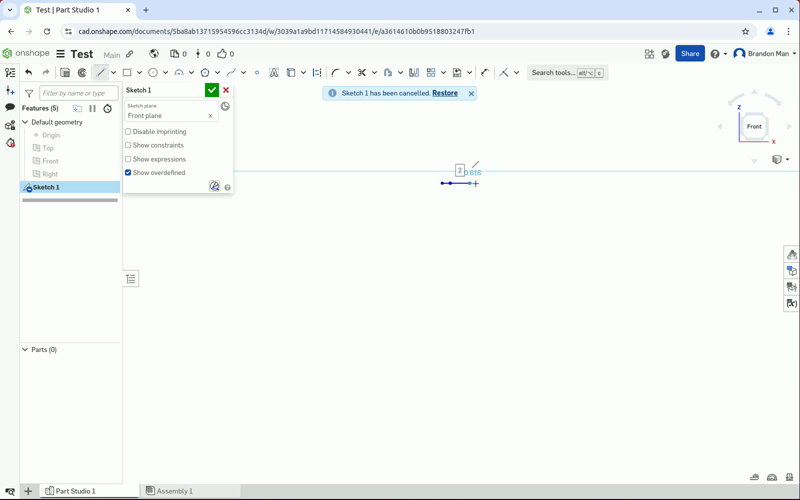
scroll(6)
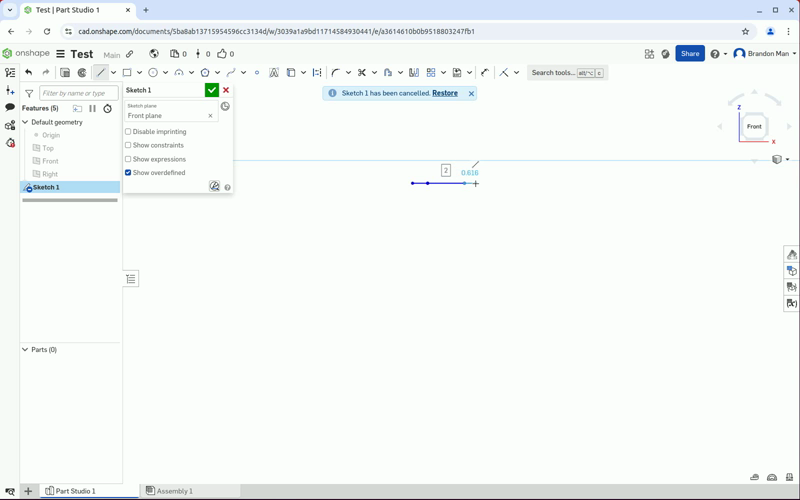
scroll(6)
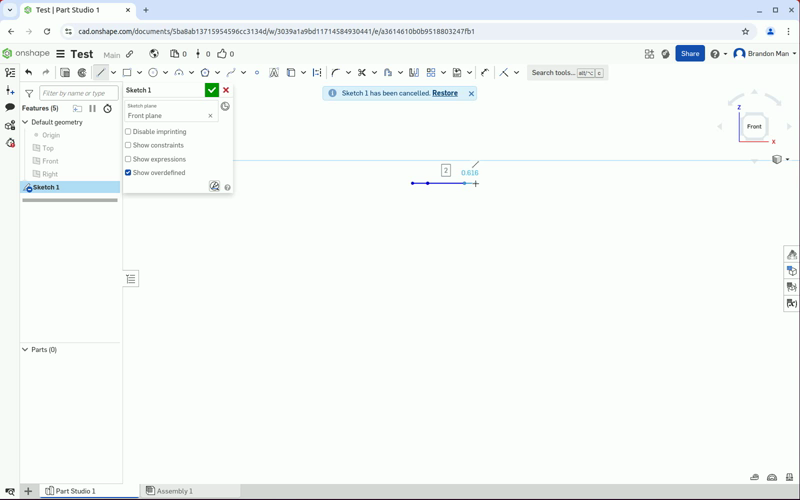
scroll(6)
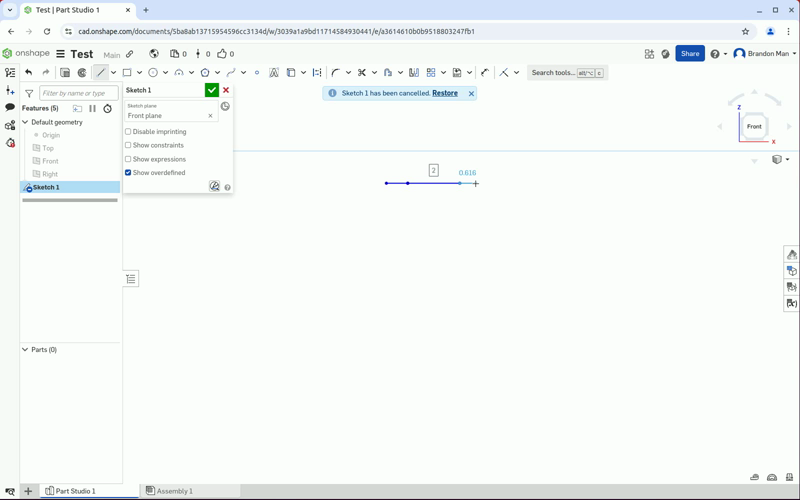
scroll(6)
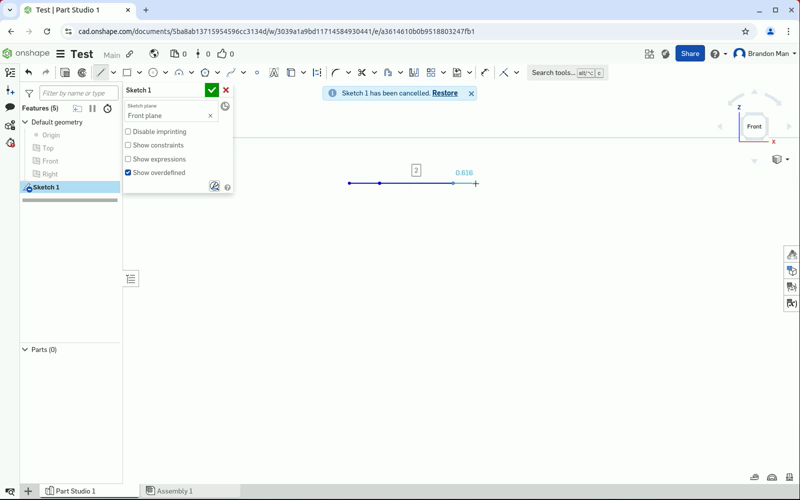
scroll(6)
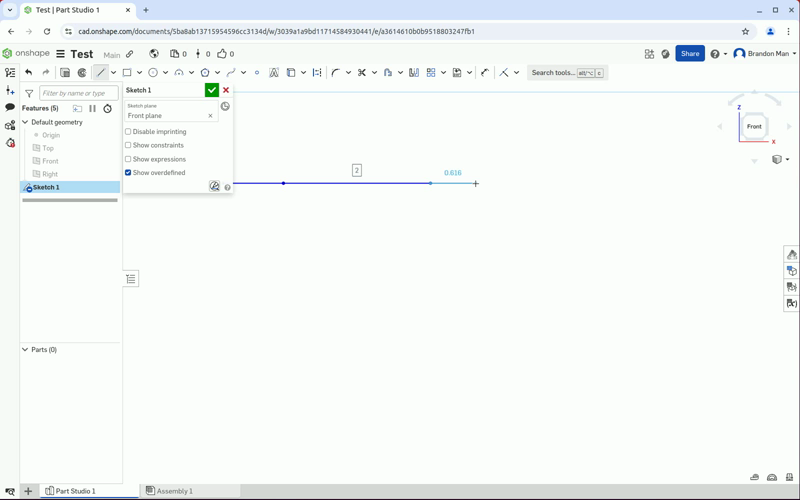
click(475, 183)
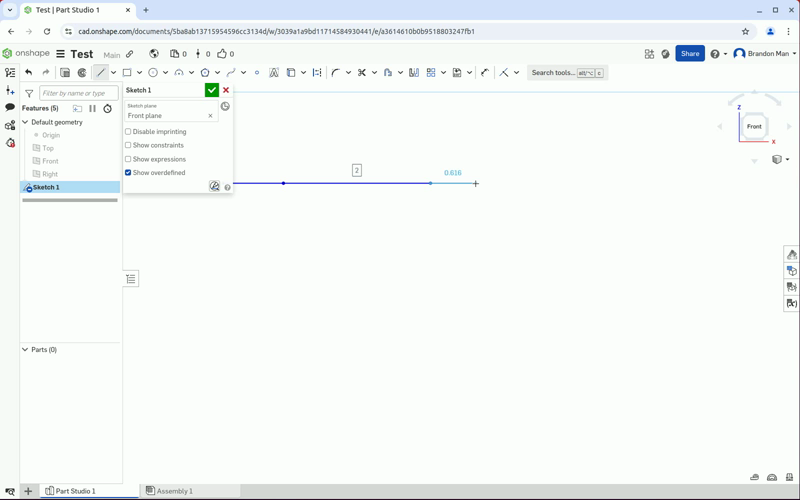
scroll(-6)
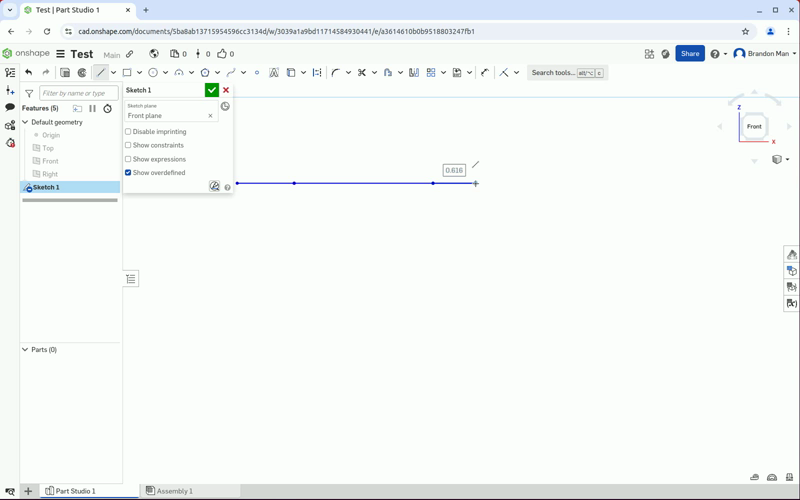
scroll(-6)
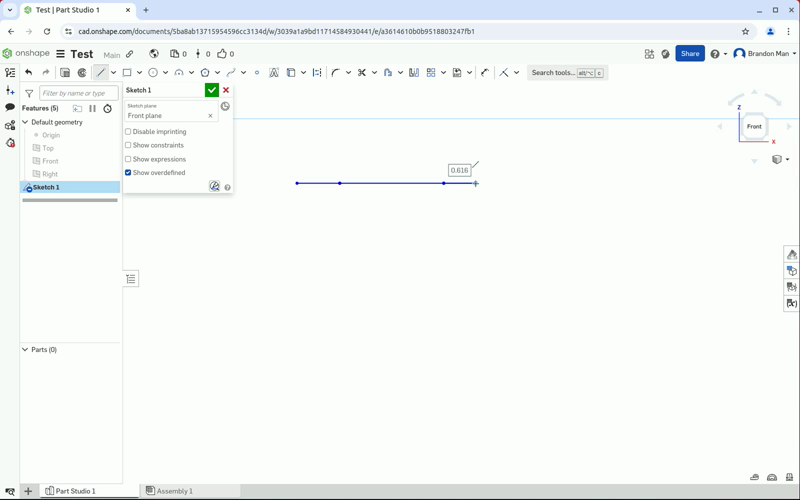
scroll(-6)
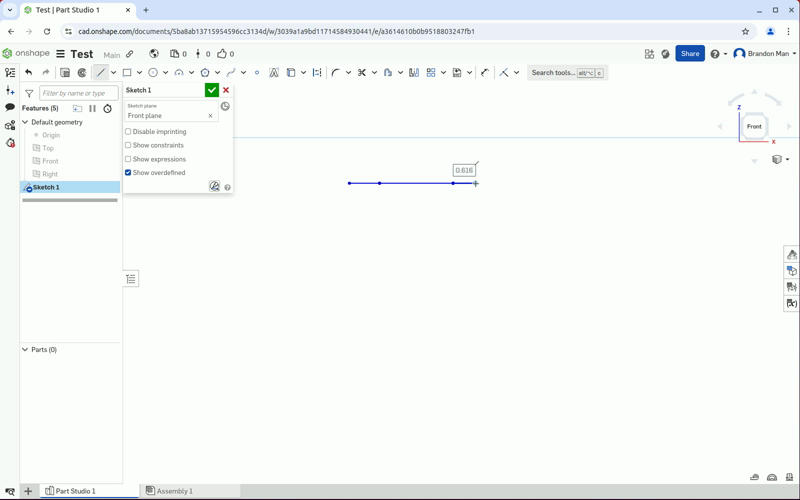
scroll(-6)
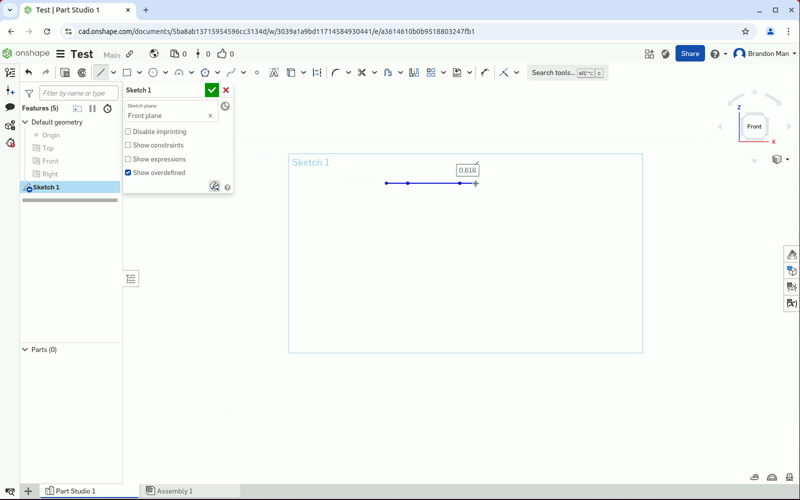
scroll(-6)
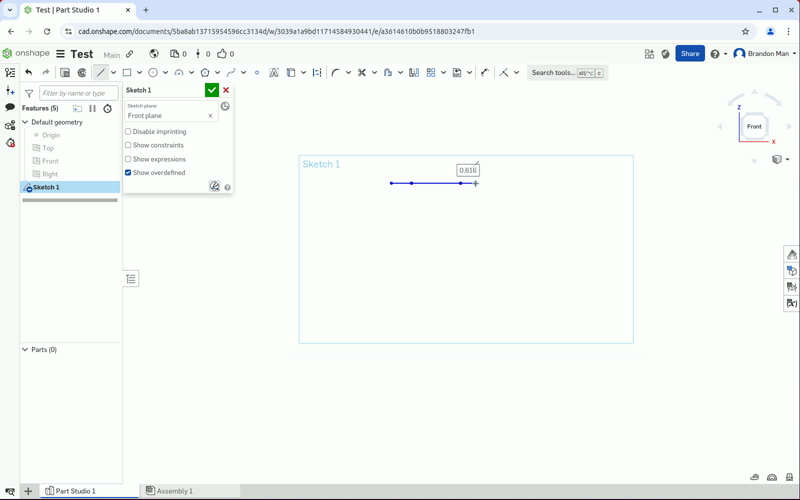
scroll(-6)
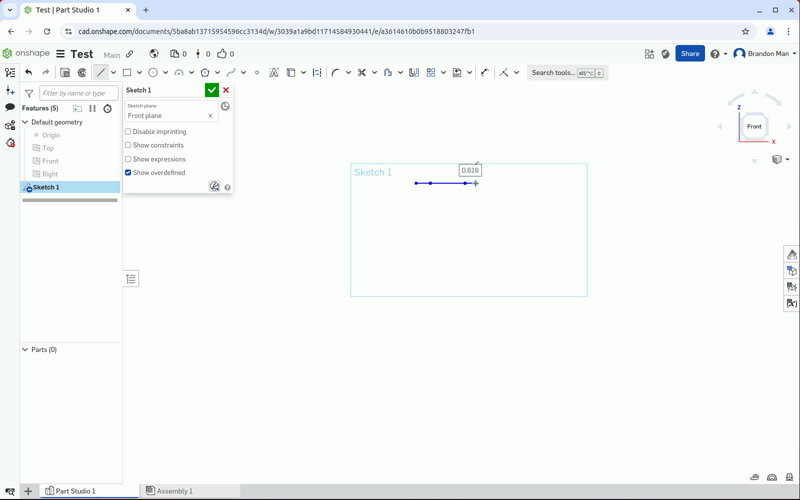
scroll(-6)
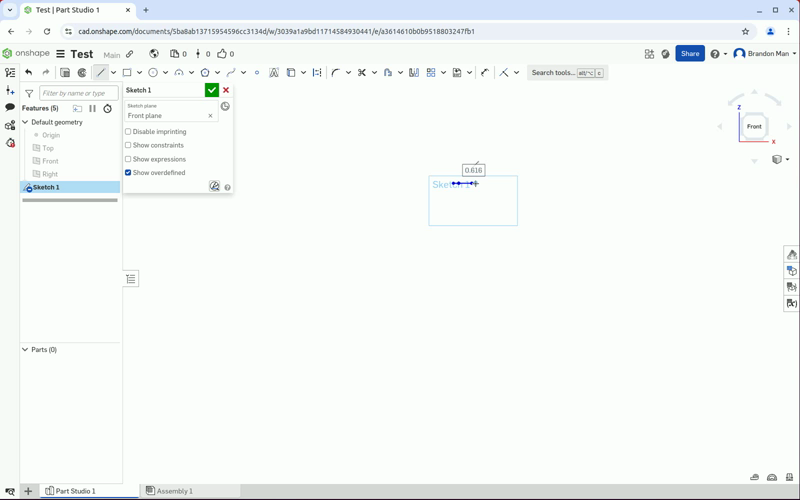
key_up(shift)
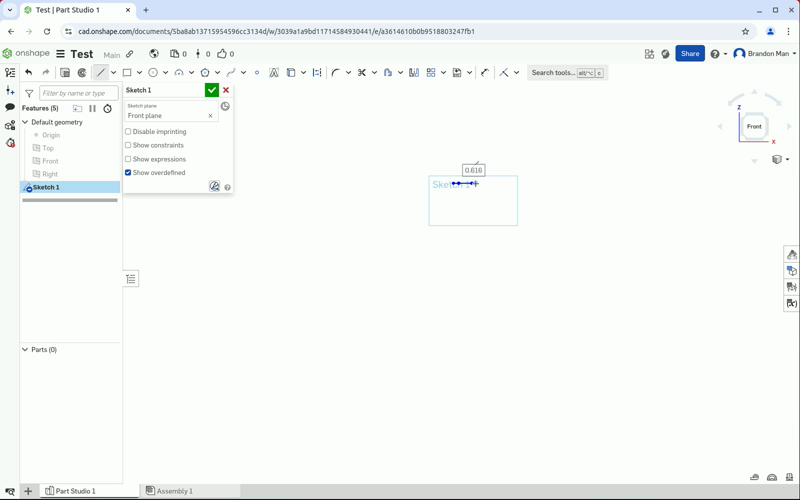
key_down(shift)
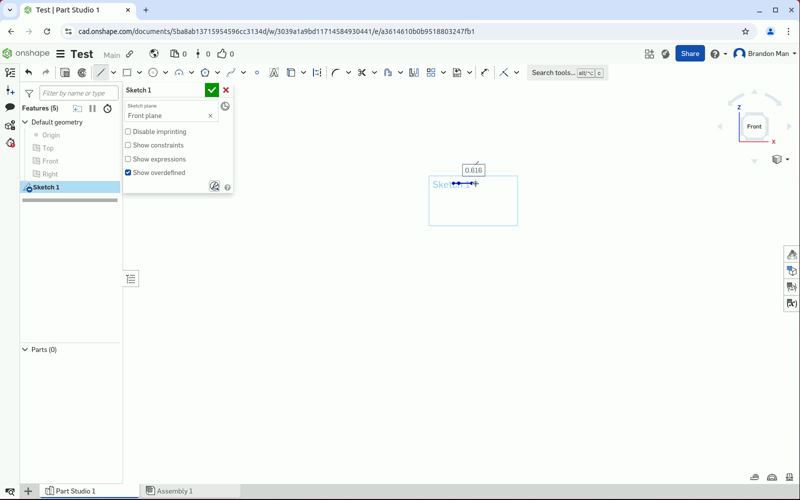
mouse_move(505, 183)
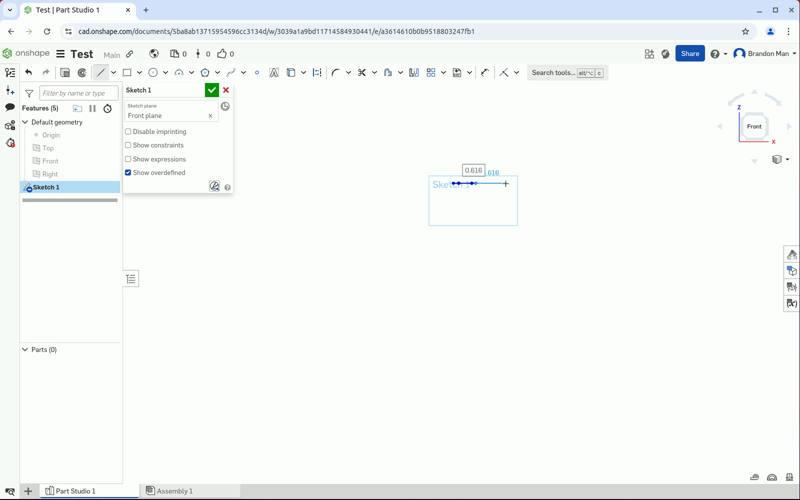
mouse_move(475, 169)
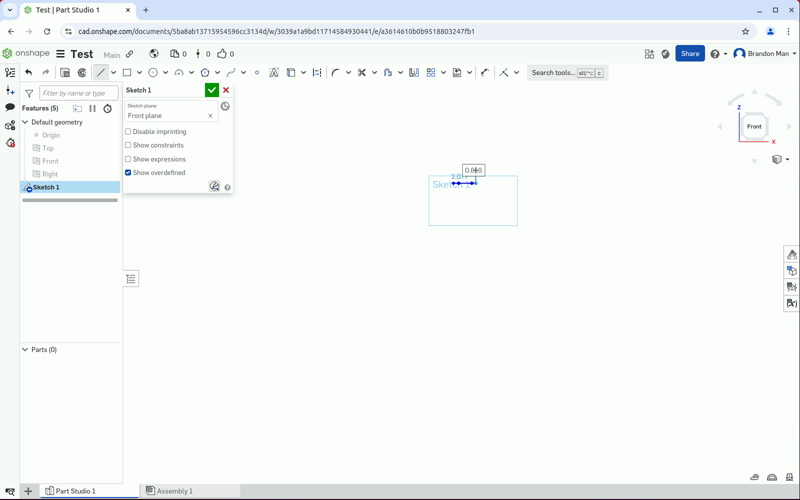
click(475, 169)
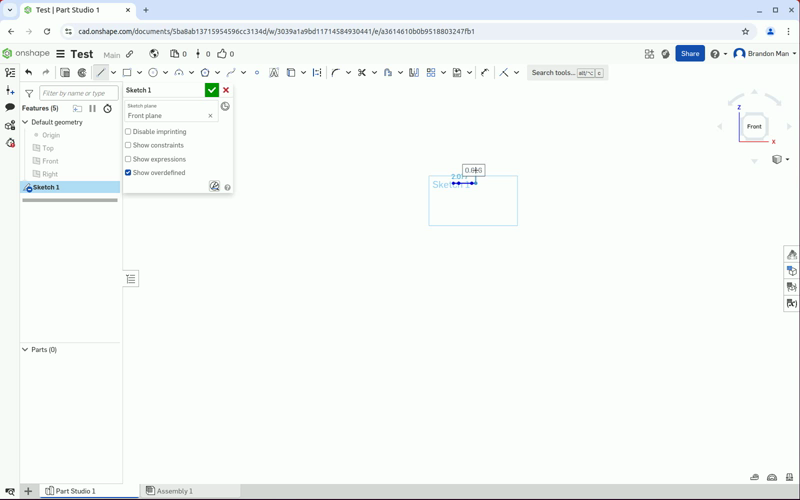
key_up(shift)
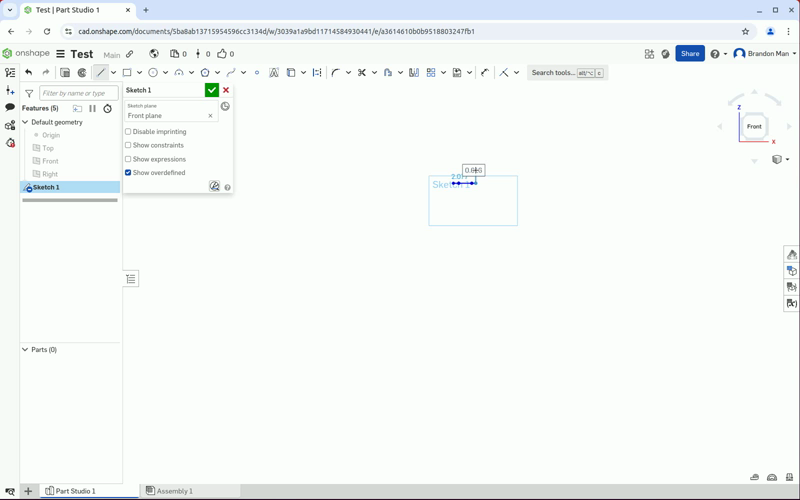
key_down(shift)
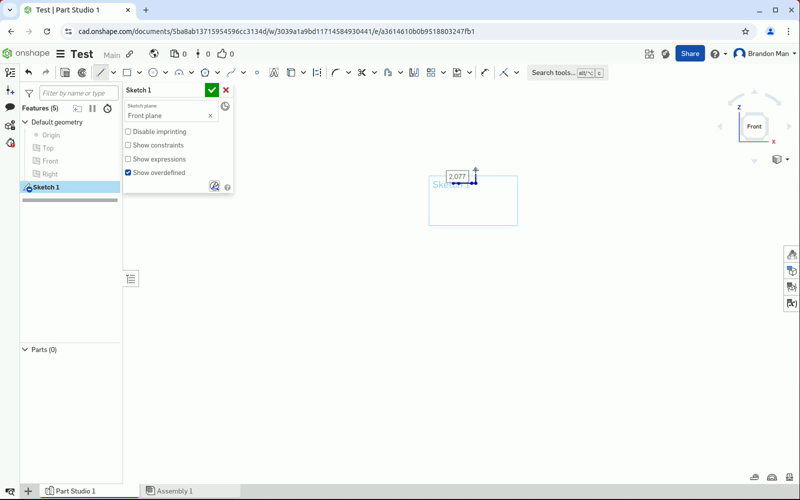
mouse_move(505, 169)
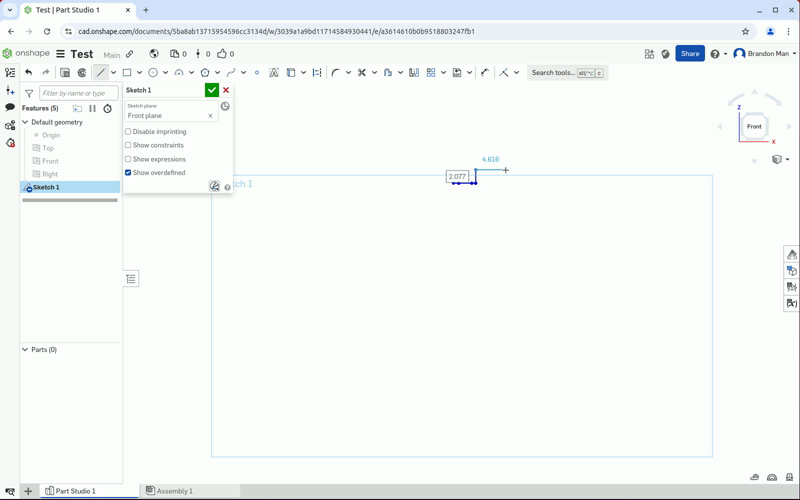
mouse_move(454, 169)
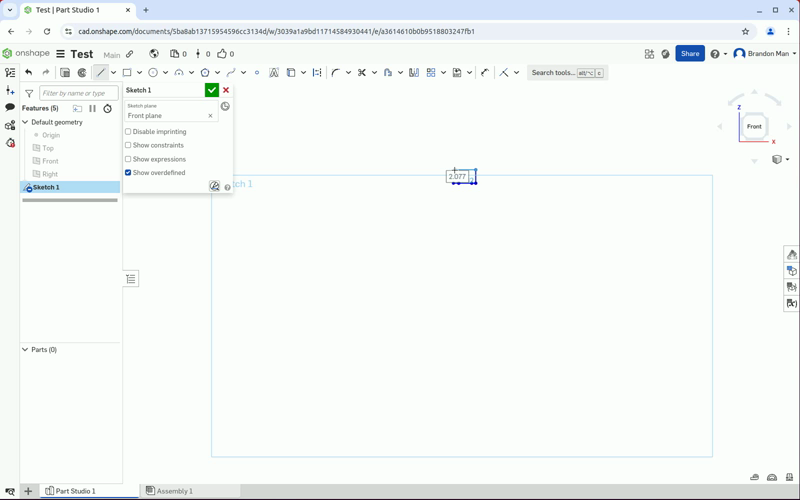
click(454, 169)
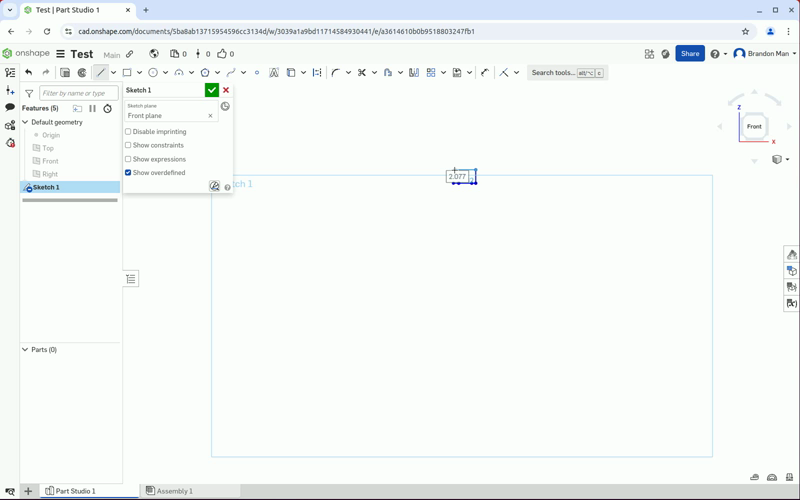
key_up(shift)
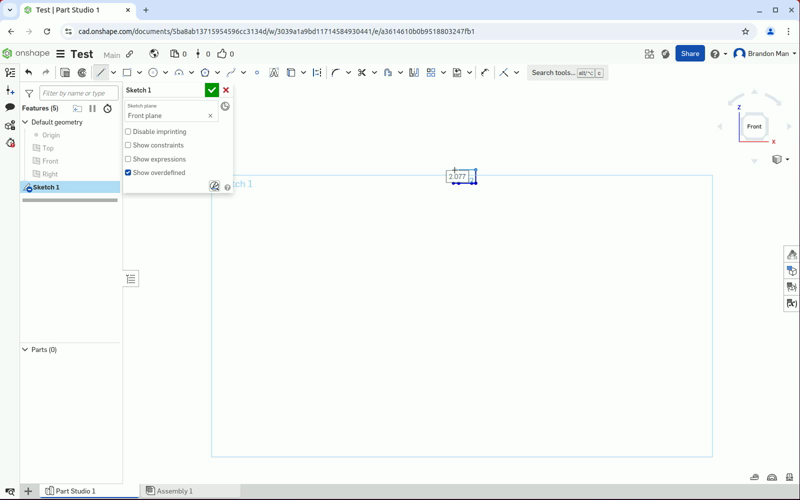
mouse_move(484, 169)
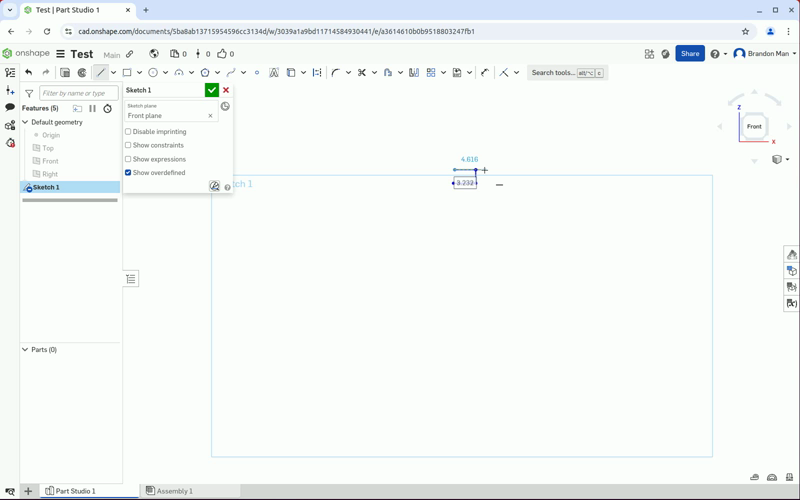
key_down(shift)
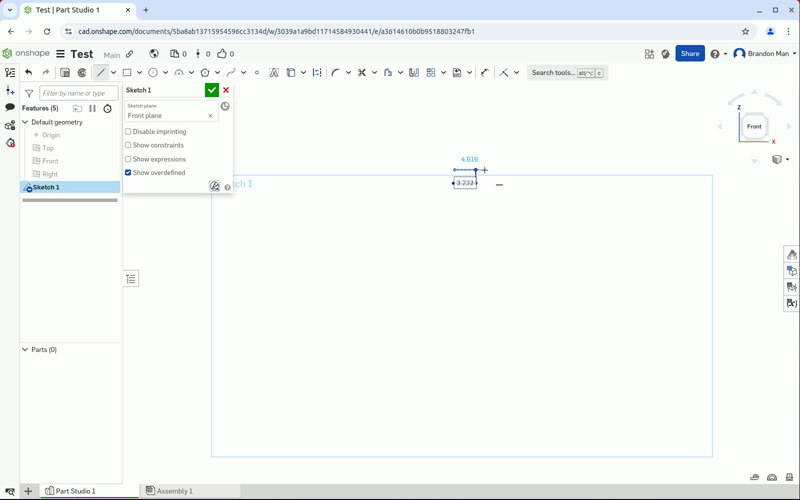
mouse_move(454, 183)
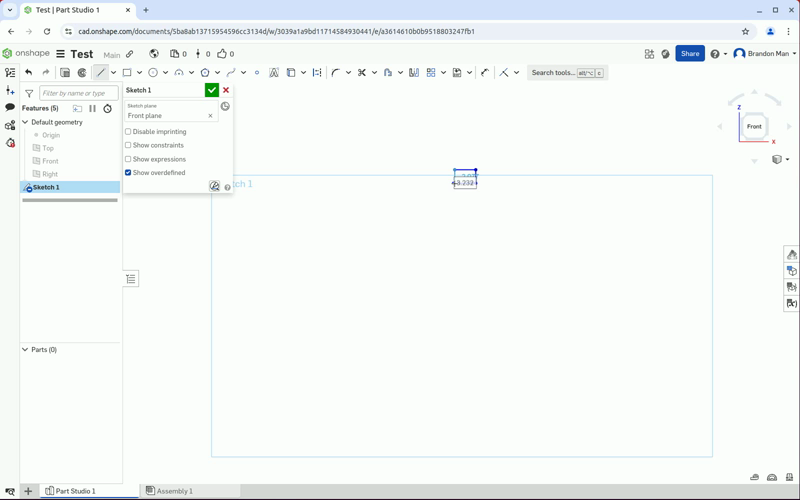
scroll(6)
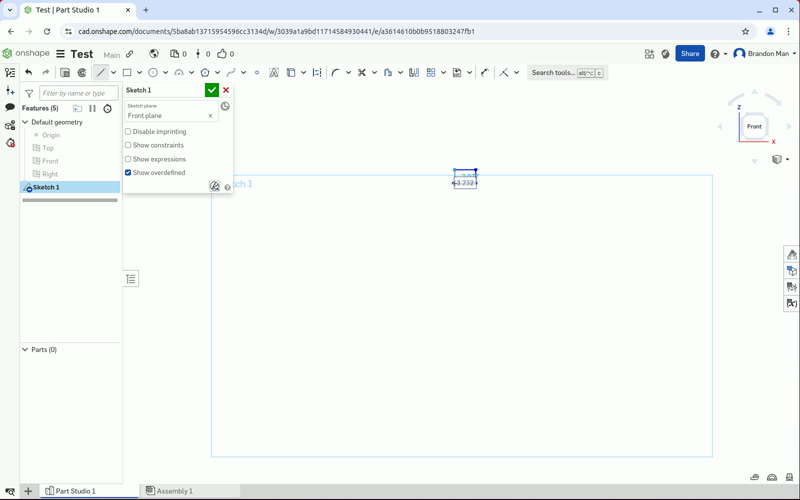
scroll(6)
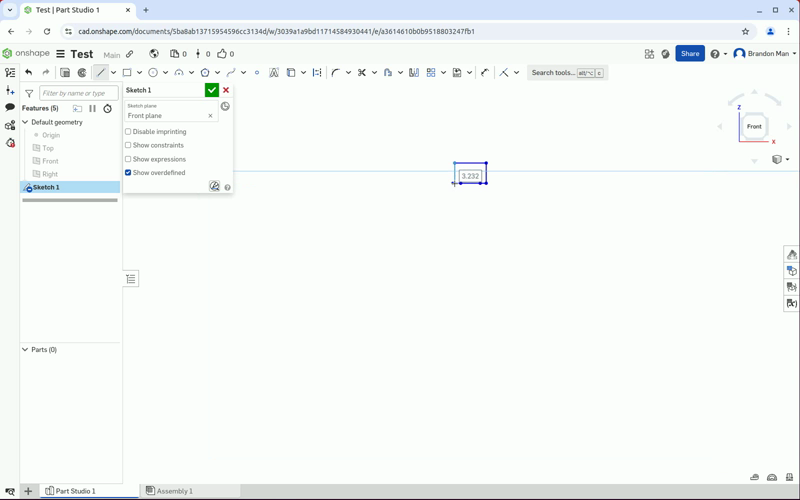
scroll(6)
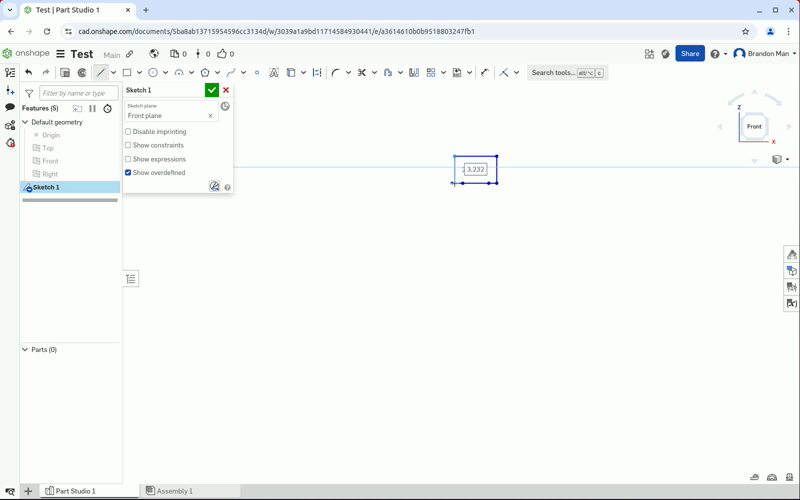
scroll(6)
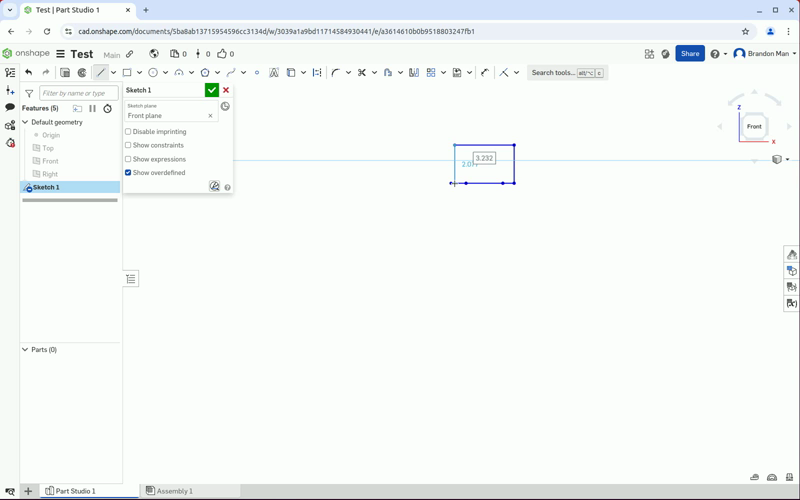
scroll(6)
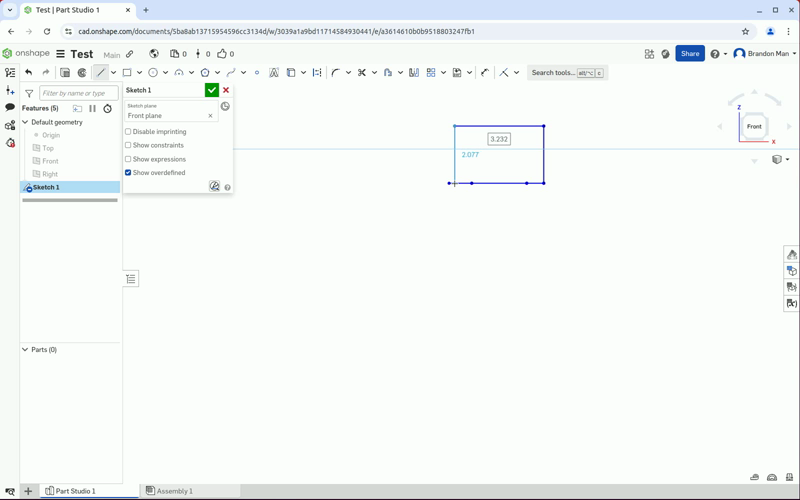
scroll(6)
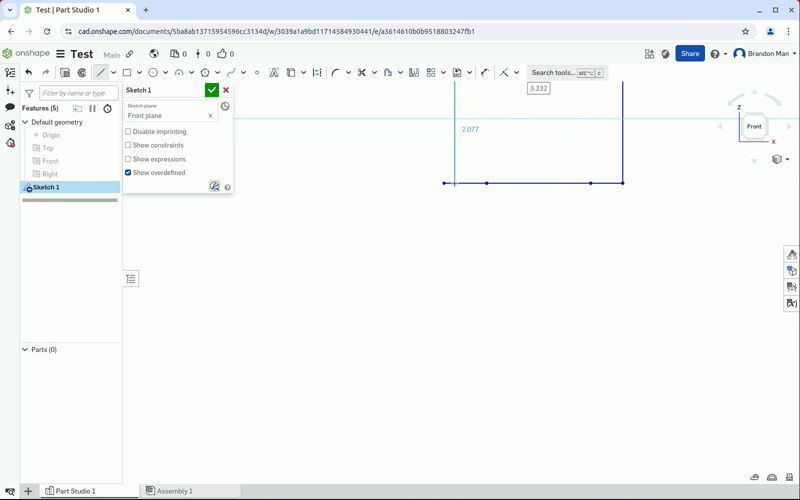
scroll(6)
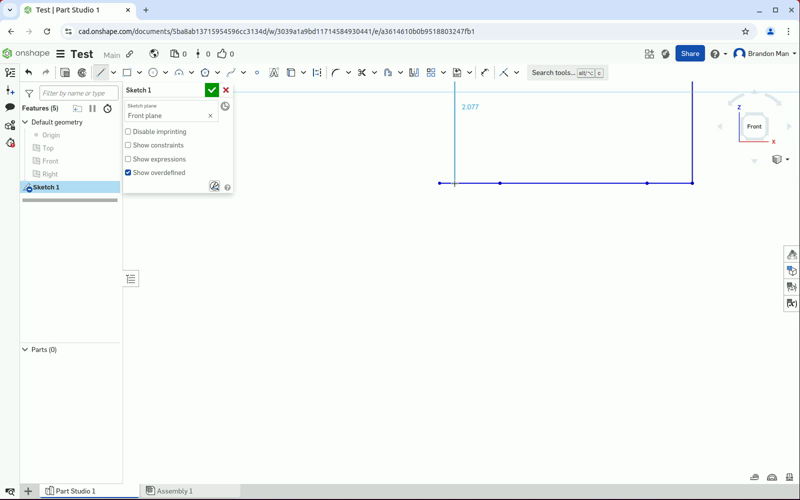
key_up(shift)
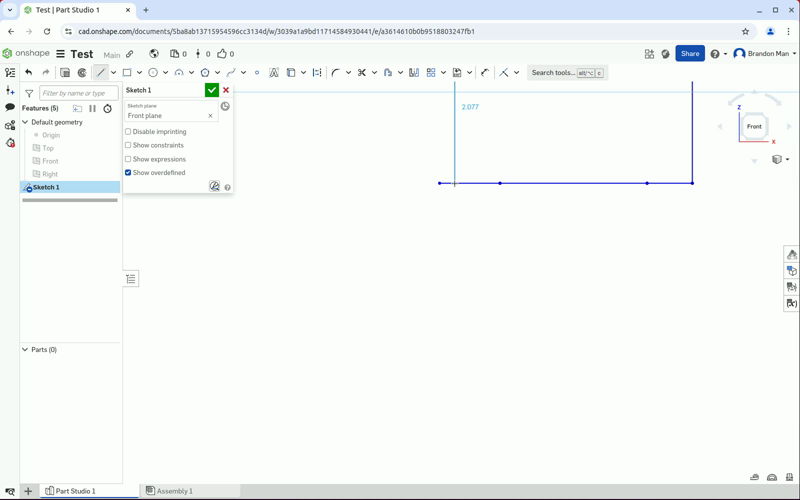
click(454, 183)
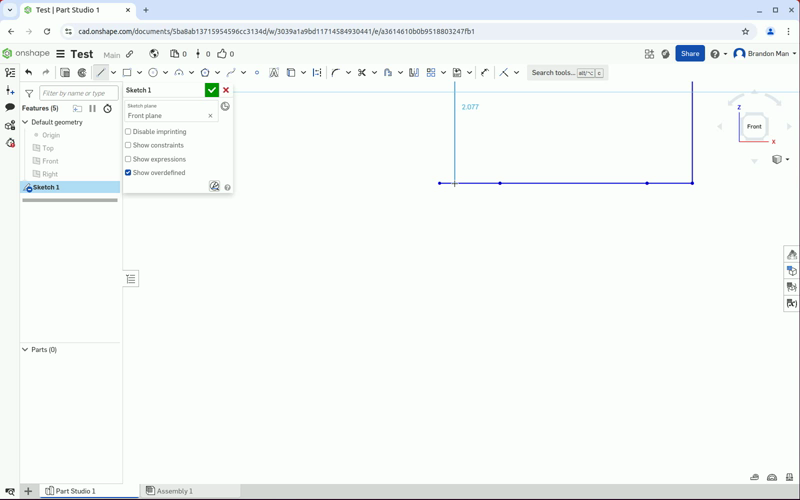
scroll(-6)
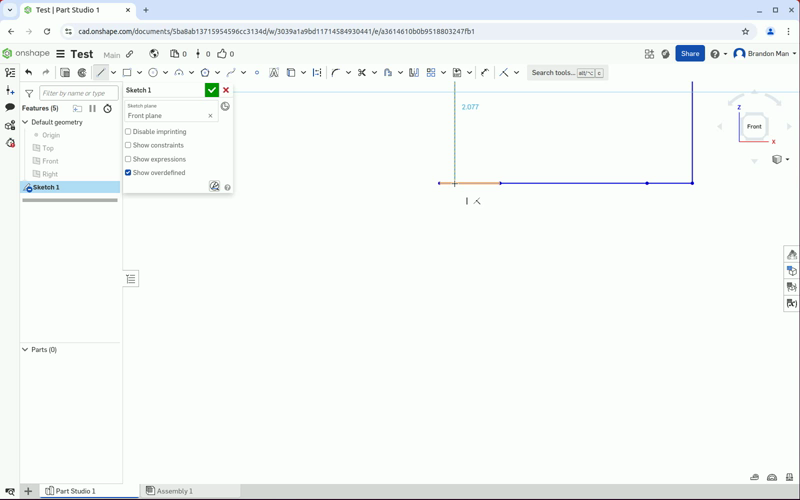
scroll(-6)
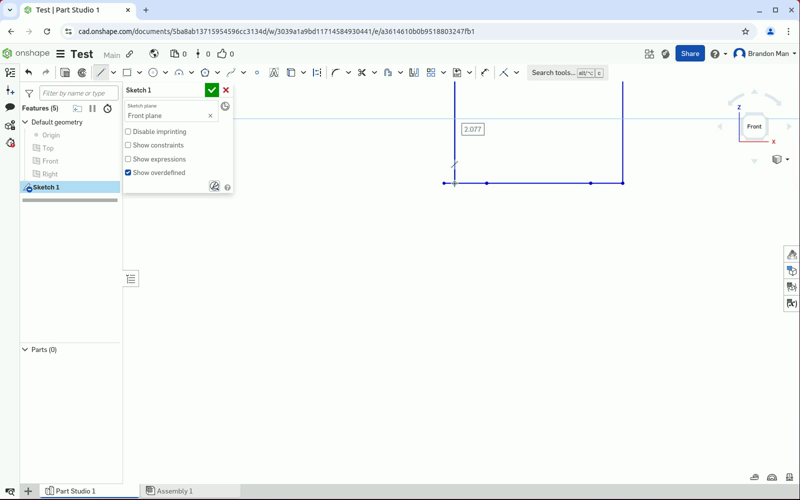
scroll(-6)
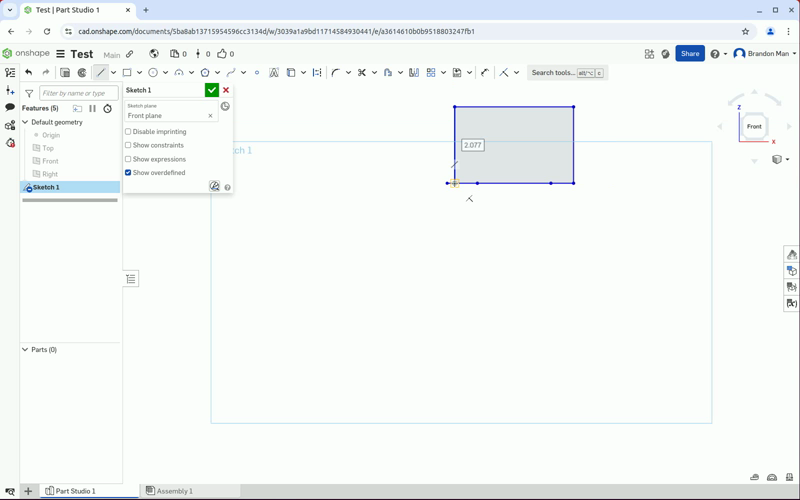
scroll(-6)
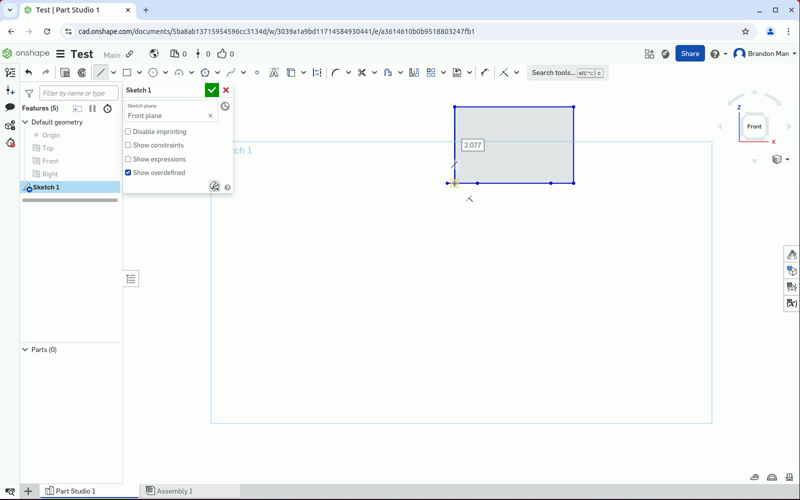
scroll(-6)
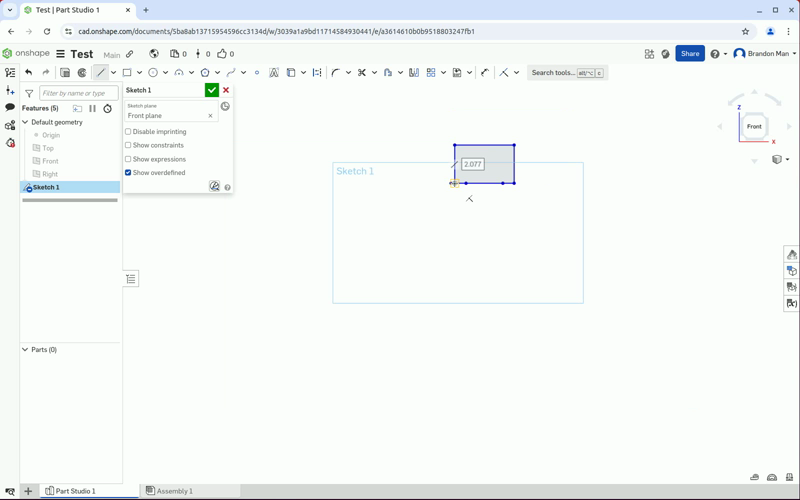
scroll(-6)
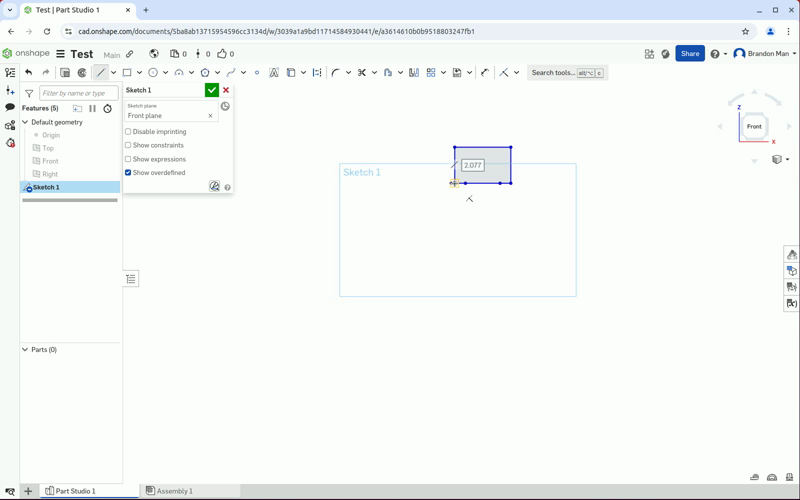
scroll(-6)
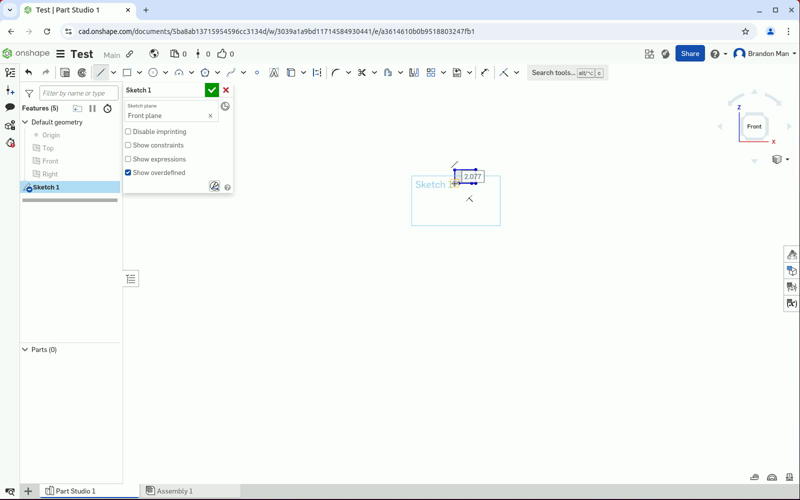
key(esc)
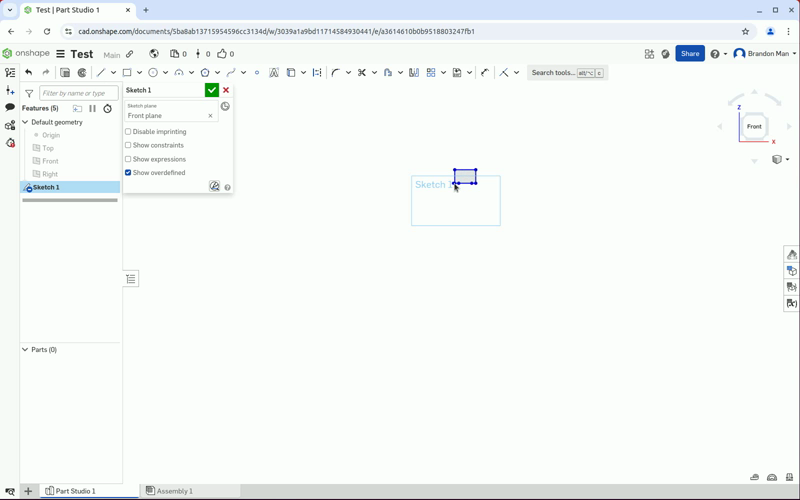
key(l)
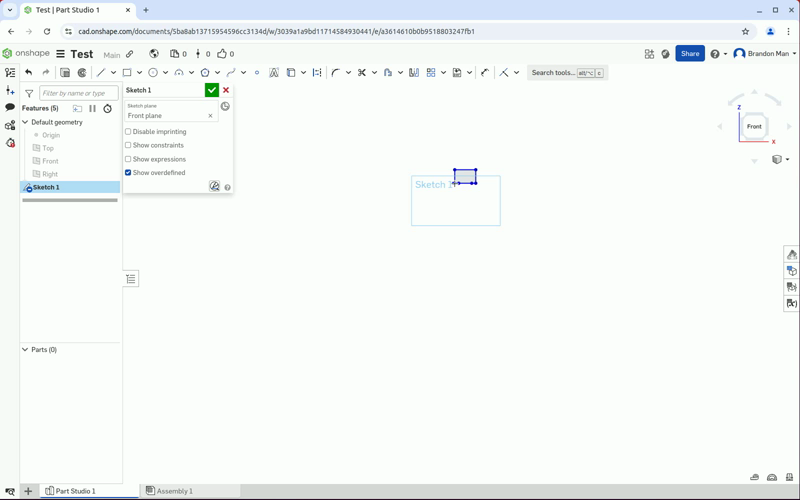
key_down(shift)
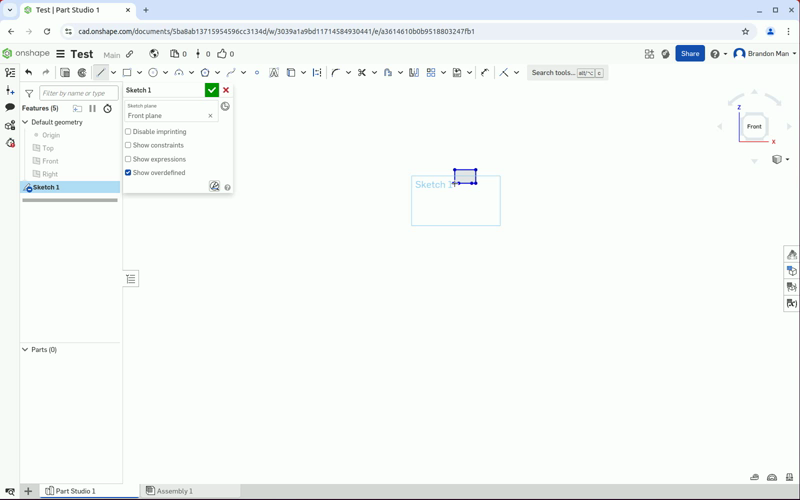
mouse_move(458, 177)
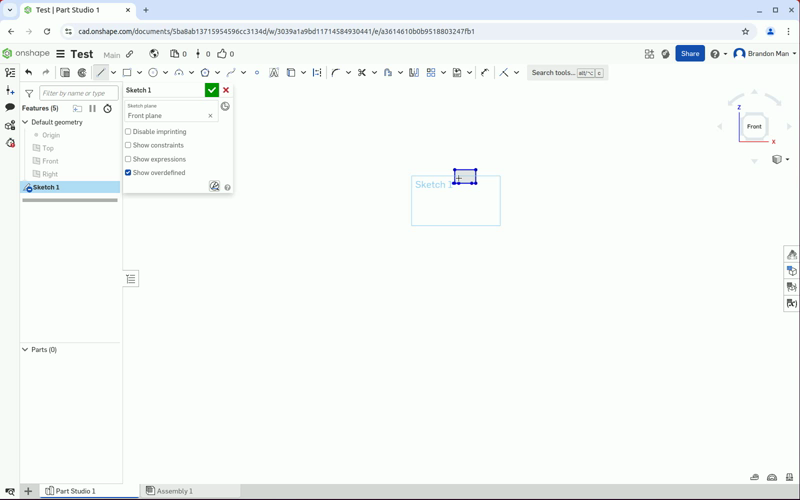
click(458, 177)
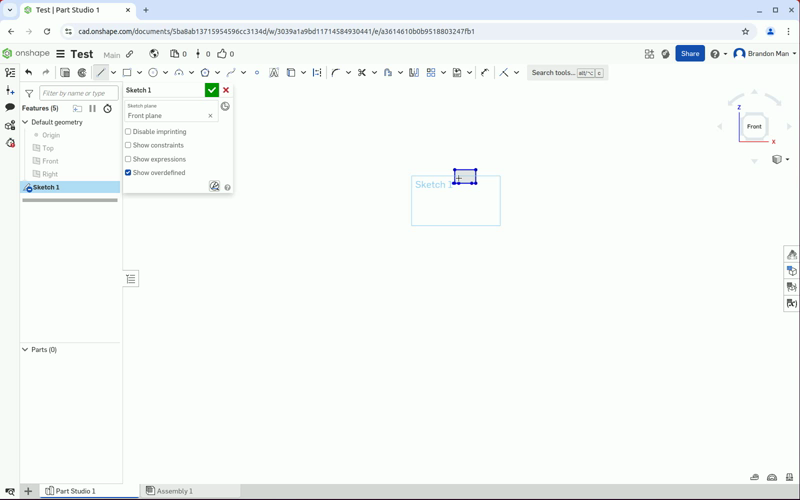
key_up(shift)
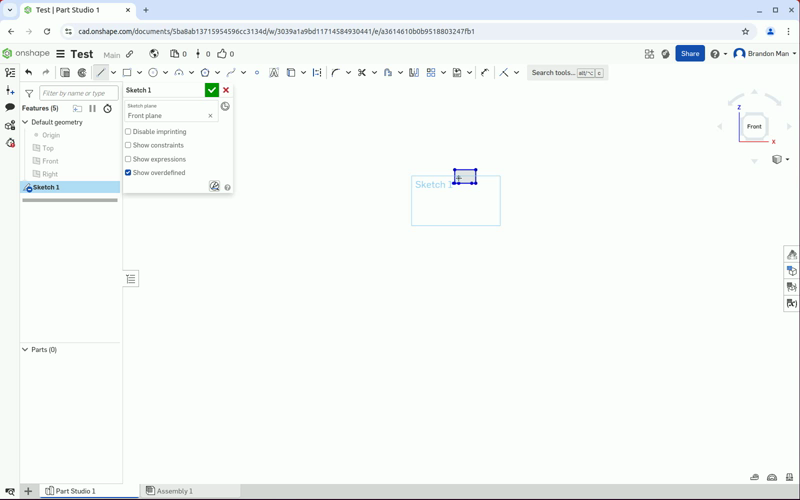
key_down(shift)
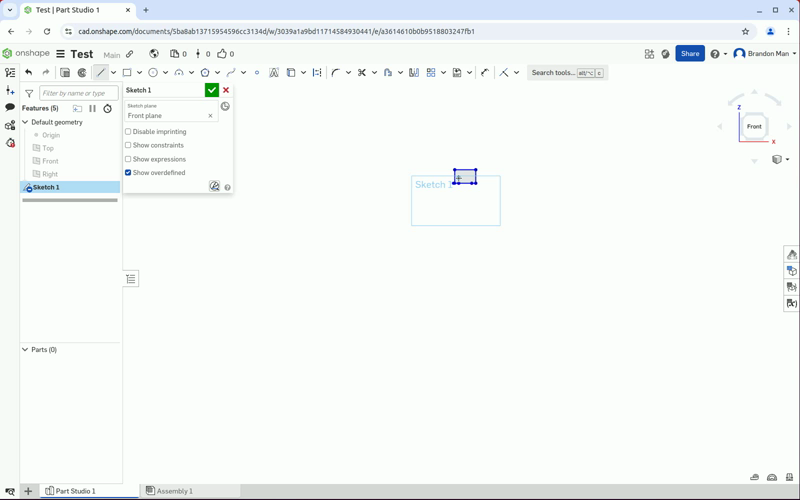
mouse_move(489, 177)
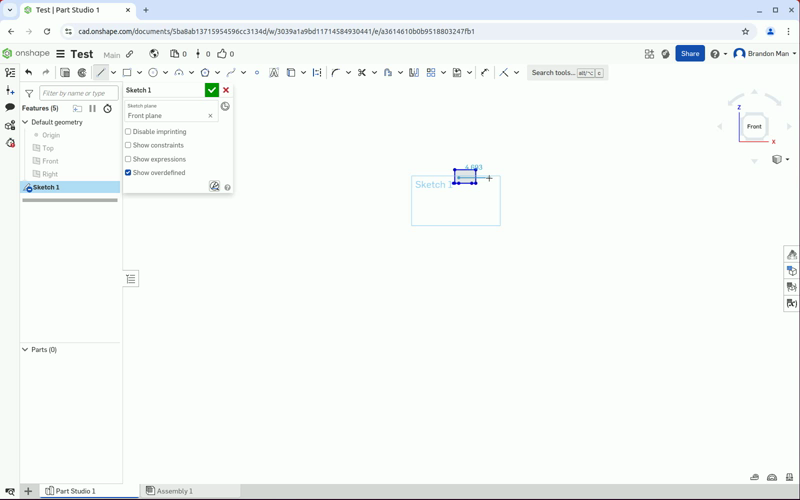
mouse_move(471, 177)
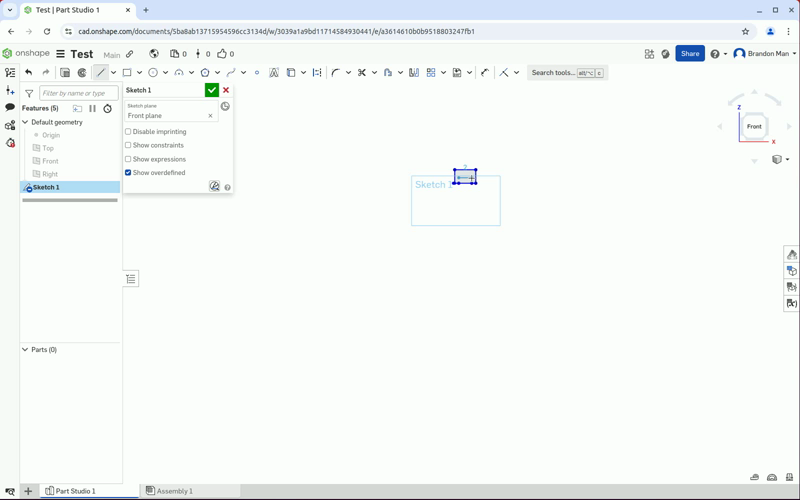
click(471, 177)
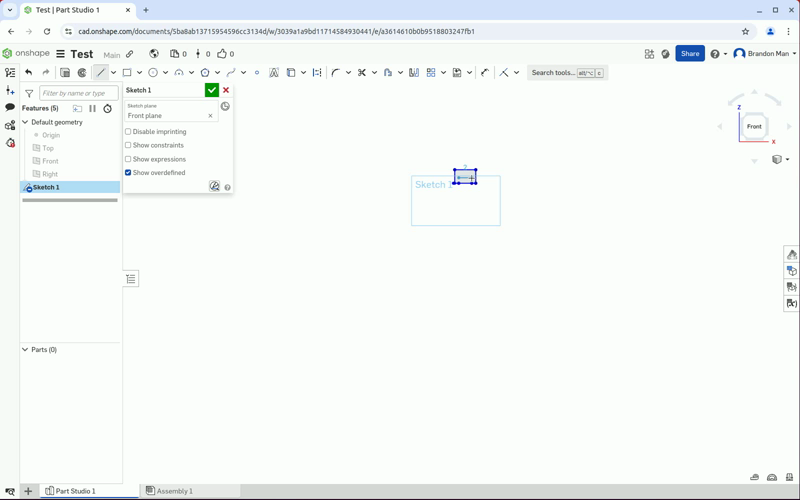
key_up(shift)
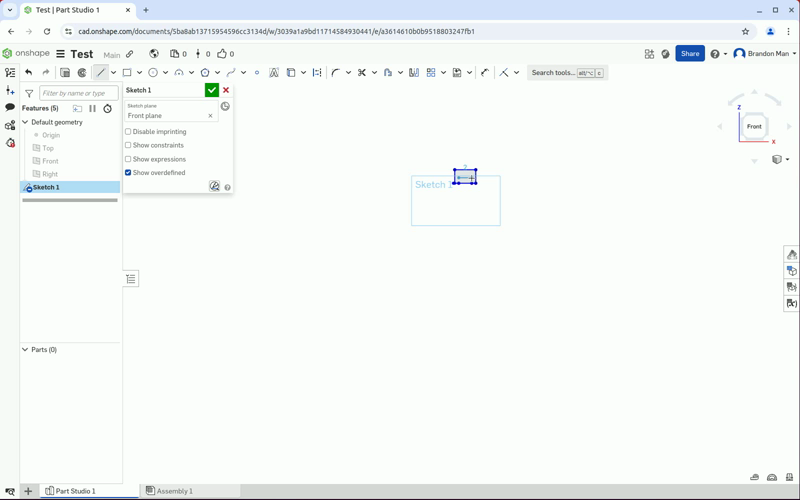
key_down(shift)
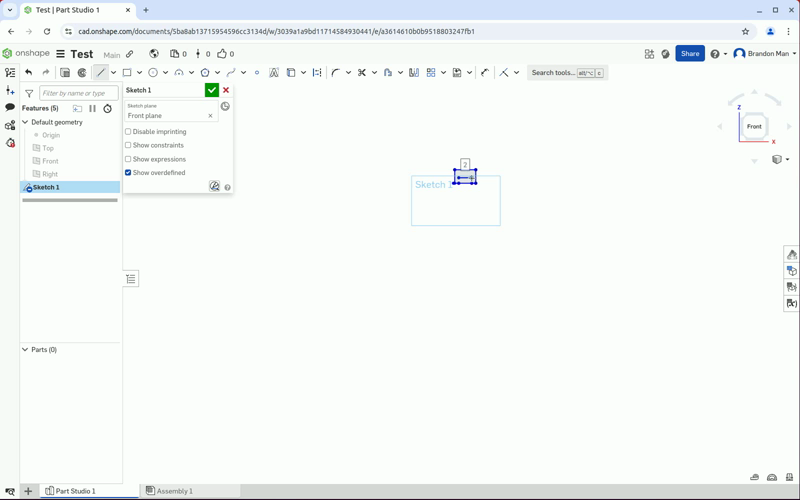
mouse_move(501, 177)
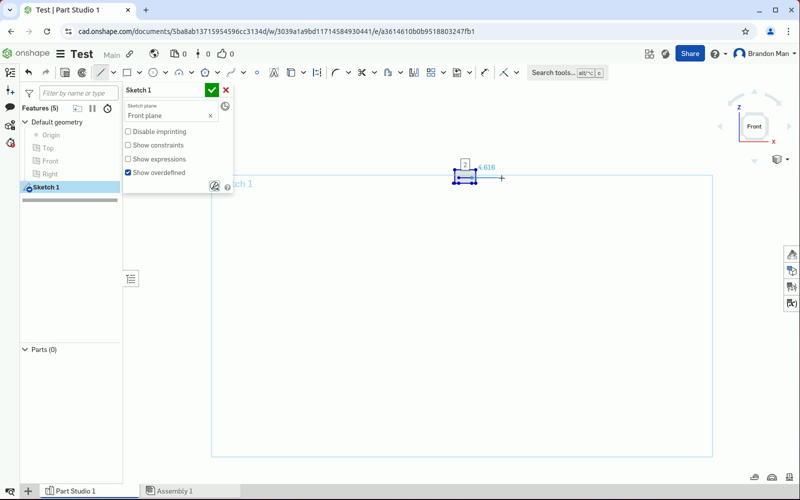
mouse_move(471, 173)
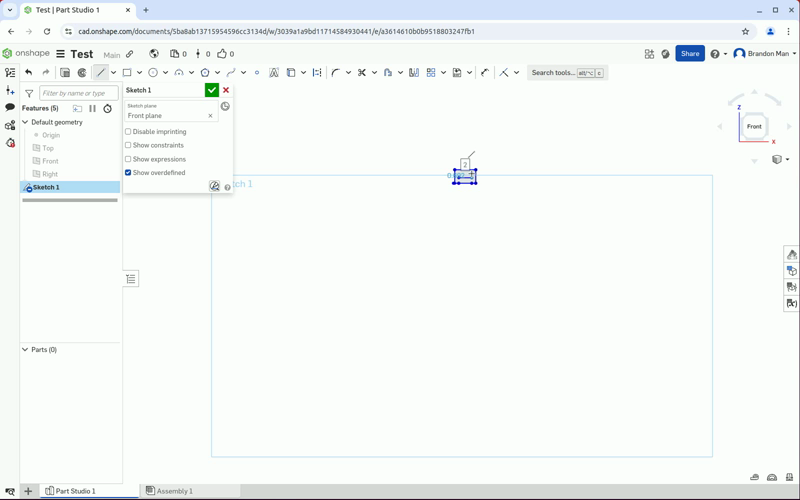
scroll(6)
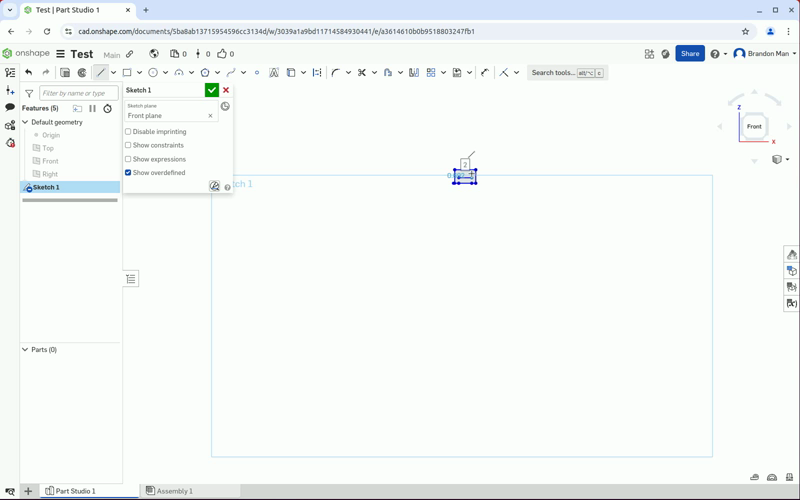
scroll(6)
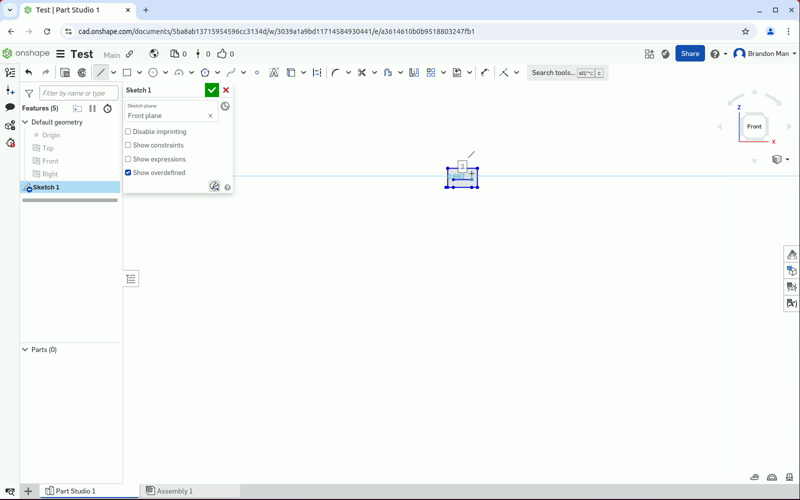
scroll(6)
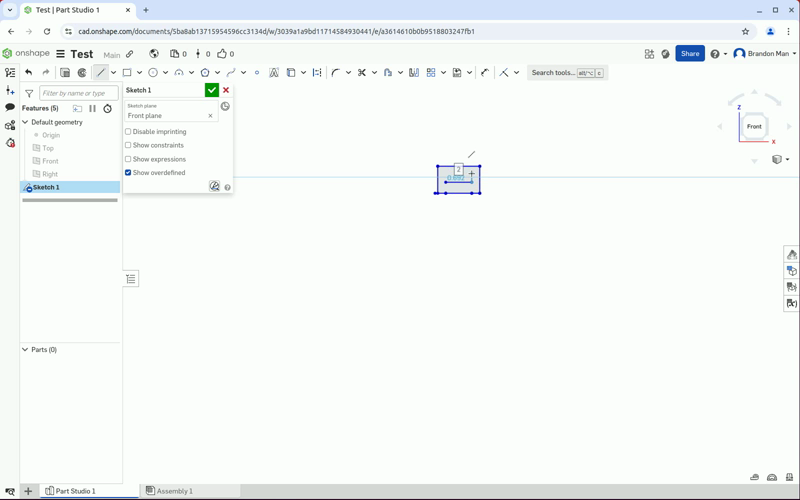
scroll(6)
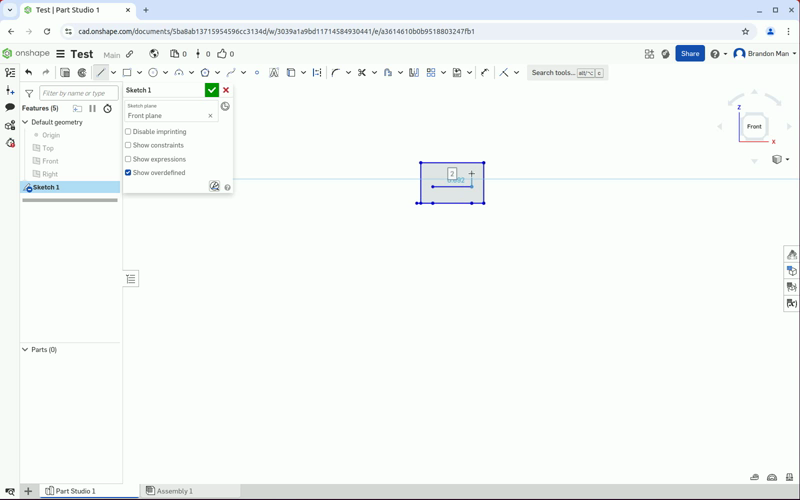
scroll(6)
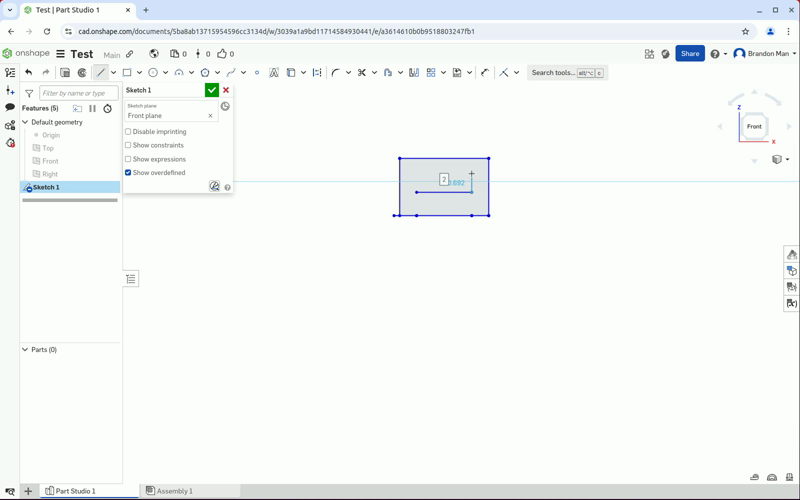
scroll(6)
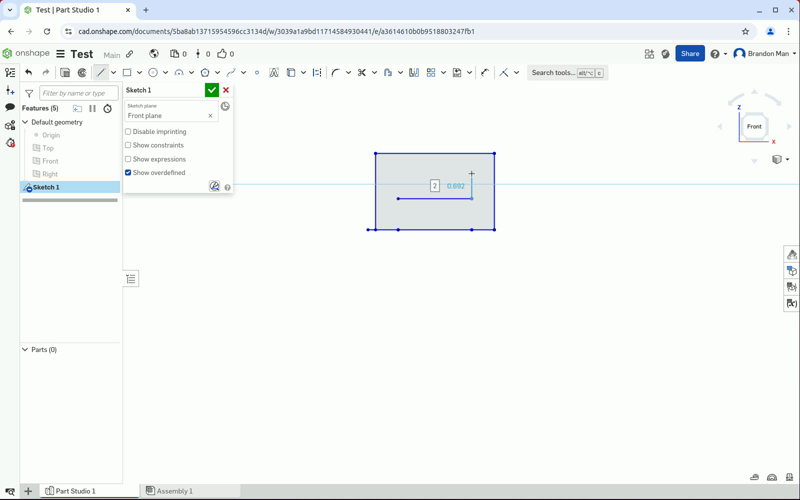
scroll(6)
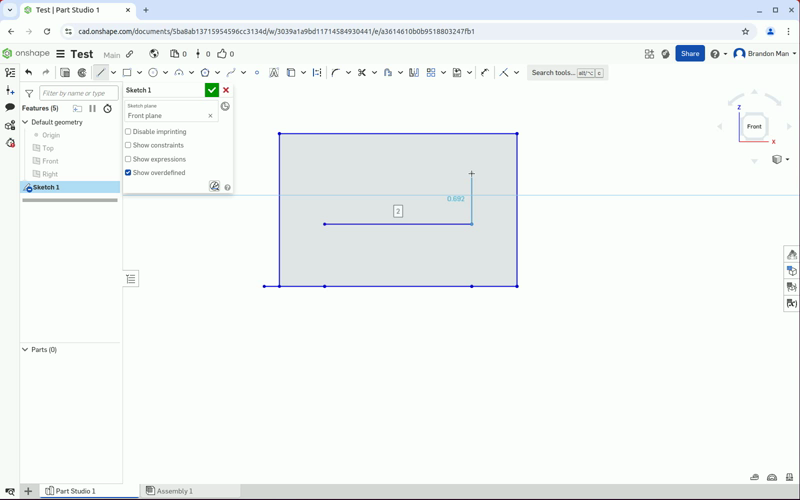
click(471, 173)
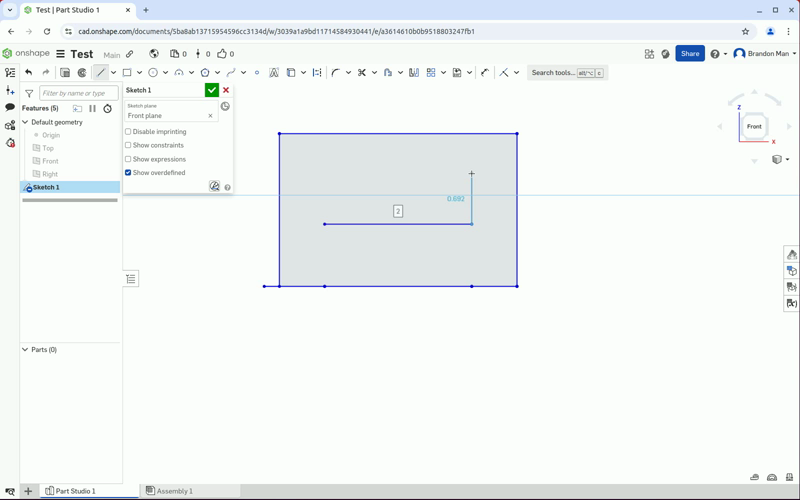
scroll(-6)
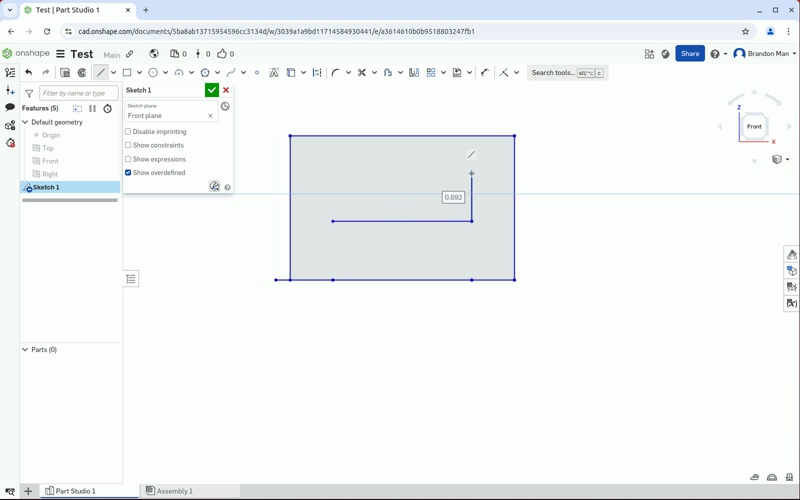
scroll(-6)
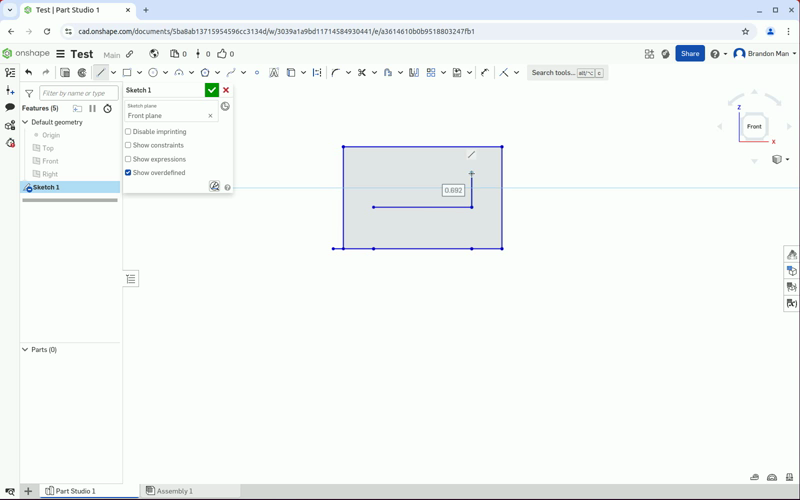
scroll(-6)
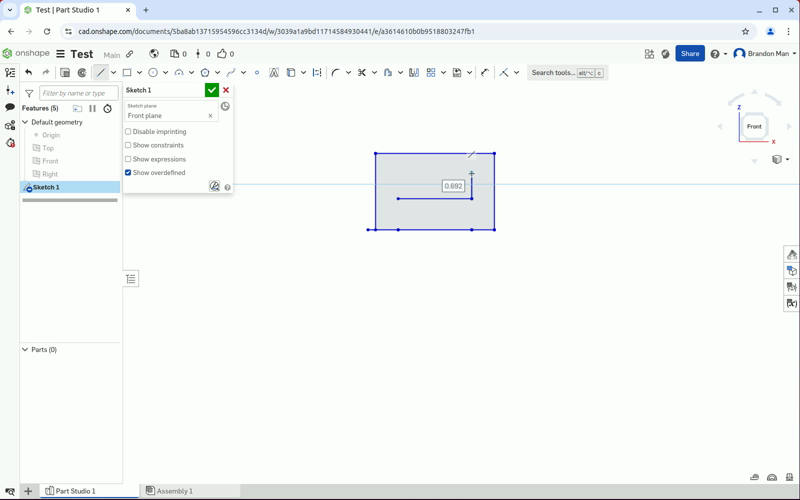
scroll(-6)
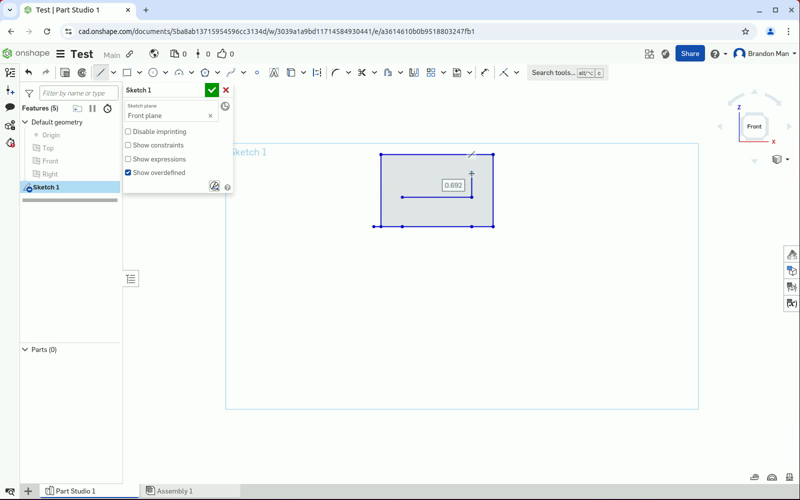
scroll(-6)
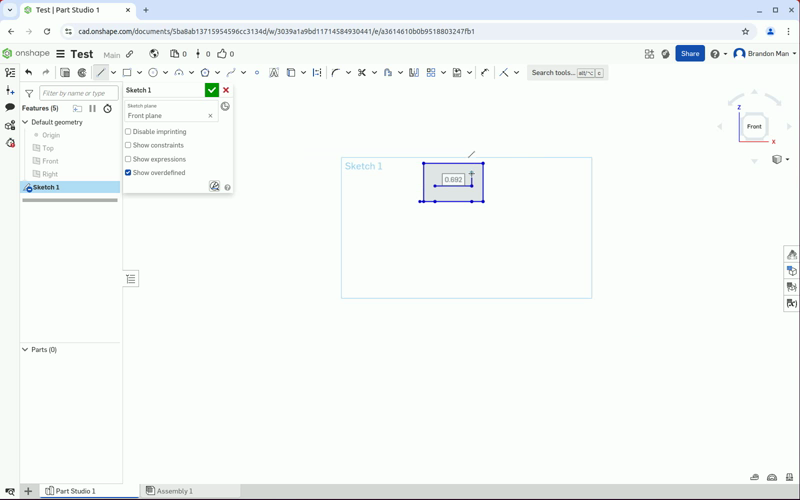
scroll(-6)
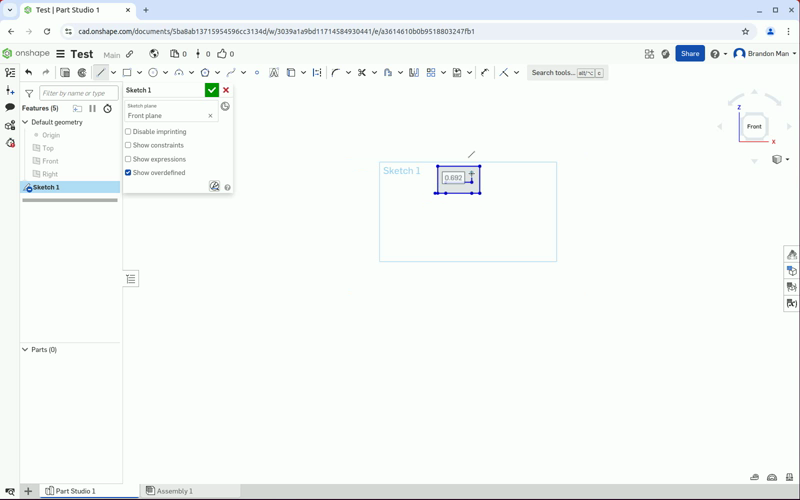
scroll(-6)
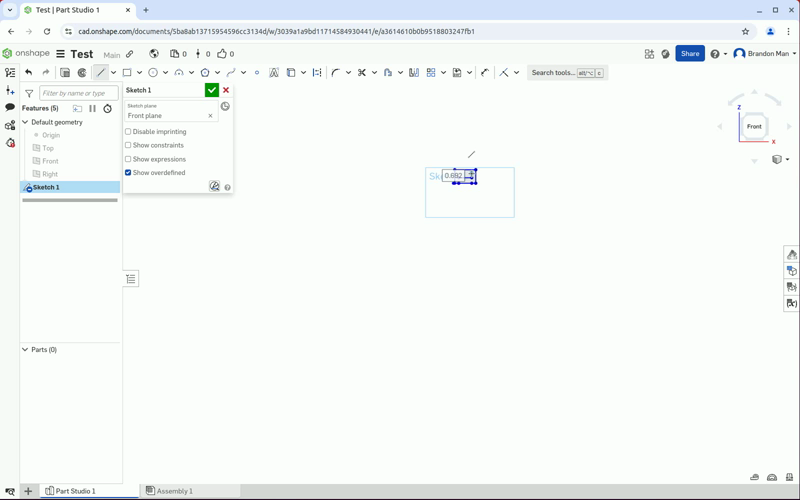
key_up(shift)
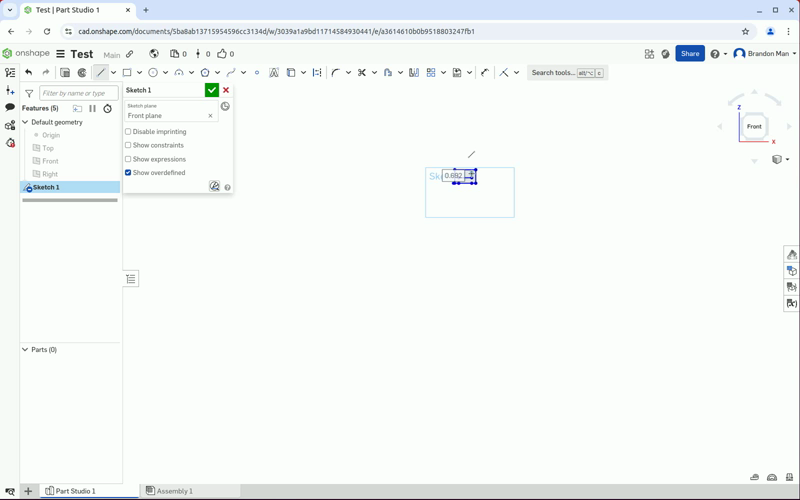
key_down(shift)
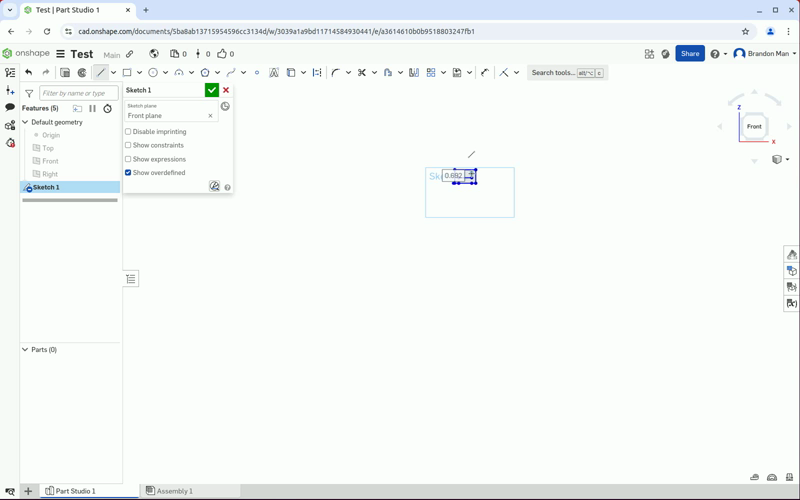
mouse_move(501, 173)
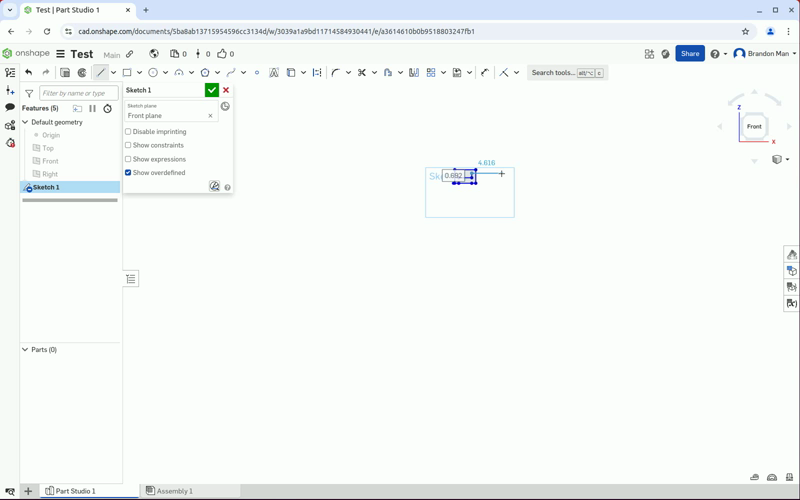
mouse_move(458, 173)
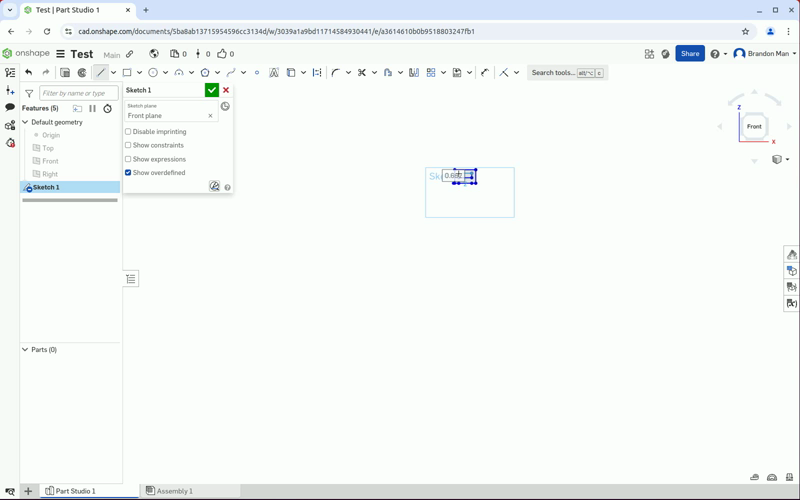
scroll(6)
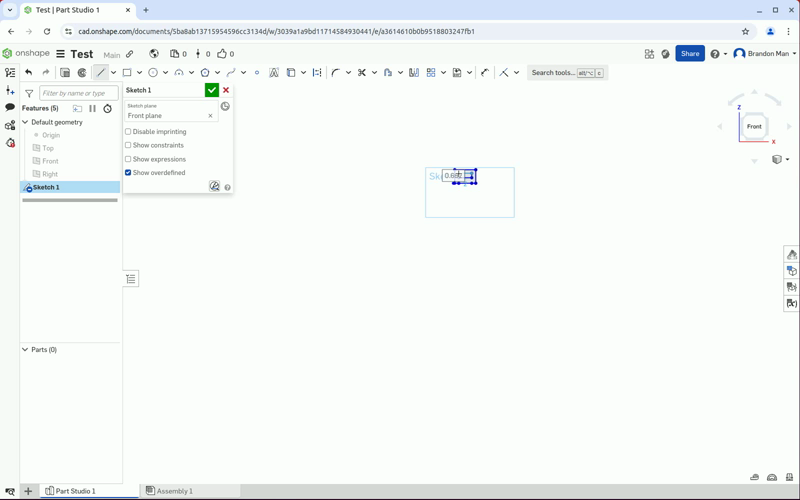
scroll(6)
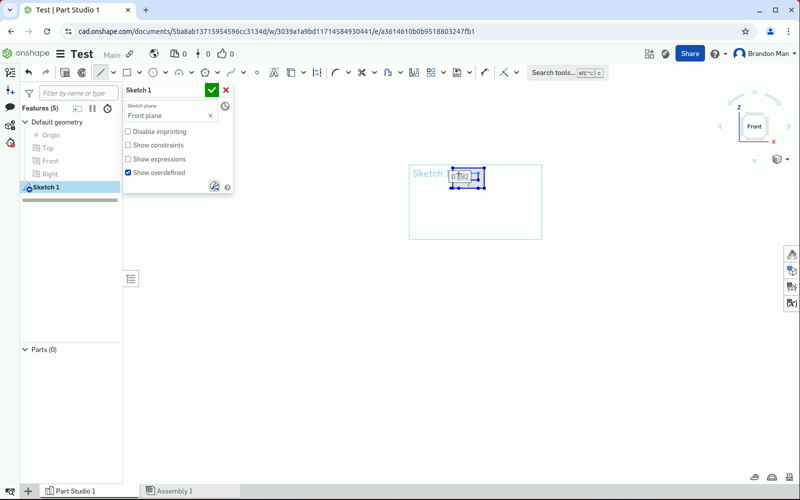
scroll(6)
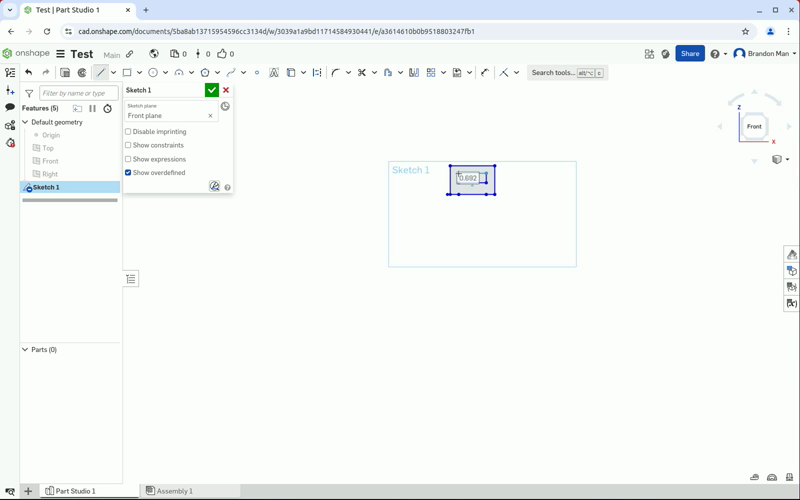
scroll(6)
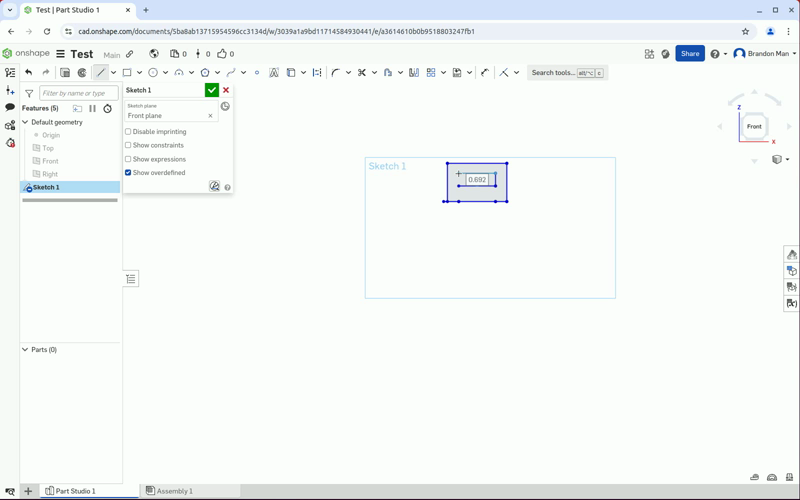
scroll(6)
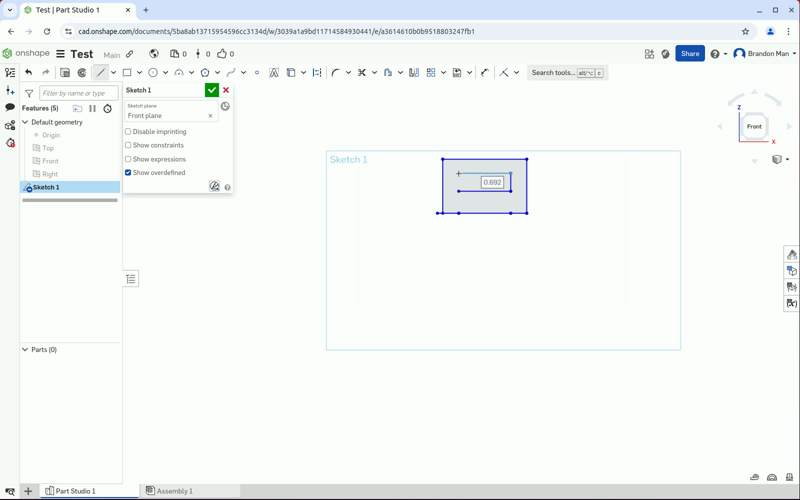
scroll(6)
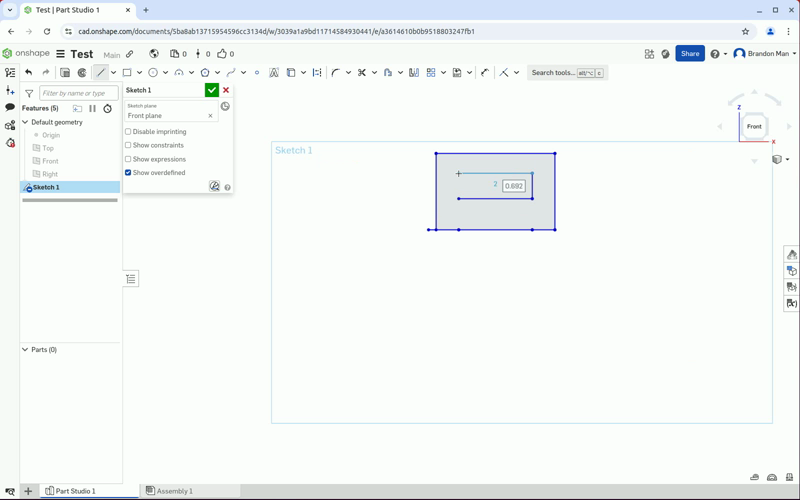
scroll(6)
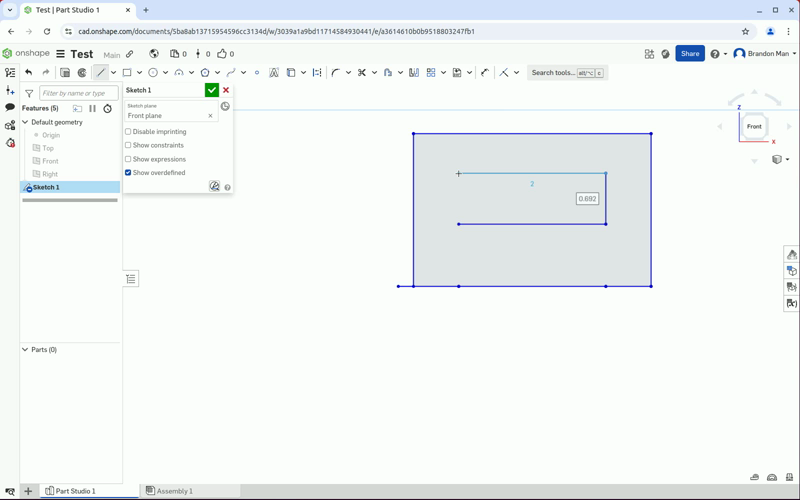
click(458, 173)
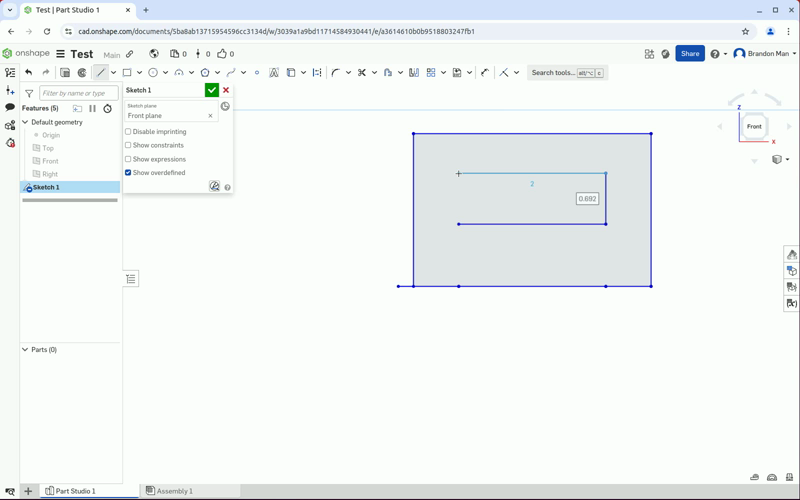
scroll(-6)
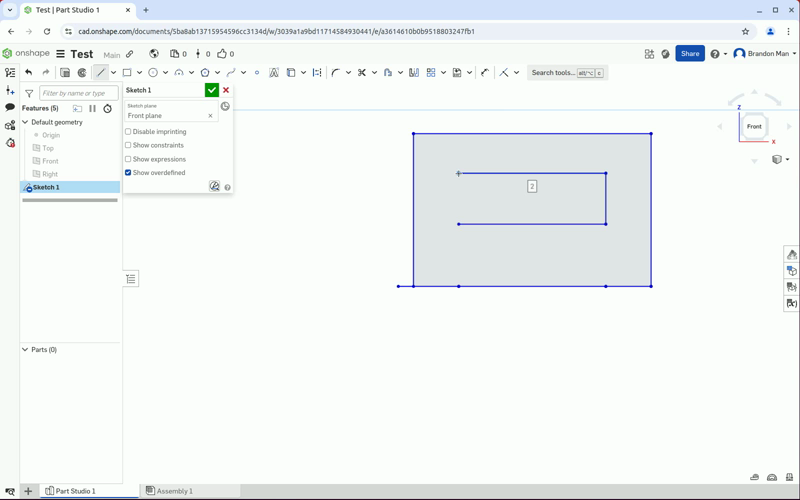
scroll(-6)
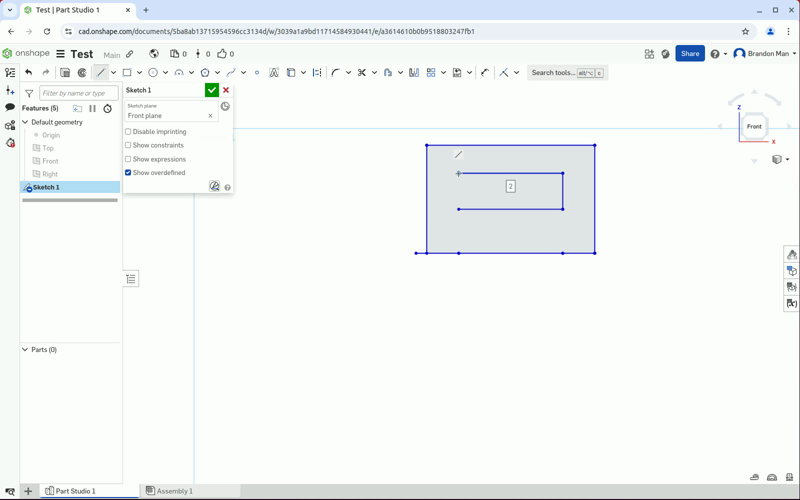
scroll(-6)
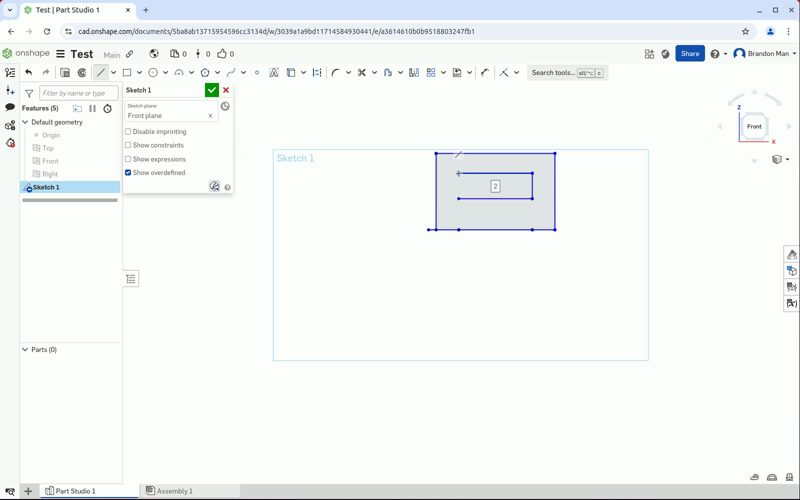
scroll(-6)
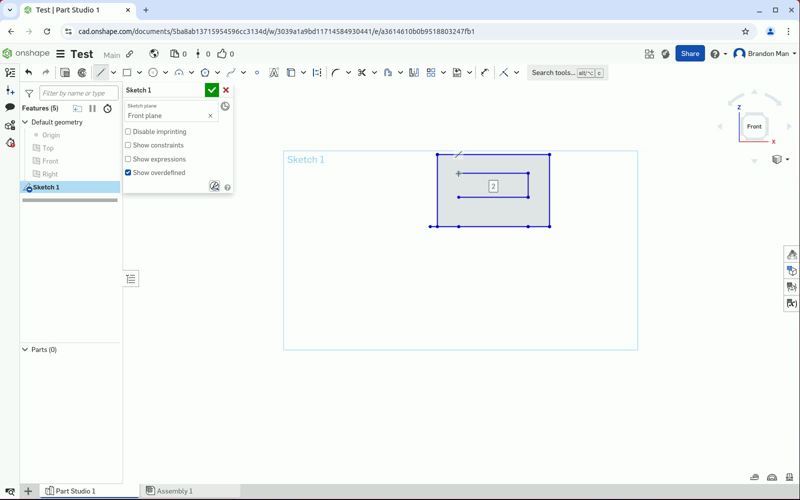
scroll(-6)
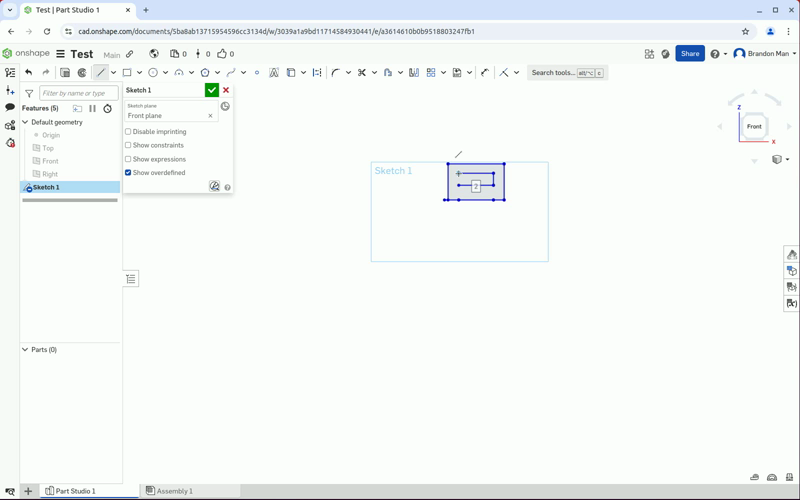
scroll(-6)
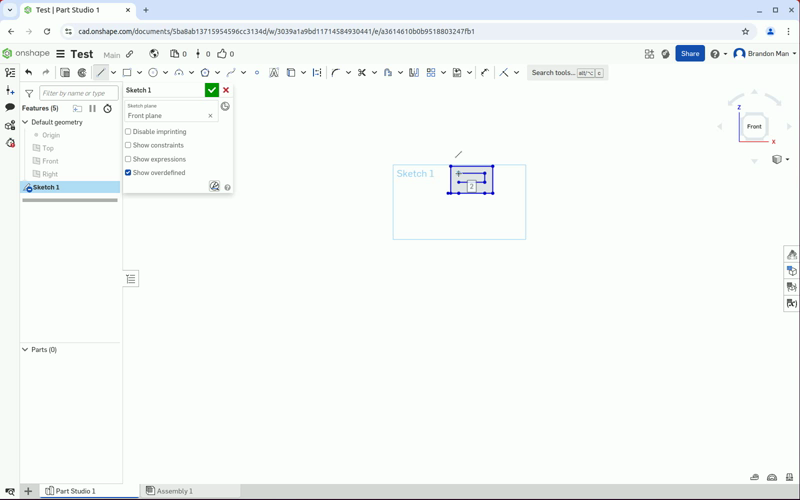
scroll(-6)
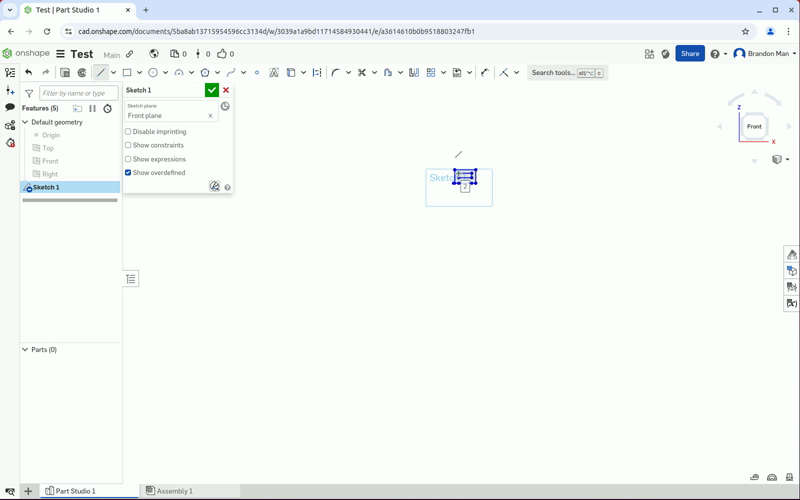
key_up(shift)
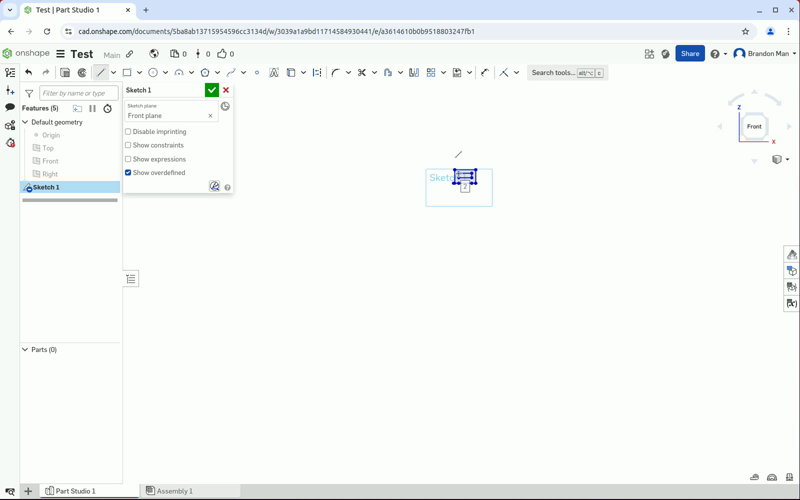
mouse_move(489, 173)
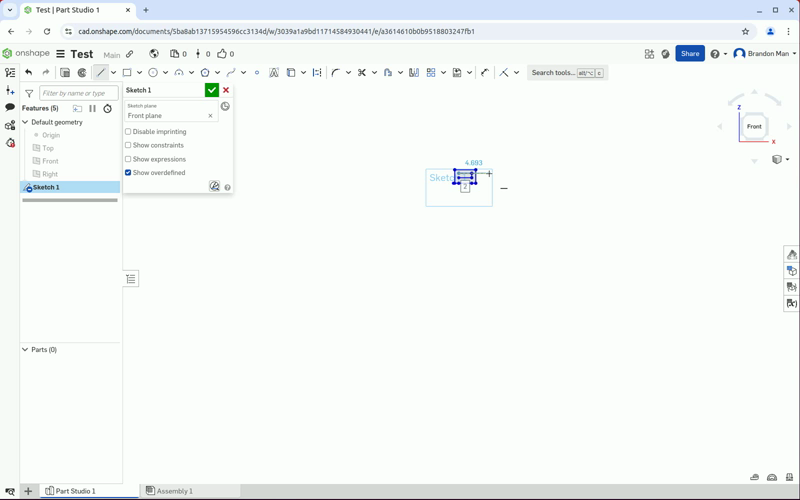
key_down(shift)
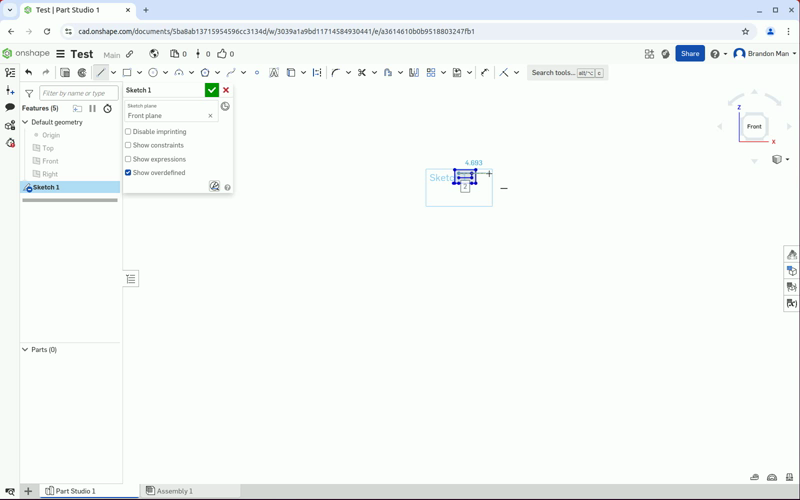
mouse_move(458, 177)
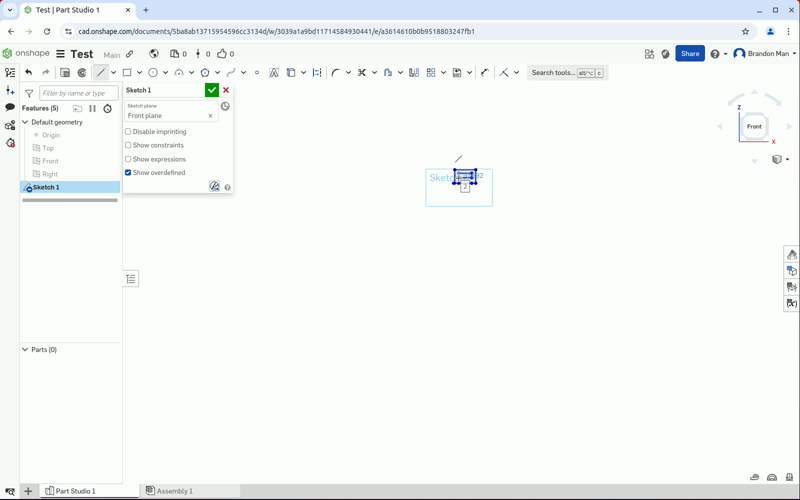
scroll(6)
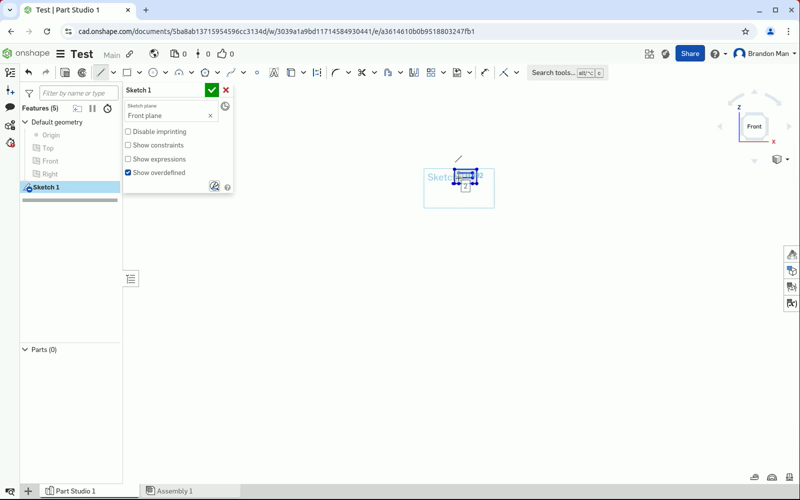
scroll(6)
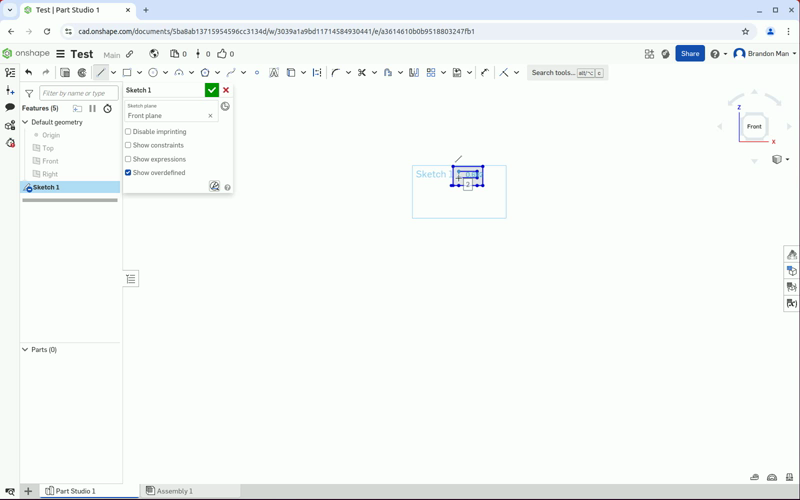
scroll(6)
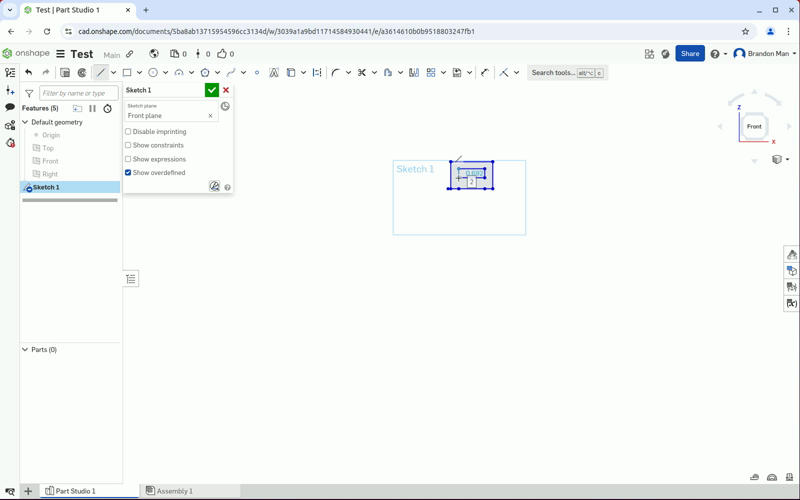
scroll(6)
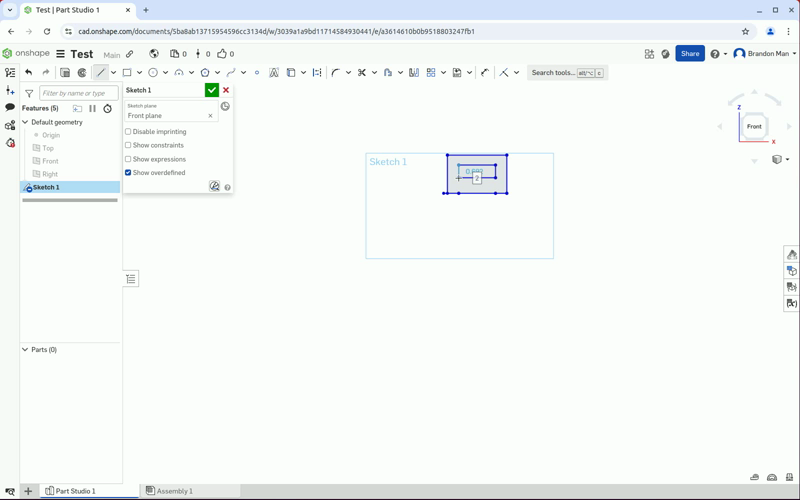
scroll(6)
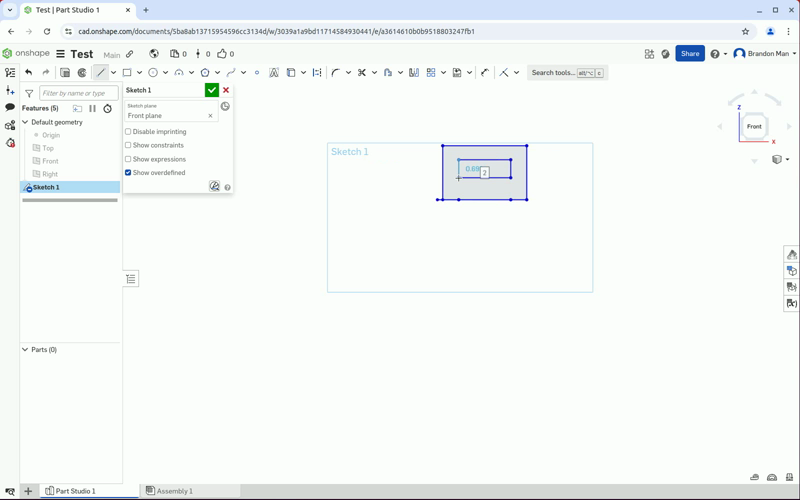
scroll(6)
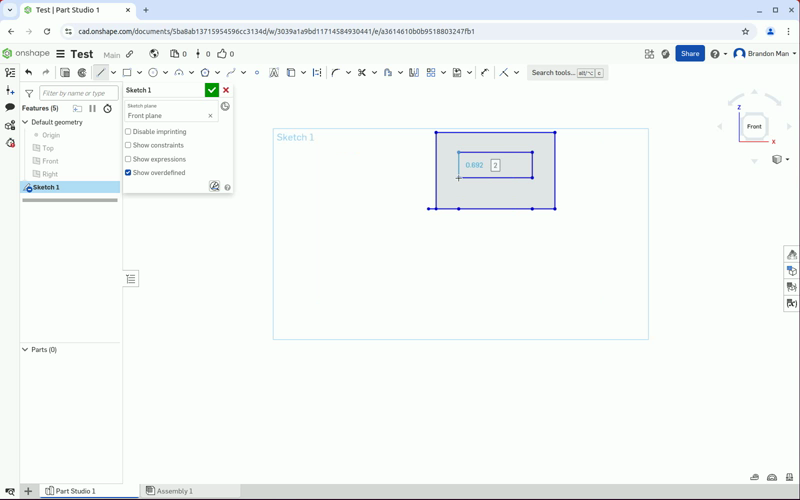
scroll(6)
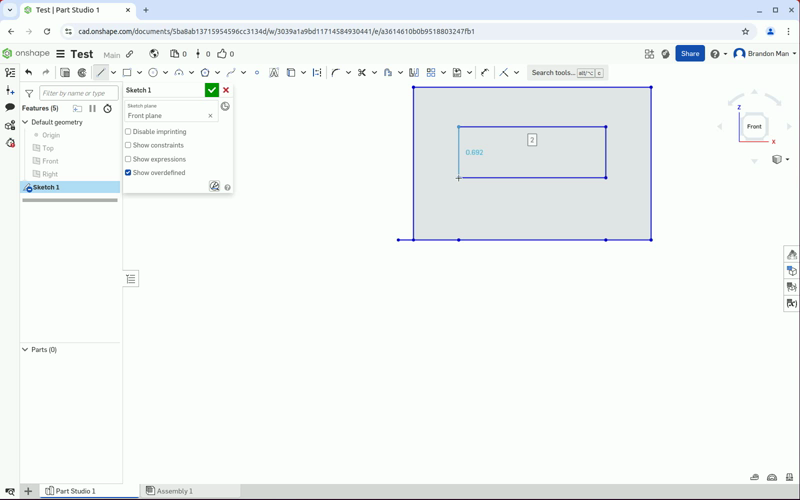
key_up(shift)
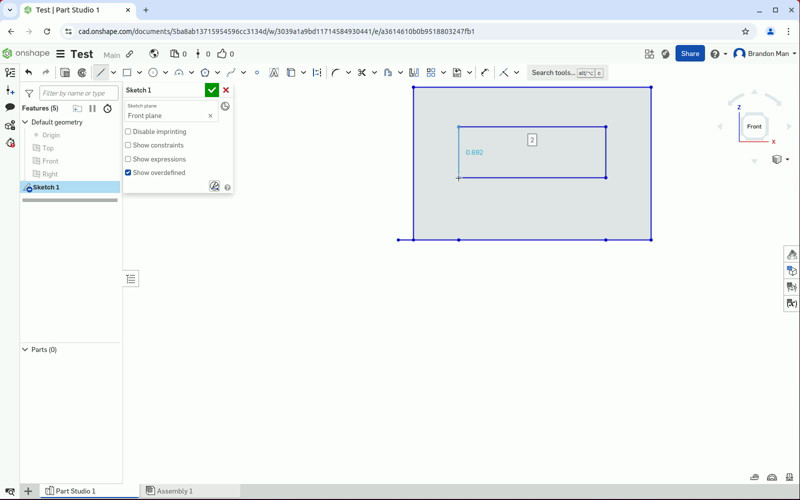
click(458, 177)
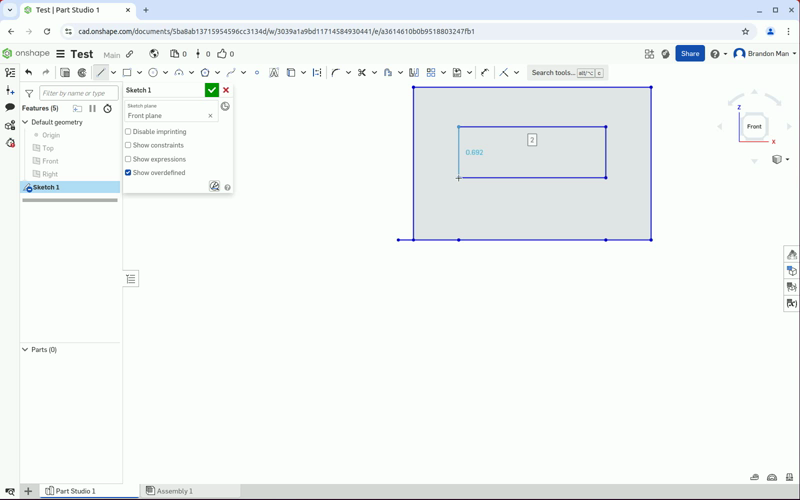
scroll(-6)
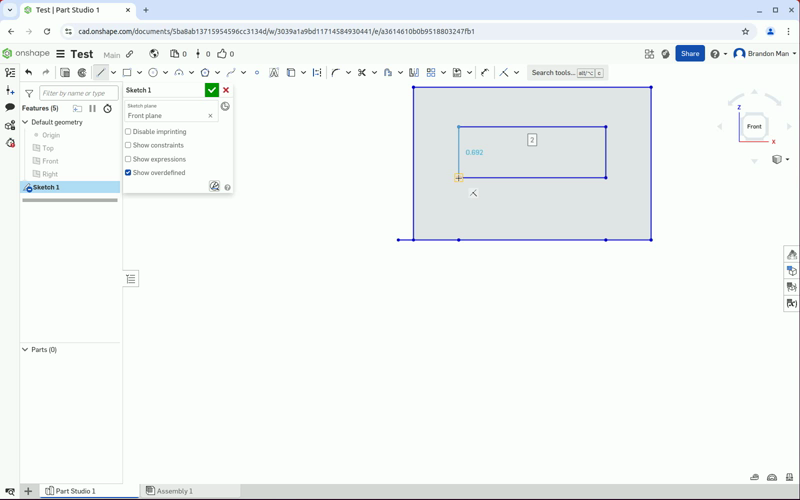
scroll(-6)
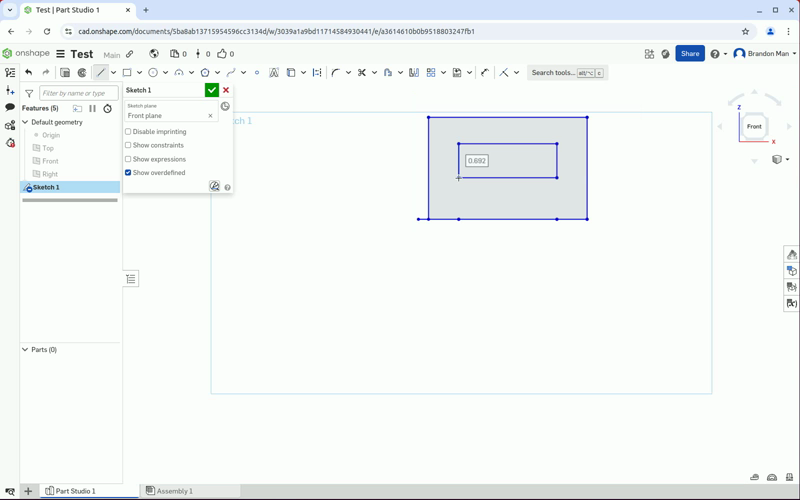
scroll(-6)
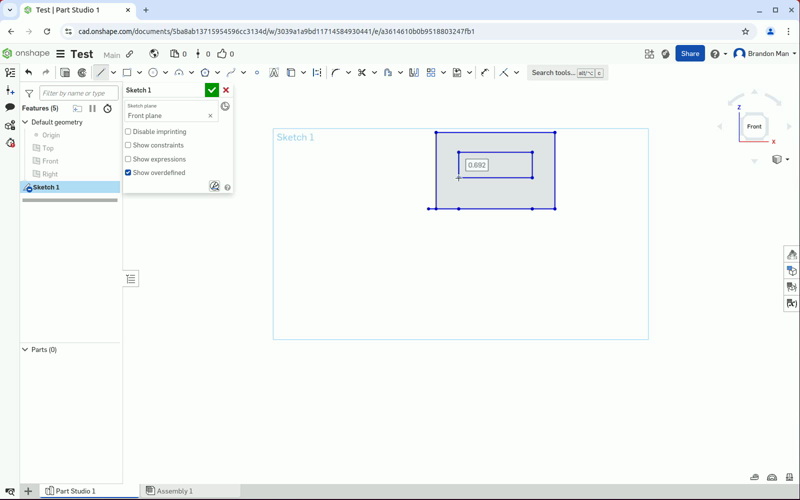
scroll(-6)
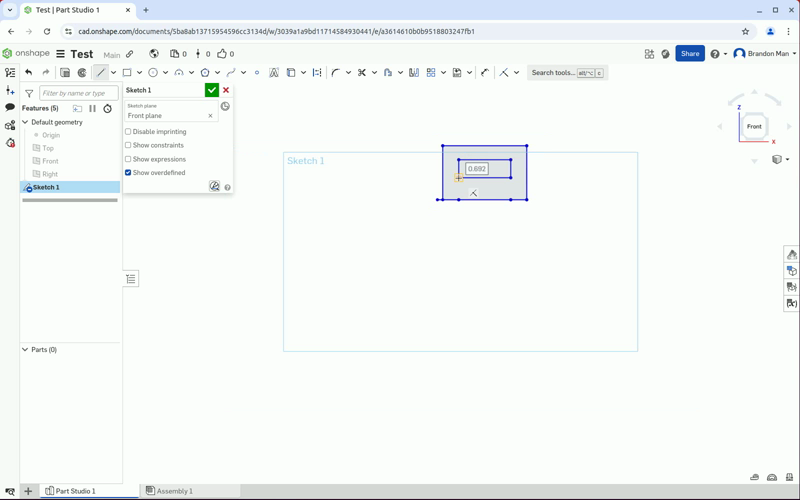
scroll(-6)
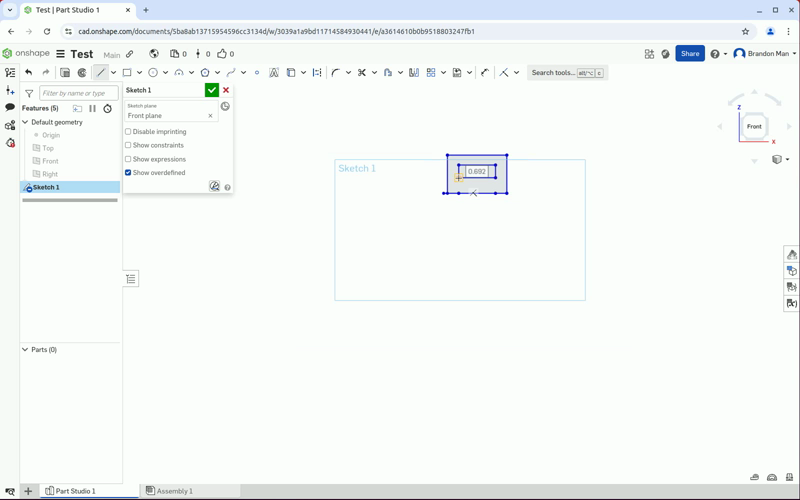
scroll(-6)
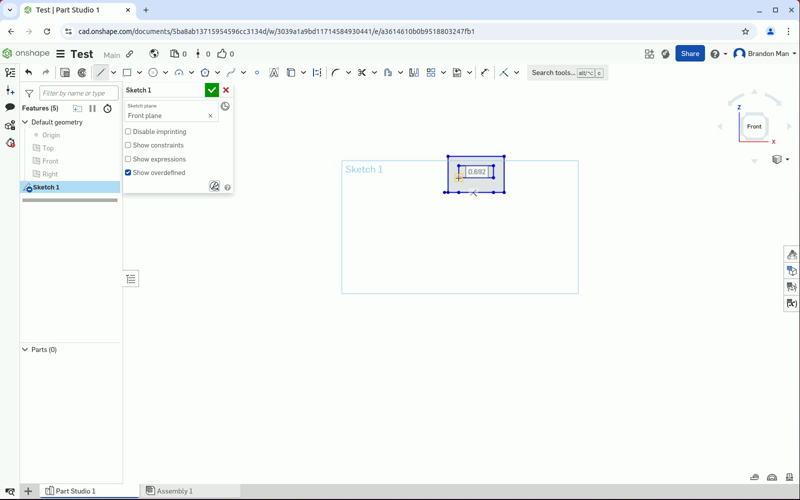
scroll(-6)
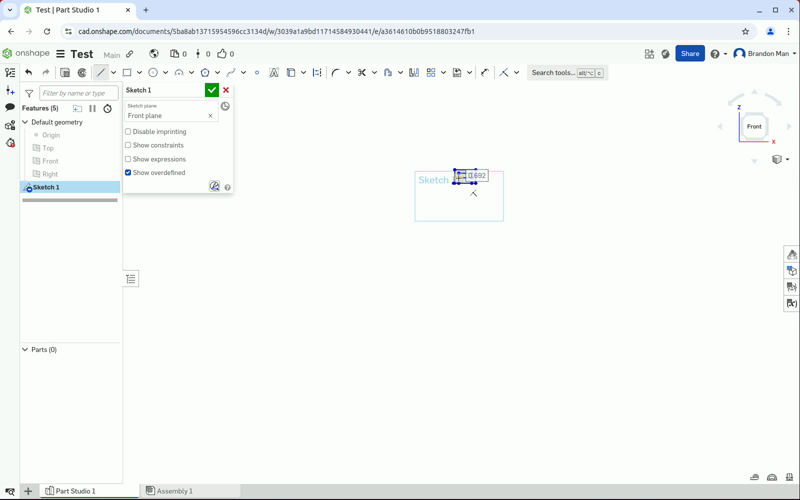
key(esc)
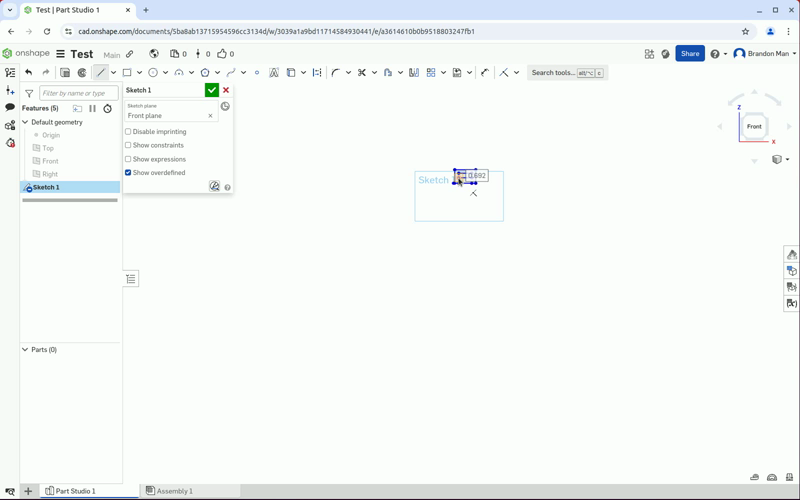
mouse_move(462, 182)
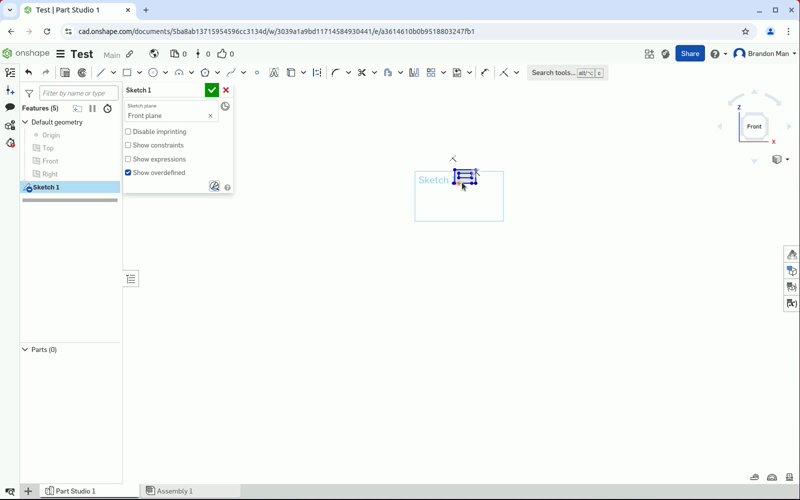
scroll(6)
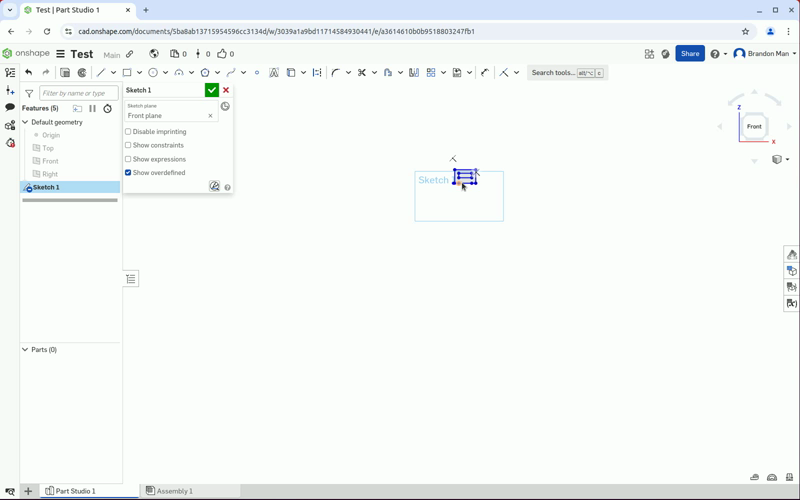
scroll(6)
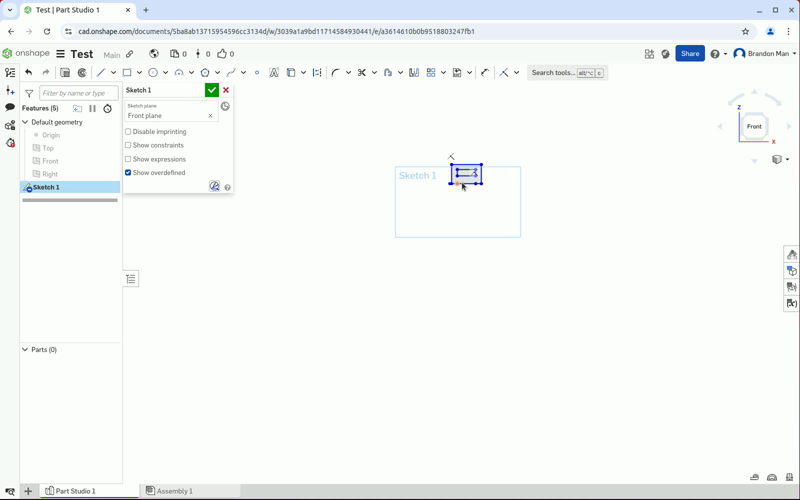
scroll(6)
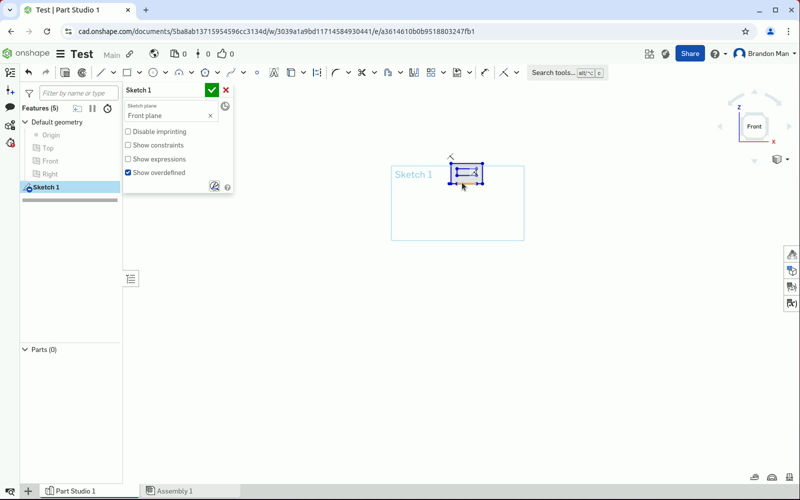
scroll(6)
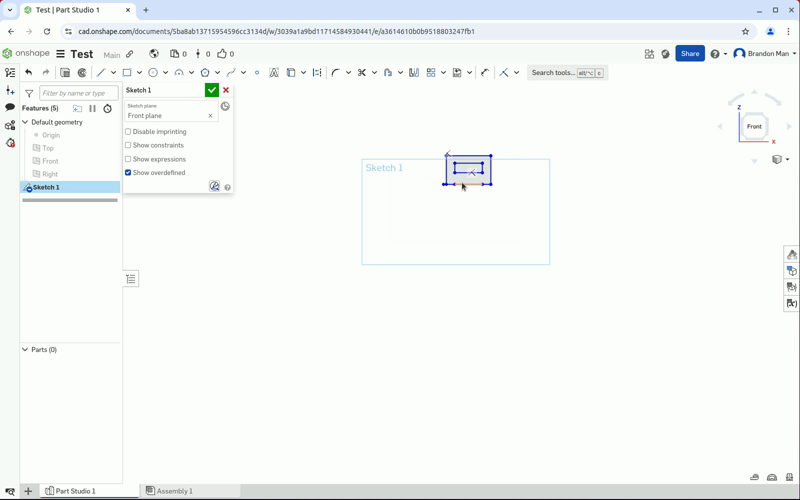
scroll(6)
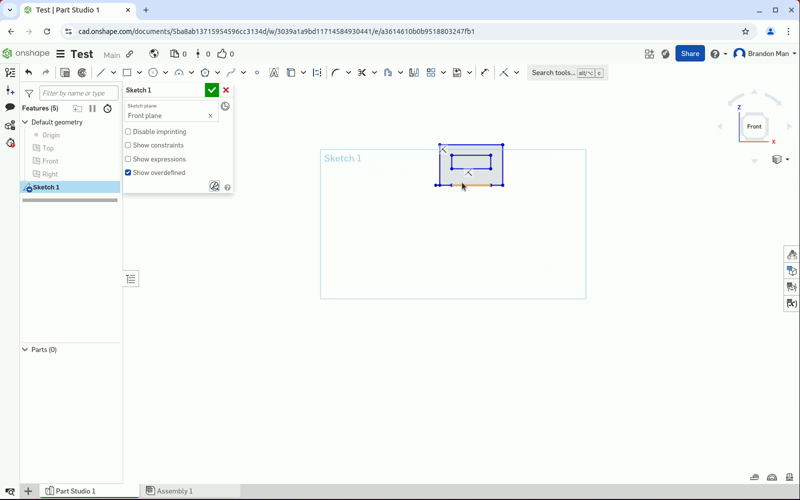
scroll(6)
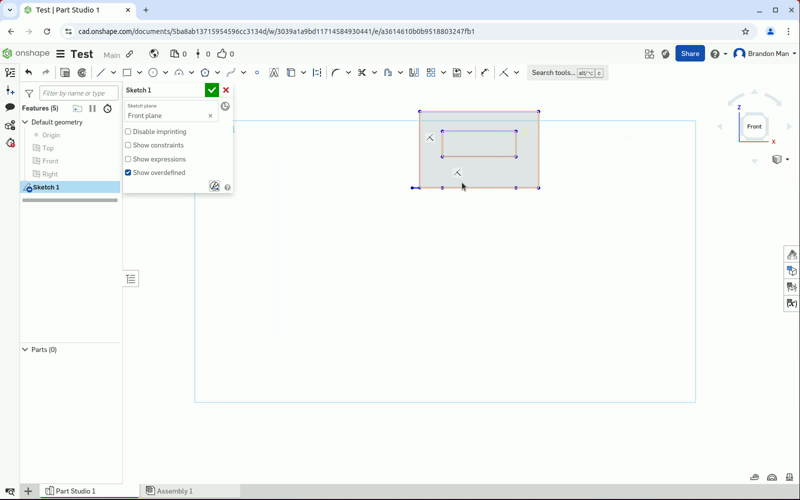
scroll(6)
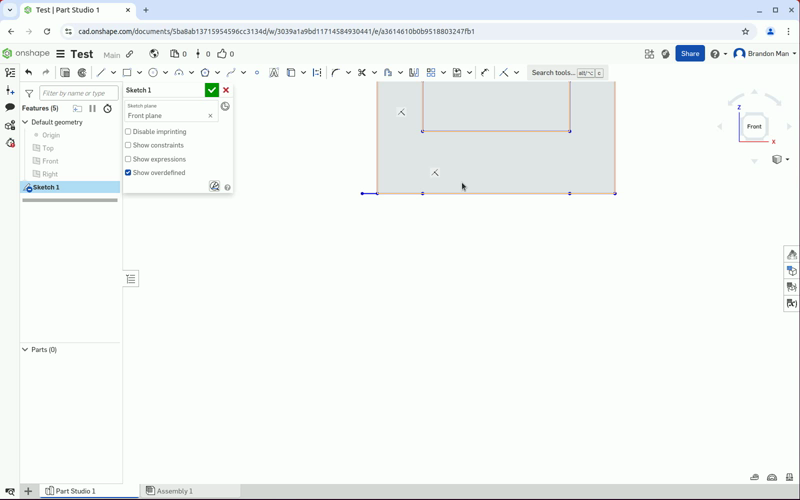
click(462, 182)
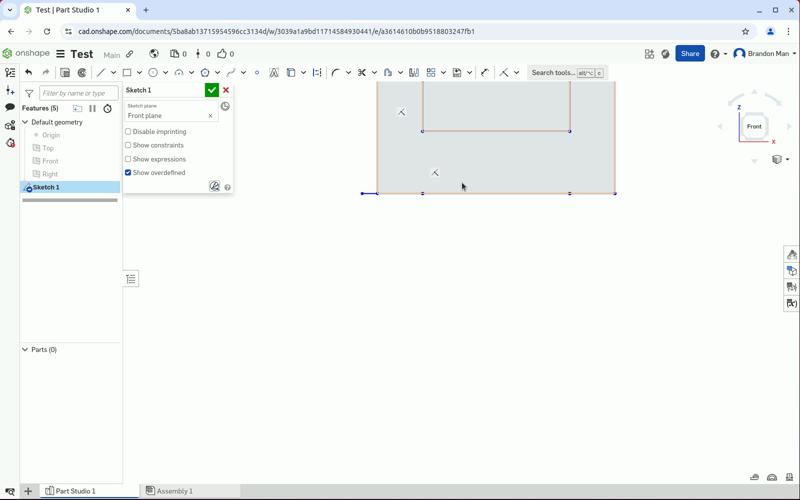
scroll(-6)
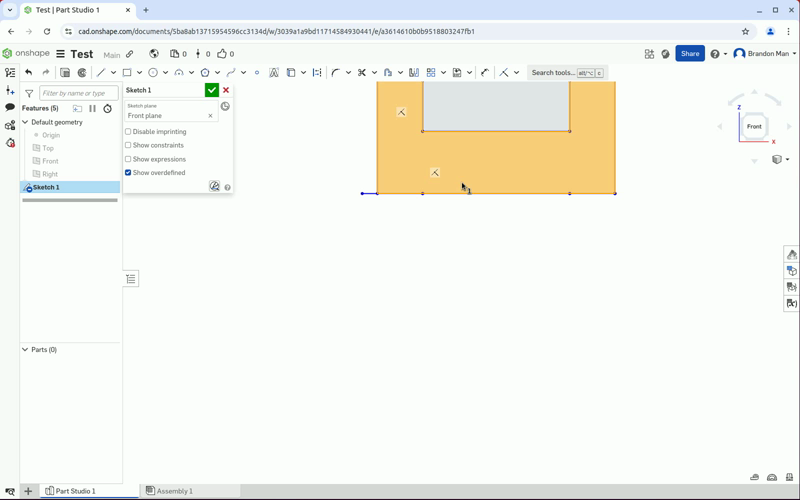
scroll(-6)
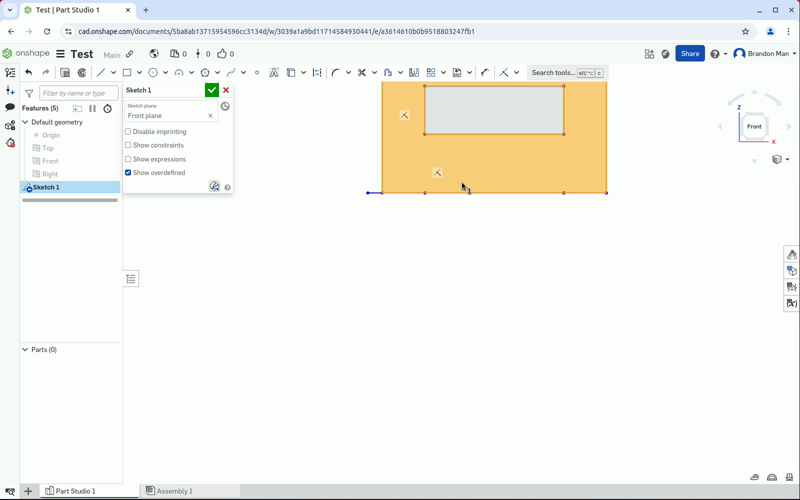
scroll(-6)
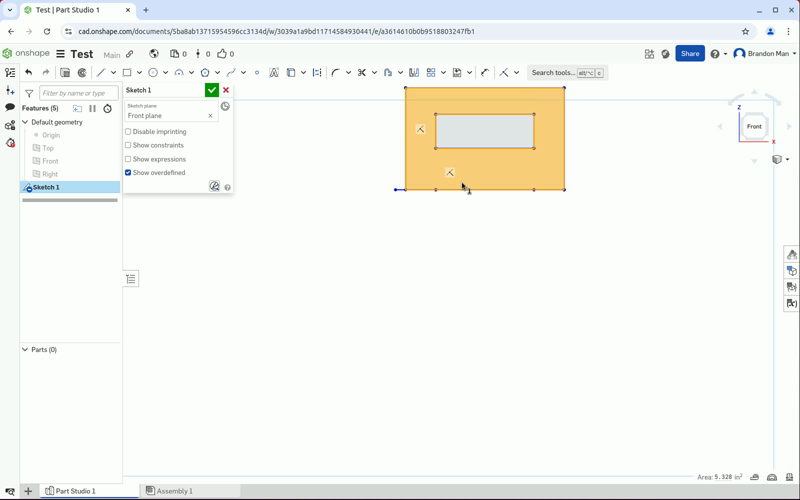
scroll(-6)
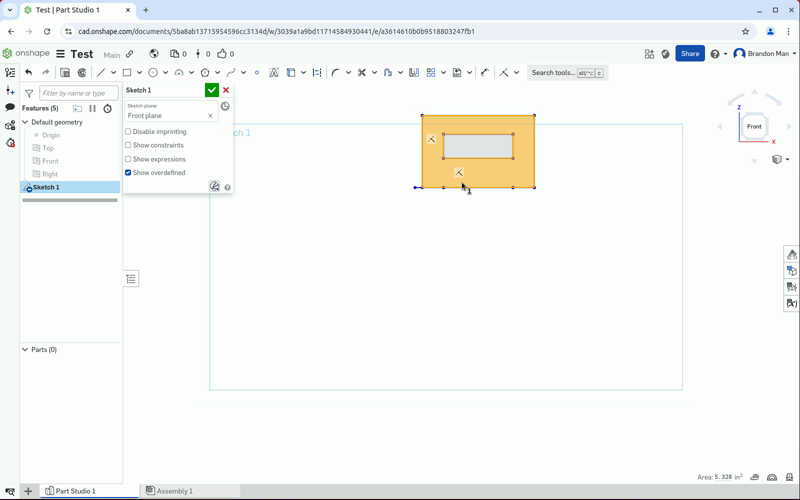
scroll(-6)
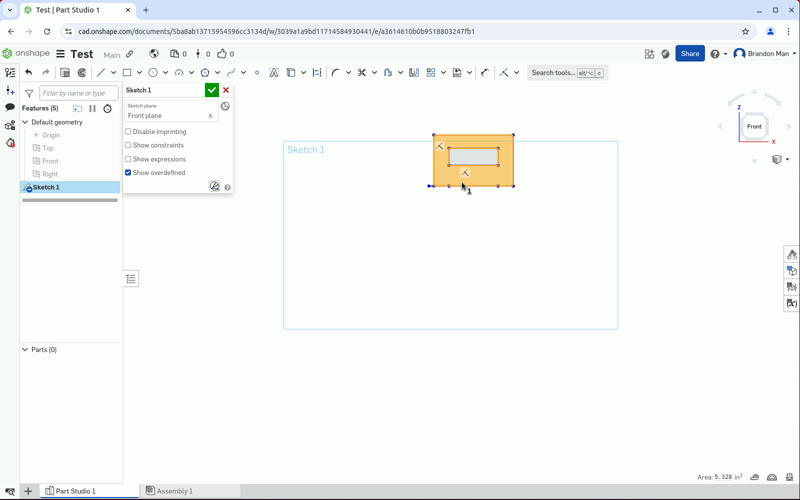
scroll(-6)
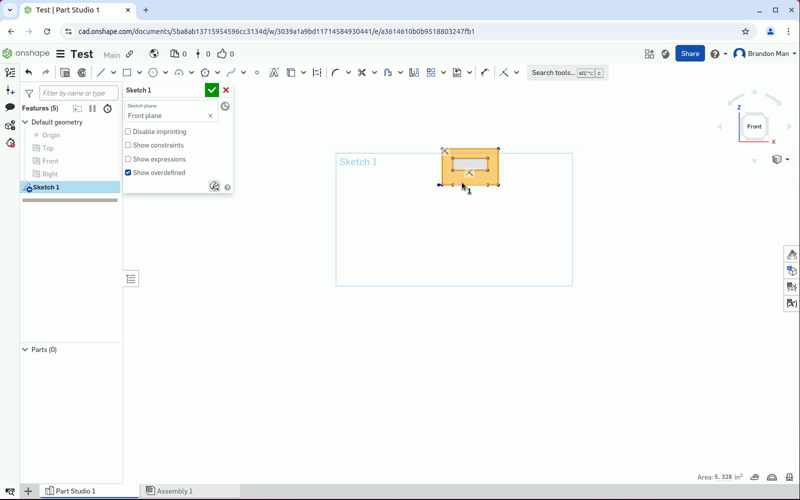
scroll(-6)
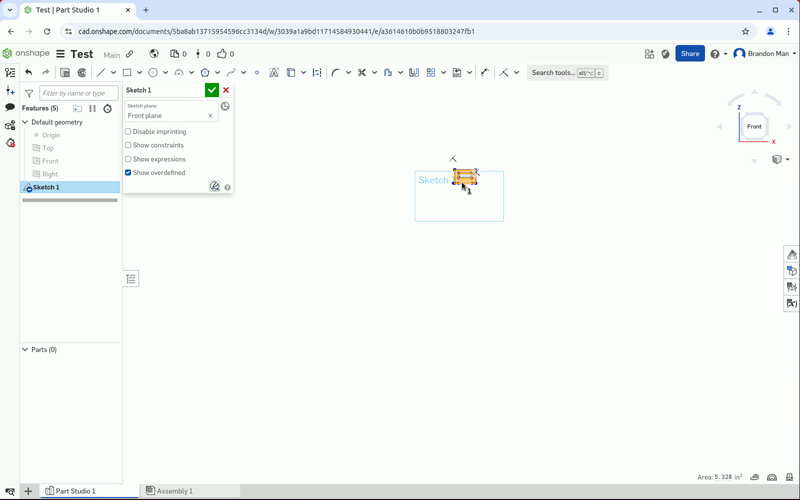
mouse_move(73, 352)
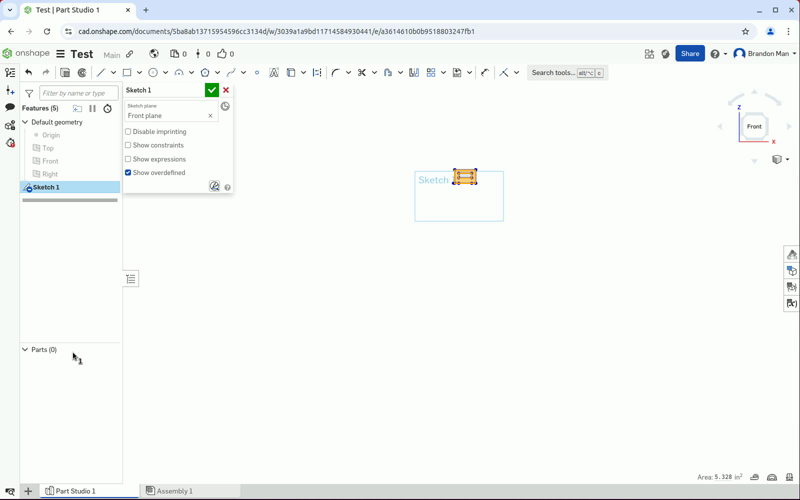
key(shift+y)
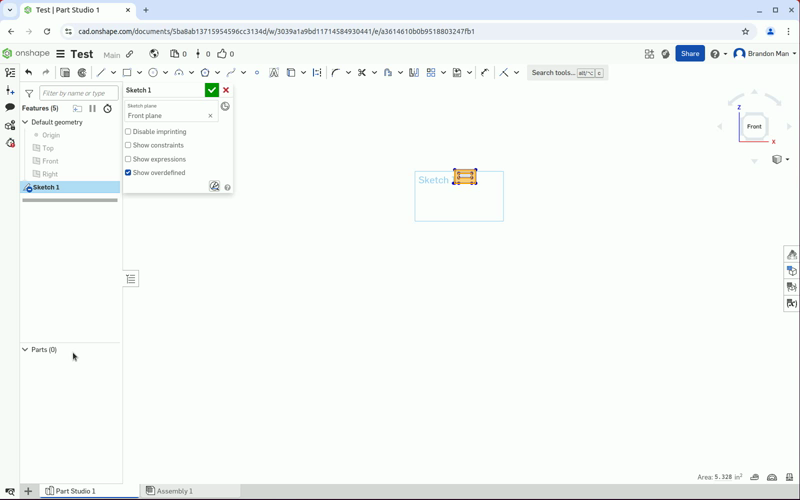
key(shift+e)
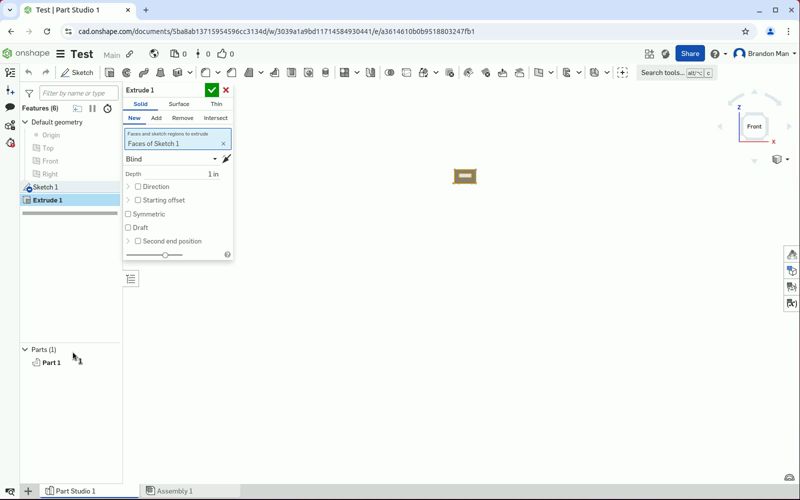
mouse_move(143, 106)
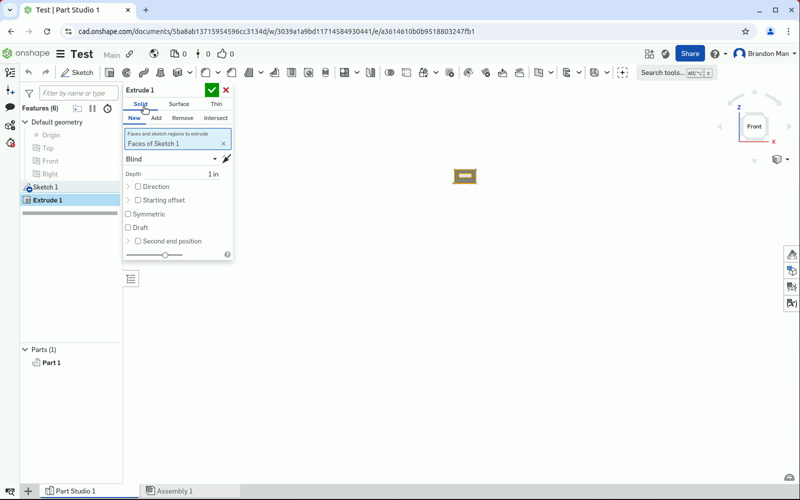
click(143, 106)
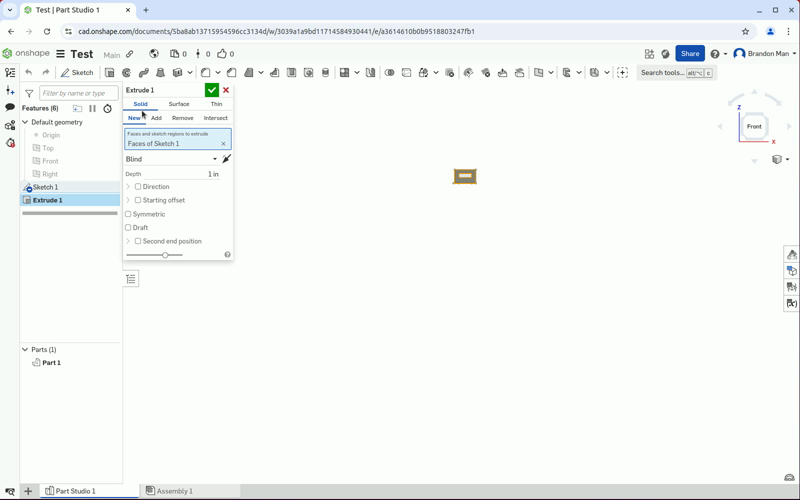
mouse_move(137, 120)
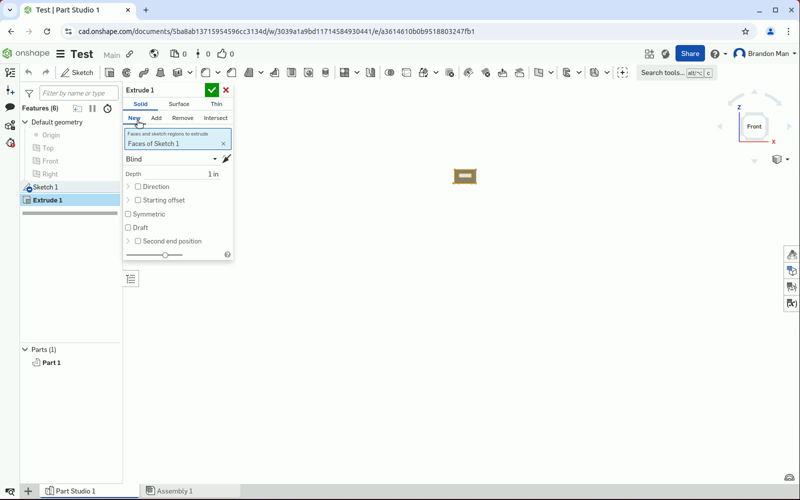
click(137, 120)
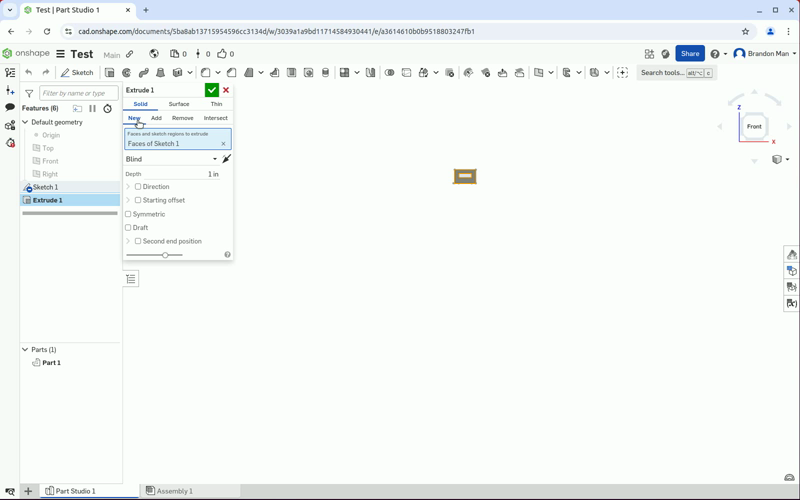
key(tab, 4)
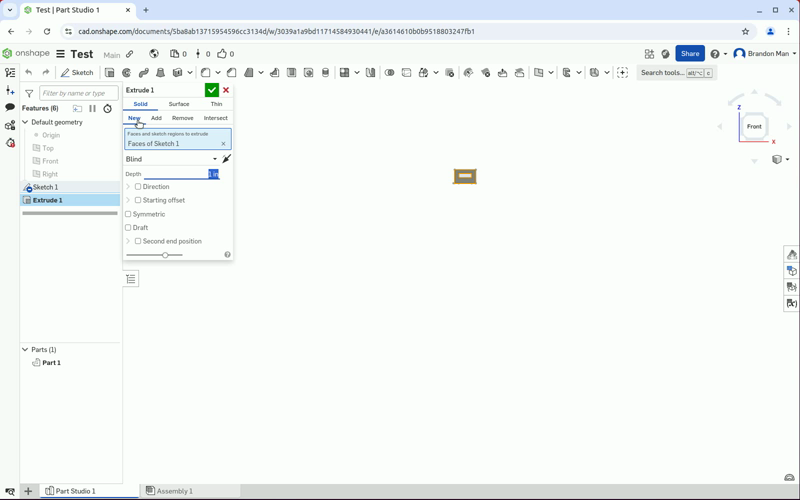
text(-0.722)
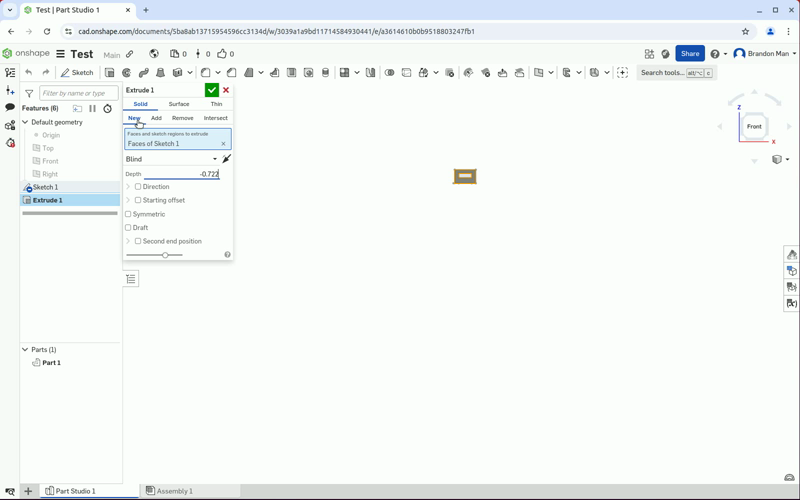
key(enter)
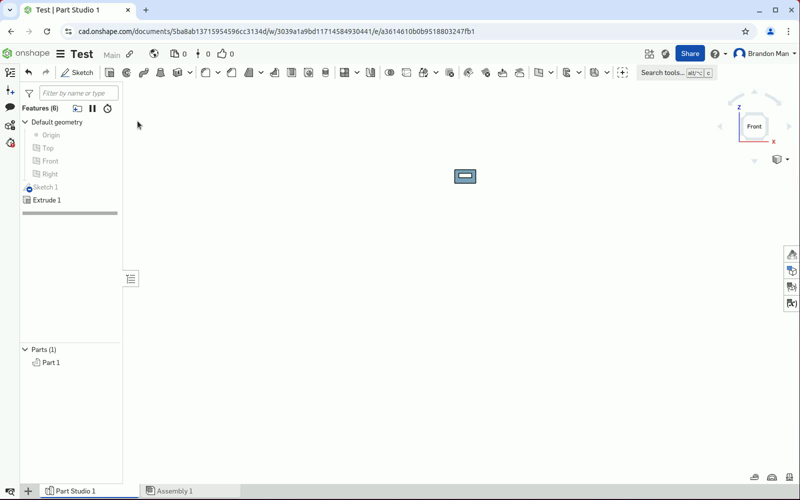
key(shift+h)
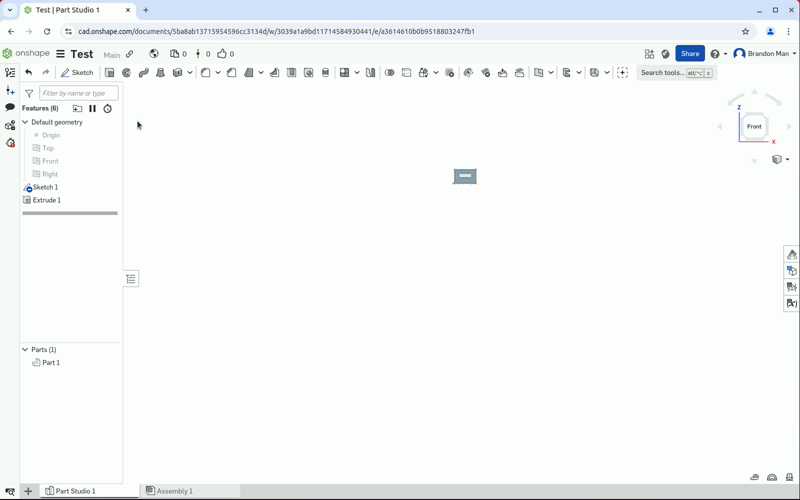
key(shift+h)
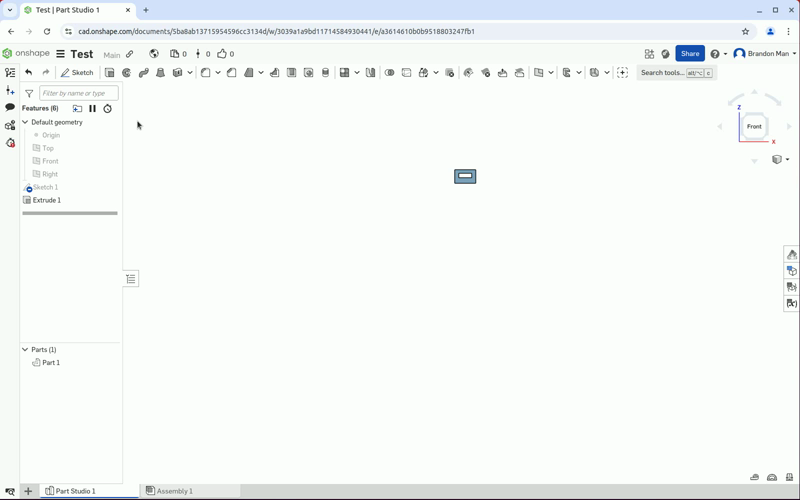
mouse_move(73, 189)
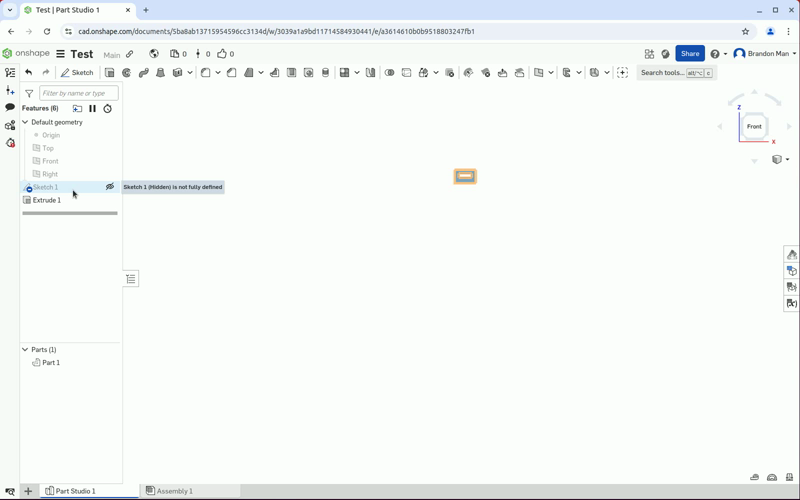
click(73, 189)
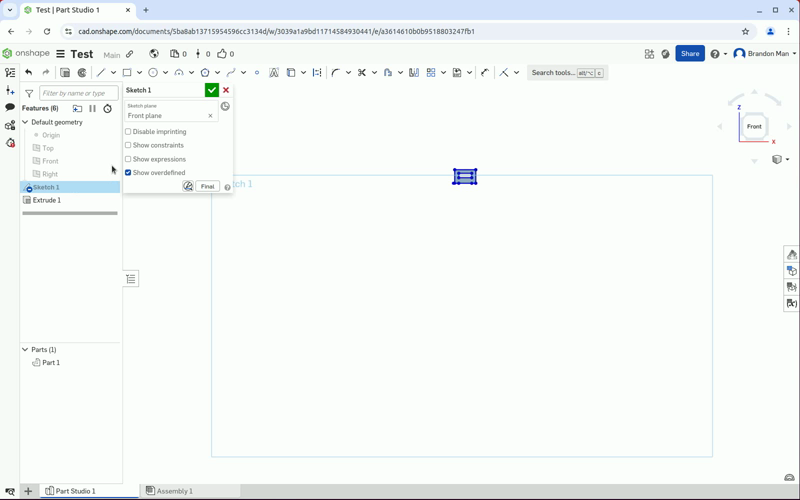
mouse_move(229, 92)
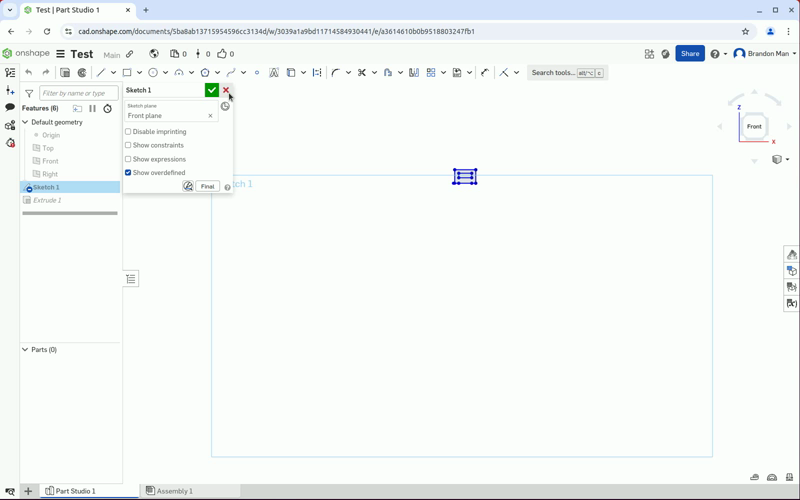
click(229, 92)
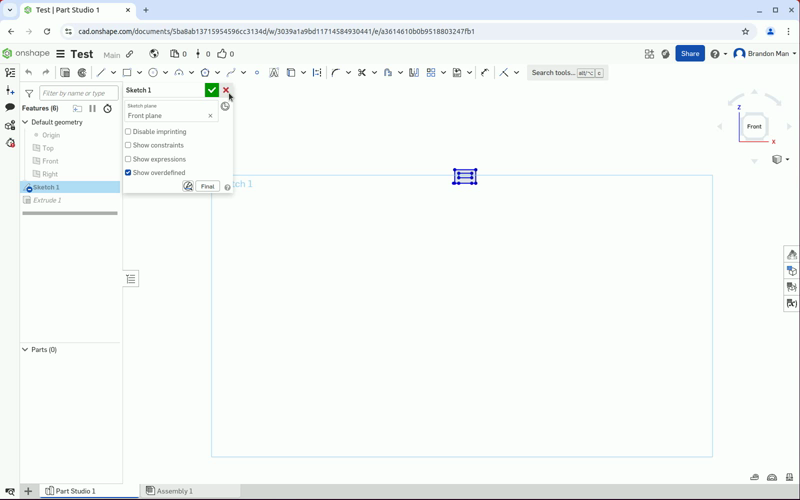
key(shift+s)
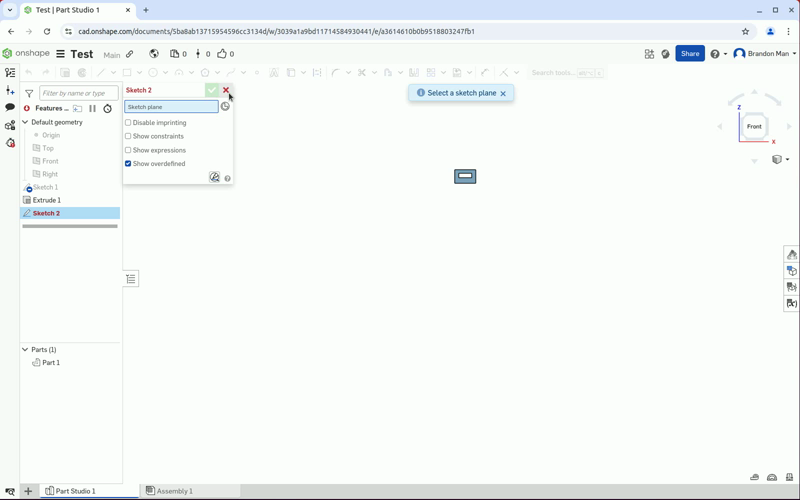
mouse_move(73, 163)
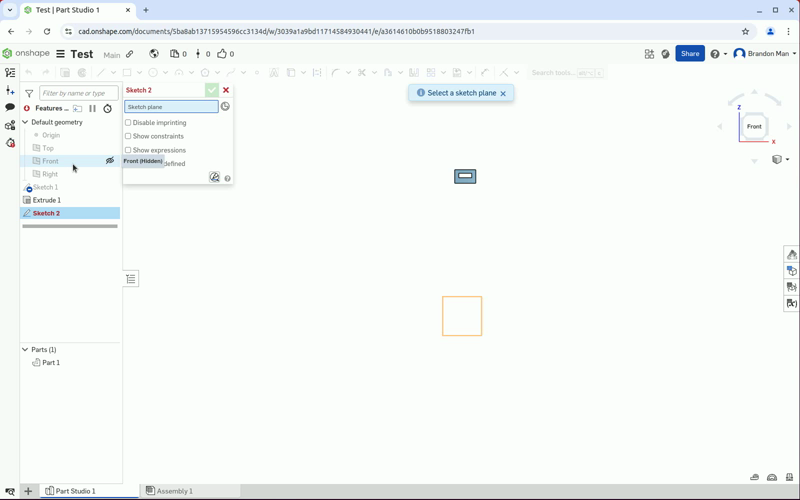
click(73, 163)
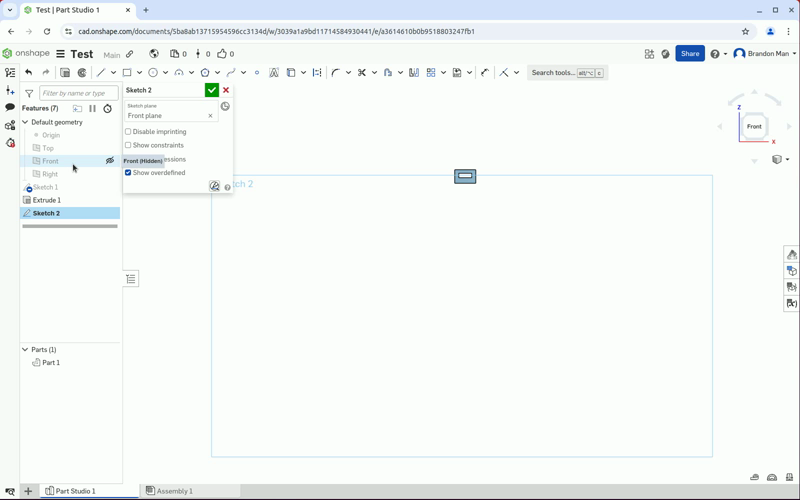
mouse_move(73, 352)
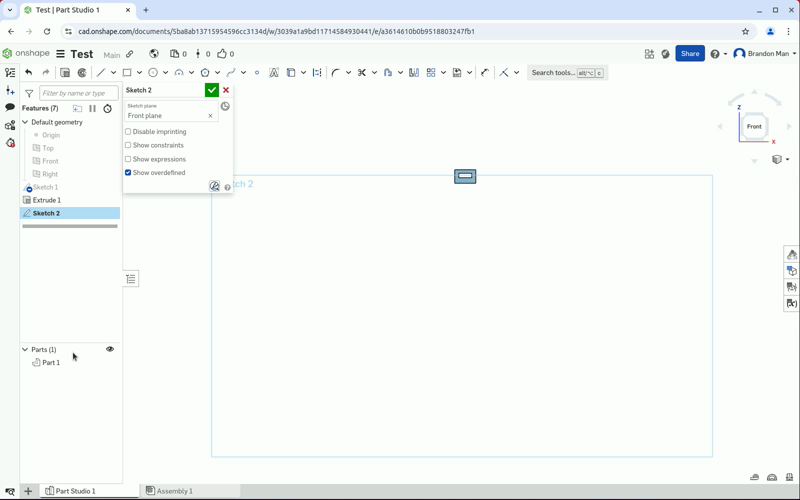
key(y)
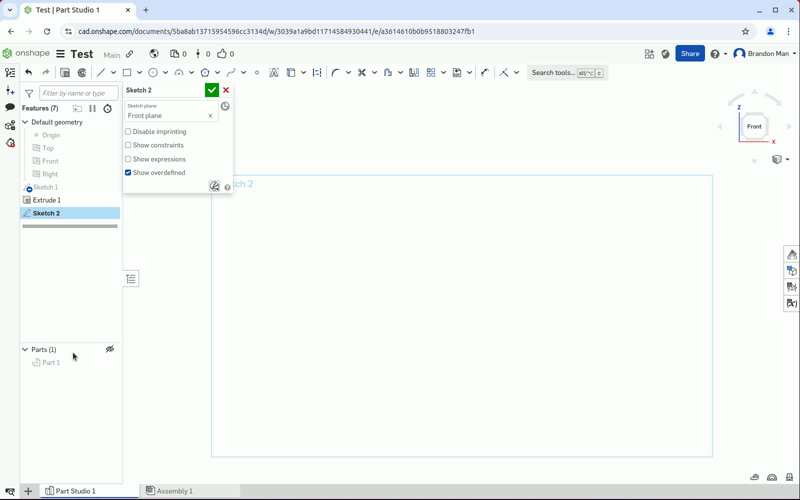
key(l)
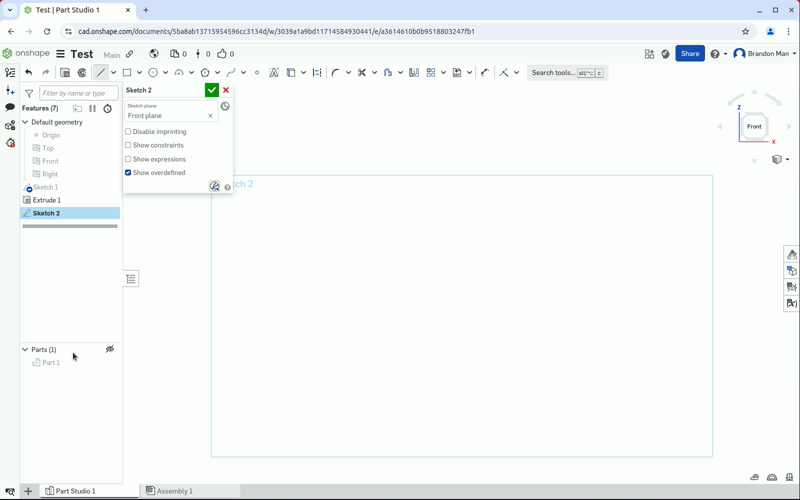
key_down(shift)
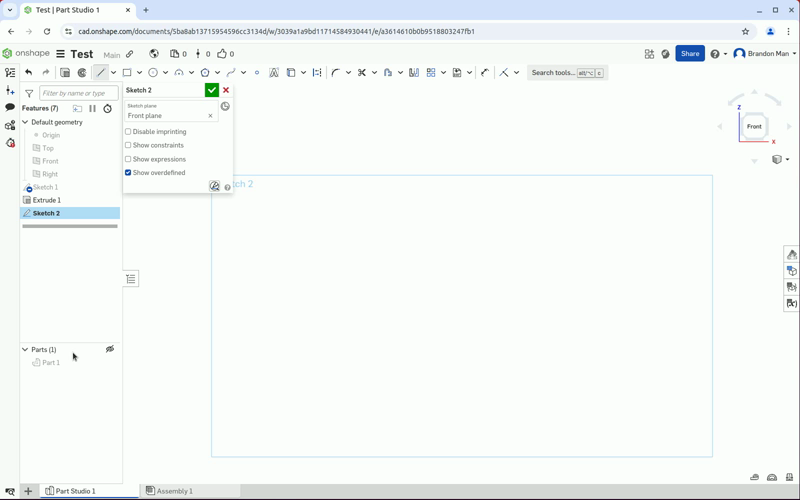
mouse_move(454, 292)
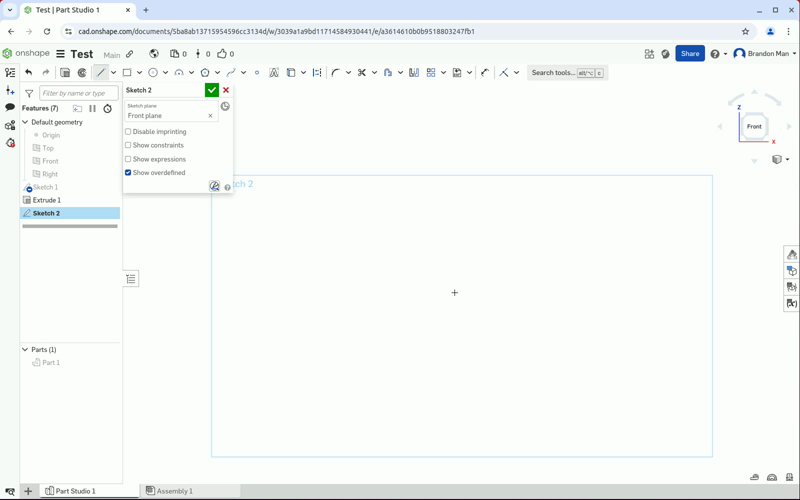
click(454, 292)
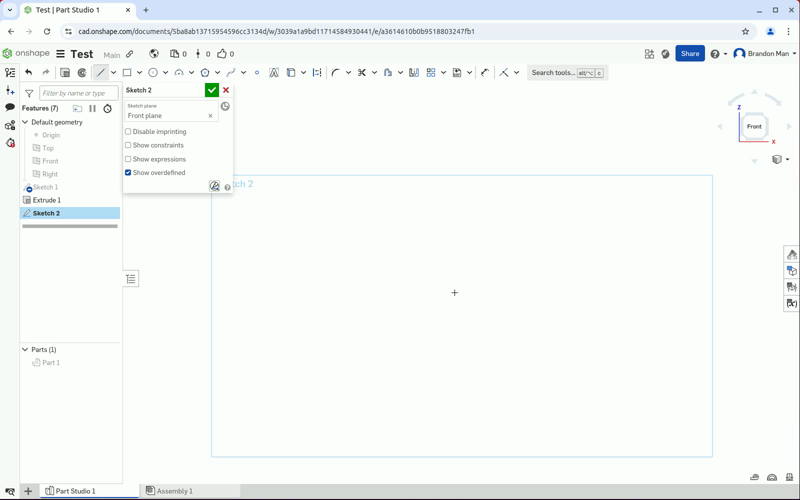
key_up(shift)
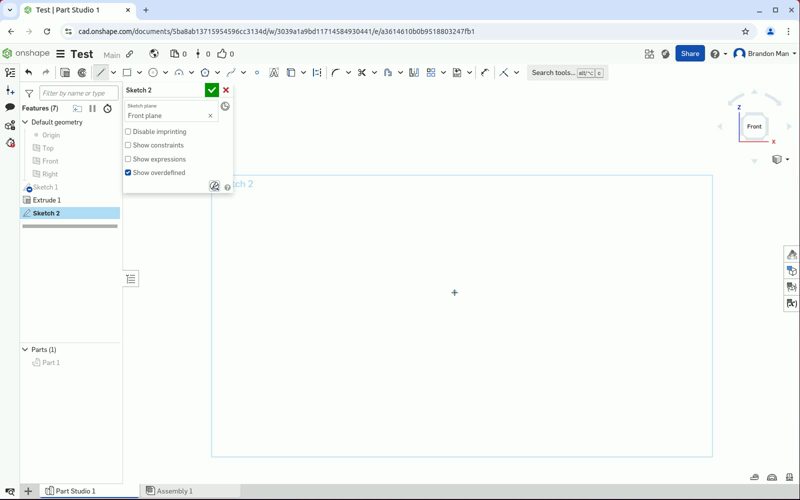
key_down(shift)
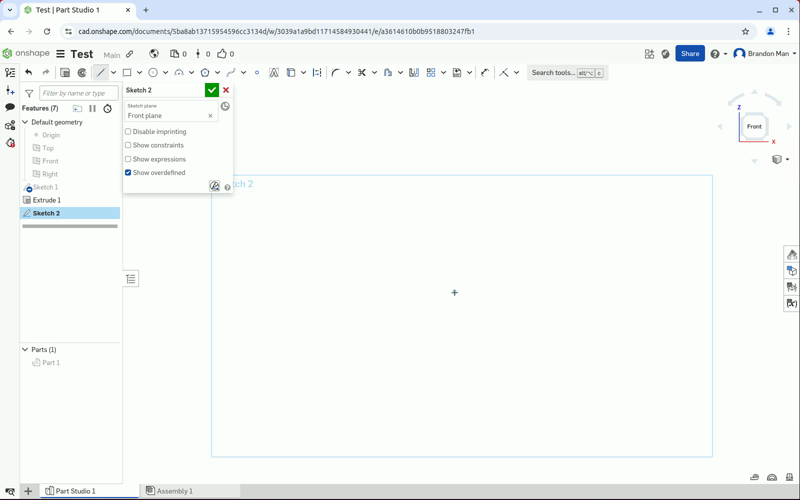
mouse_move(484, 292)
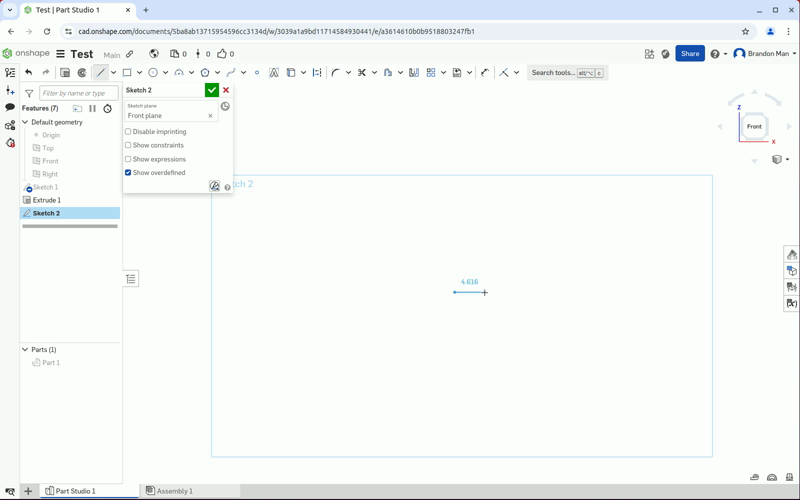
mouse_move(474, 292)
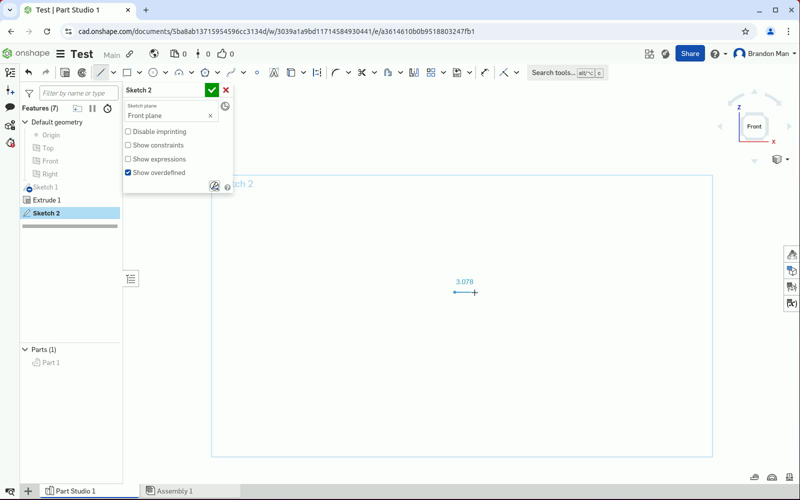
click(474, 292)
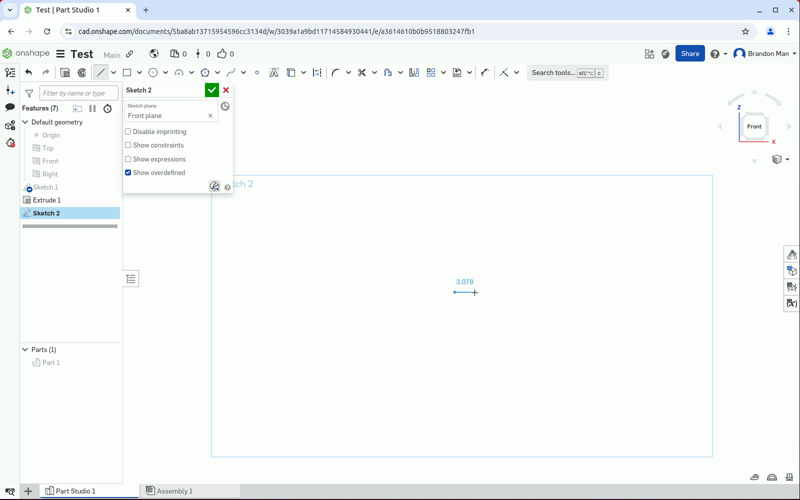
key_up(shift)
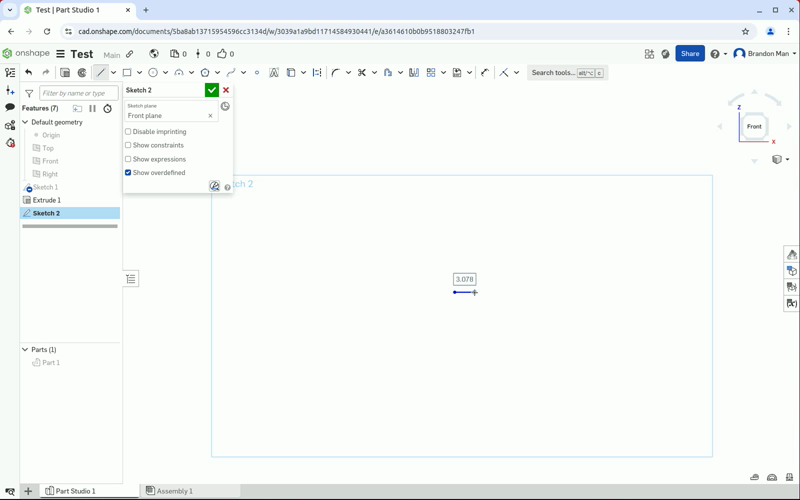
key_down(shift)
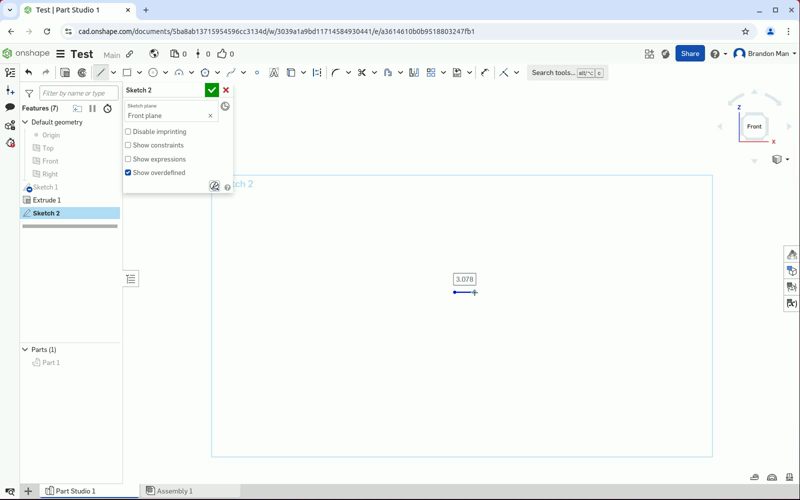
mouse_move(474, 186)
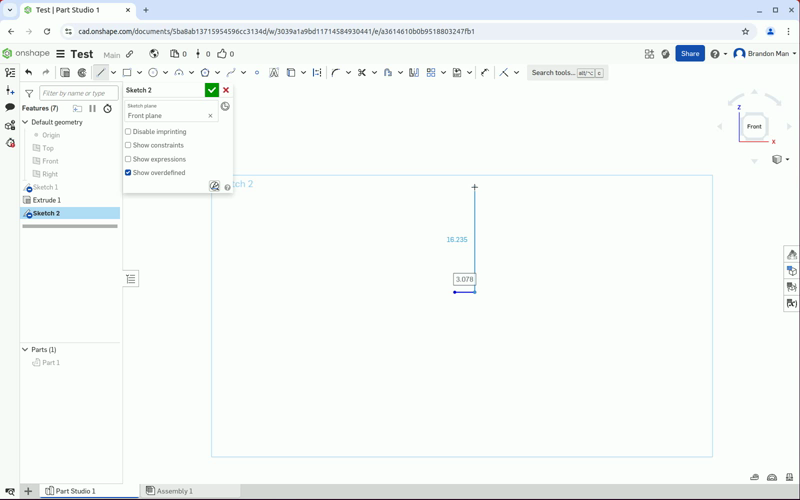
click(474, 186)
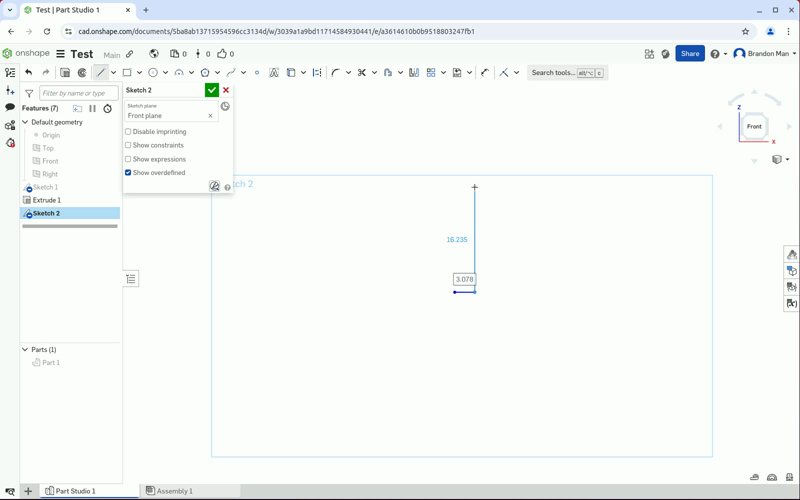
key_up(shift)
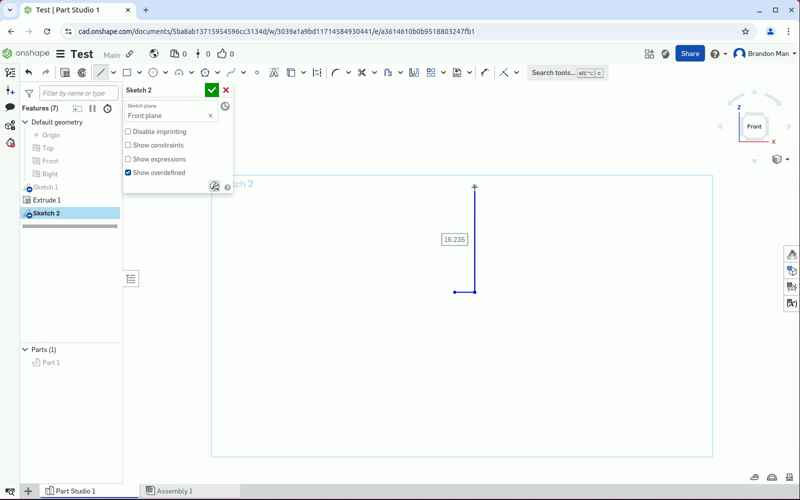
key_down(shift)
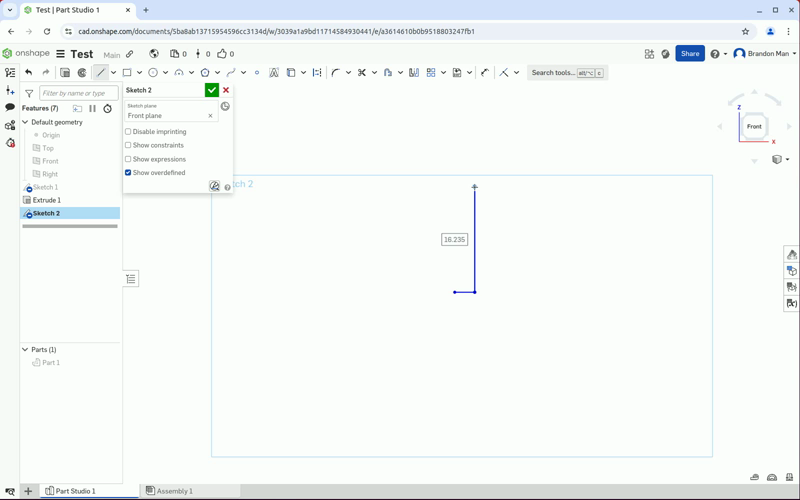
mouse_move(504, 186)
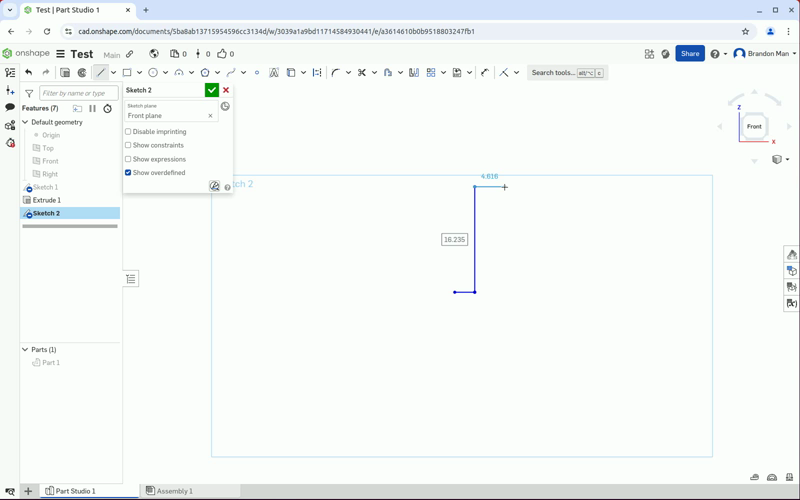
mouse_move(470, 186)
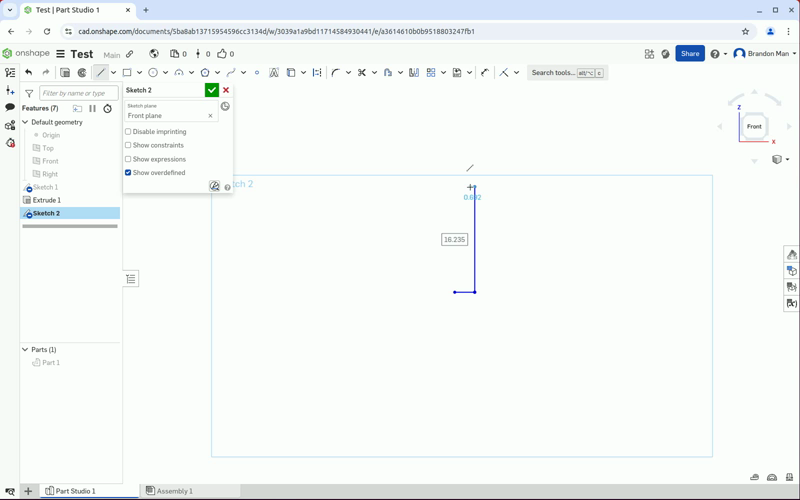
scroll(6)
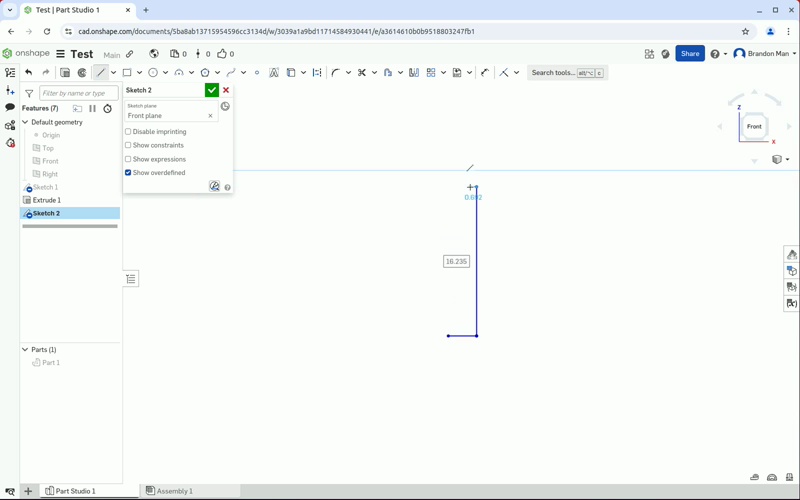
scroll(6)
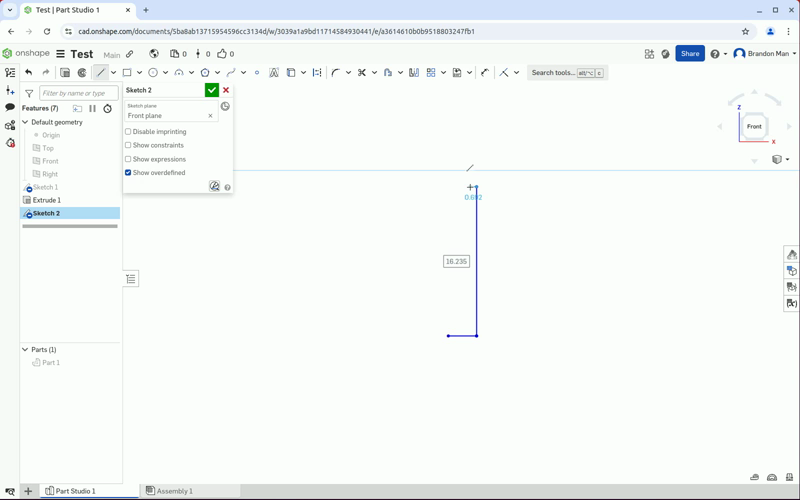
scroll(6)
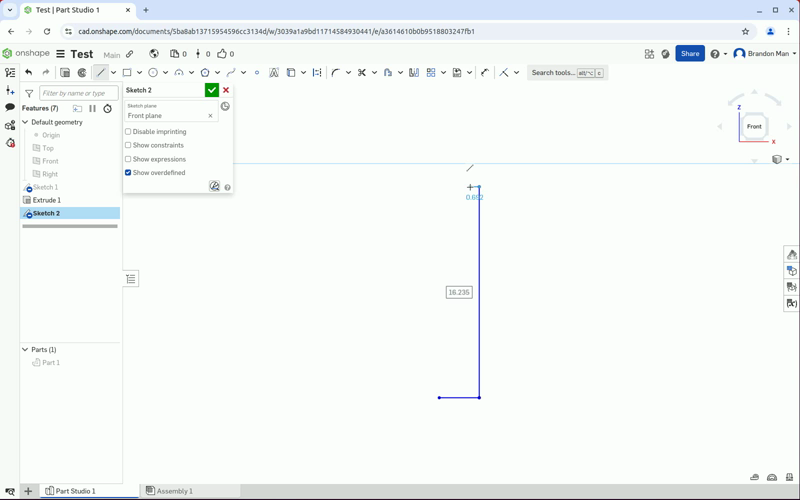
scroll(6)
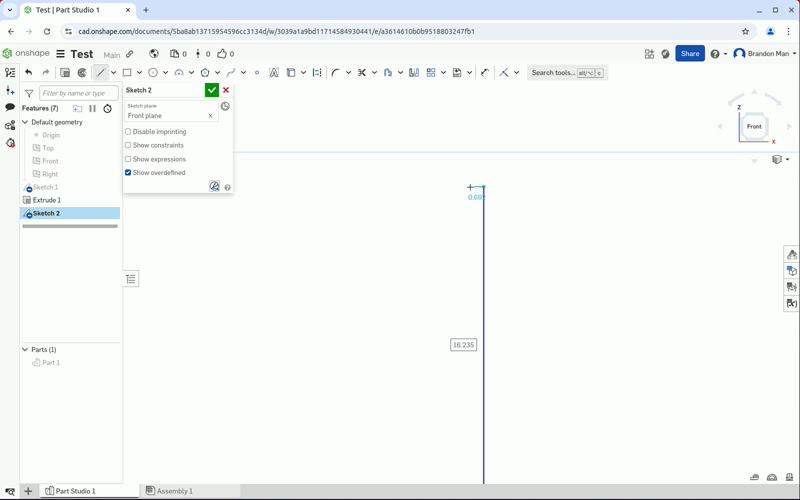
scroll(6)
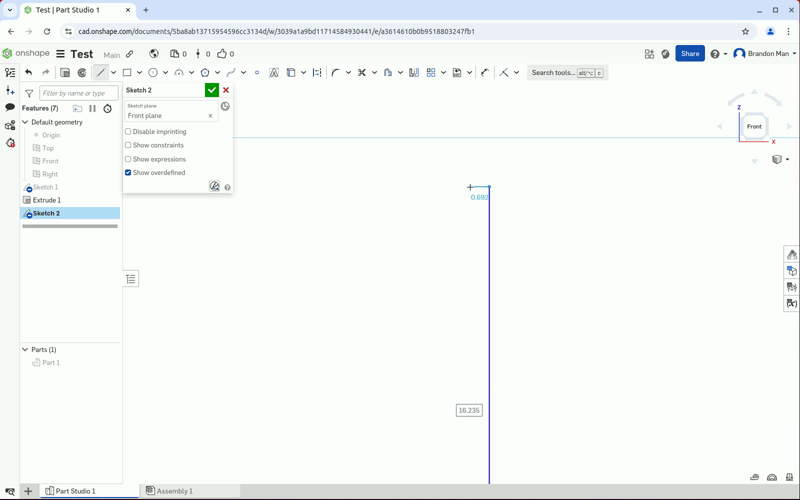
scroll(6)
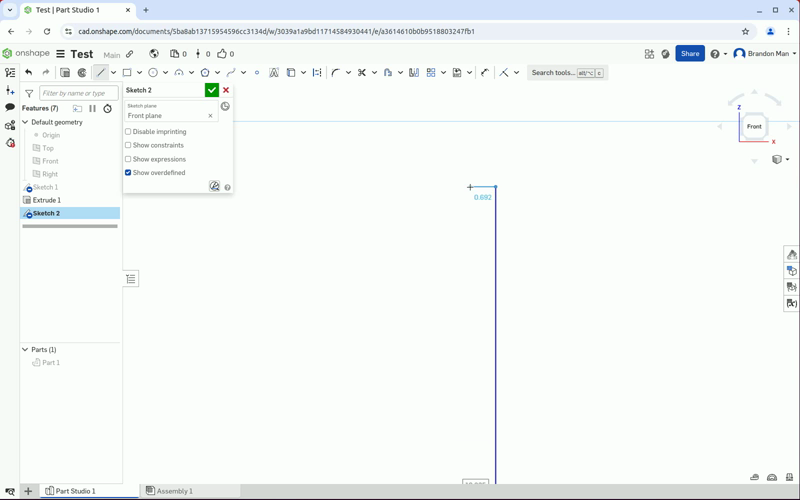
scroll(6)
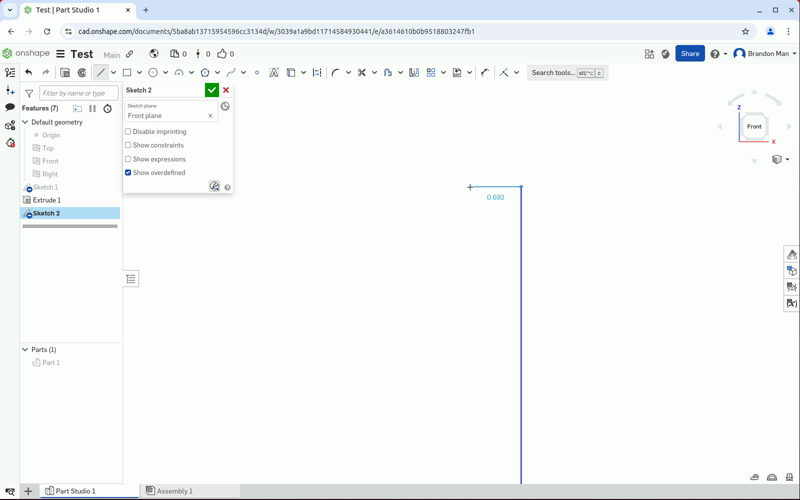
click(470, 186)
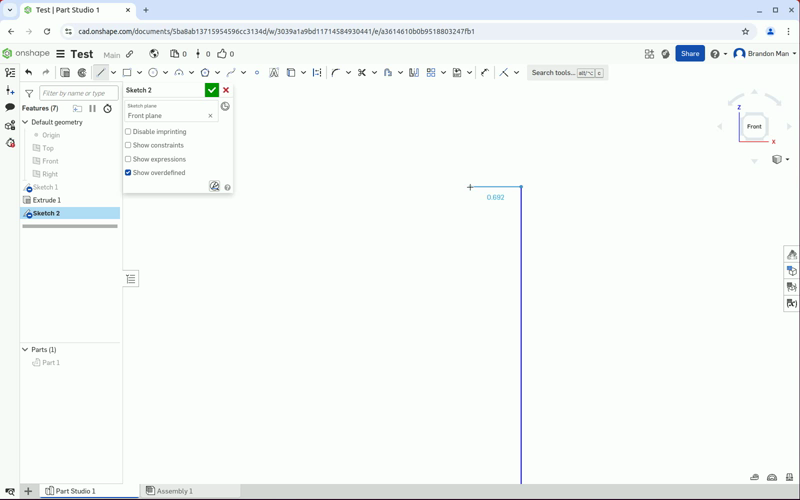
scroll(-6)
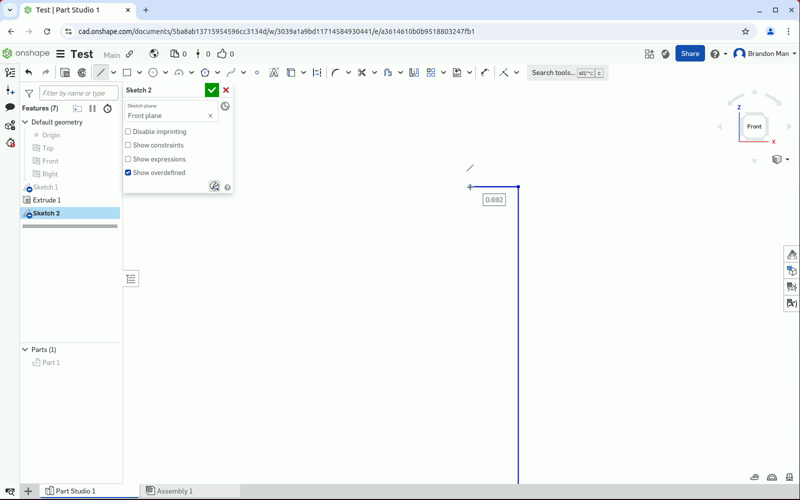
scroll(-6)
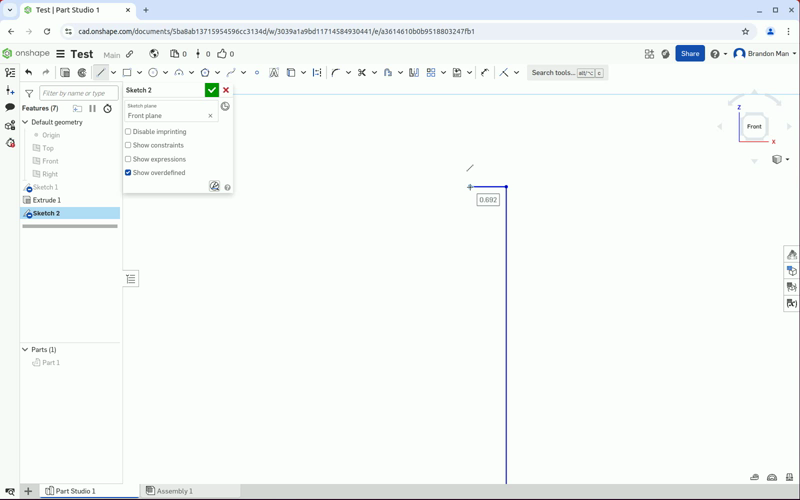
scroll(-6)
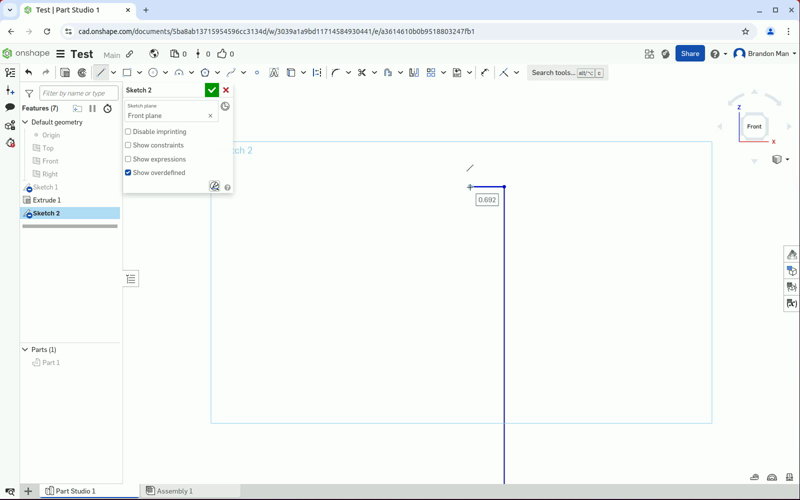
scroll(-6)
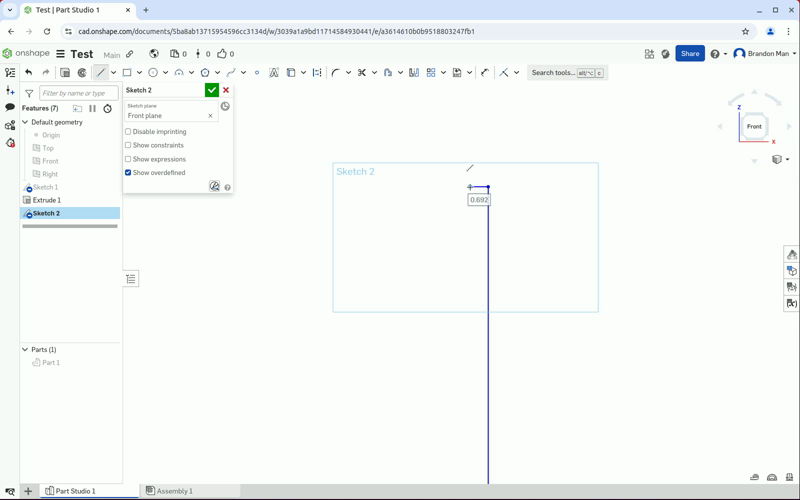
scroll(-6)
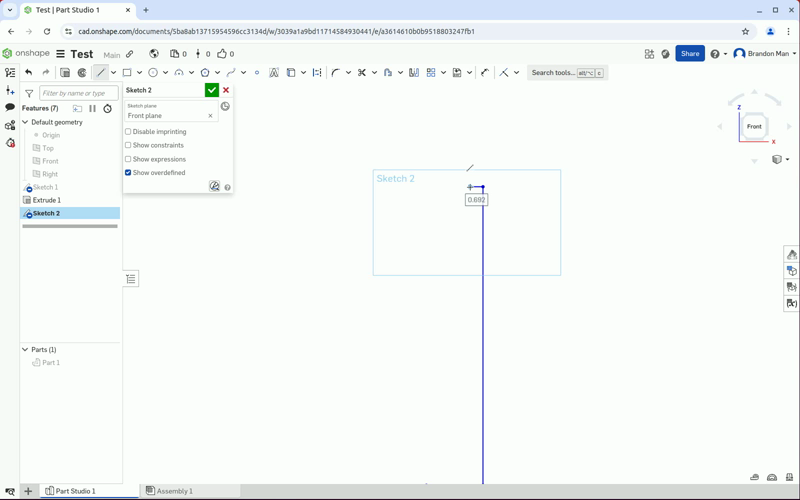
scroll(-6)
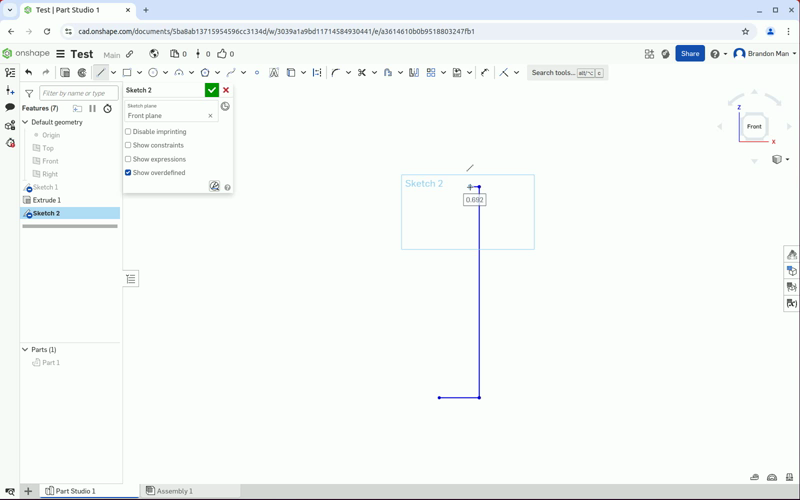
scroll(-6)
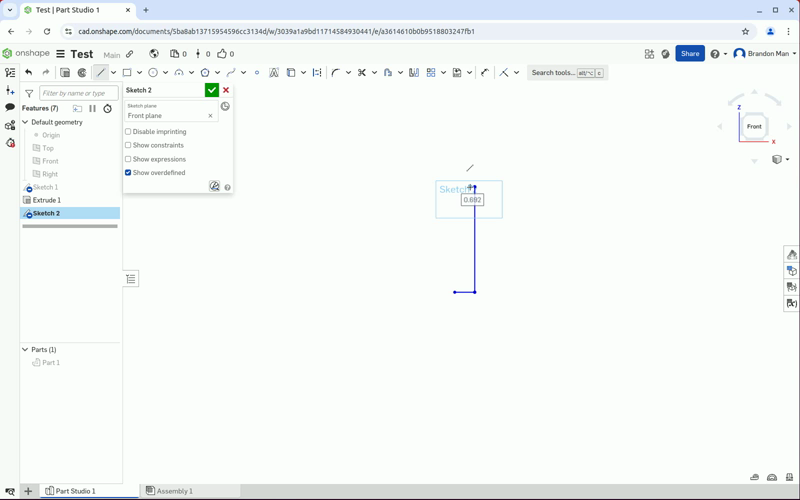
key_up(shift)
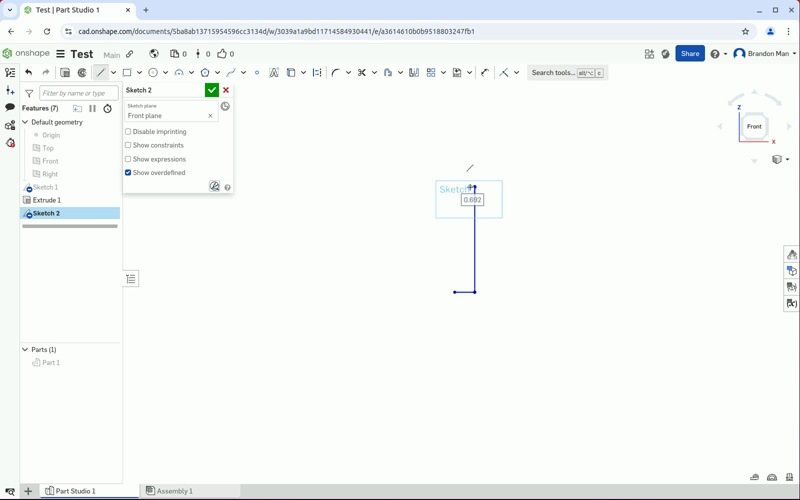
key_down(shift)
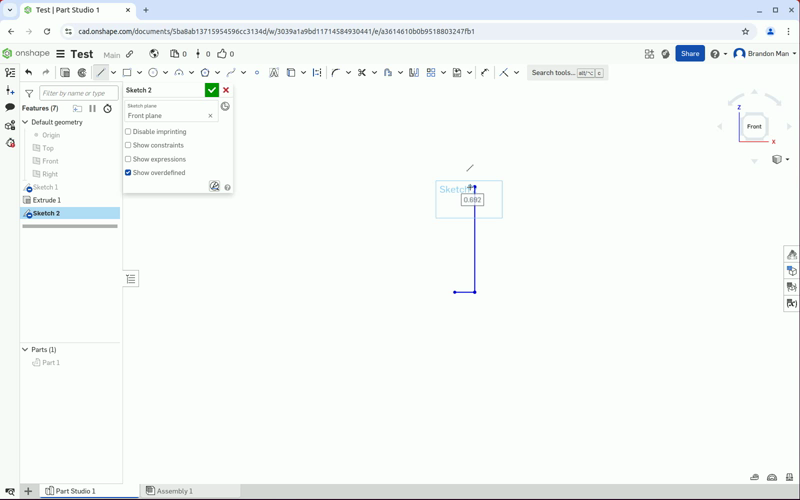
mouse_move(500, 186)
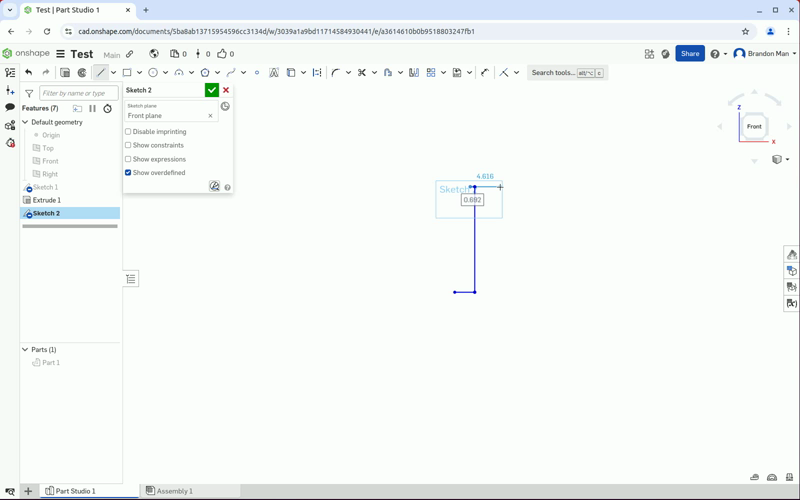
mouse_move(459, 186)
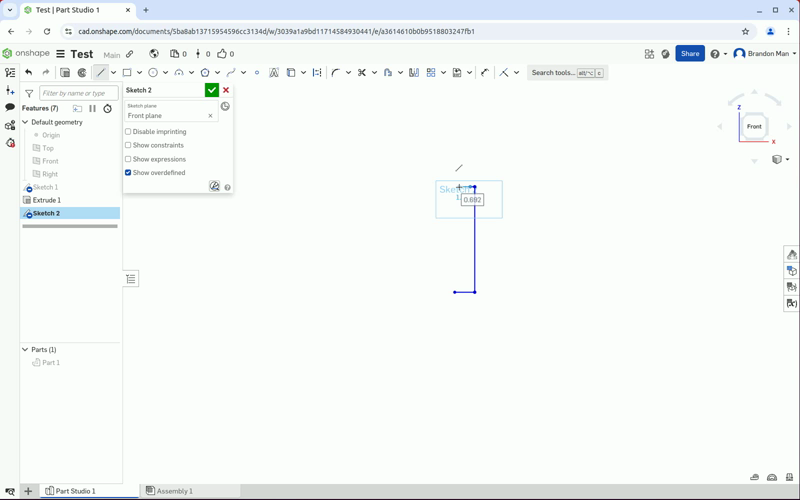
click(459, 186)
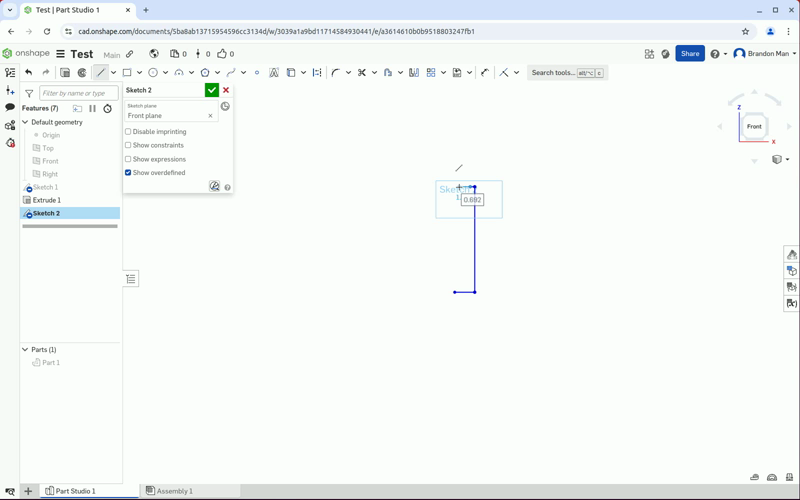
key_up(shift)
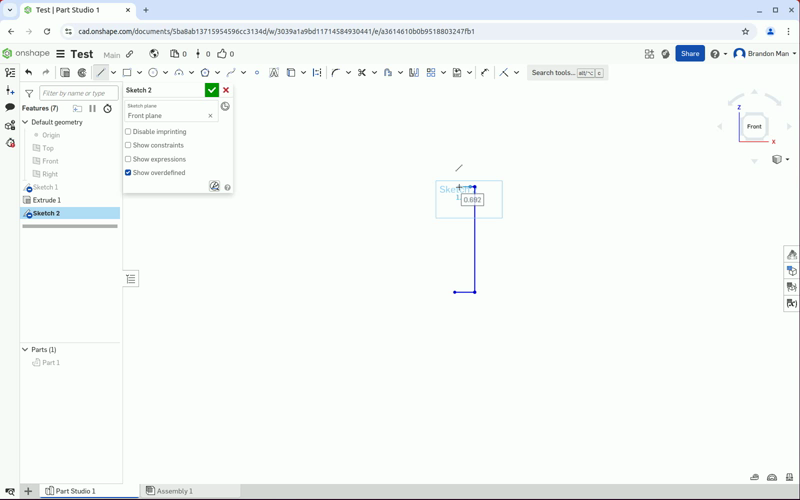
key_down(shift)
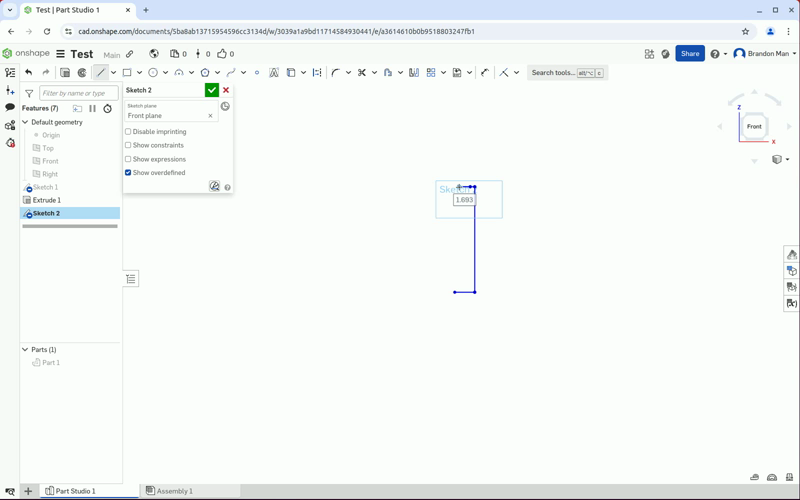
mouse_move(489, 186)
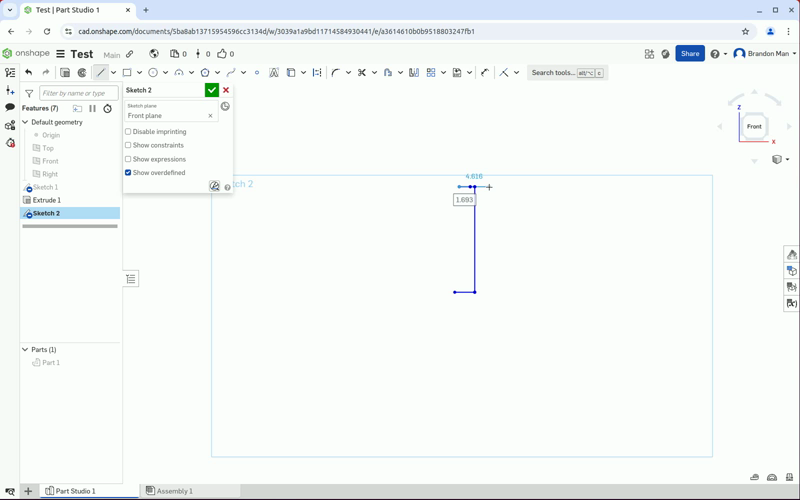
mouse_move(454, 186)
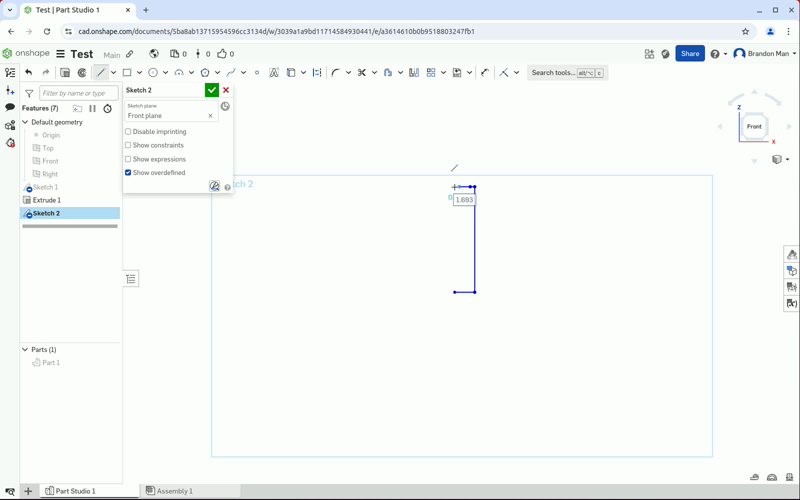
scroll(6)
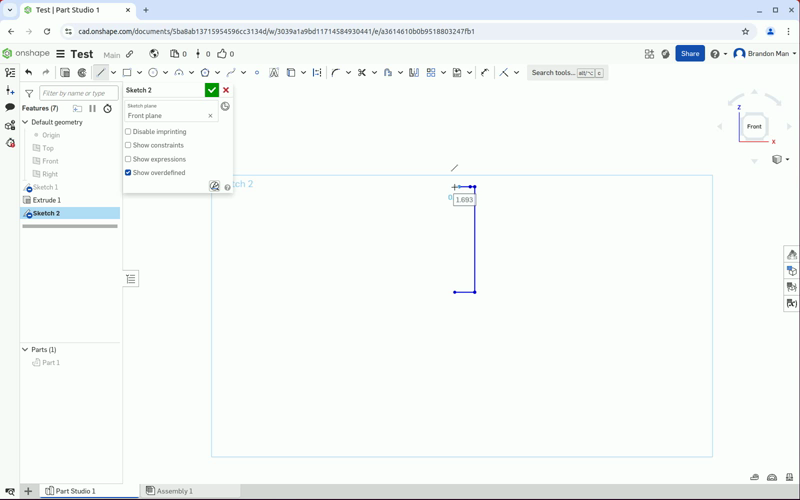
scroll(6)
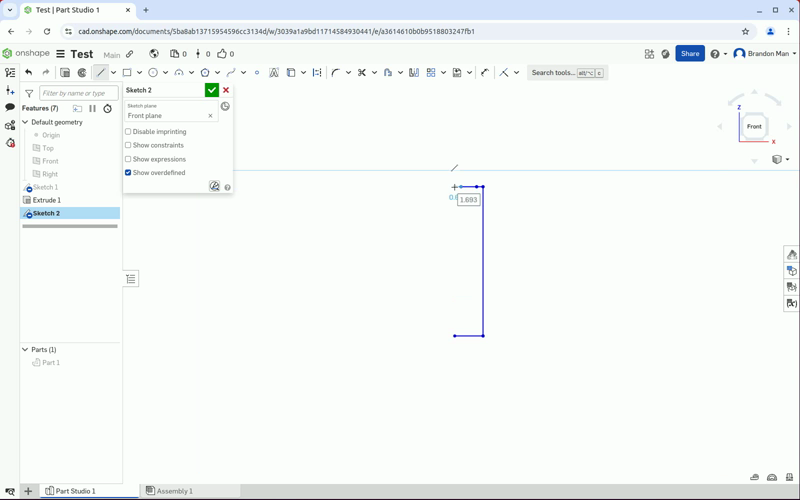
scroll(6)
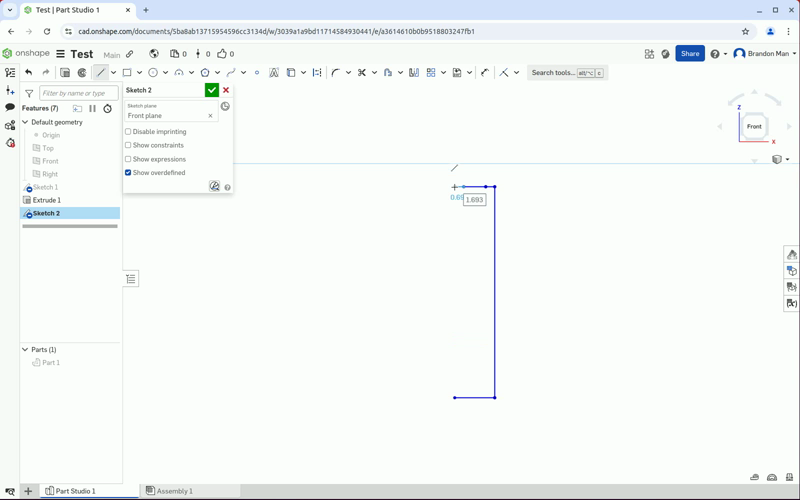
scroll(6)
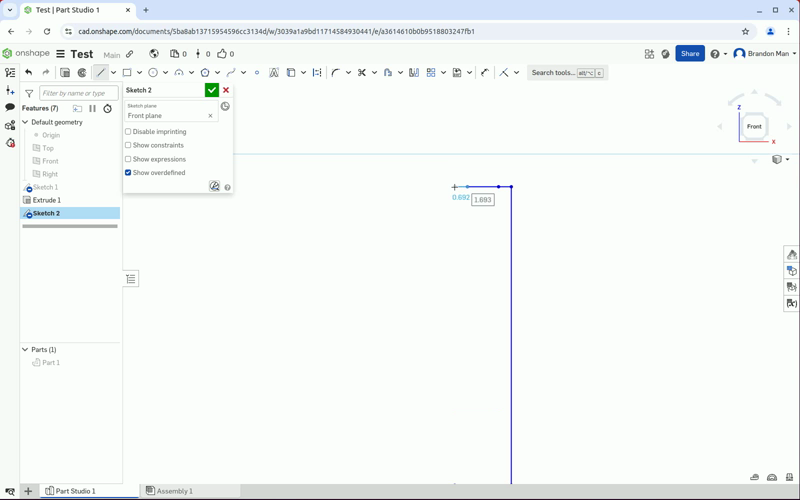
scroll(6)
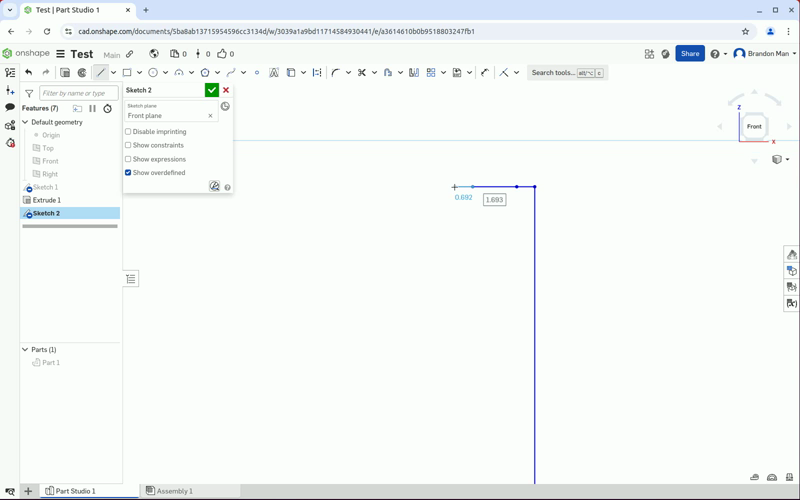
scroll(6)
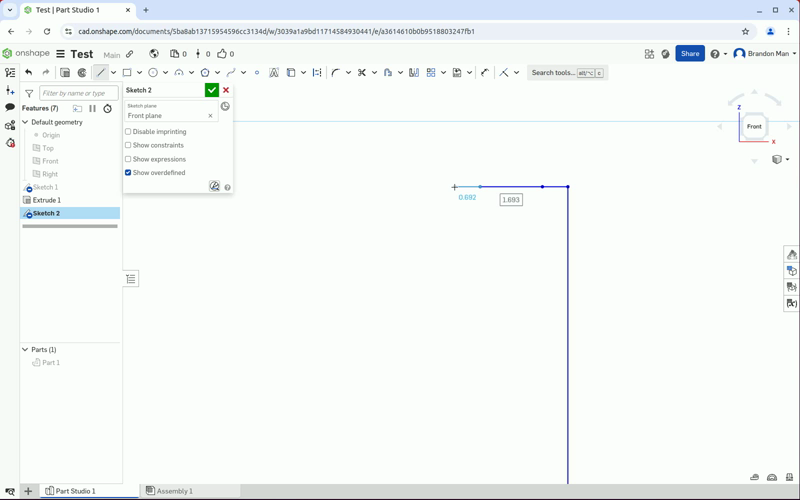
scroll(6)
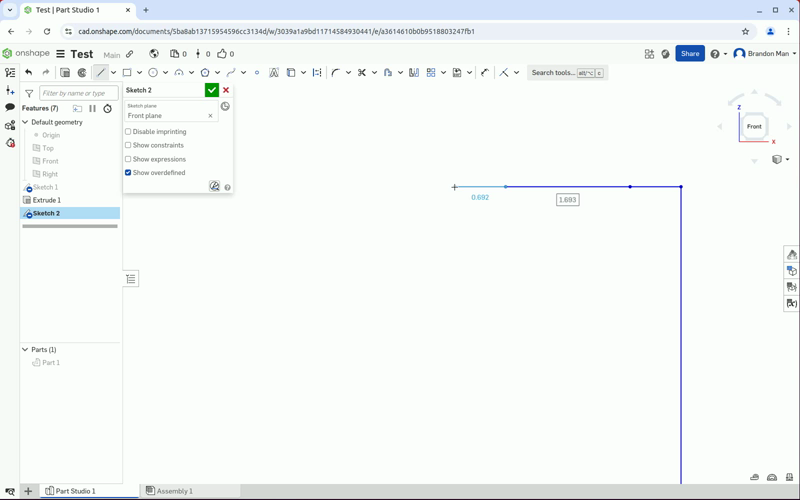
click(454, 186)
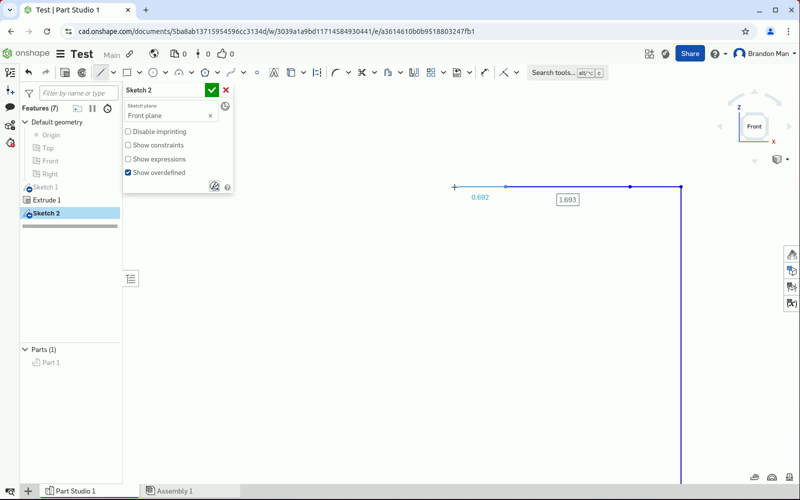
scroll(-6)
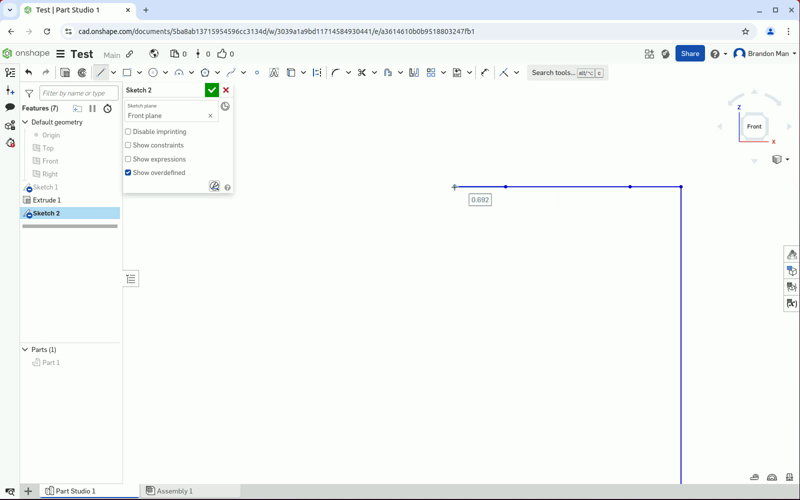
scroll(-6)
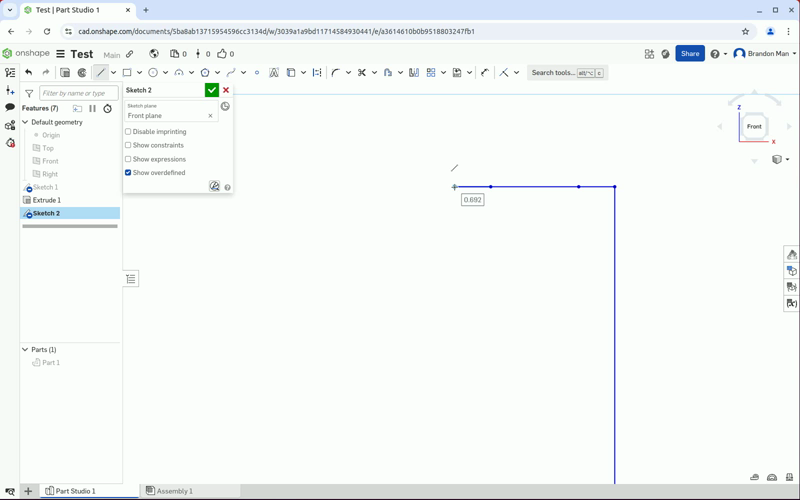
scroll(-6)
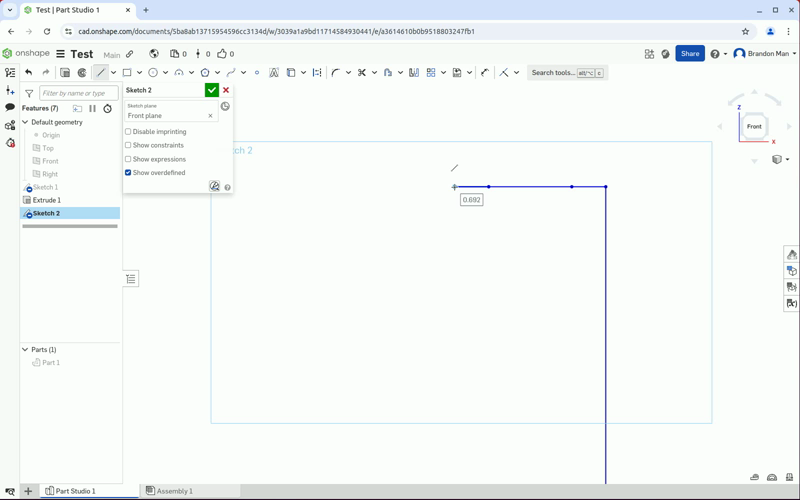
scroll(-6)
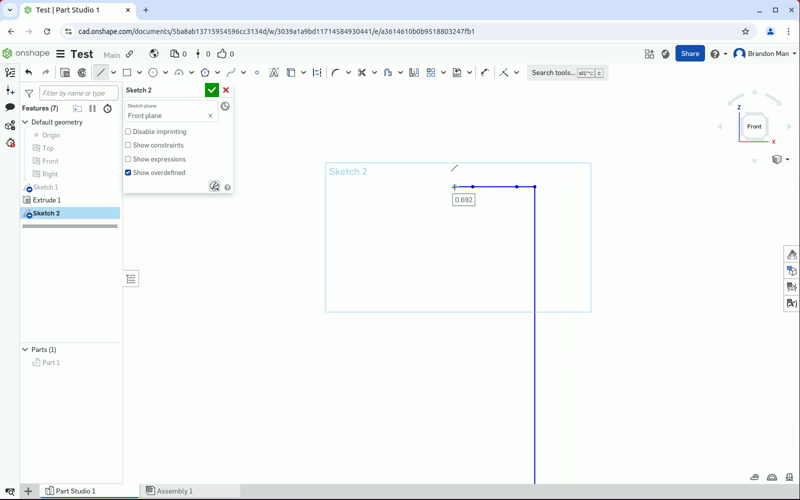
scroll(-6)
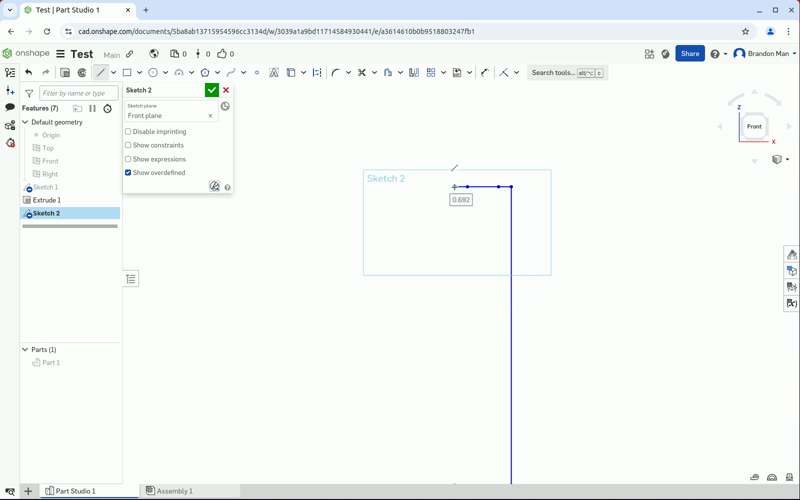
scroll(-6)
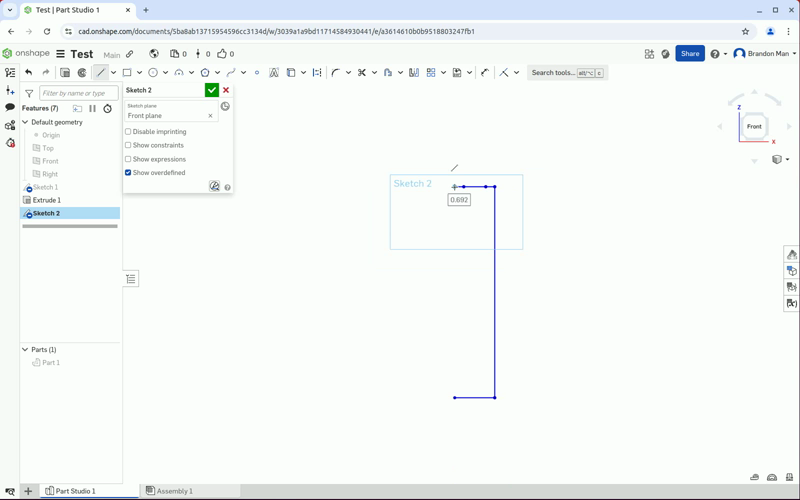
scroll(-6)
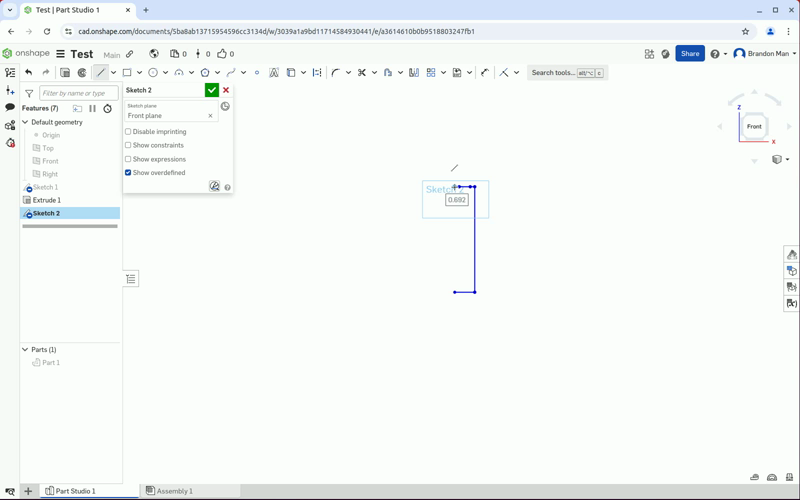
key_up(shift)
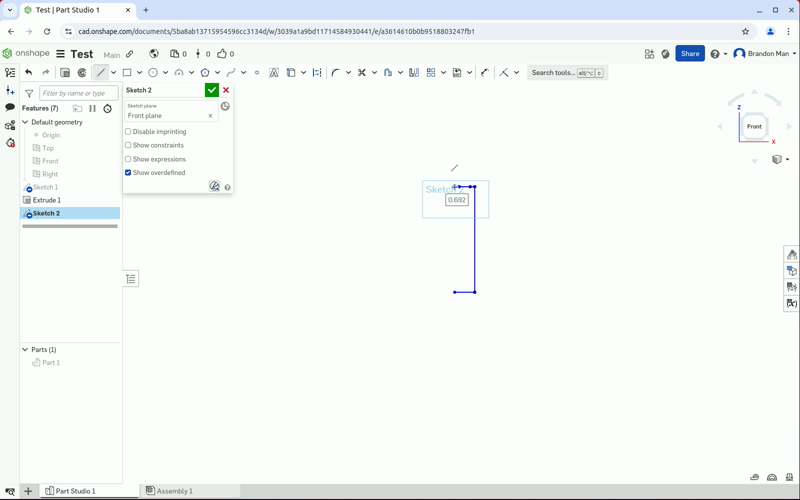
key_down(shift)
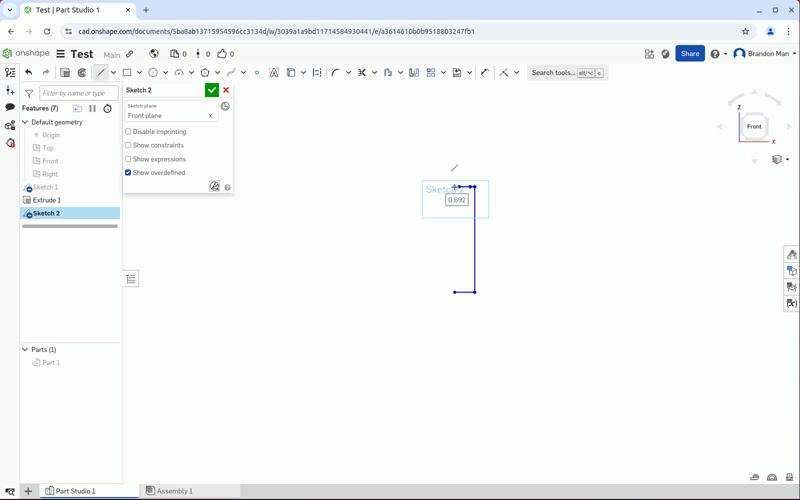
mouse_move(454, 292)
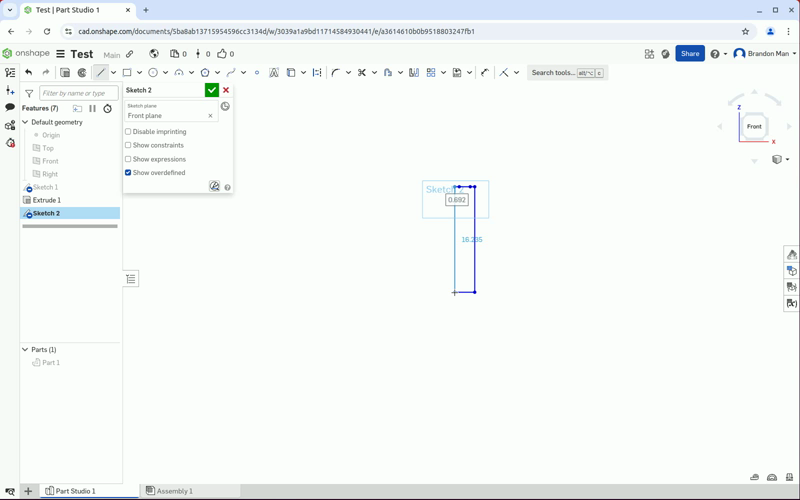
key_up(shift)
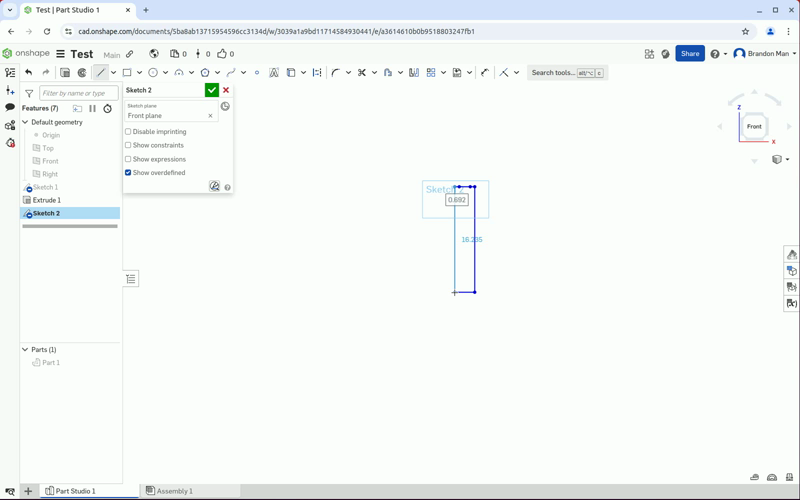
click(454, 292)
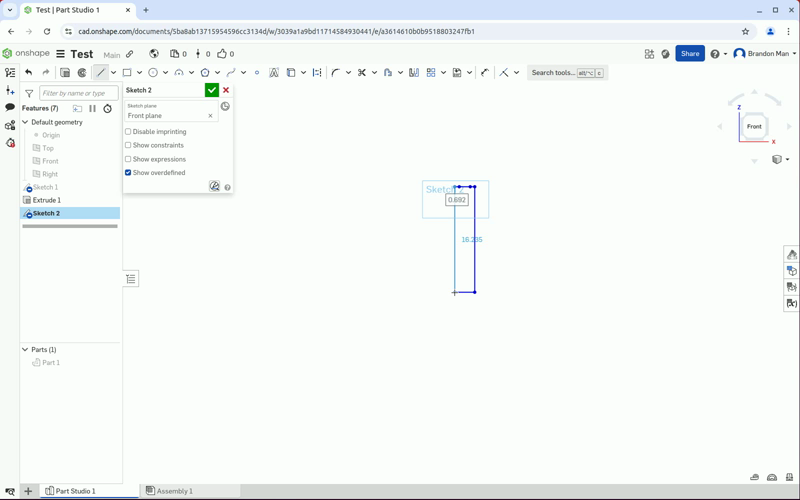
key(esc)
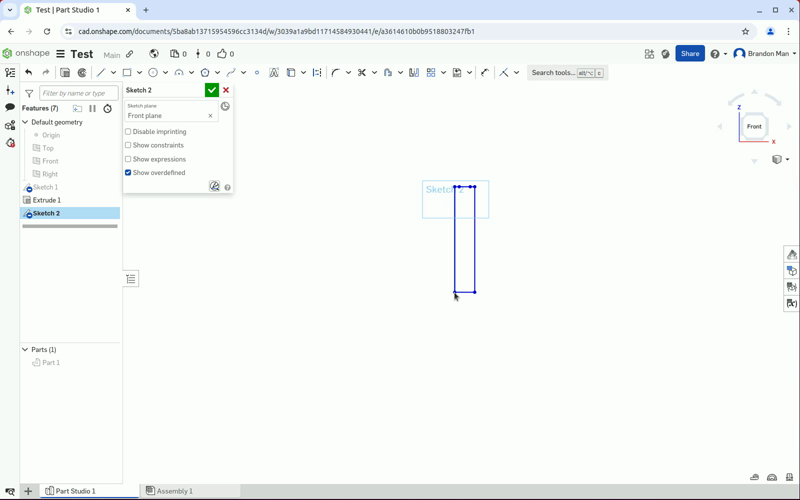
mouse_move(463, 193)
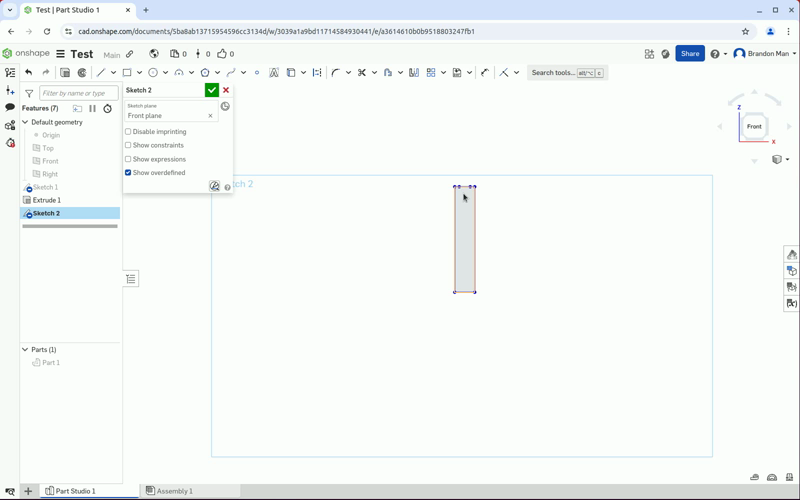
click(463, 193)
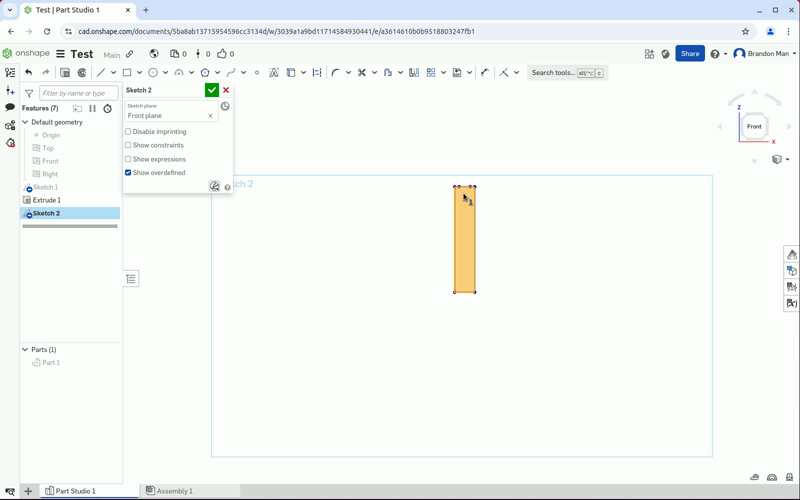
mouse_move(73, 352)
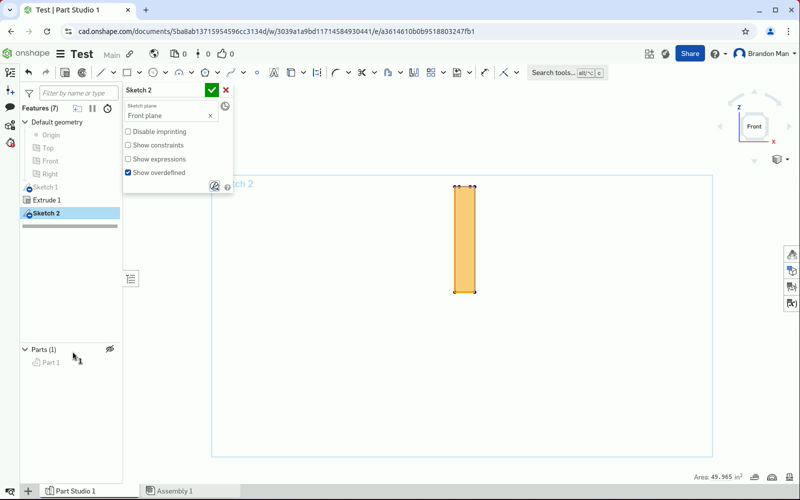
key(shift+y)
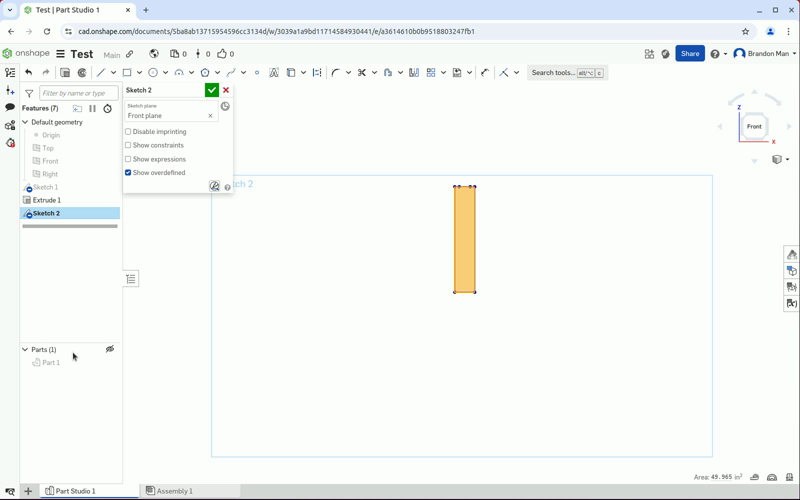
key(shift+e)
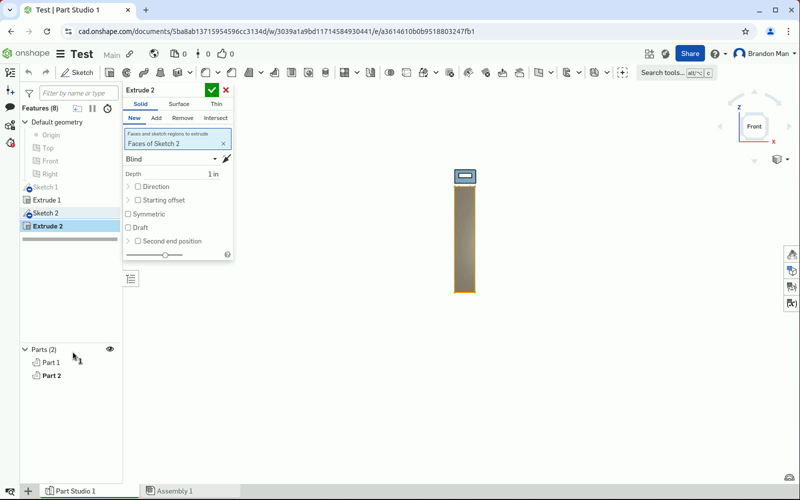
mouse_move(143, 106)
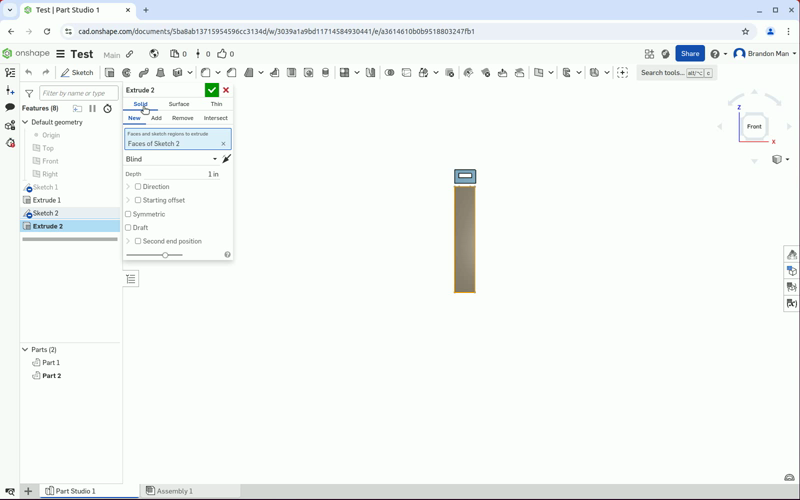
click(143, 106)
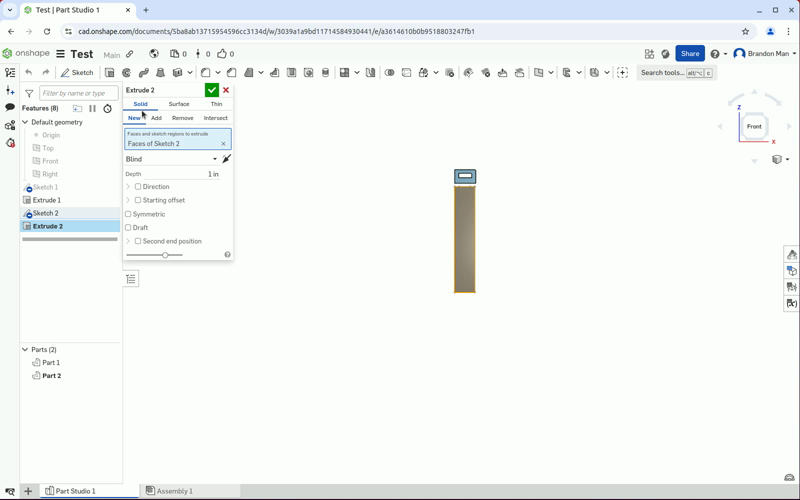
mouse_move(137, 120)
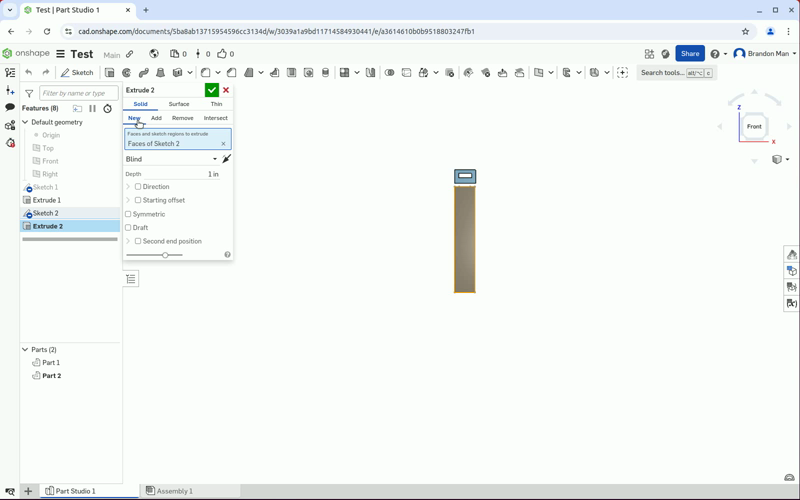
click(137, 120)
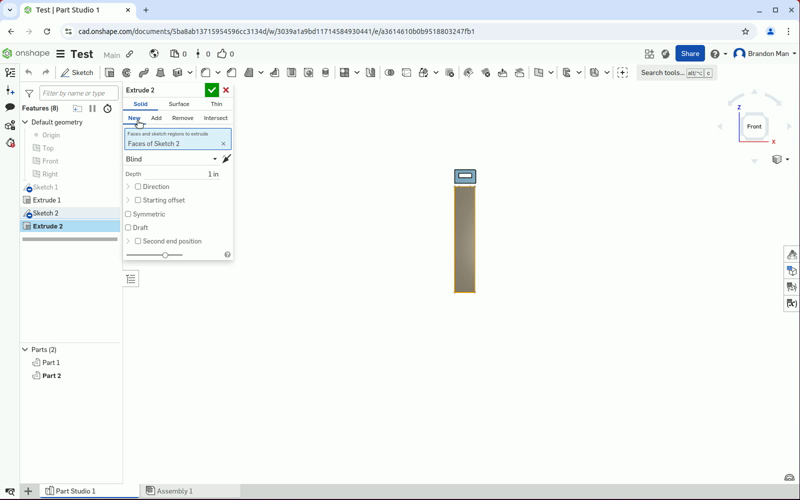
key(tab, 4)
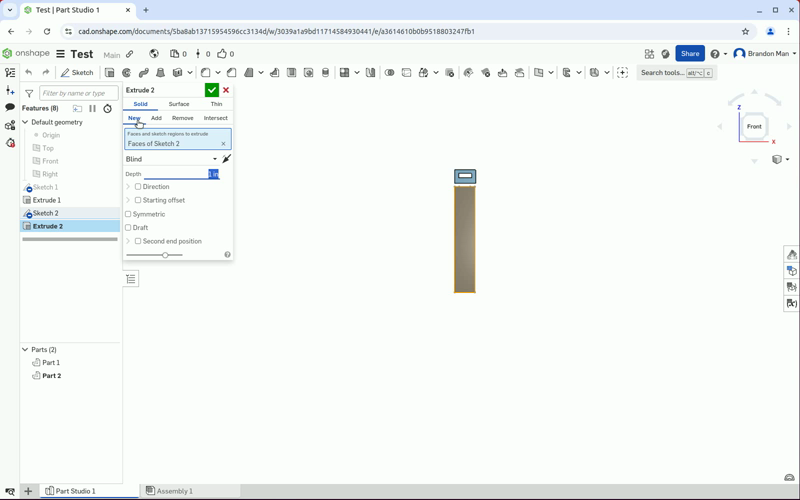
text(-0.722)
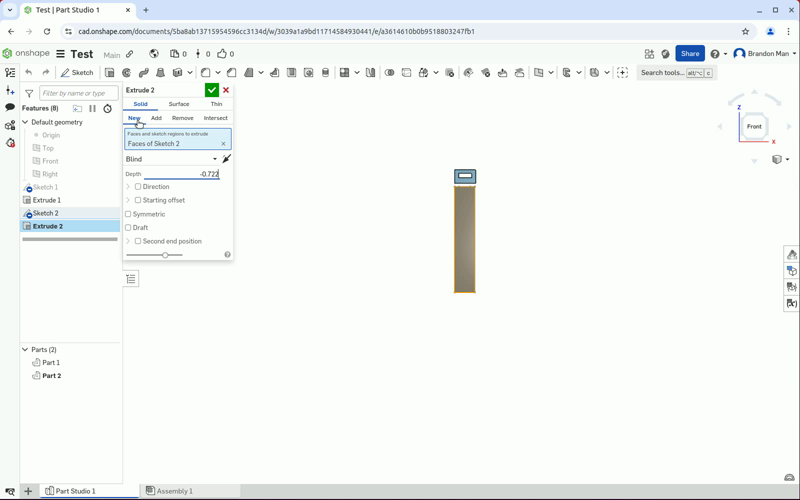
key(enter)
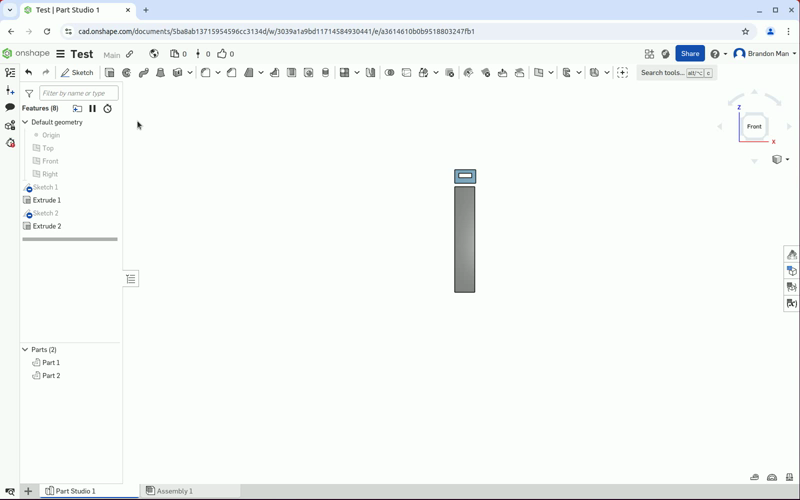
key(shift+h)
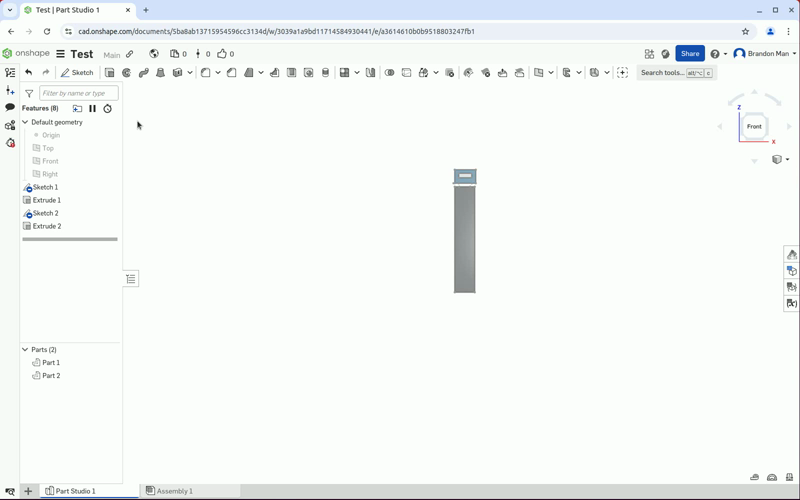
key(shift+h)
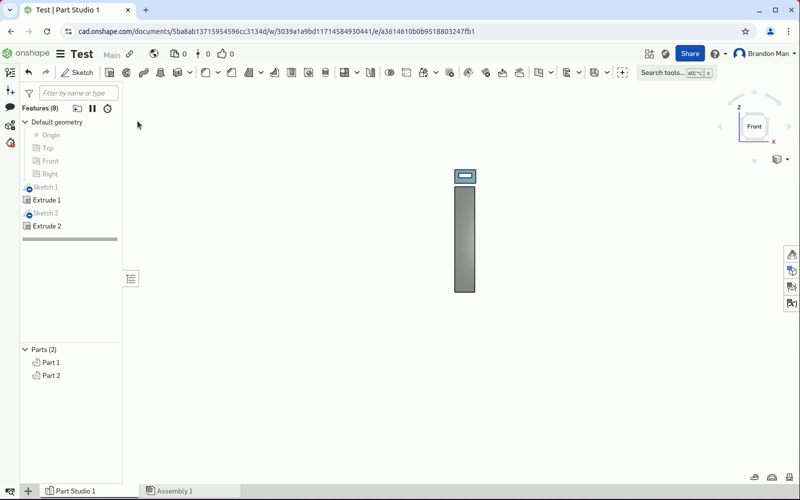
mouse_move(73, 189)
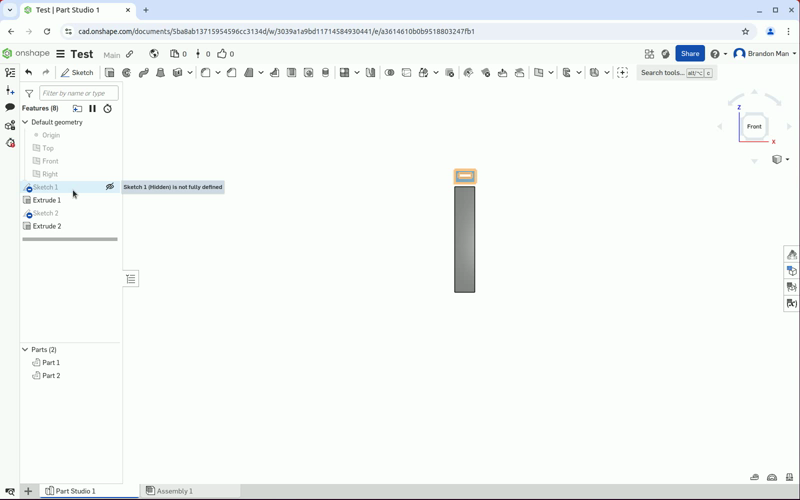
click(73, 189)
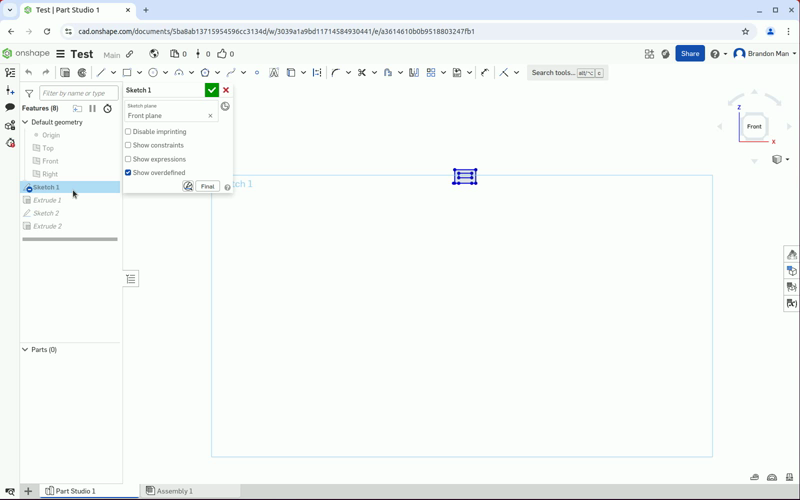
mouse_move(229, 92)
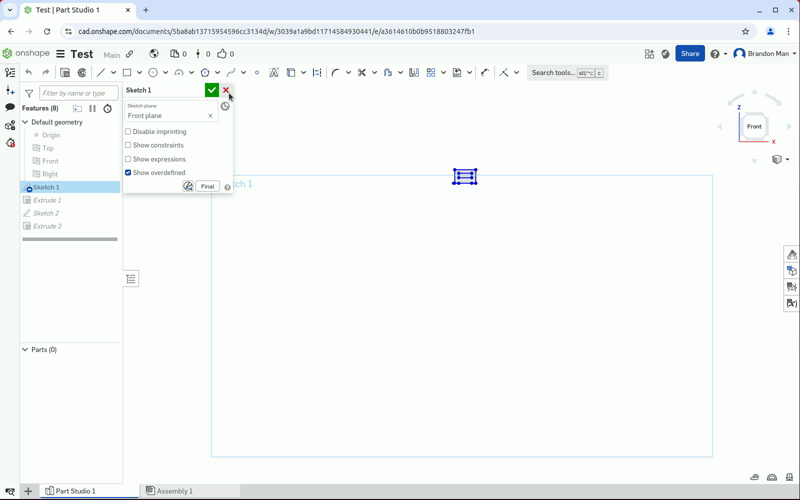
click(229, 92)
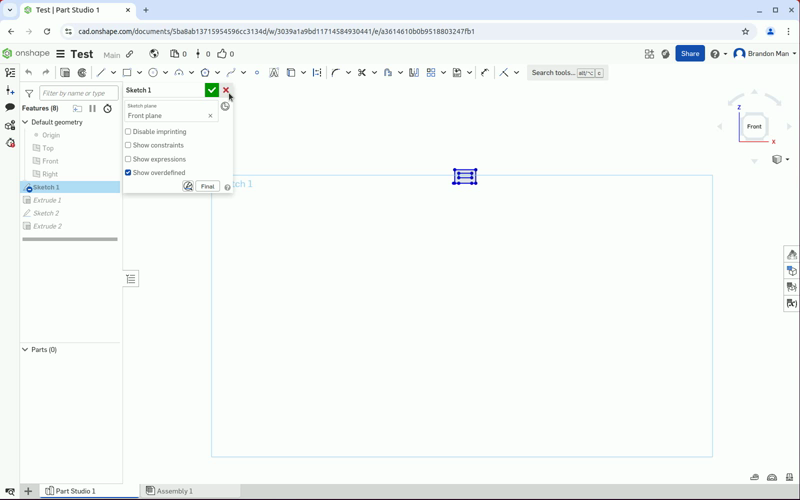
key(shift+s)
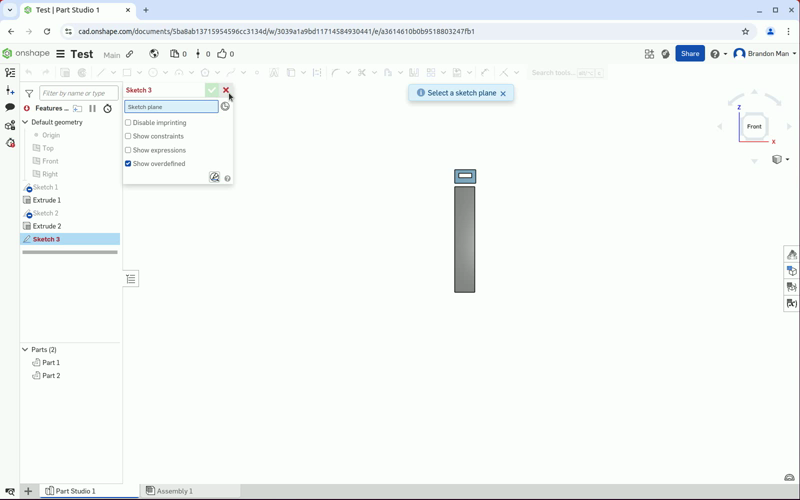
mouse_move(73, 163)
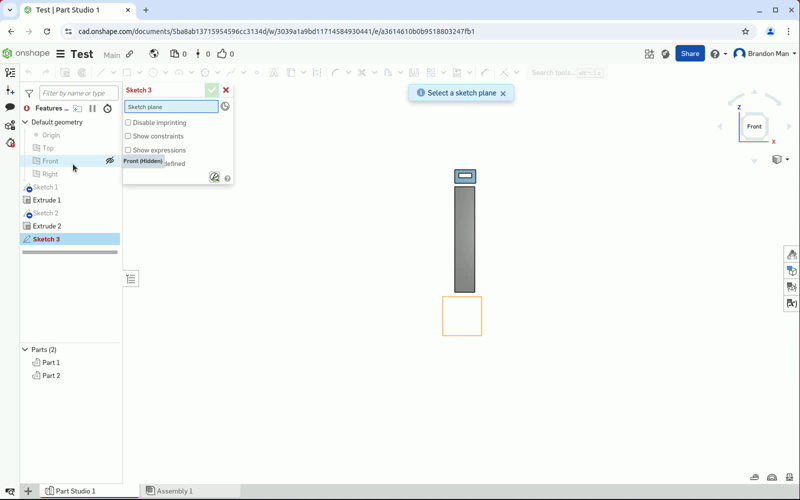
click(73, 163)
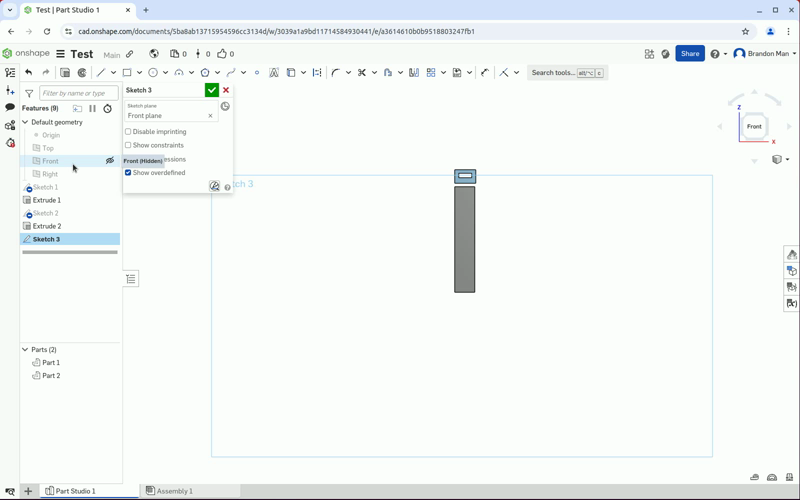
mouse_move(73, 352)
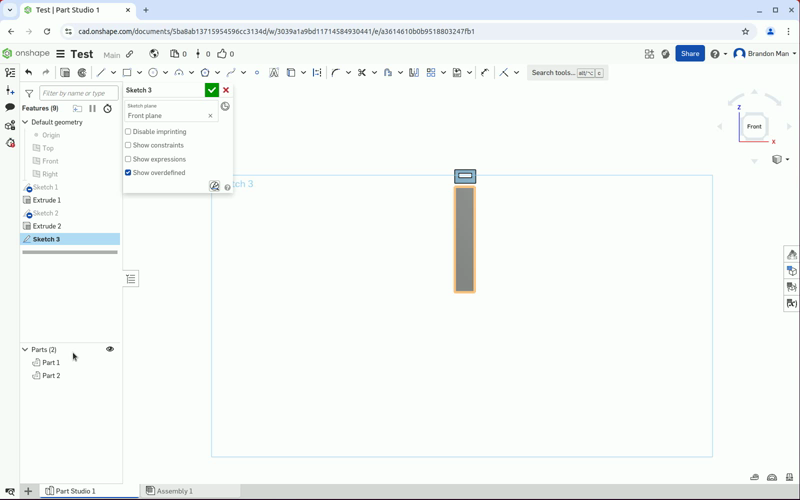
key(y)
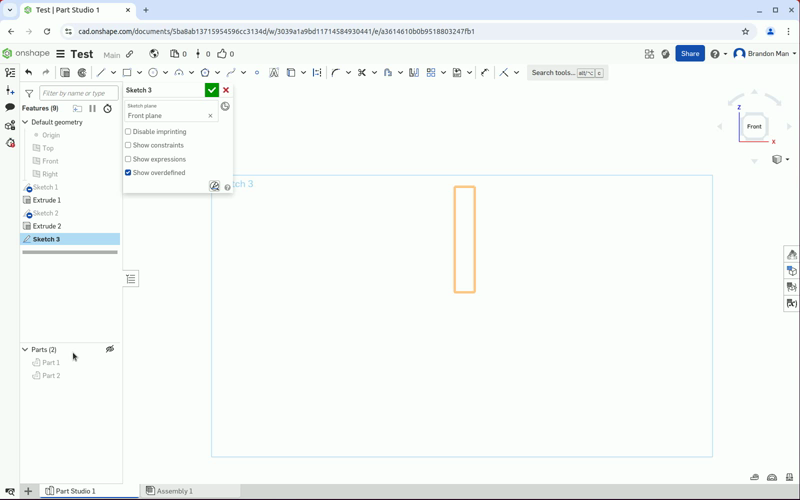
key(l)
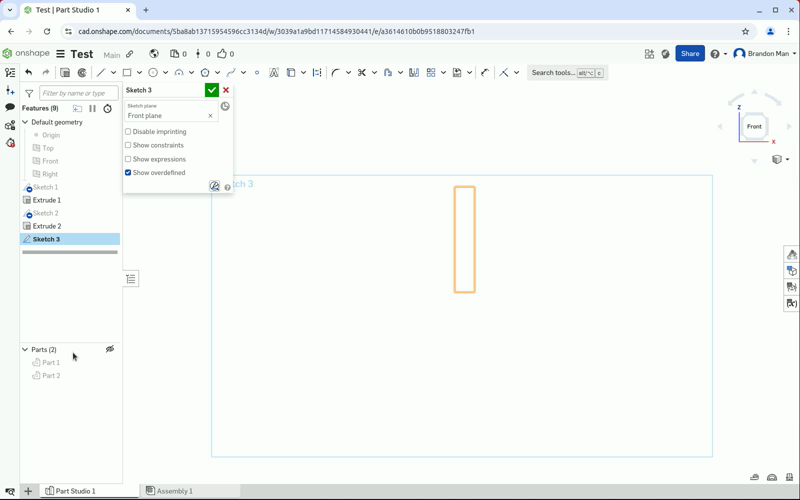
key_down(shift)
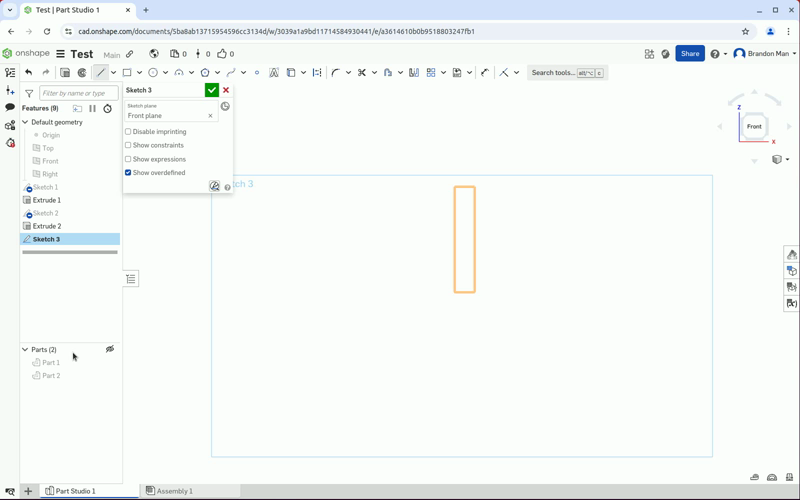
mouse_move(470, 186)
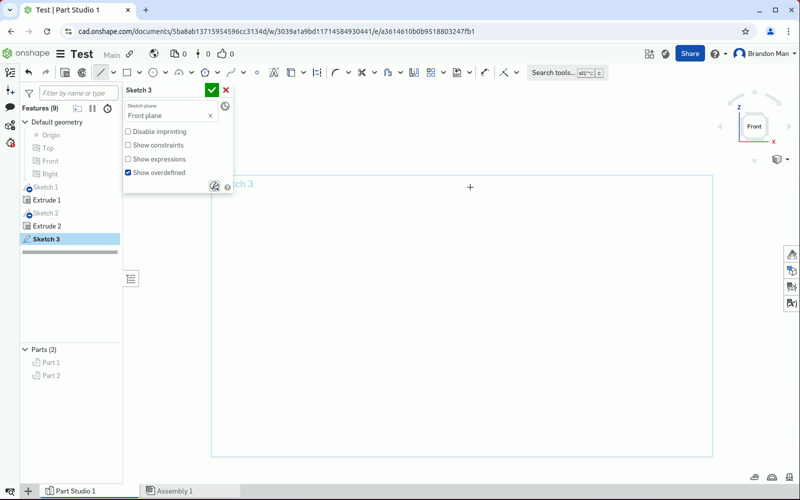
click(470, 186)
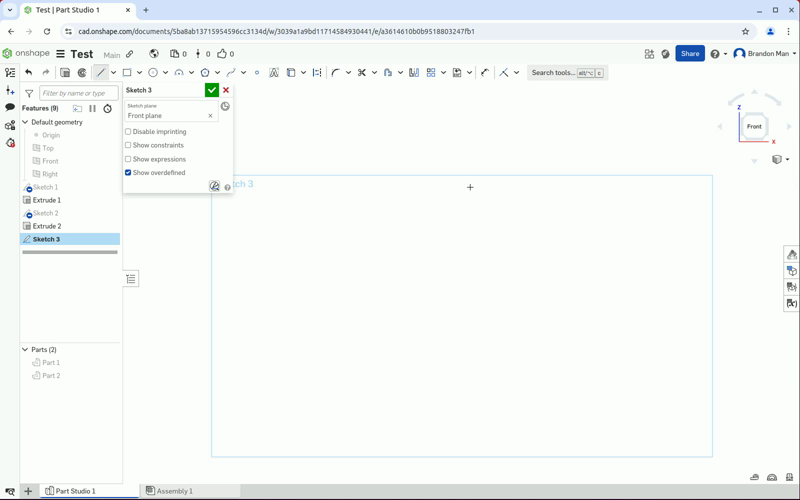
key_up(shift)
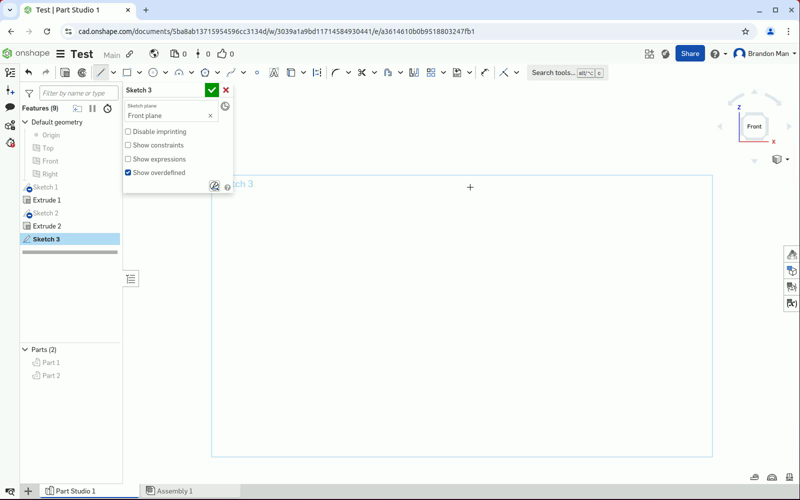
key_down(shift)
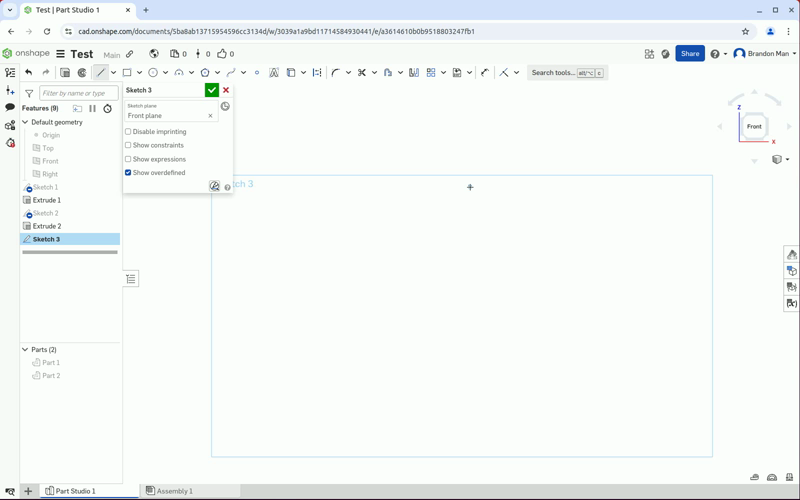
mouse_move(500, 186)
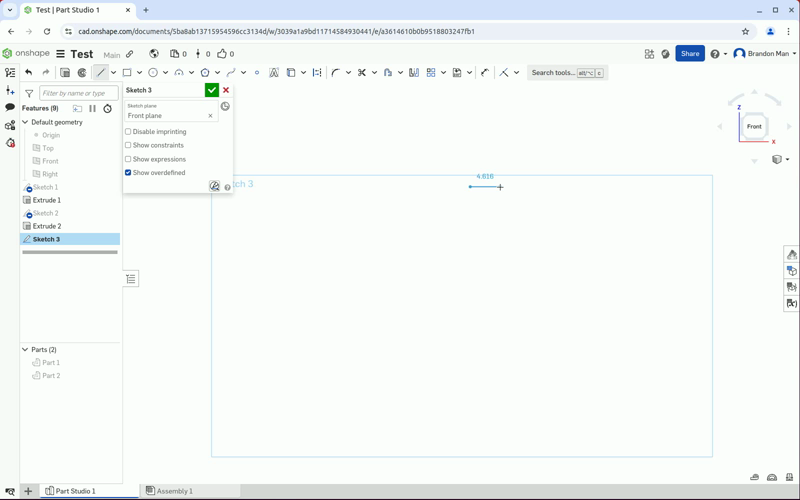
mouse_move(474, 186)
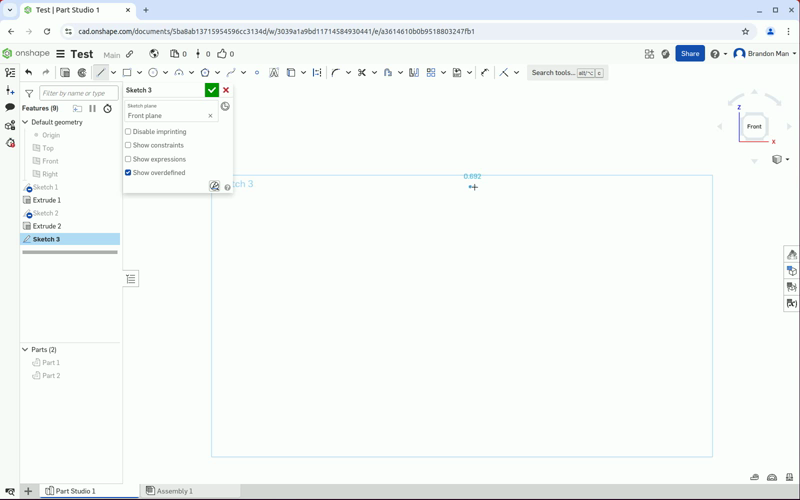
scroll(6)
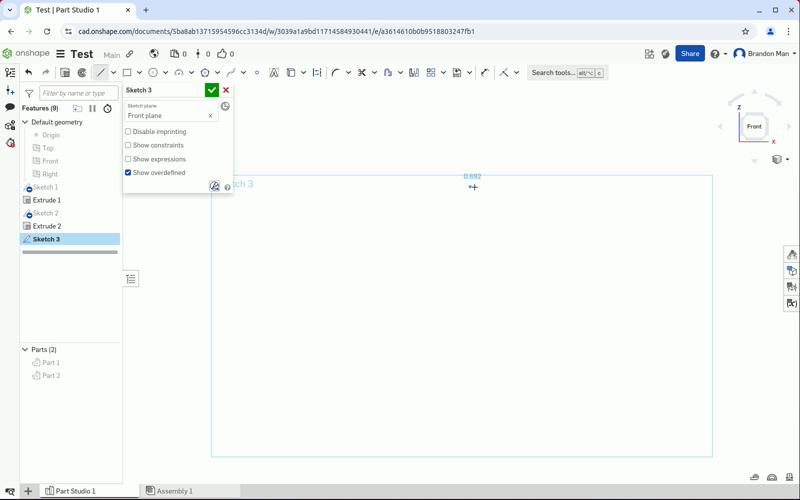
scroll(6)
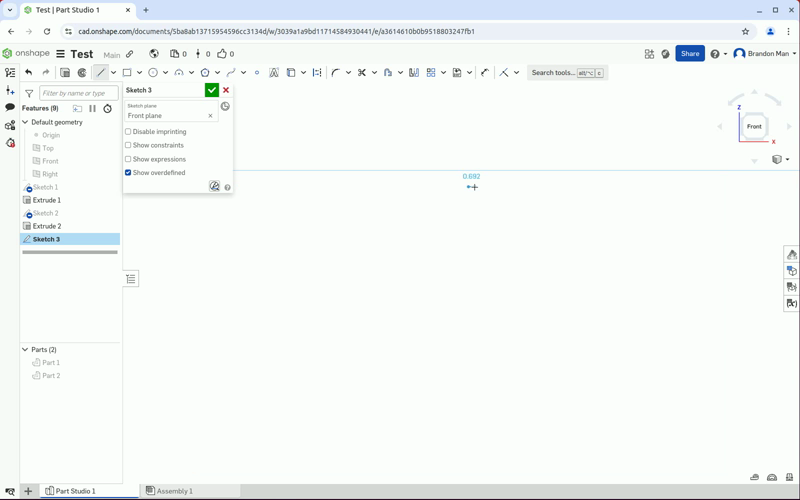
scroll(6)
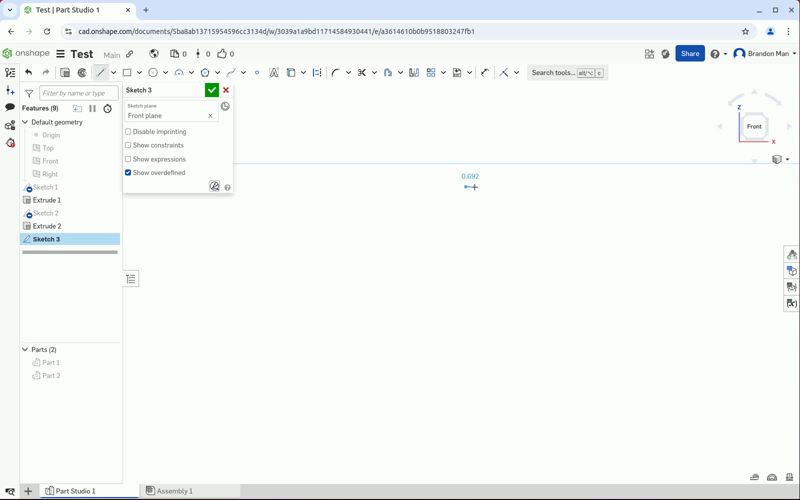
scroll(6)
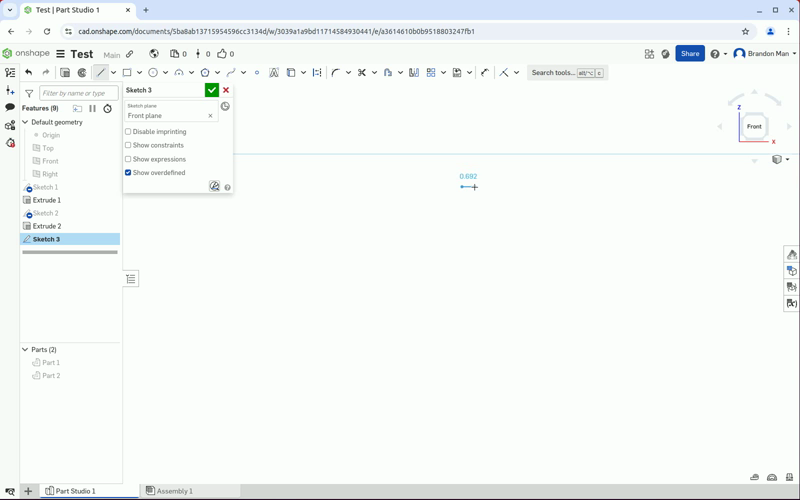
scroll(6)
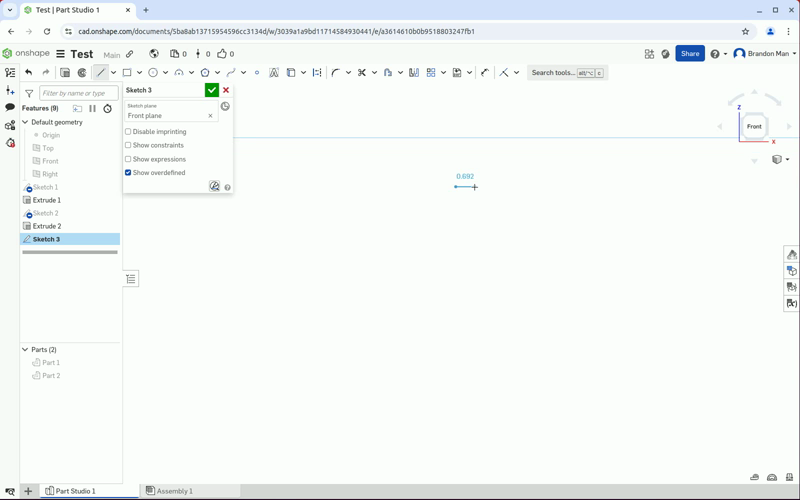
scroll(6)
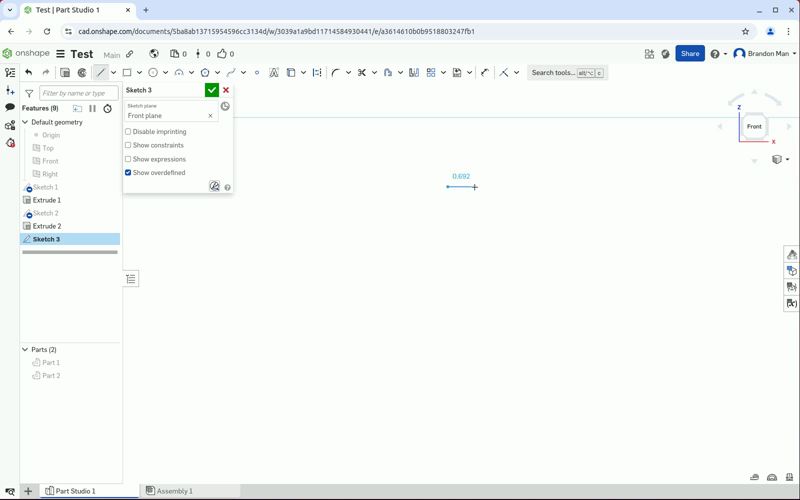
scroll(6)
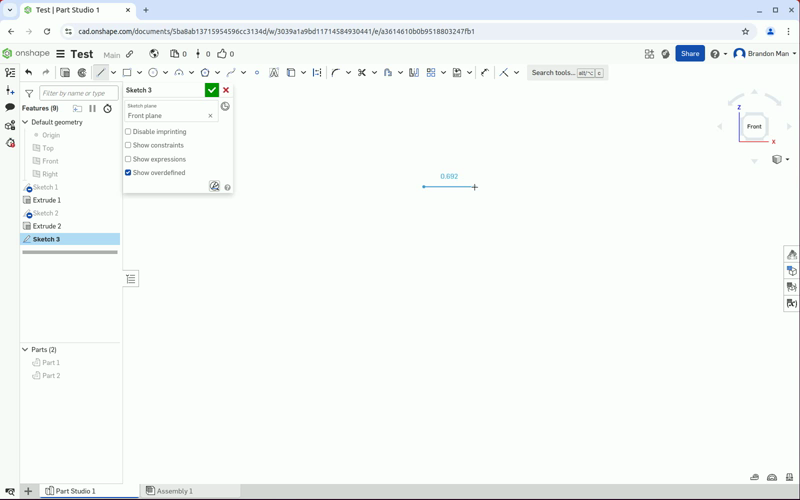
click(474, 186)
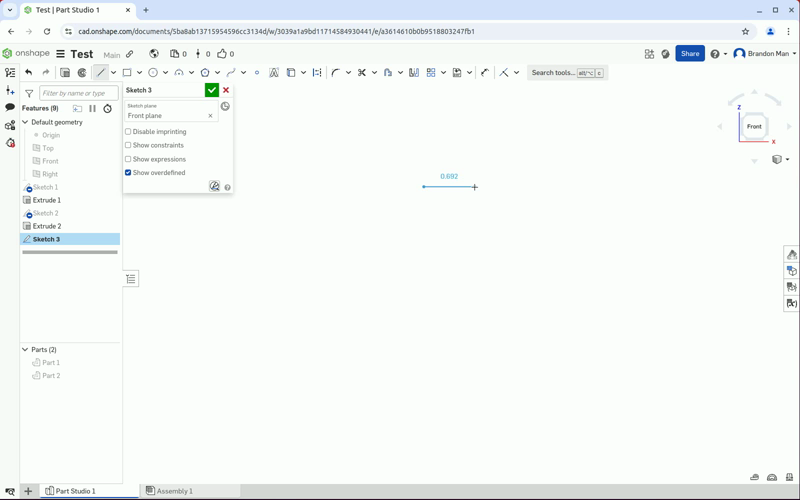
scroll(-6)
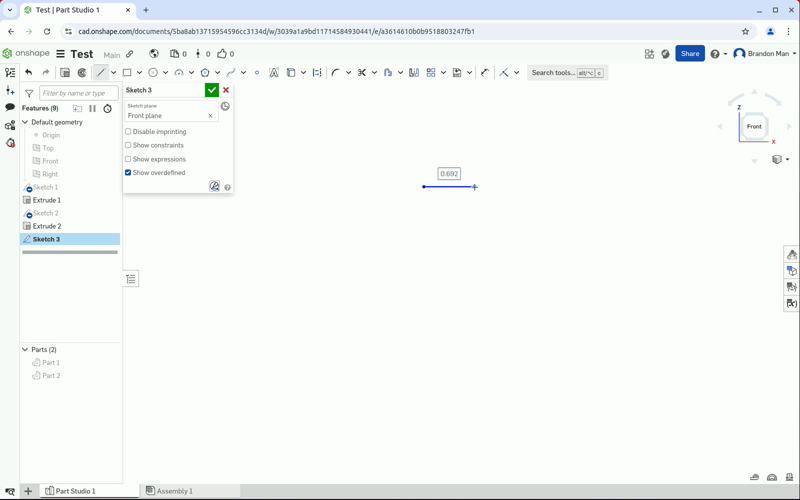
scroll(-6)
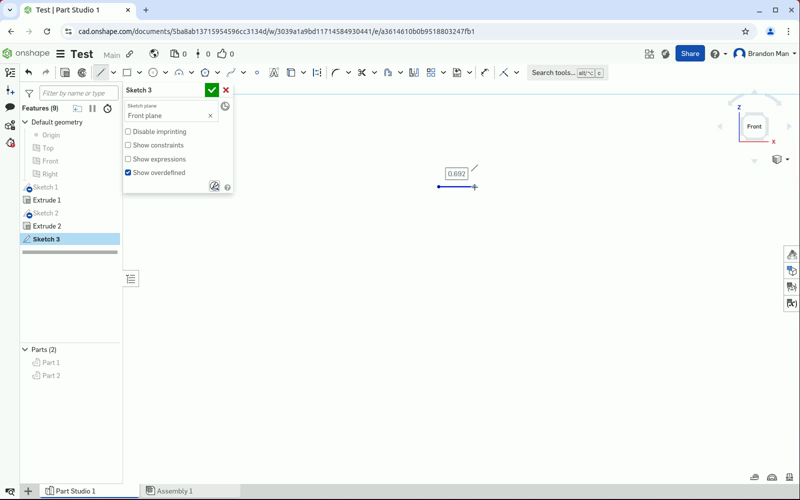
scroll(-6)
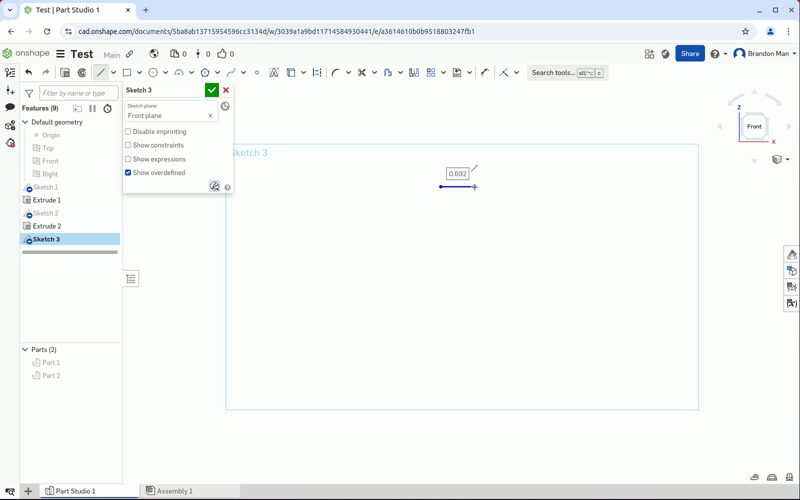
scroll(-6)
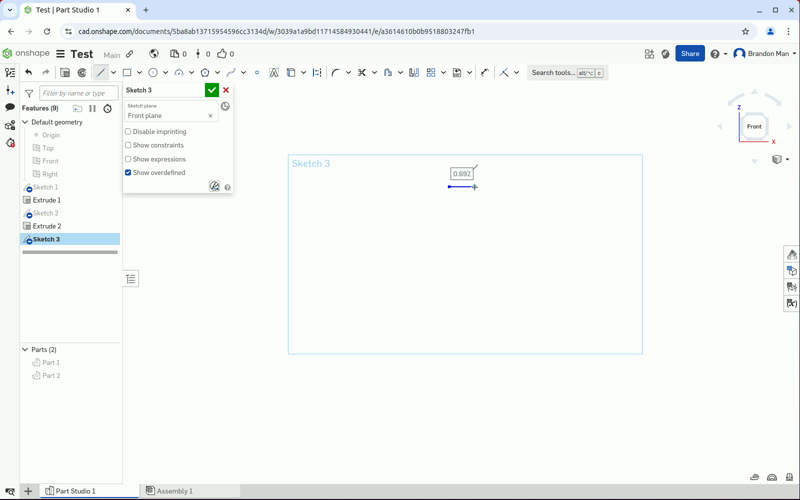
scroll(-6)
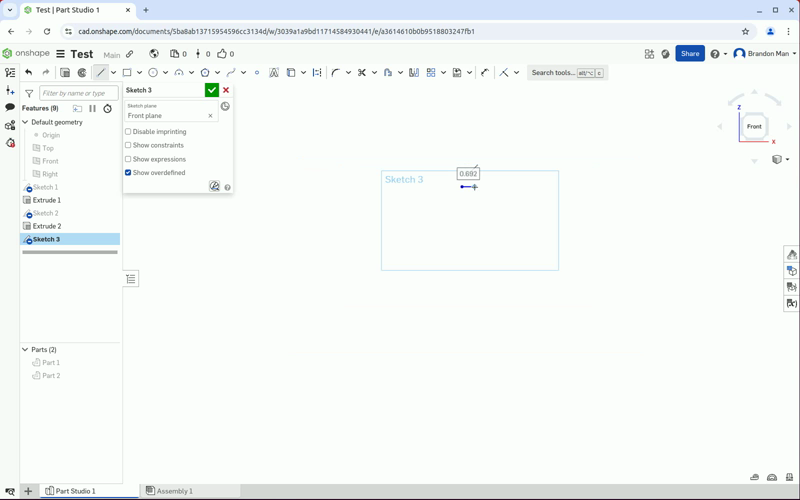
scroll(-6)
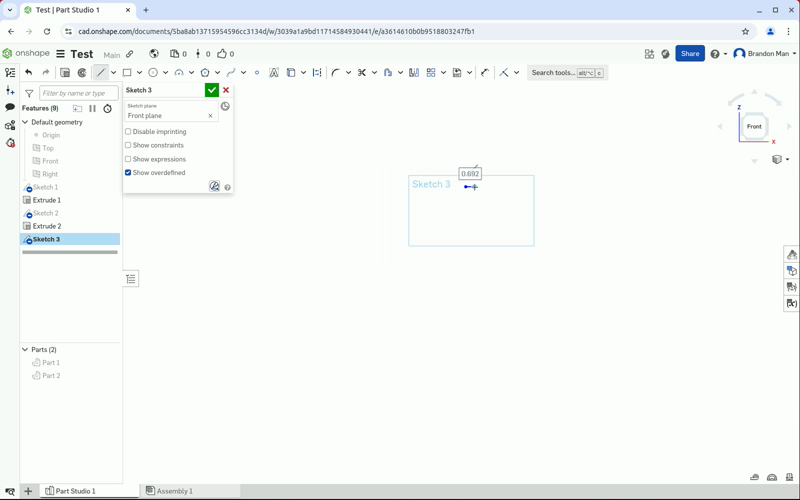
scroll(-6)
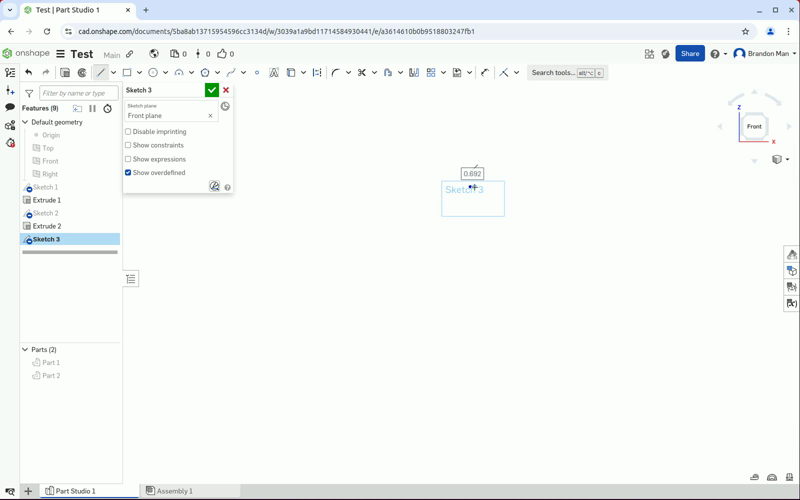
key_up(shift)
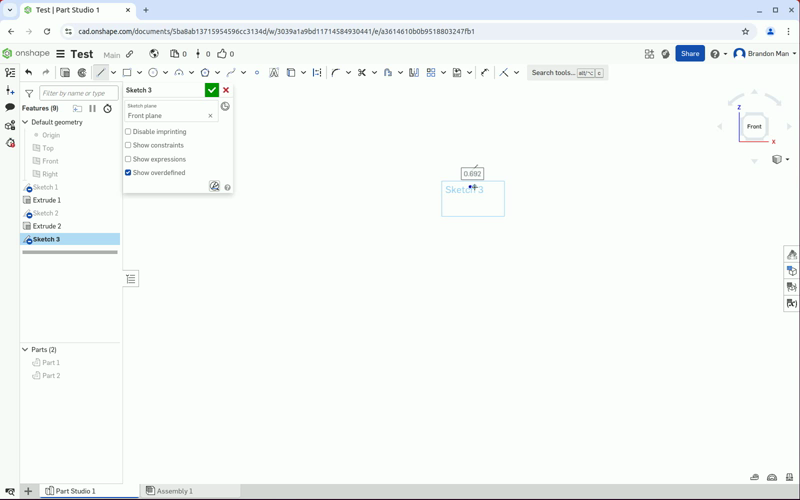
key_down(shift)
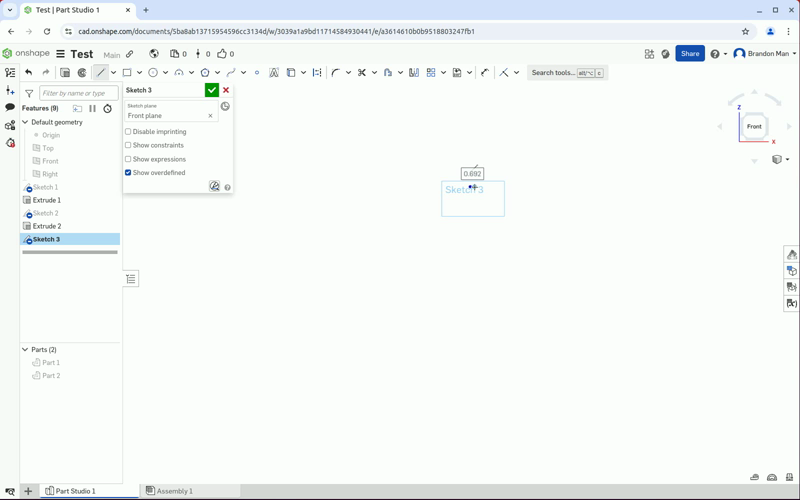
mouse_move(504, 186)
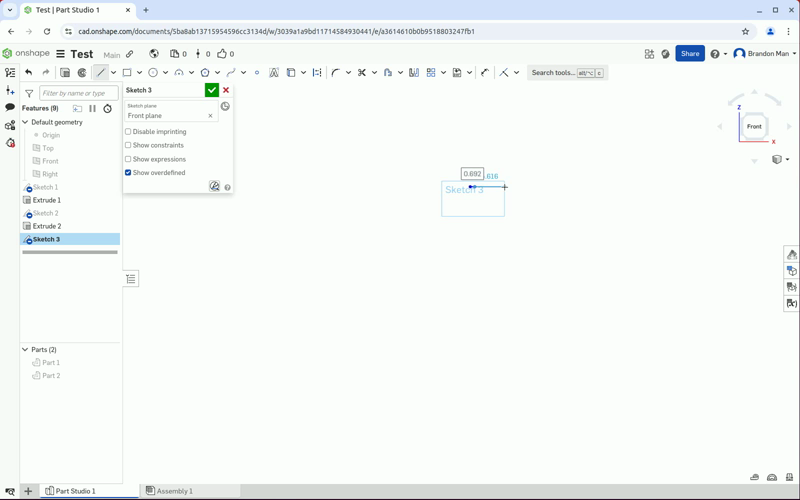
mouse_move(474, 182)
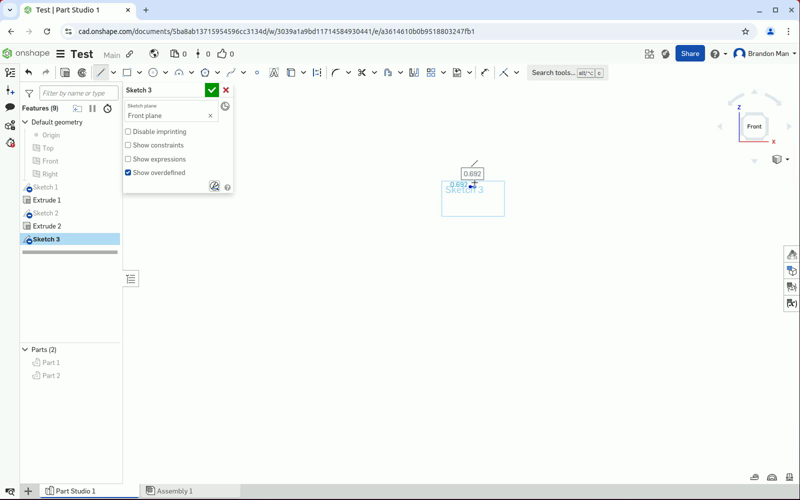
scroll(6)
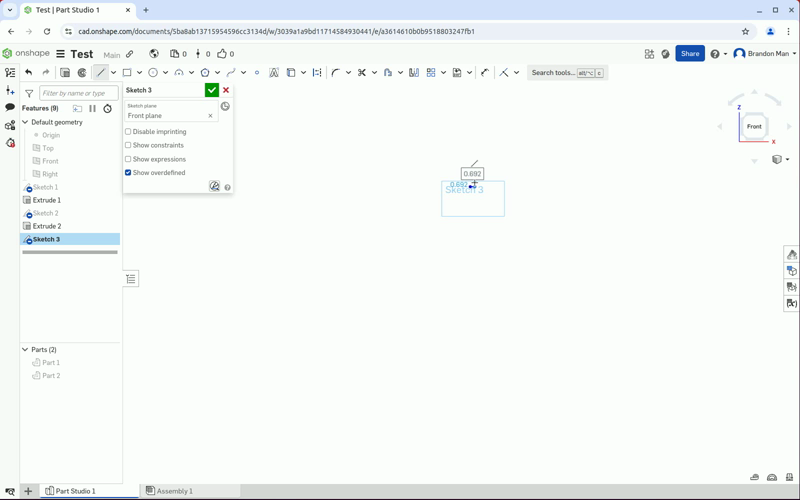
scroll(6)
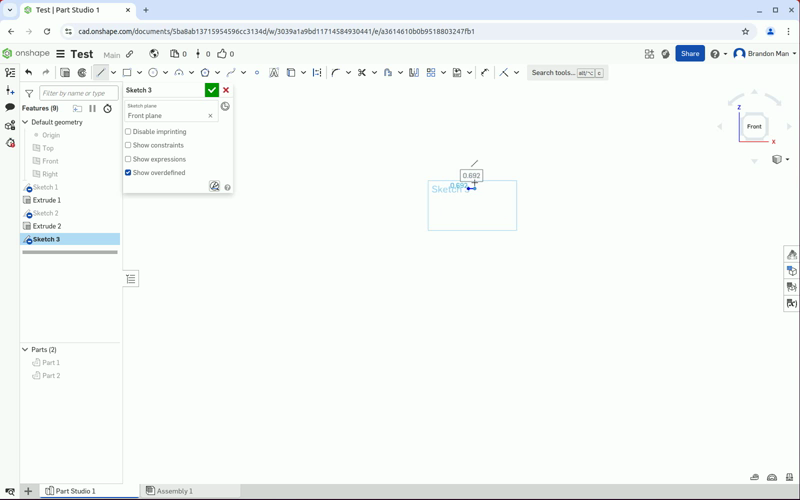
scroll(6)
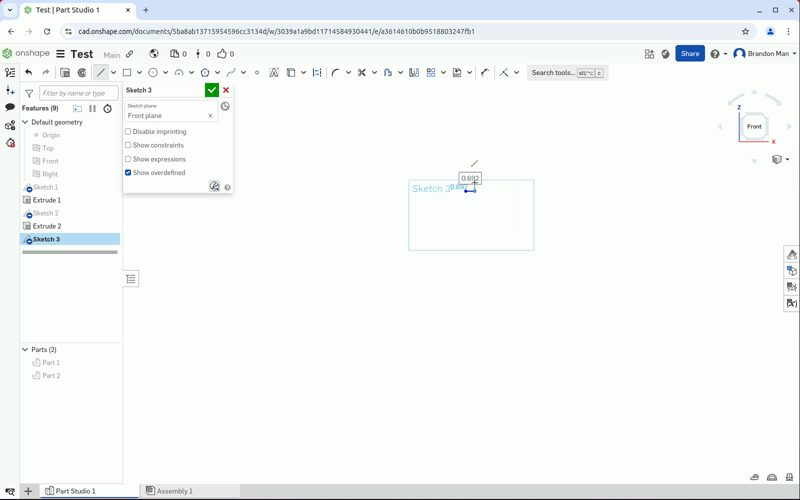
scroll(6)
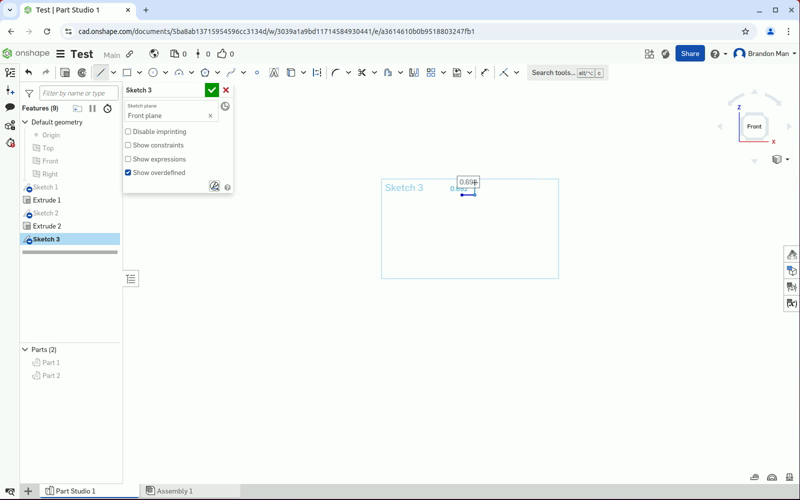
scroll(6)
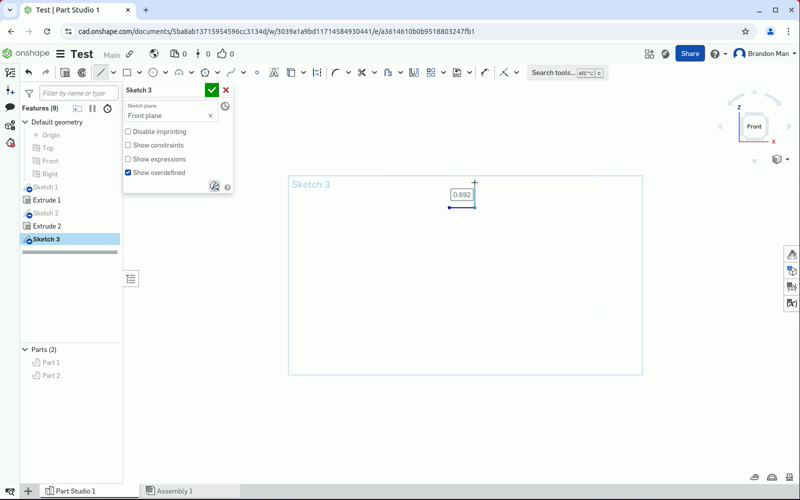
scroll(6)
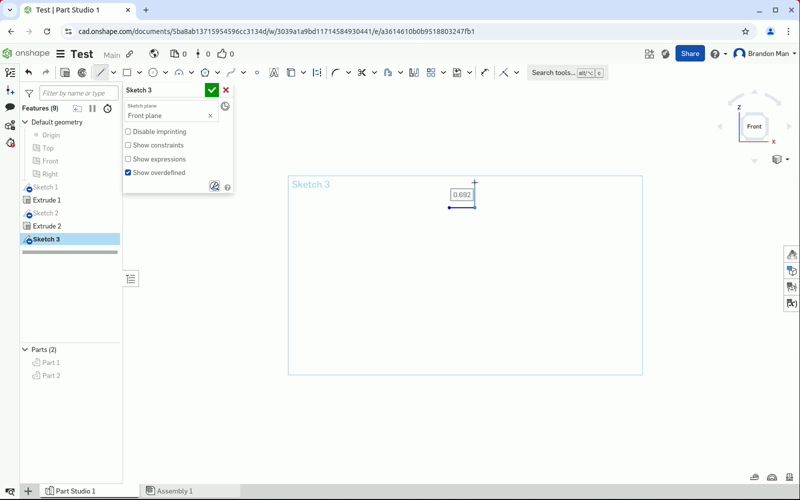
scroll(6)
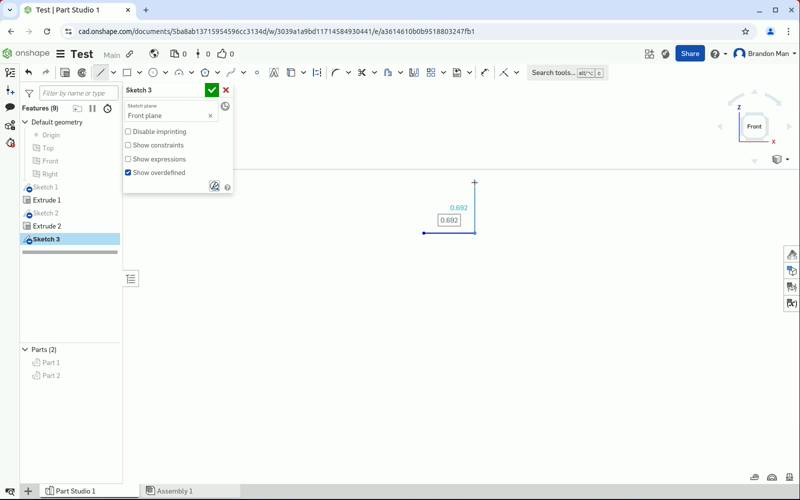
click(474, 182)
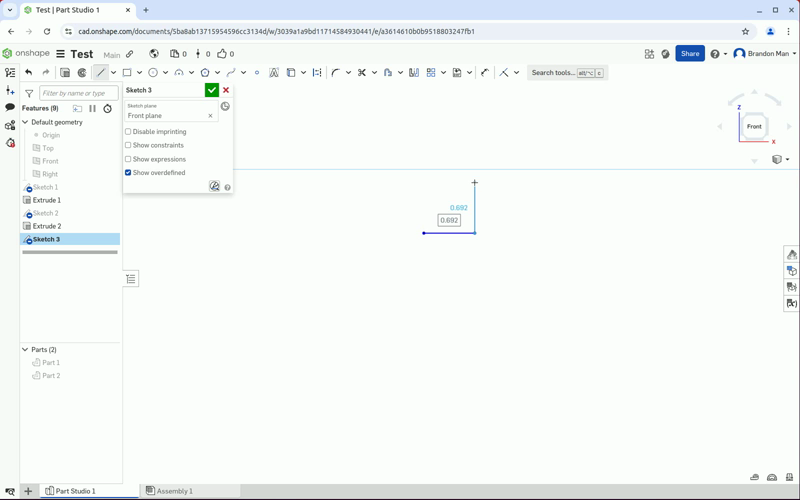
scroll(-6)
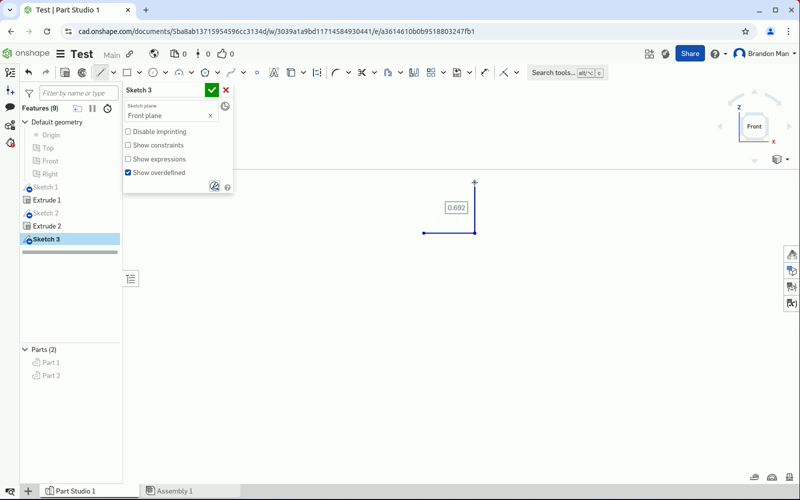
scroll(-6)
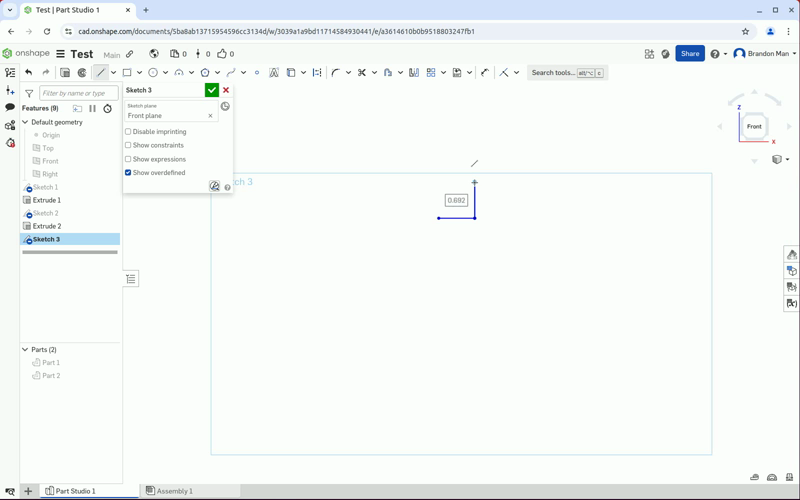
scroll(-6)
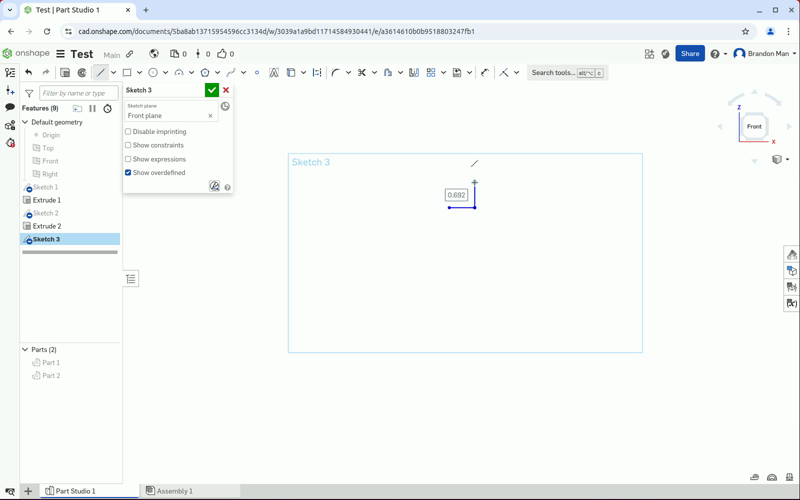
scroll(-6)
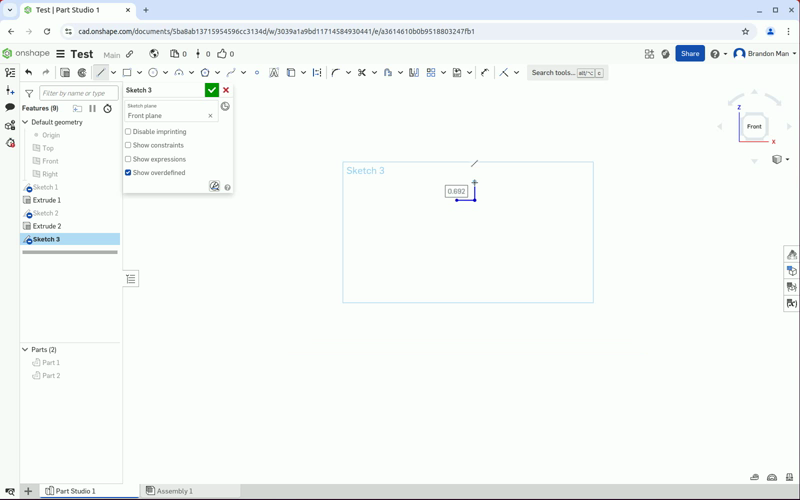
scroll(-6)
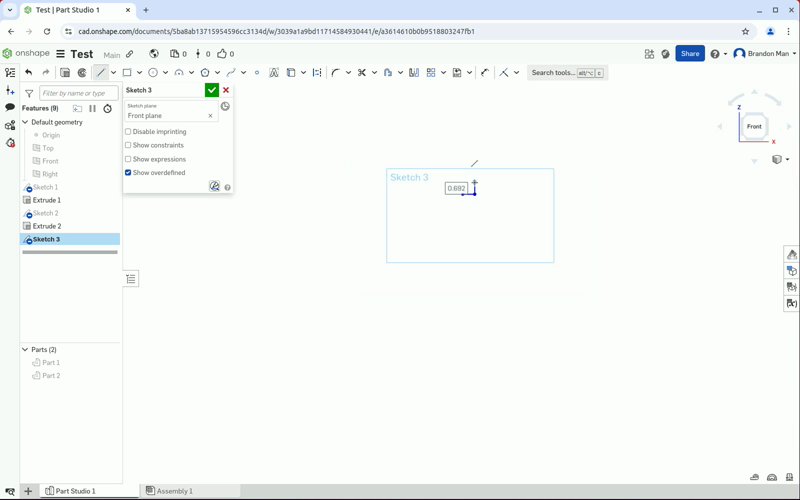
scroll(-6)
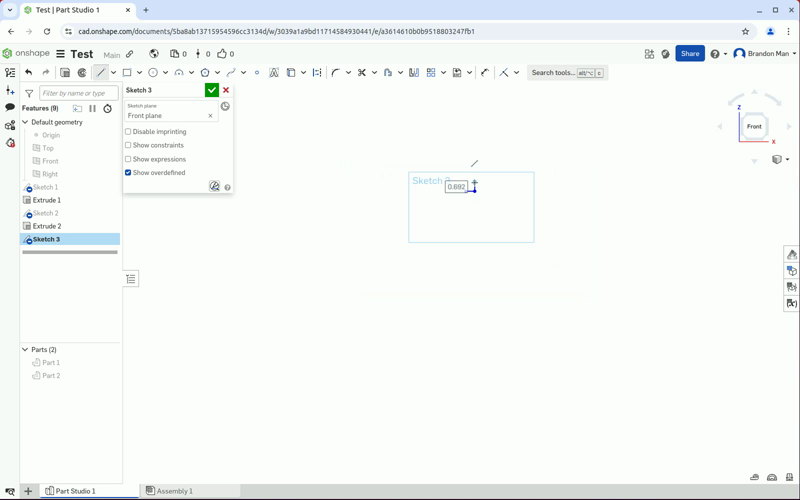
scroll(-6)
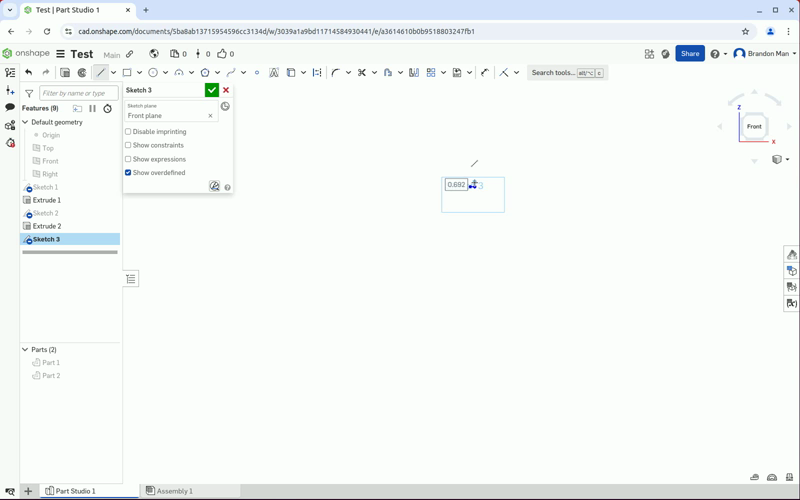
key_up(shift)
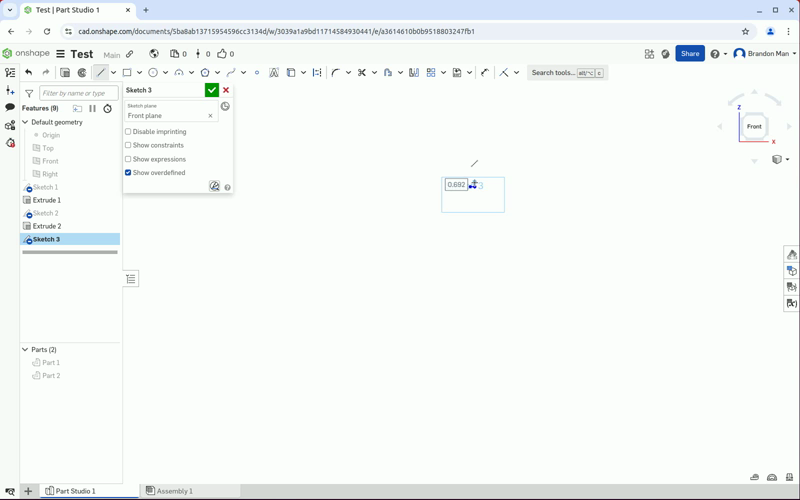
key_down(shift)
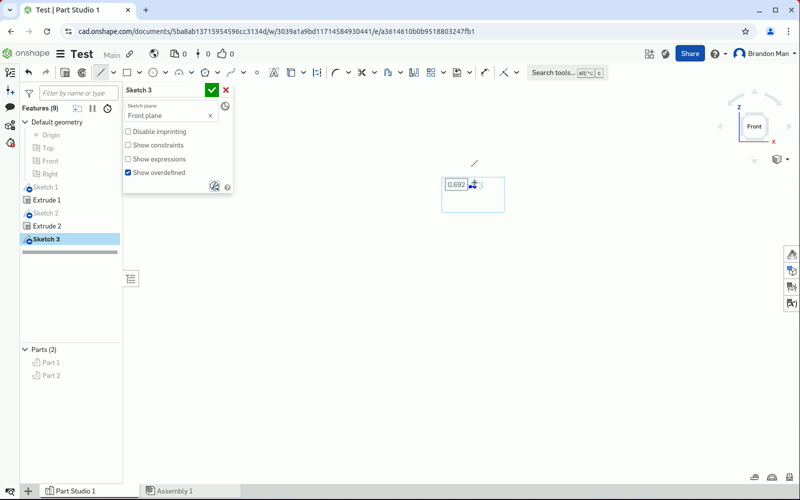
mouse_move(504, 182)
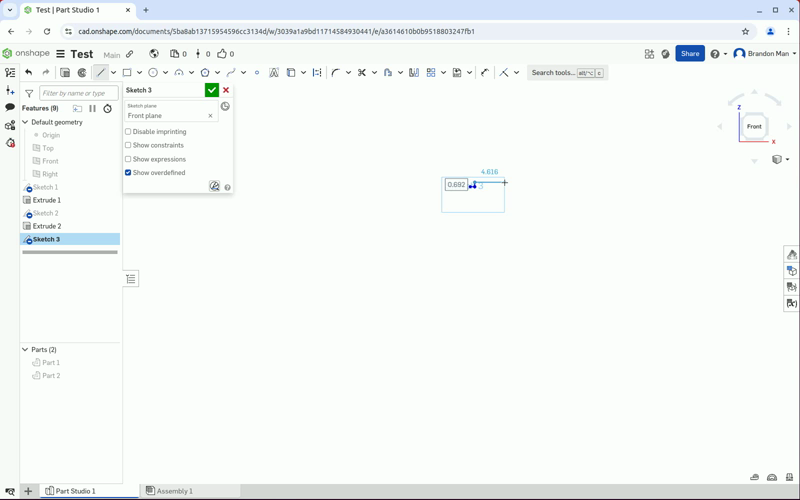
mouse_move(470, 182)
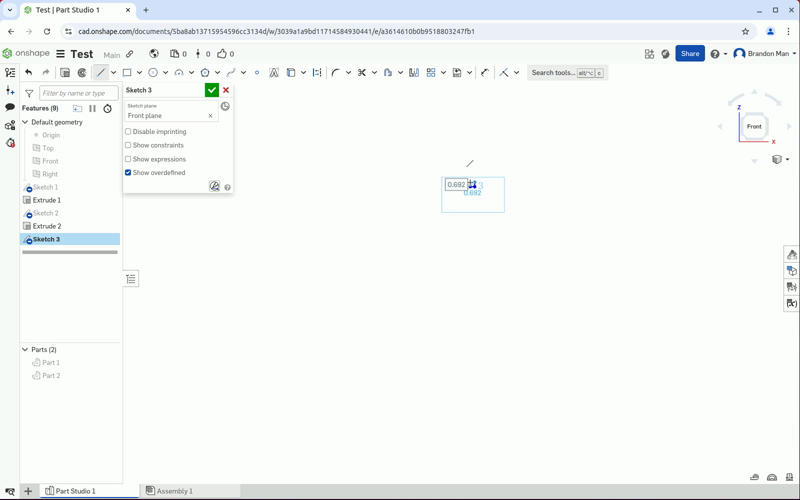
scroll(6)
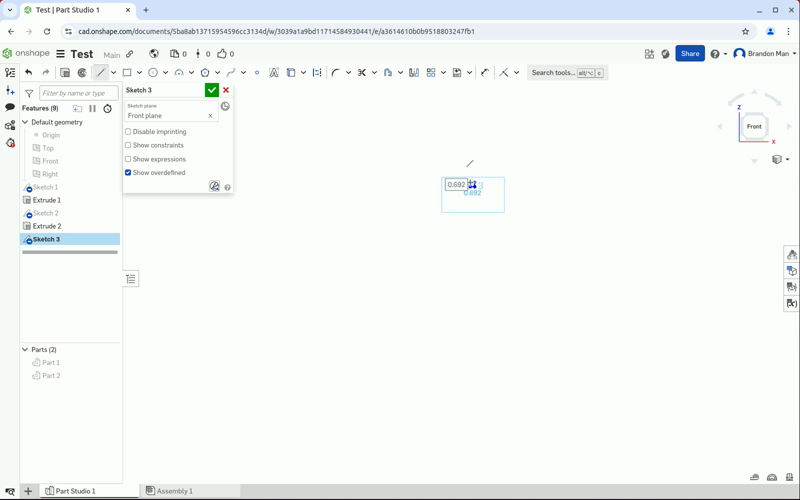
scroll(6)
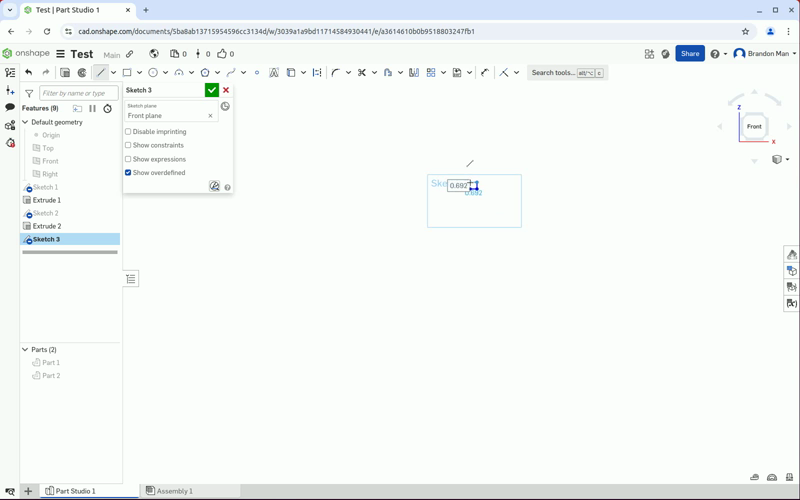
scroll(6)
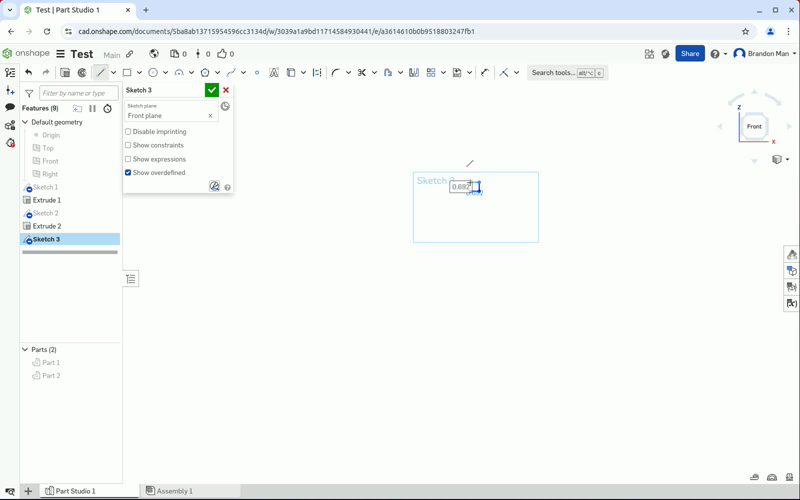
scroll(6)
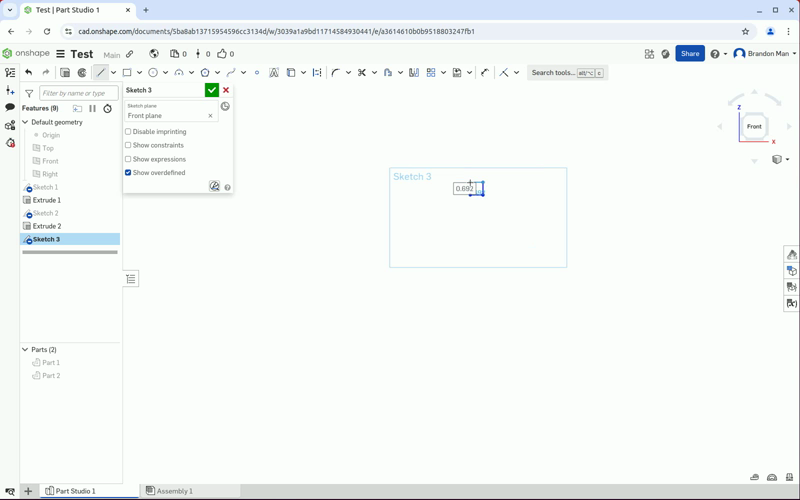
scroll(6)
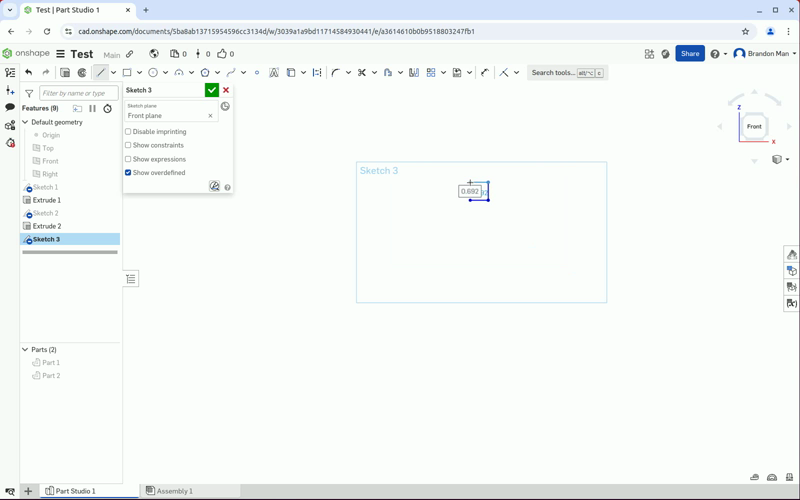
scroll(6)
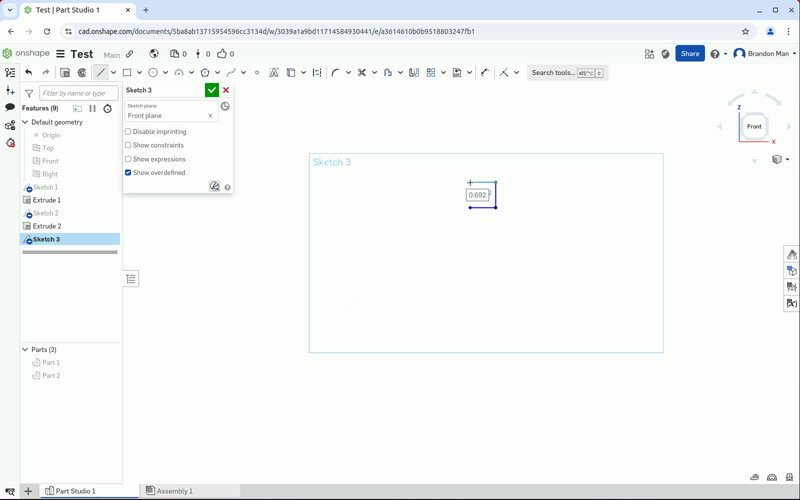
scroll(6)
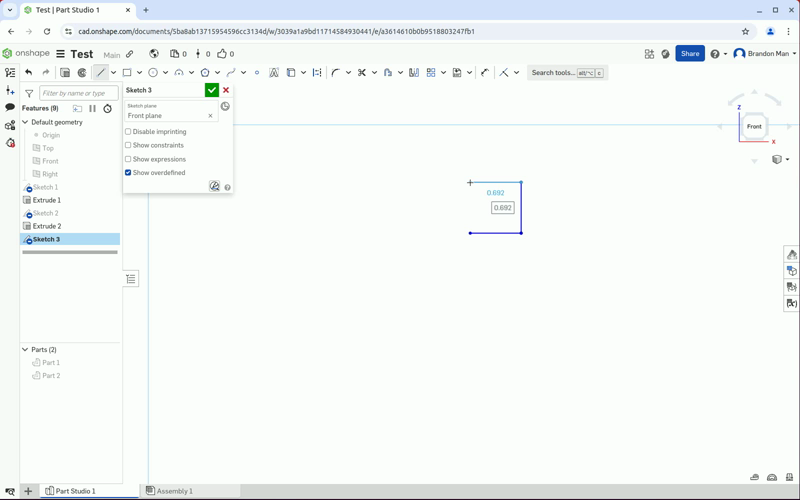
click(470, 182)
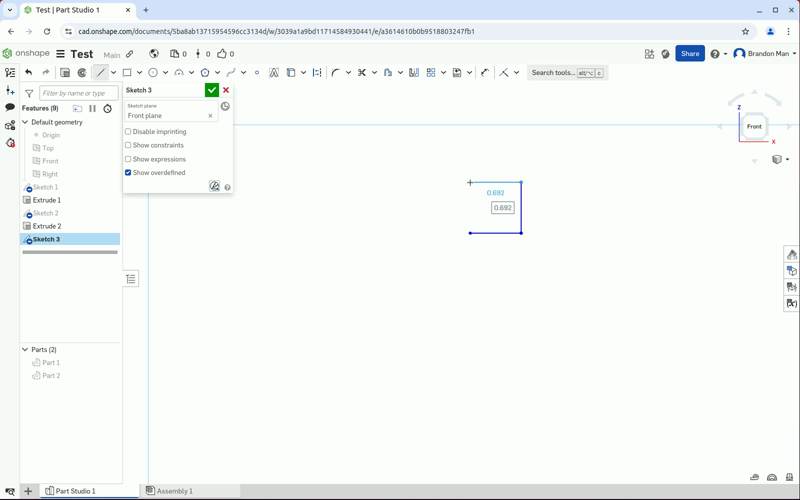
scroll(-6)
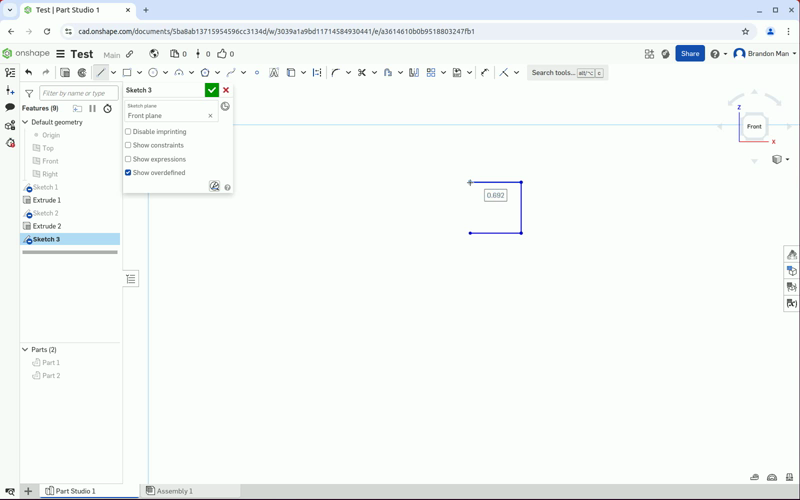
scroll(-6)
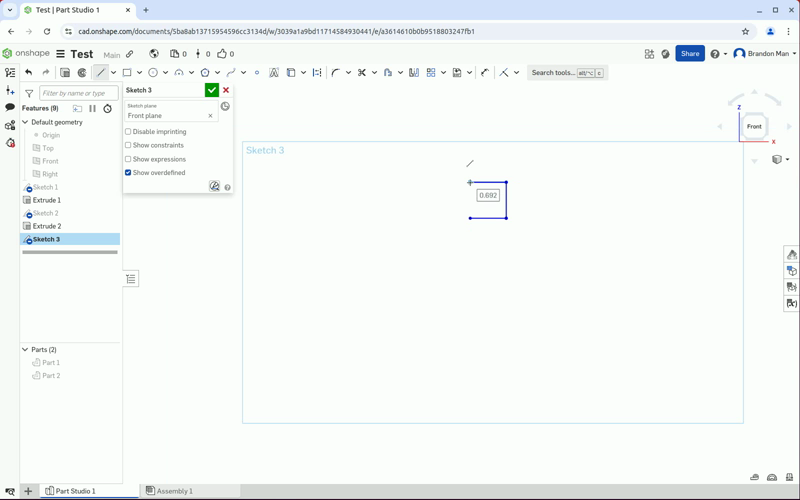
scroll(-6)
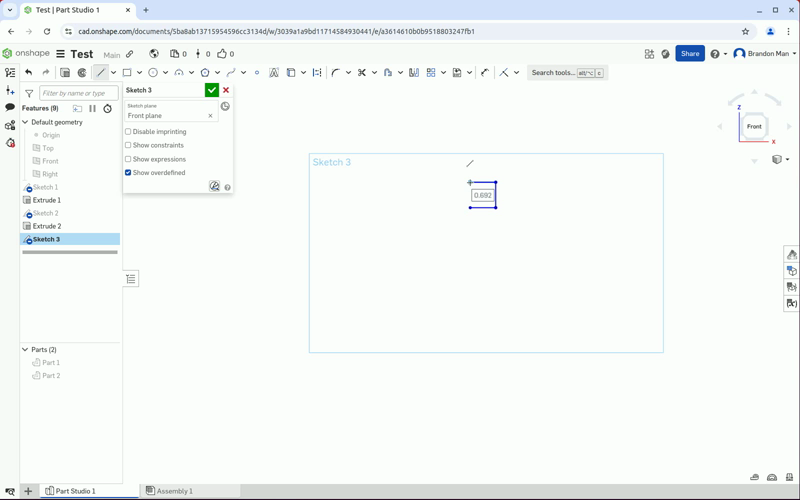
scroll(-6)
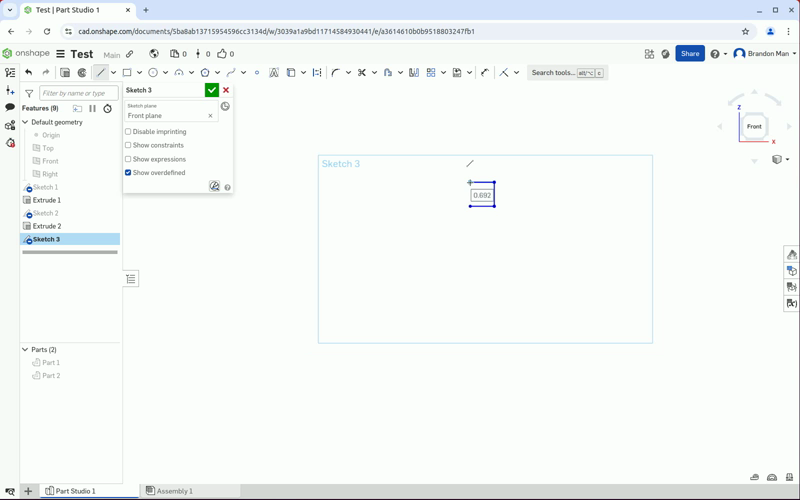
scroll(-6)
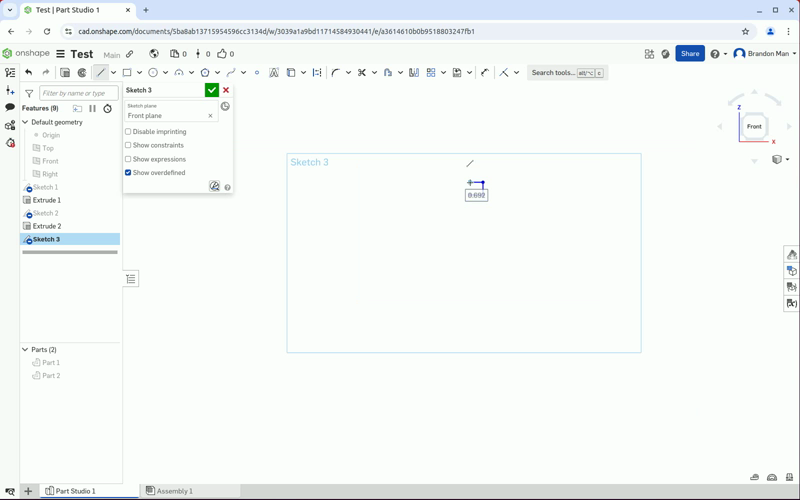
scroll(-6)
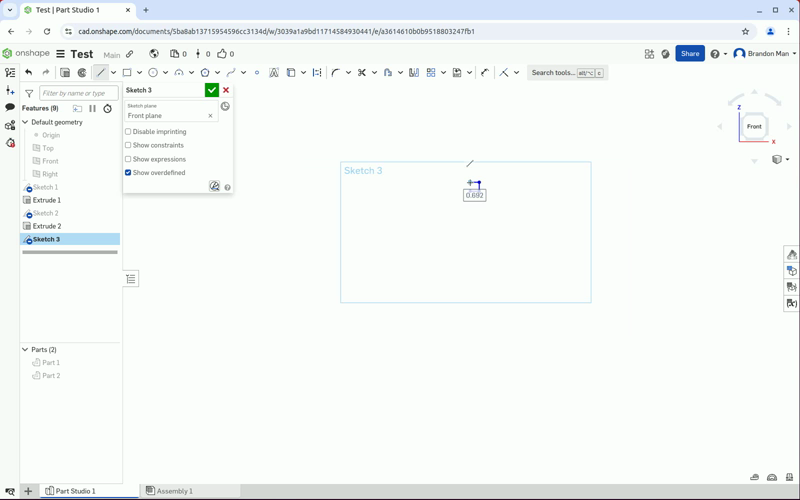
scroll(-6)
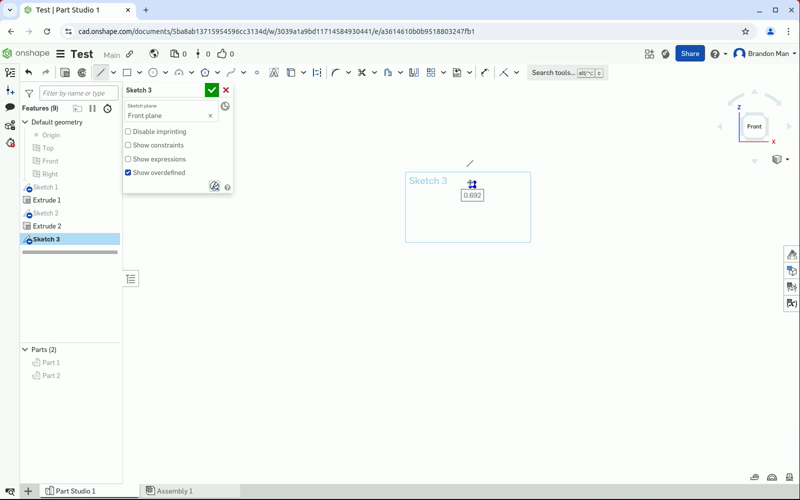
key_up(shift)
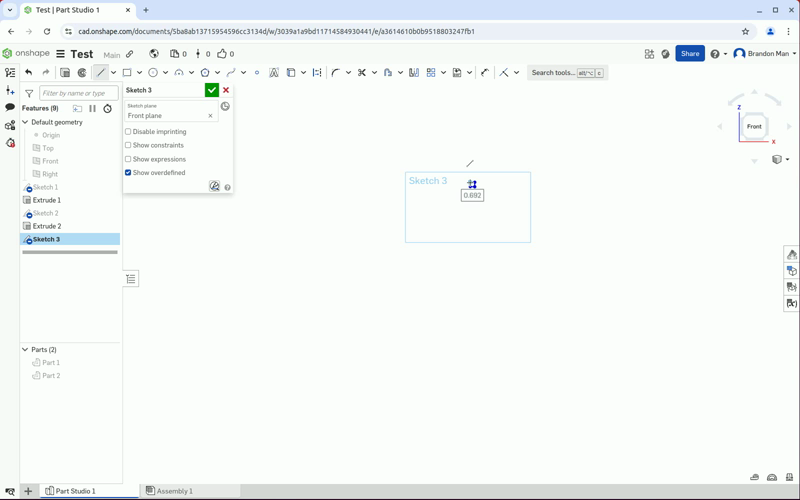
mouse_move(500, 182)
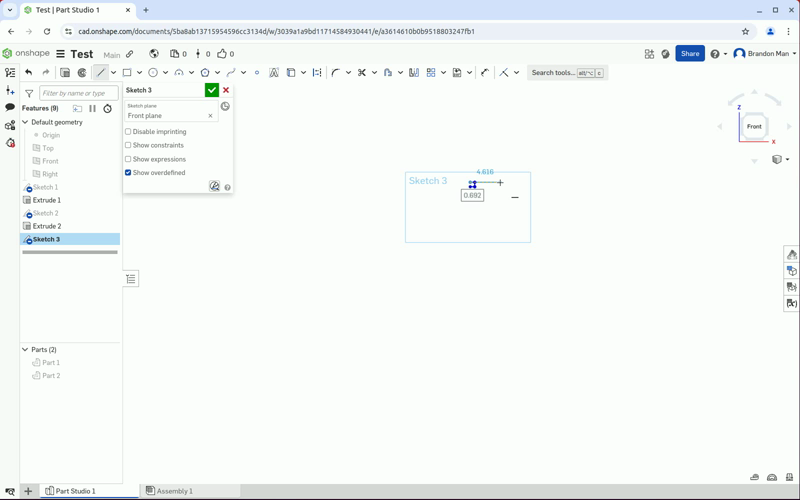
key_down(shift)
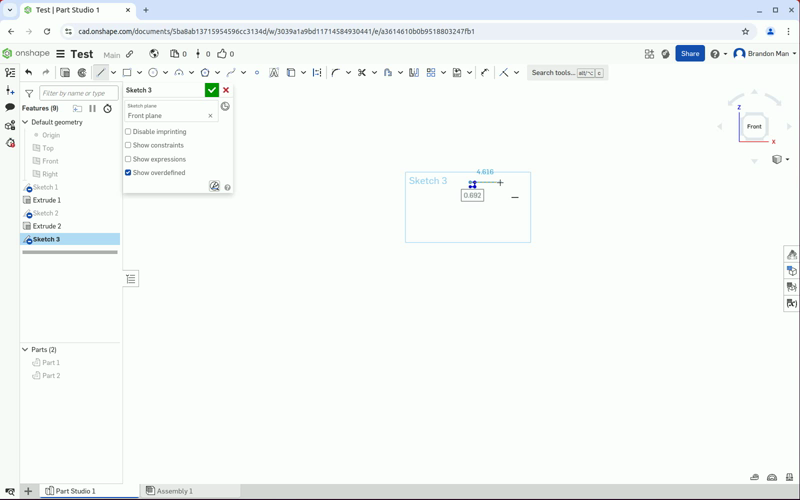
mouse_move(470, 186)
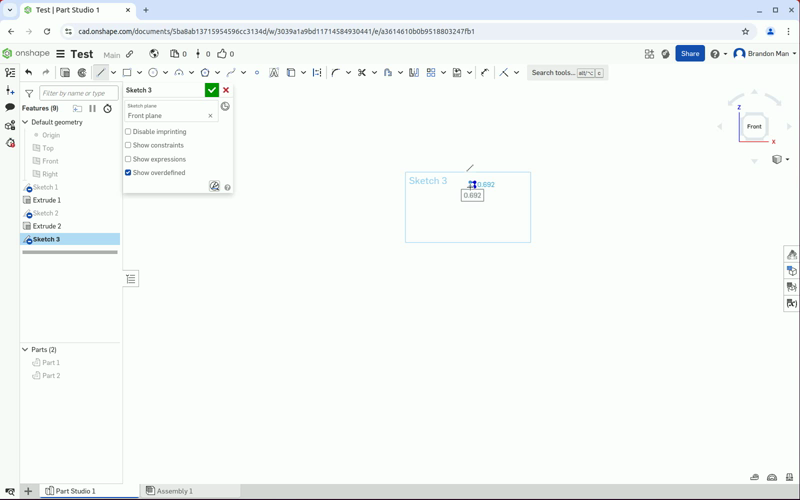
scroll(6)
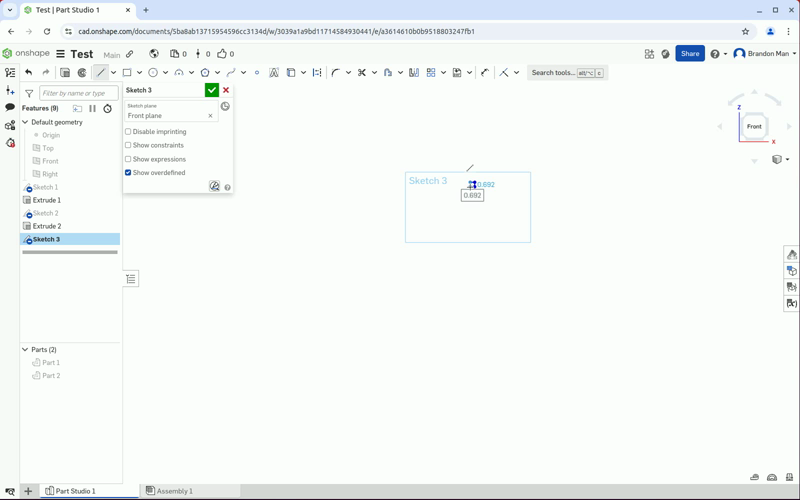
scroll(6)
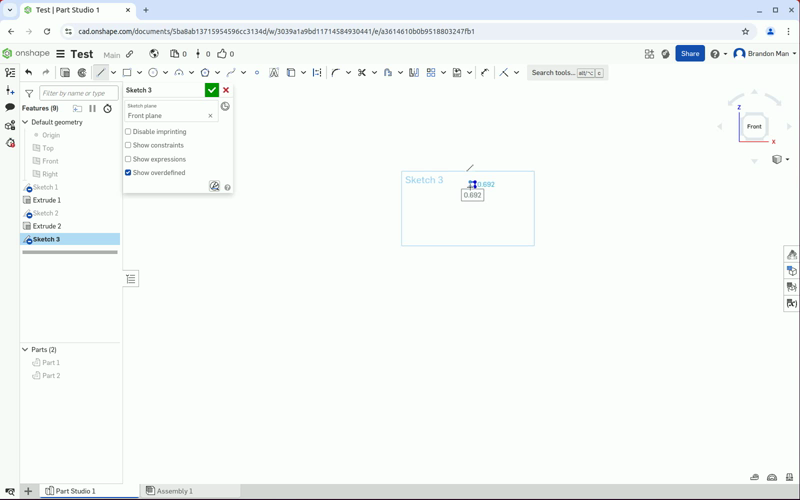
scroll(6)
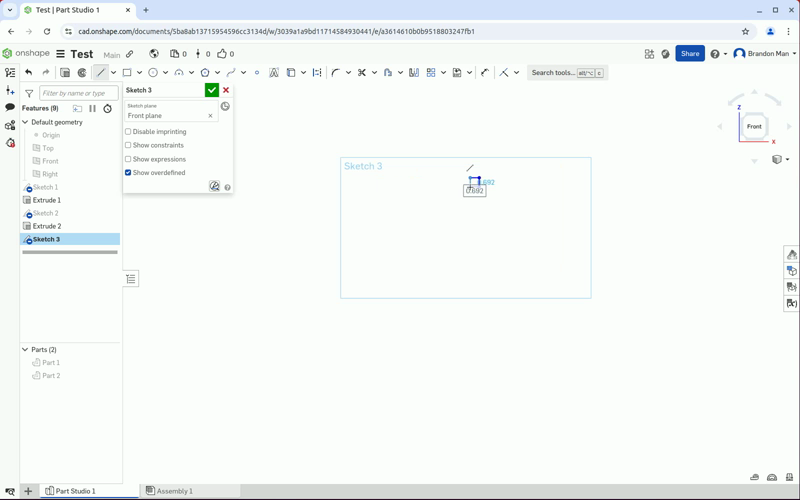
scroll(6)
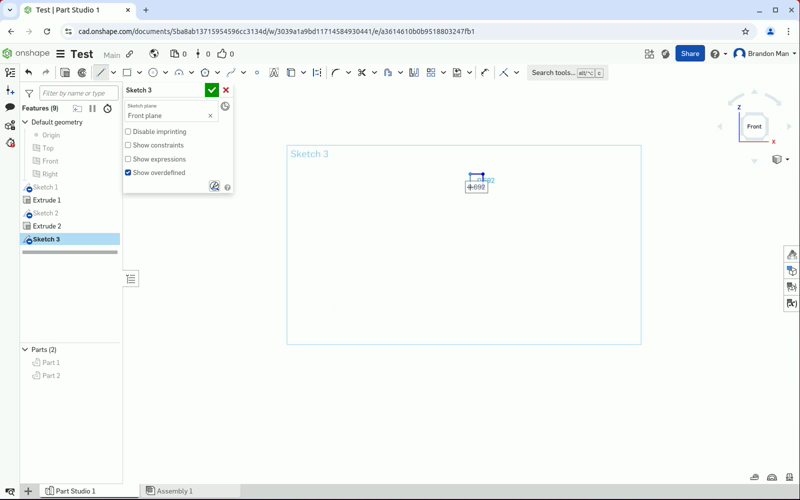
scroll(6)
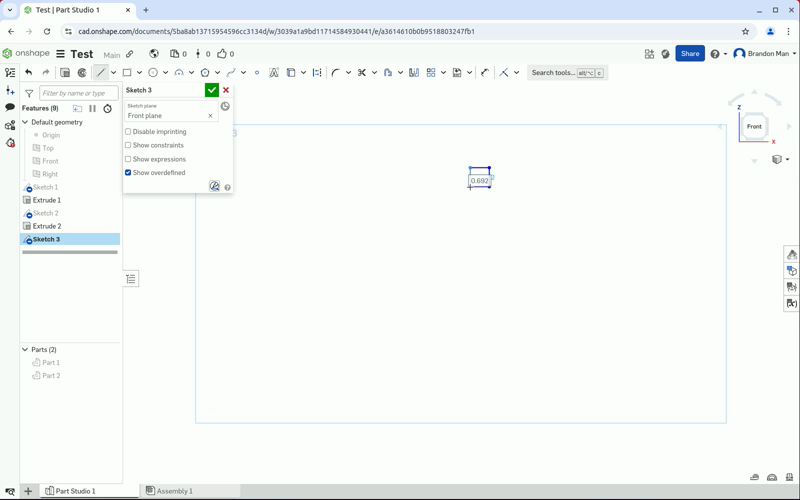
scroll(6)
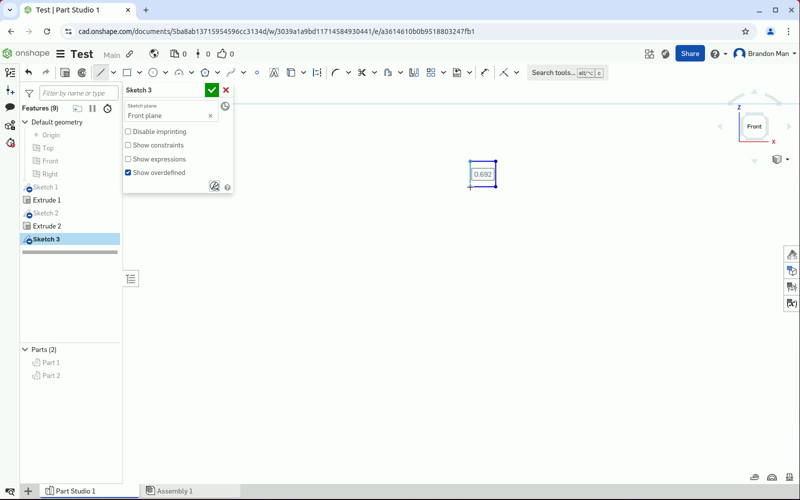
scroll(6)
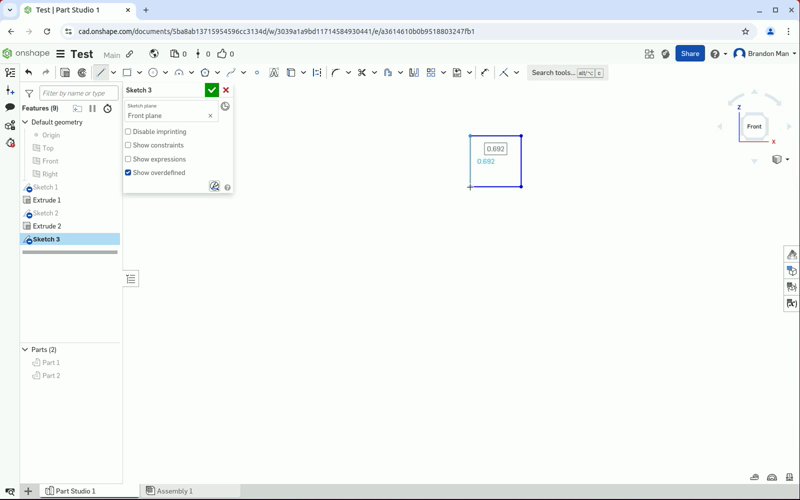
key_up(shift)
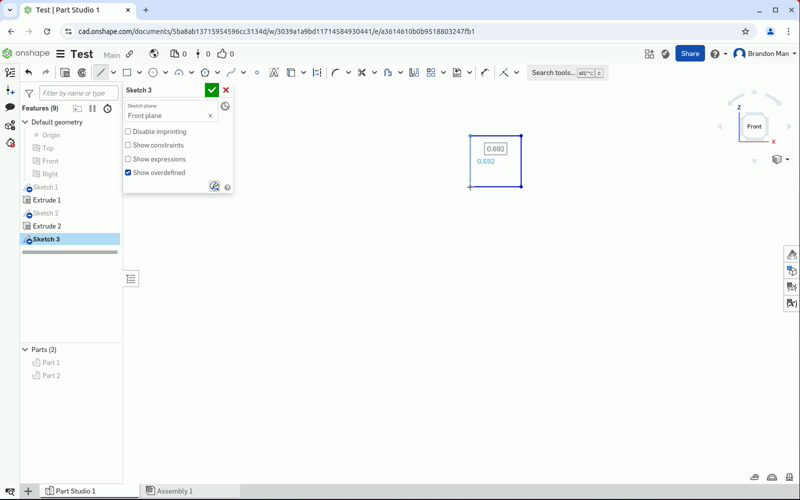
click(470, 186)
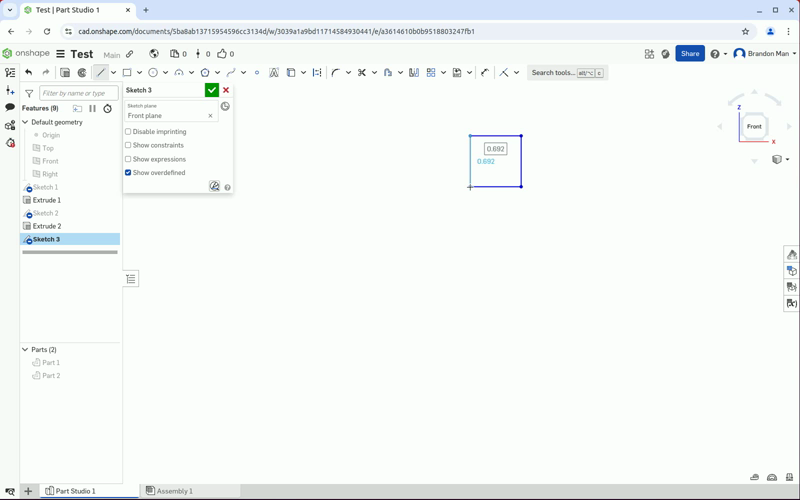
scroll(-6)
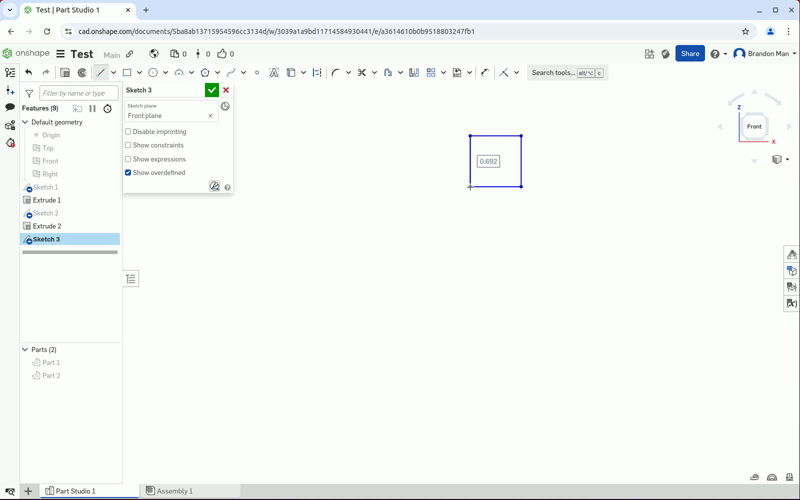
scroll(-6)
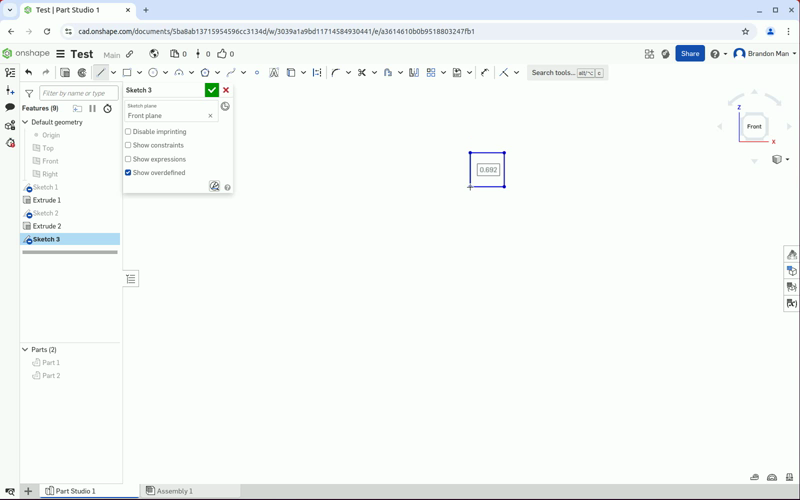
scroll(-6)
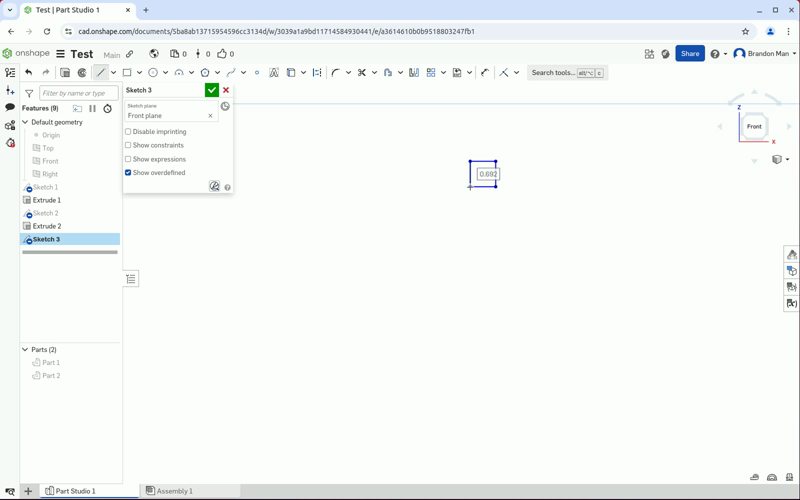
scroll(-6)
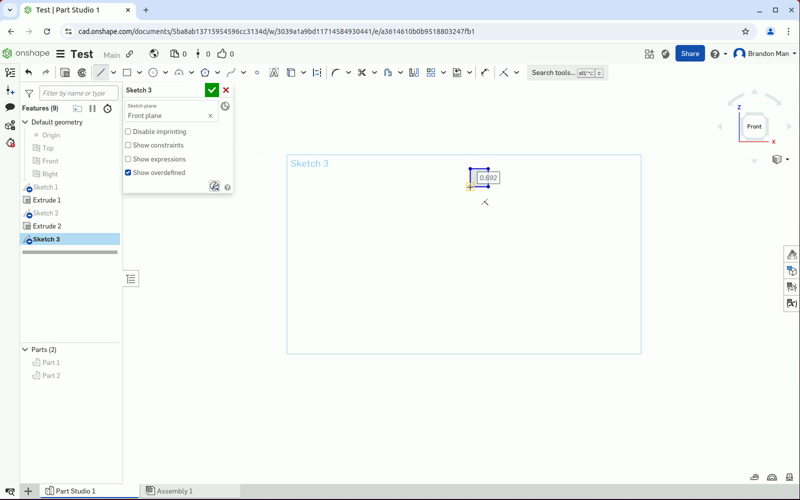
scroll(-6)
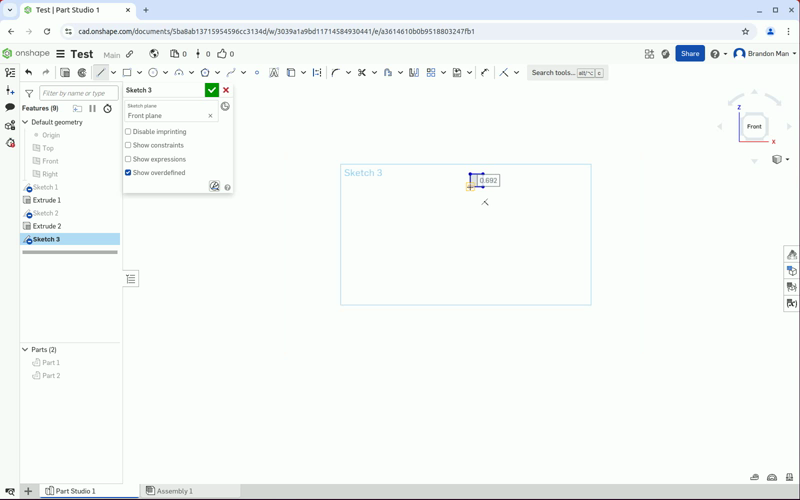
scroll(-6)
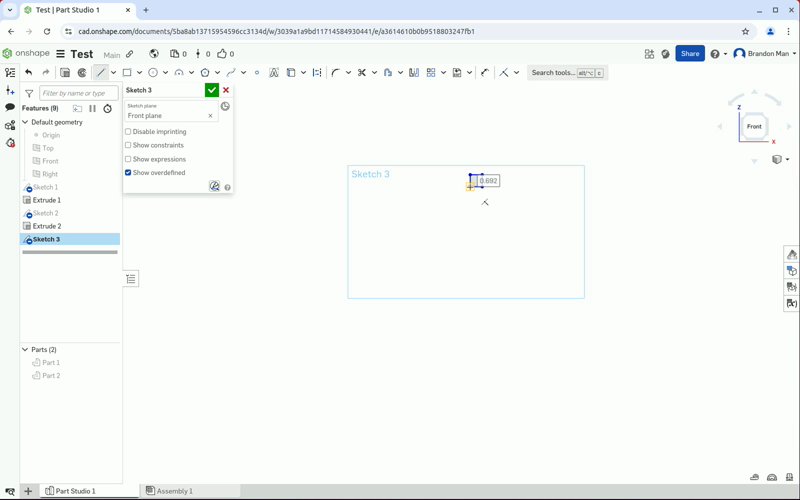
scroll(-6)
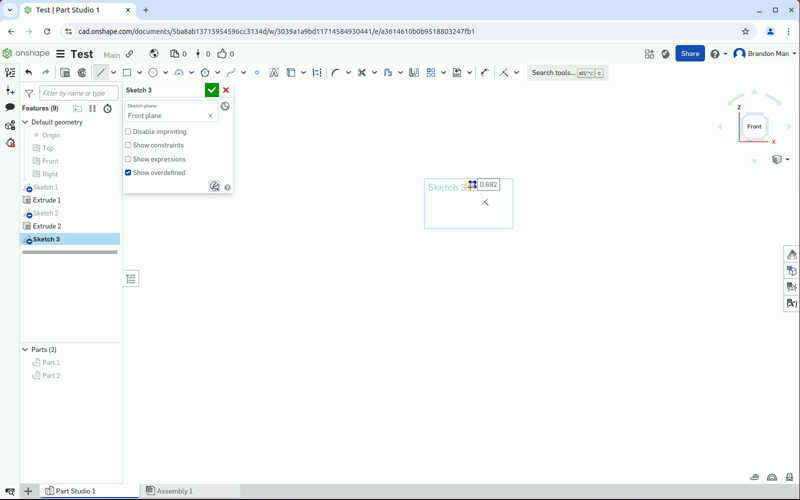
key(esc)
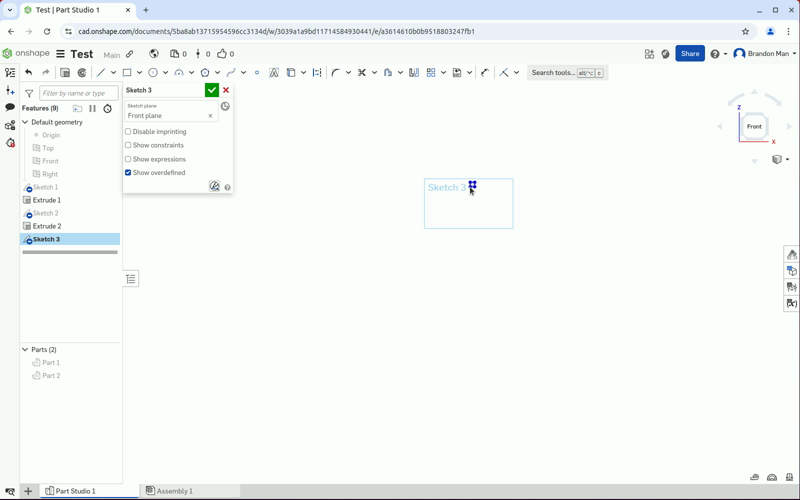
mouse_move(471, 184)
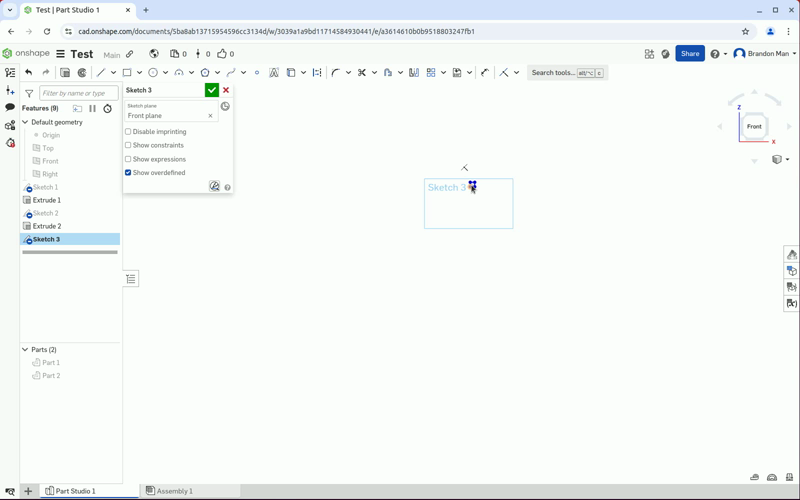
scroll(6)
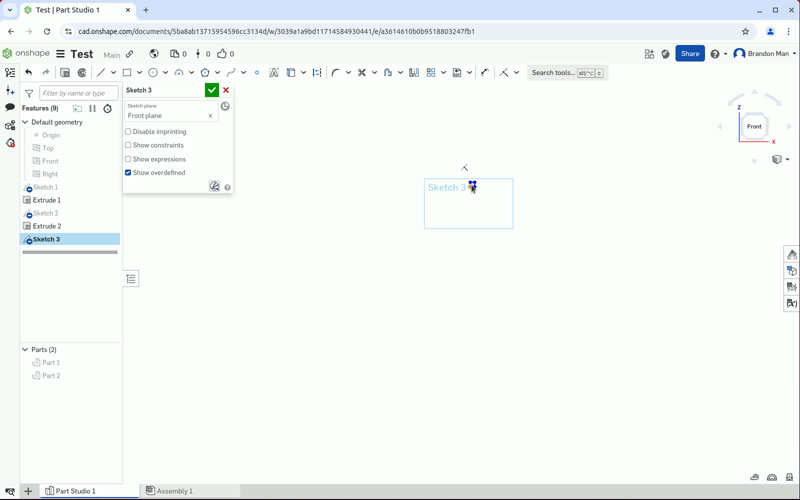
scroll(6)
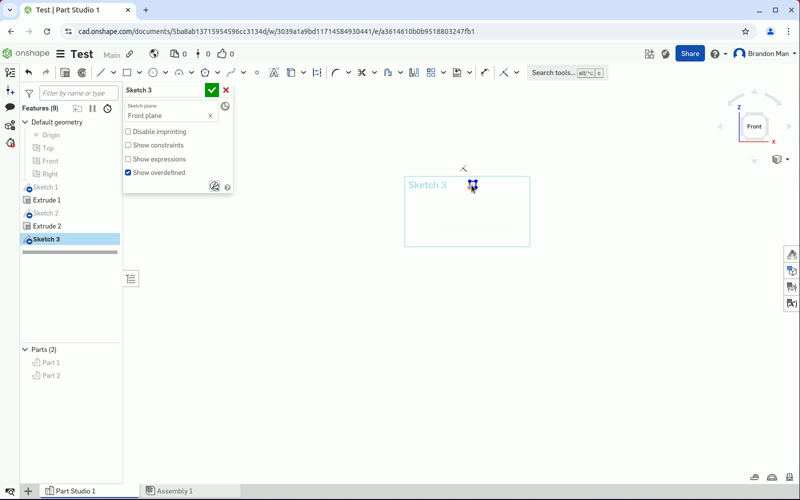
scroll(6)
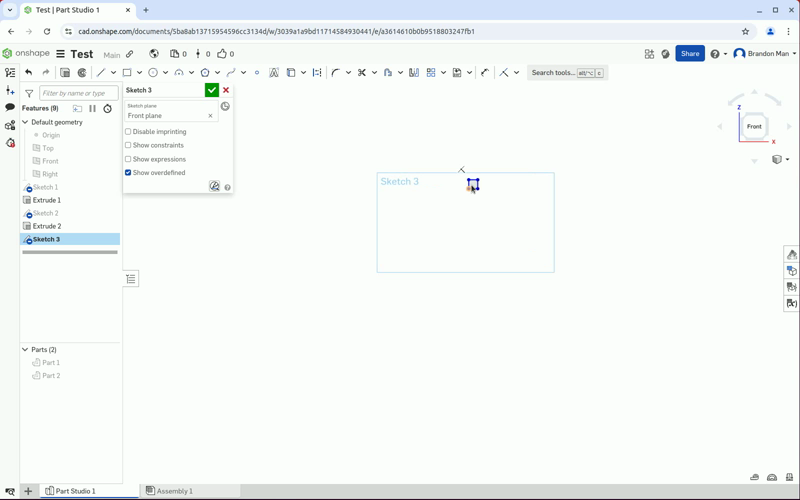
scroll(6)
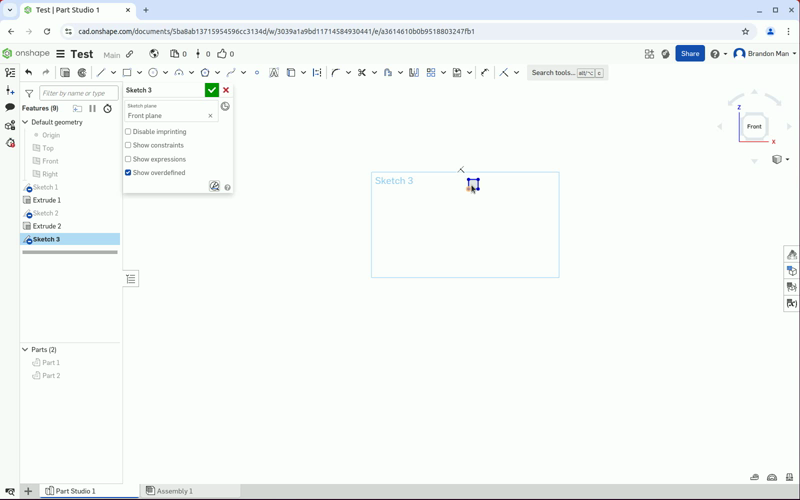
scroll(6)
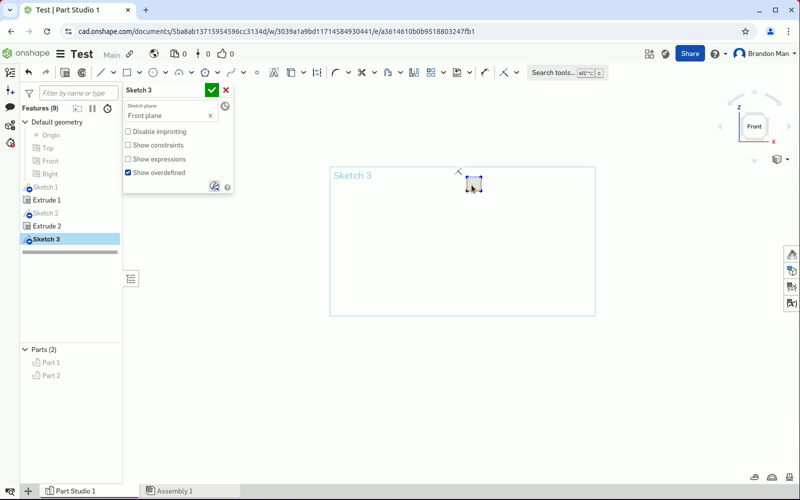
scroll(6)
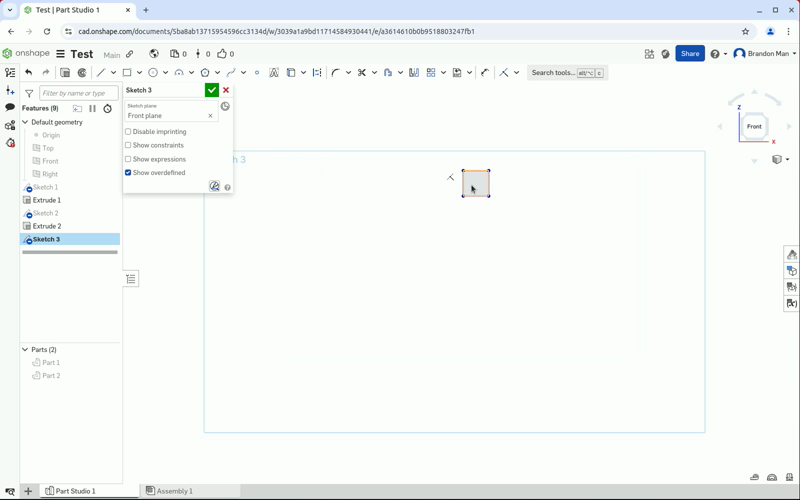
scroll(6)
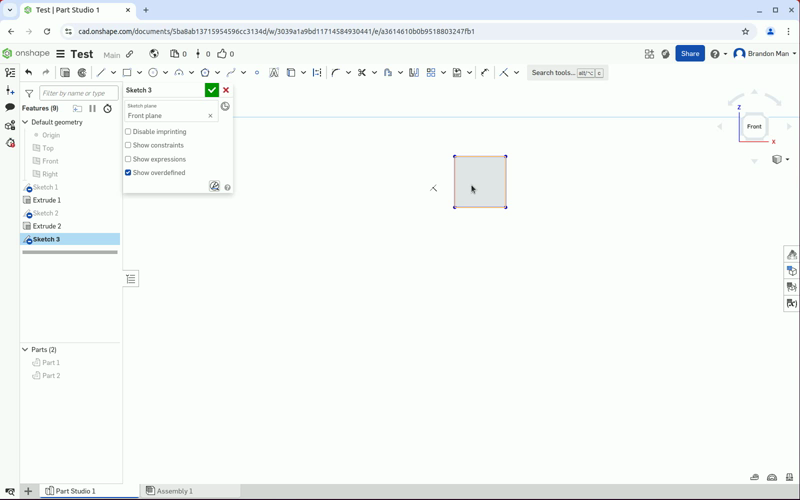
click(471, 184)
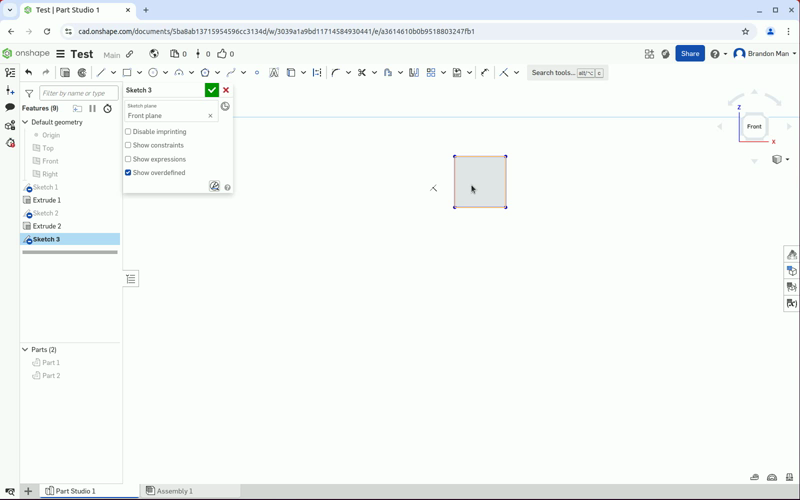
scroll(-6)
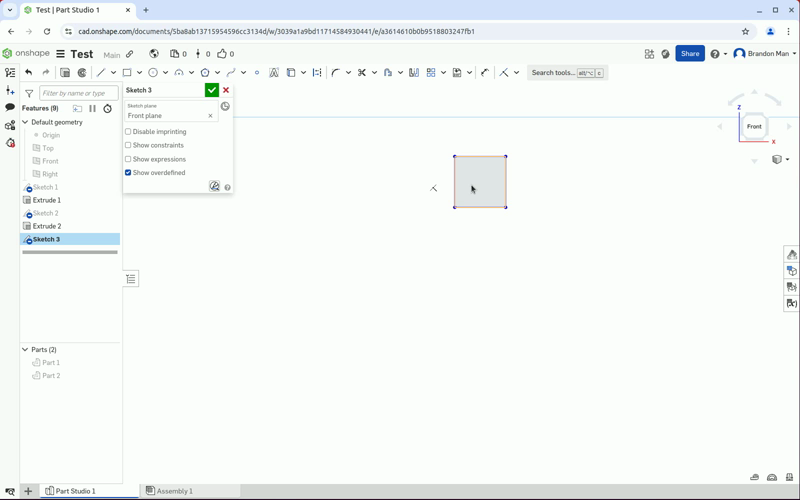
scroll(-6)
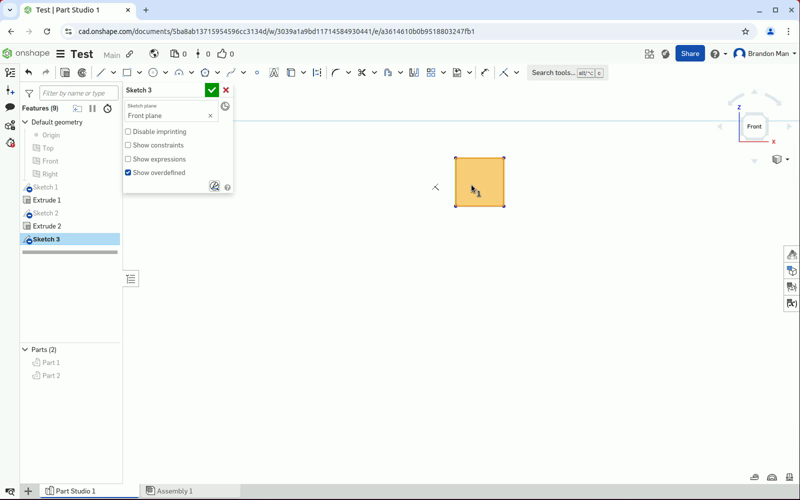
scroll(-6)
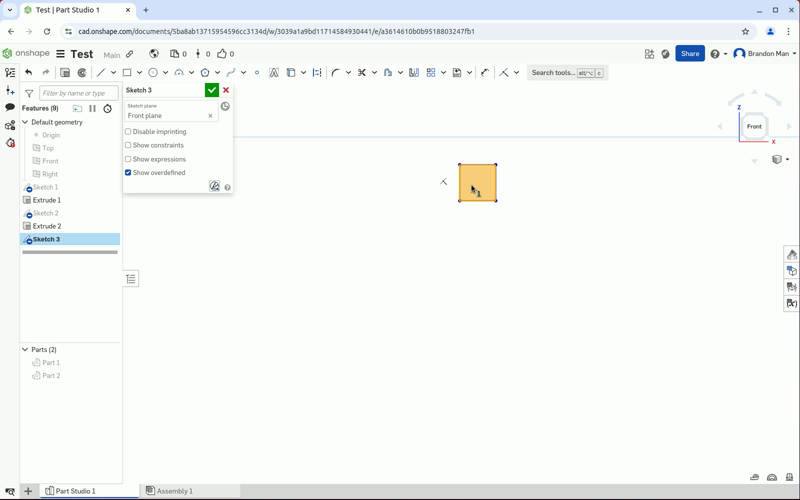
scroll(-6)
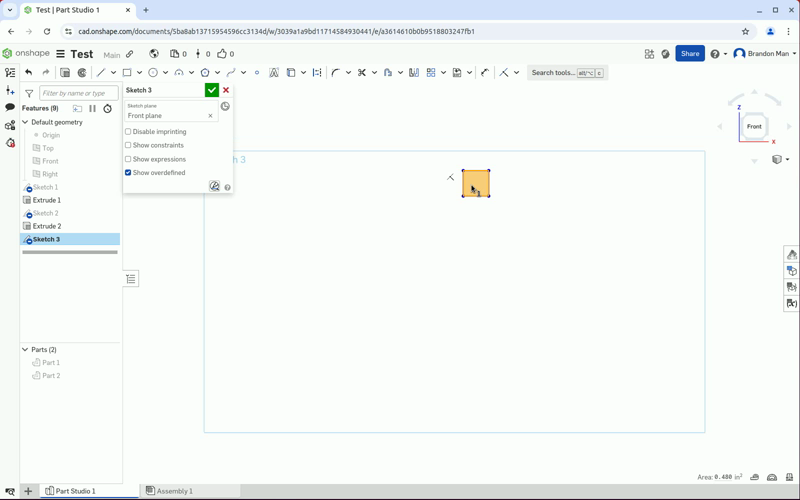
scroll(-6)
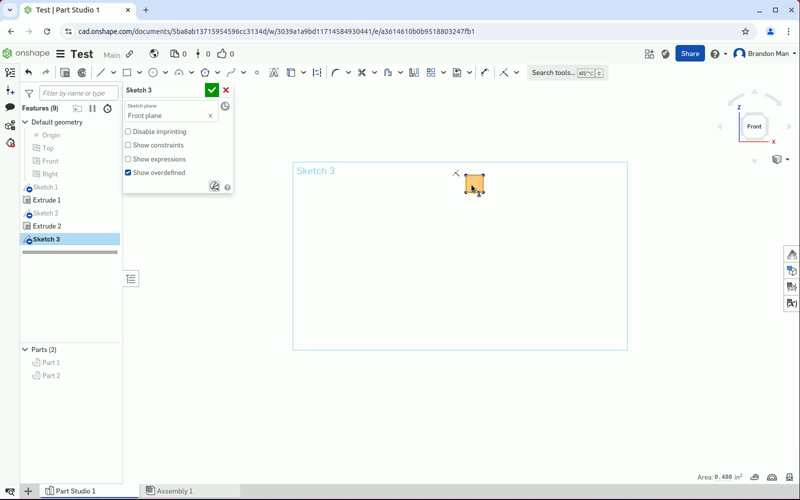
scroll(-6)
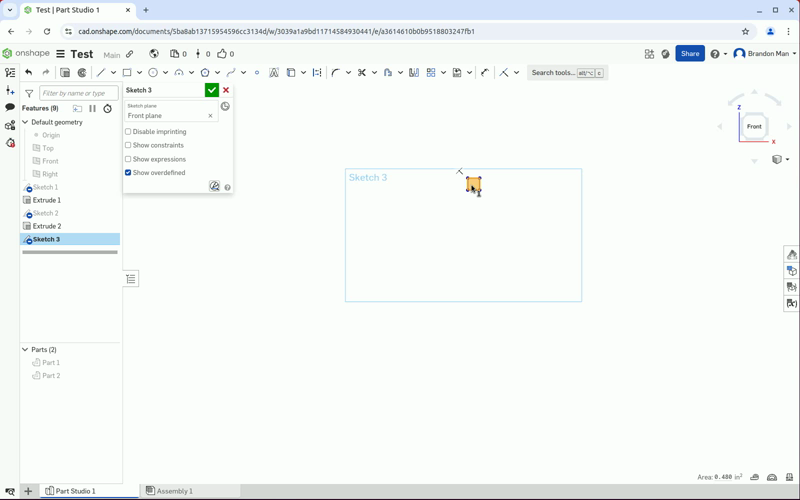
scroll(-6)
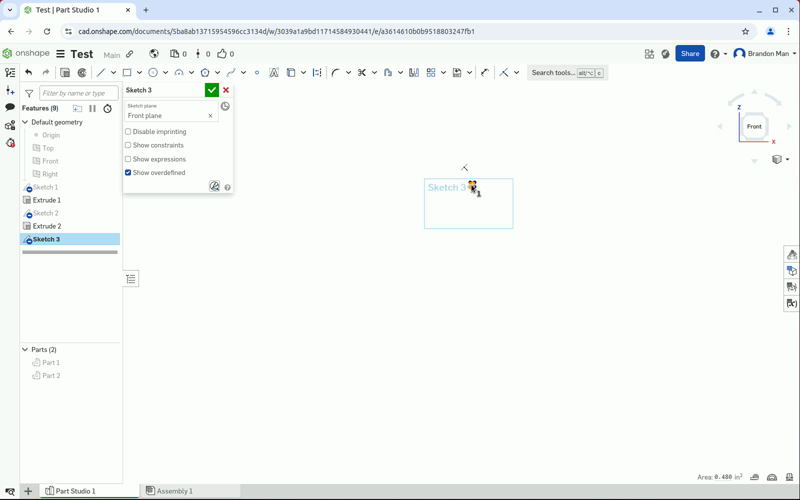
mouse_move(73, 352)
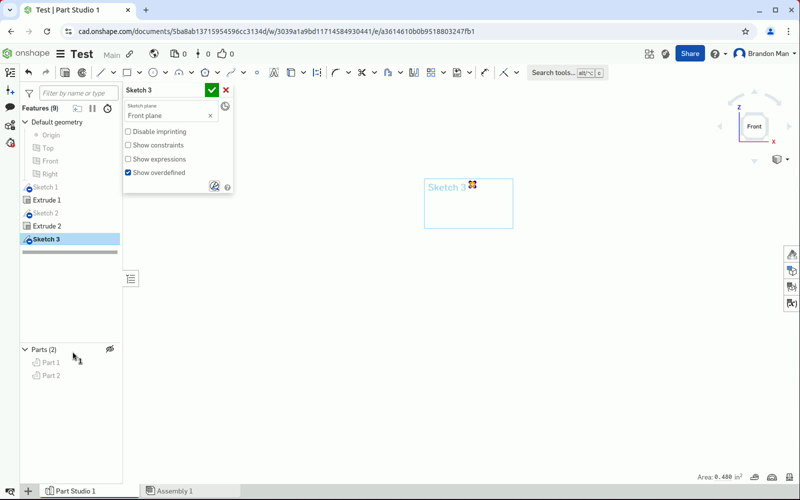
key(shift+y)
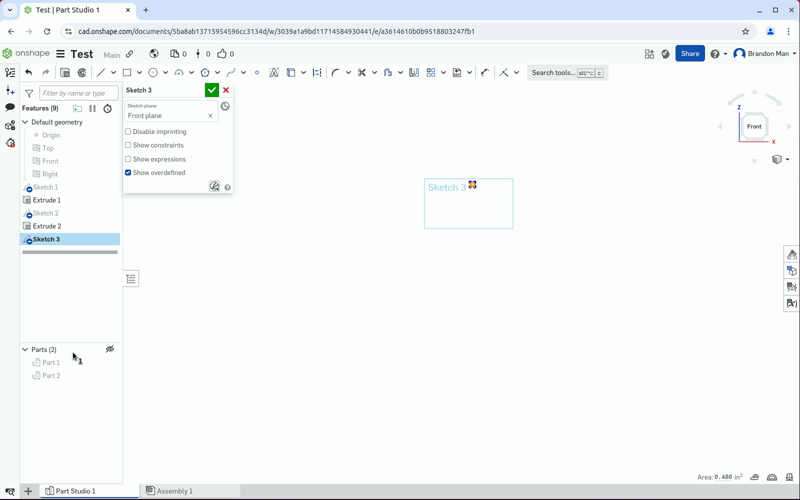
key(shift+e)
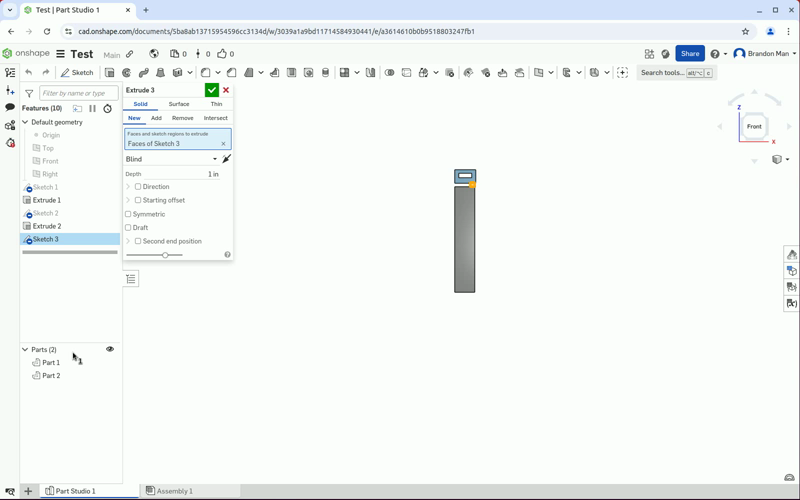
mouse_move(143, 106)
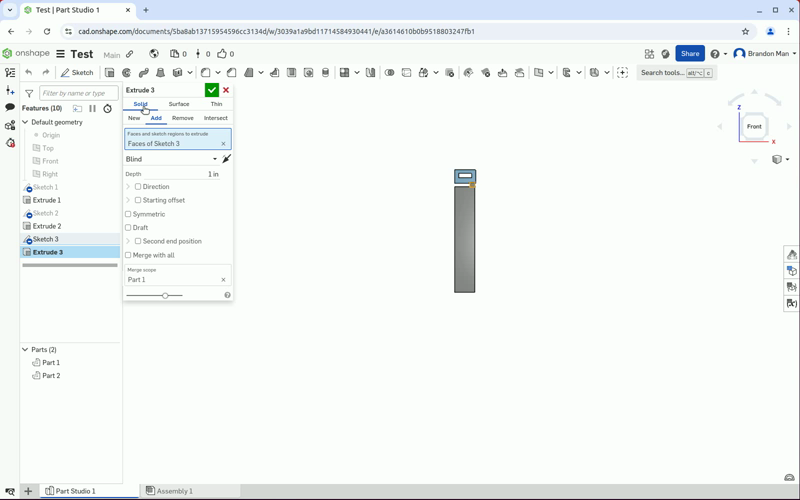
click(143, 106)
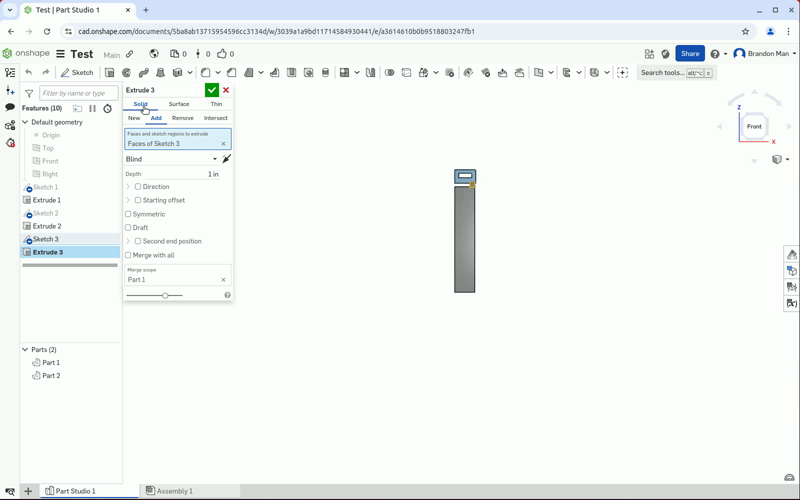
mouse_move(137, 120)
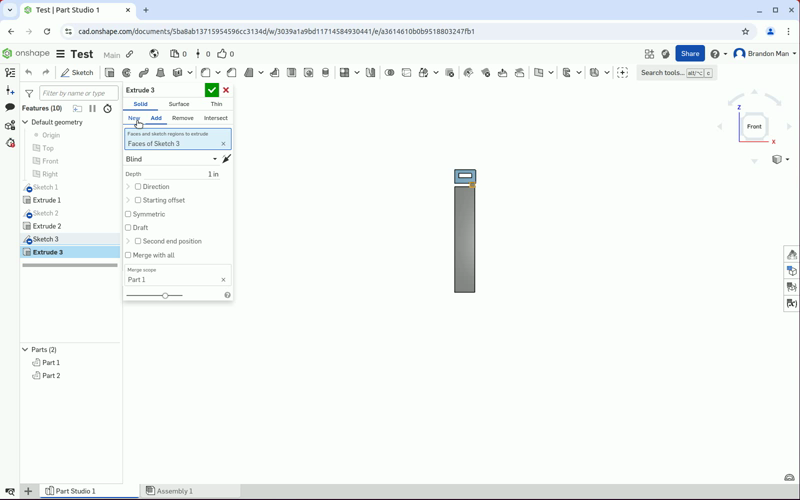
click(137, 120)
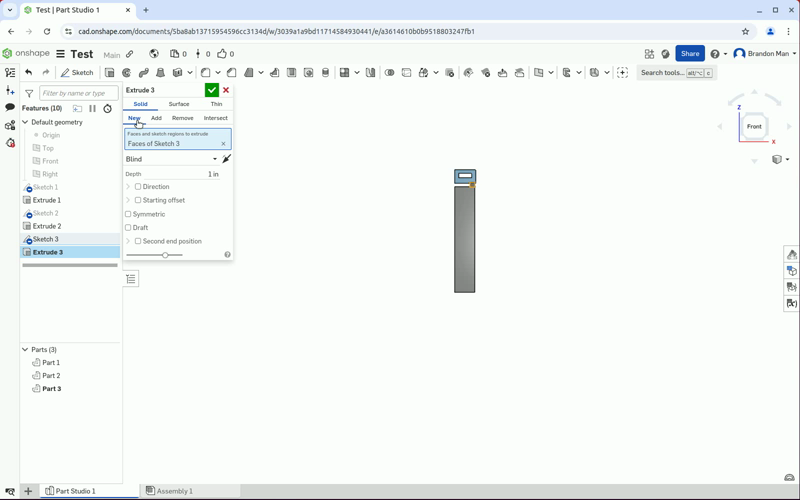
key(tab, 4)
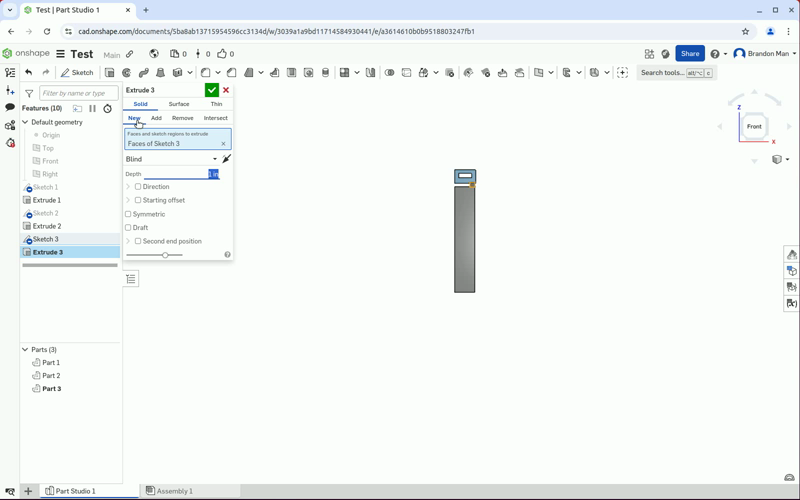
text(-0.722)
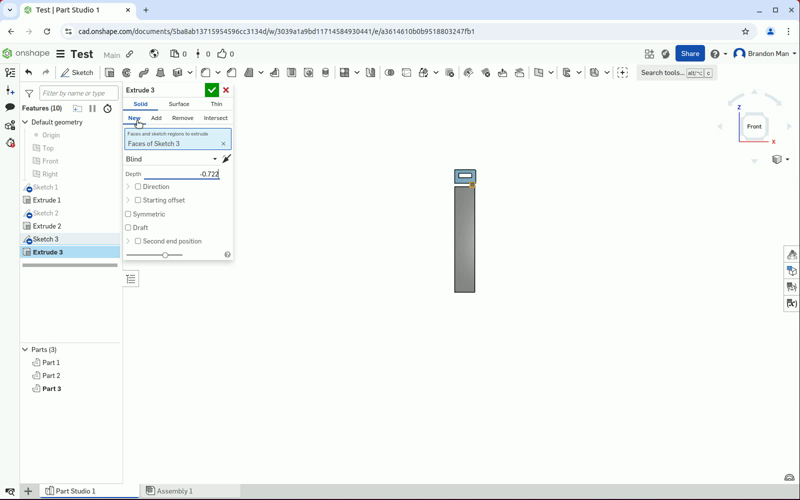
key(enter)
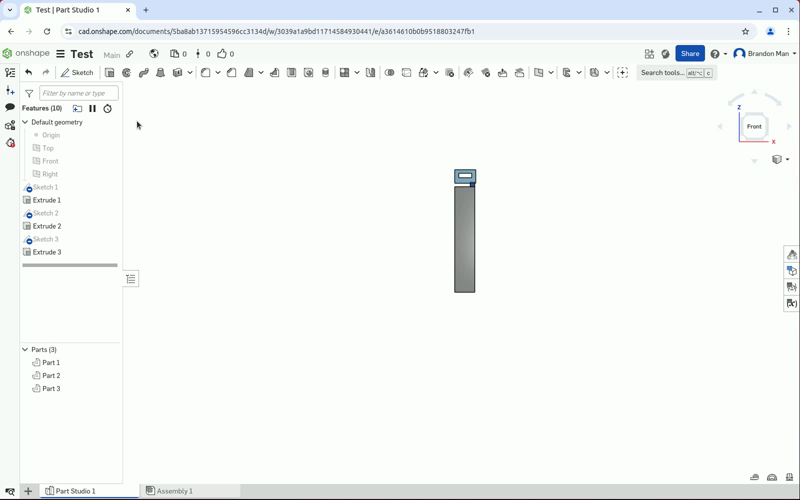
key(shift+h)
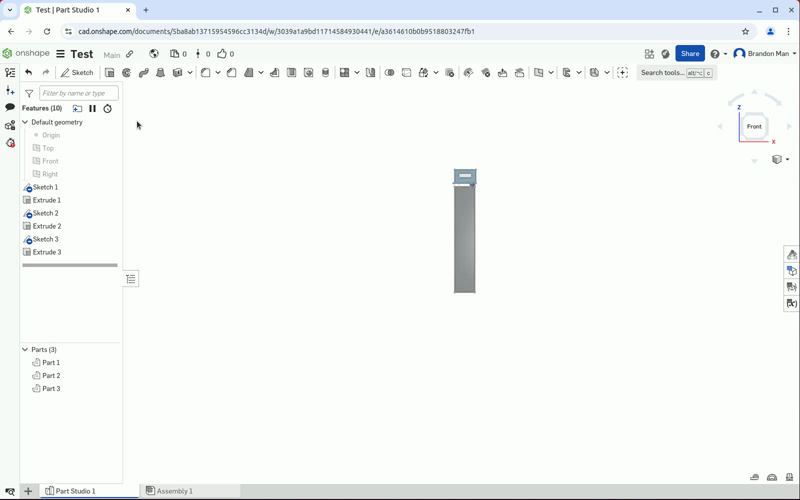
key(shift+h)
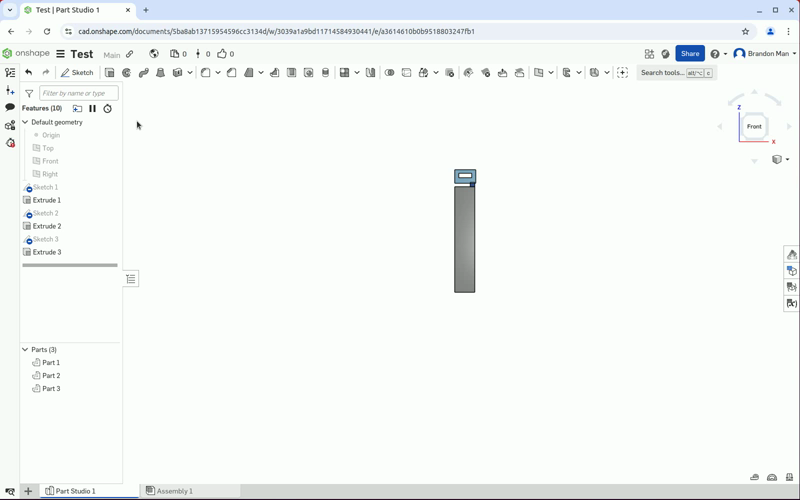
mouse_move(73, 189)
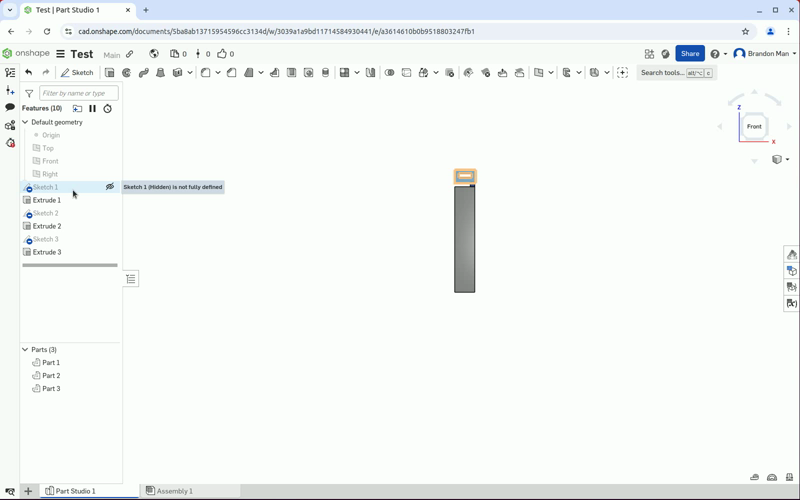
click(73, 189)
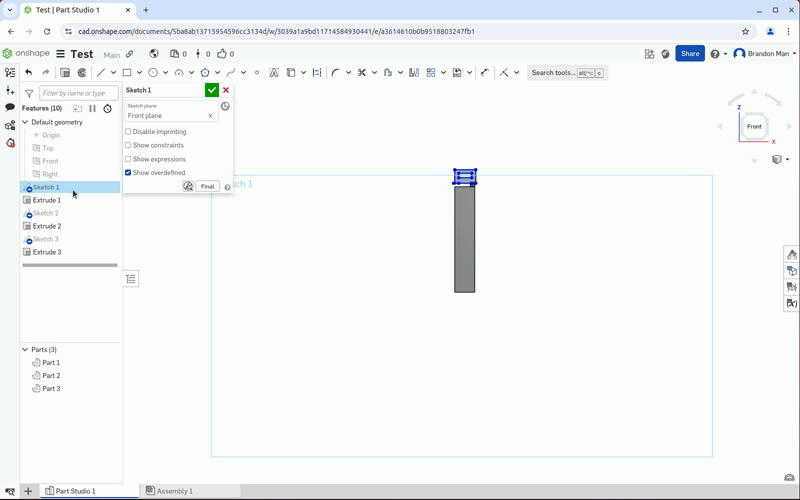
mouse_move(229, 92)
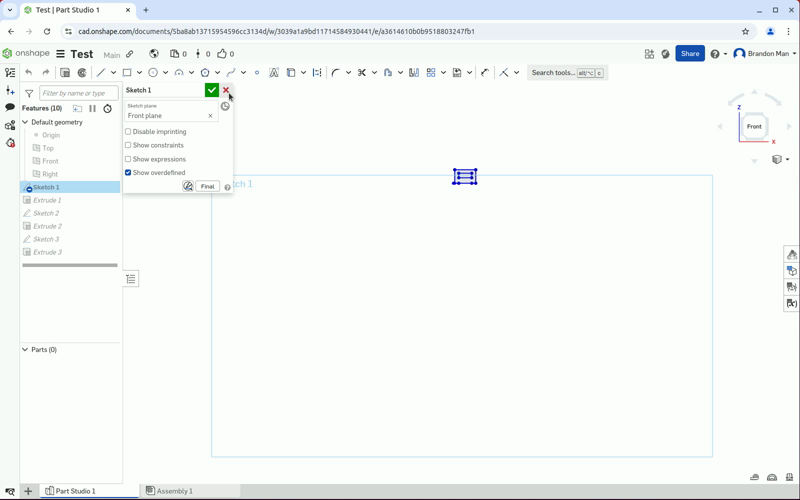
click(229, 92)
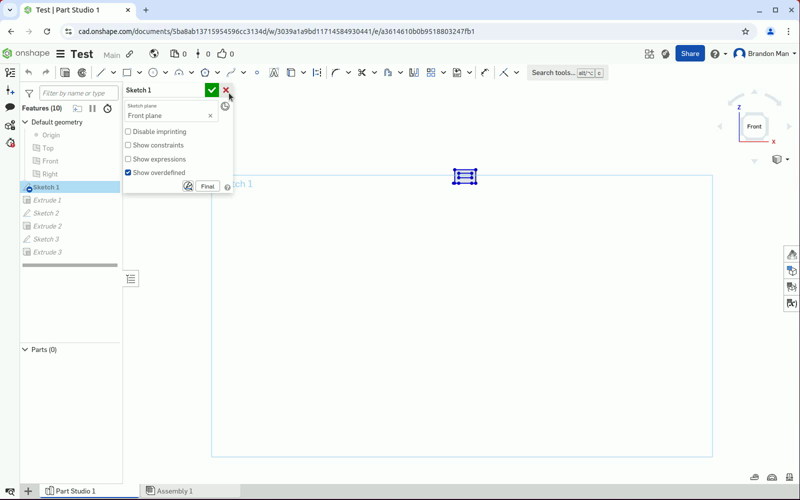
key(shift+s)
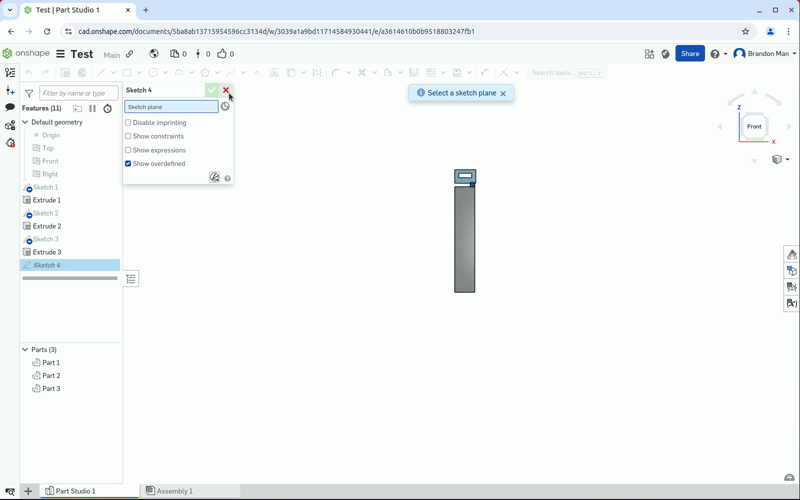
mouse_move(73, 163)
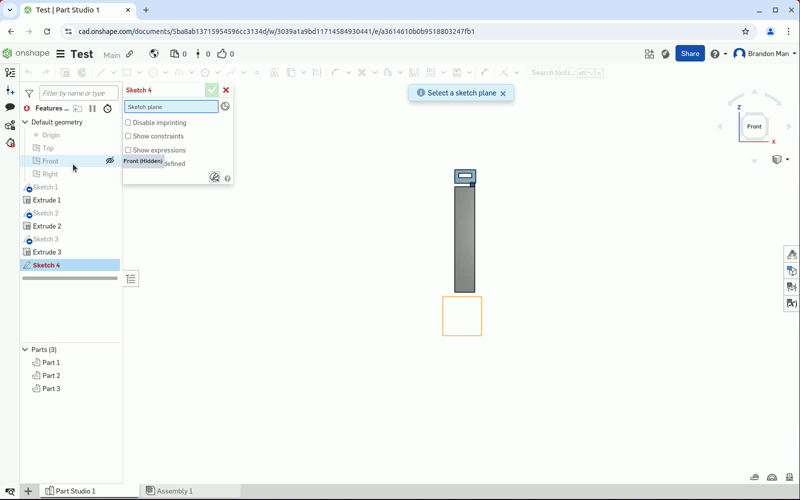
click(73, 163)
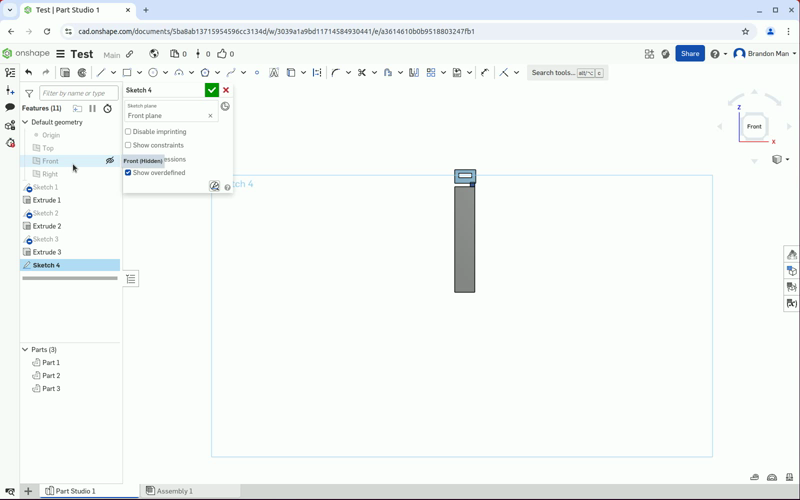
mouse_move(73, 352)
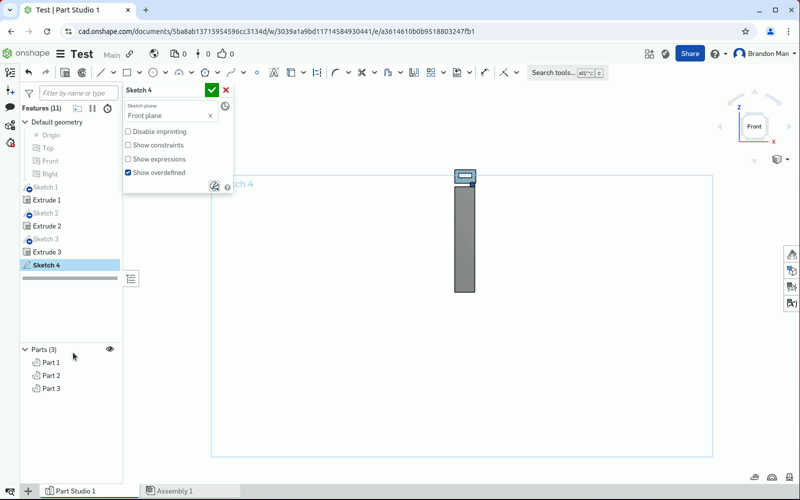
key(y)
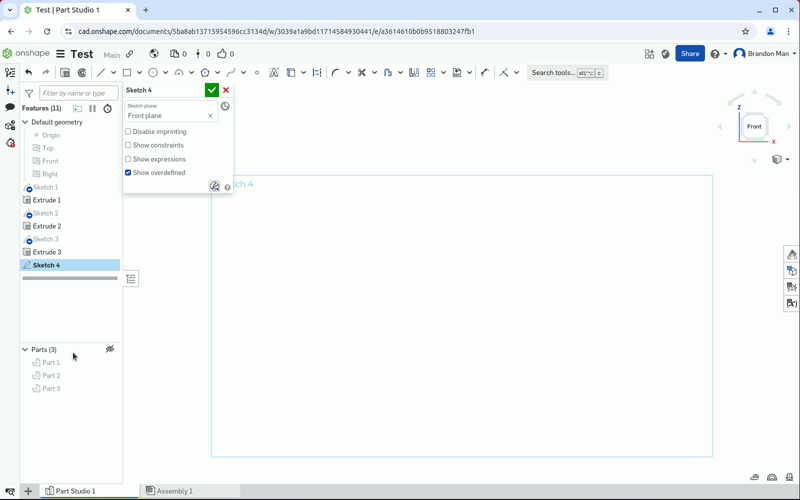
key(l)
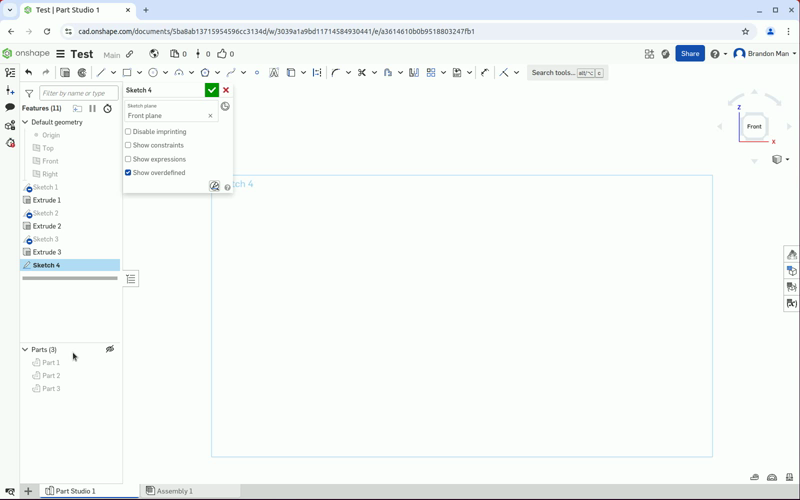
key_down(shift)
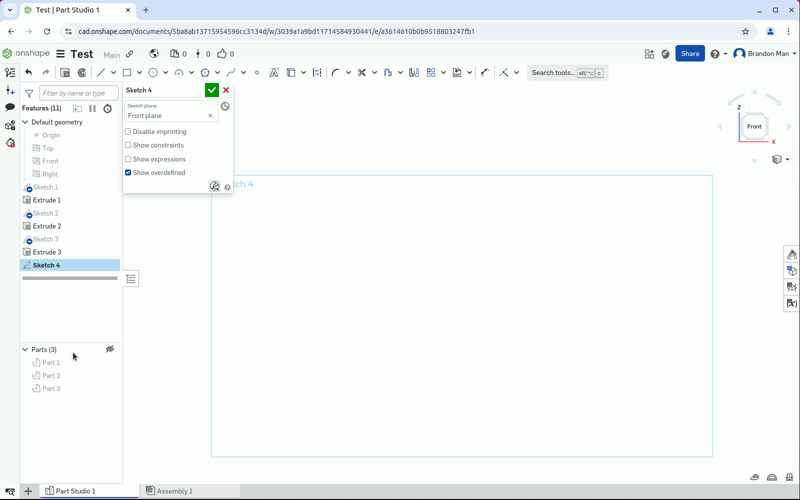
mouse_move(454, 186)
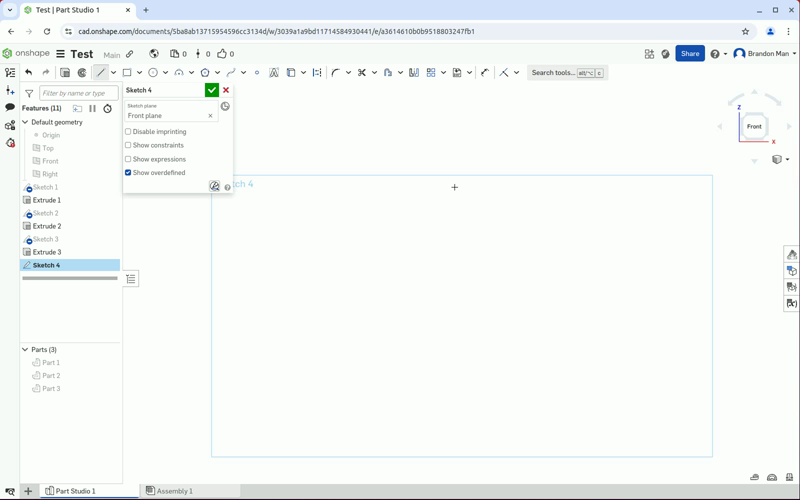
click(454, 186)
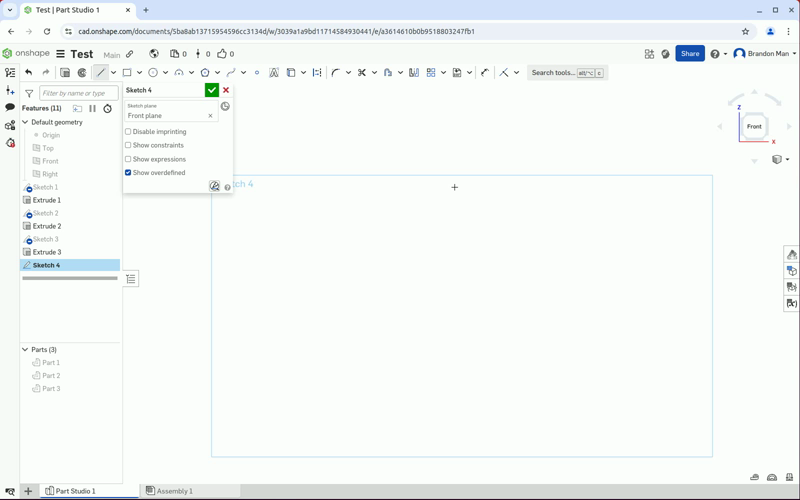
key_up(shift)
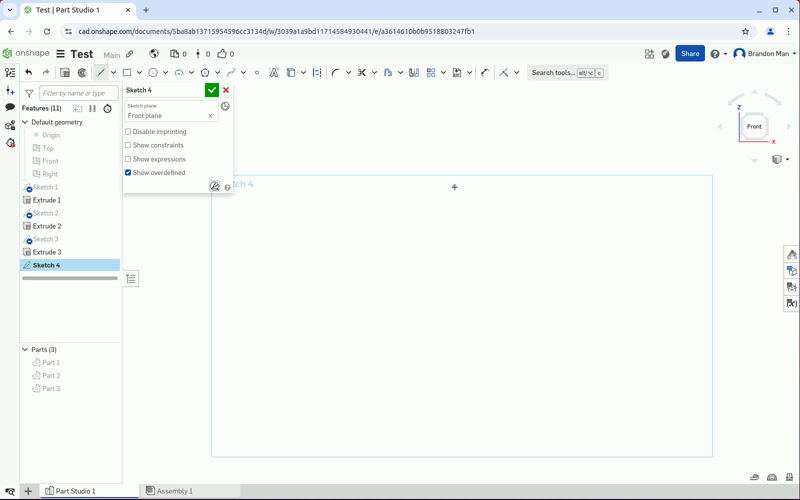
key_down(shift)
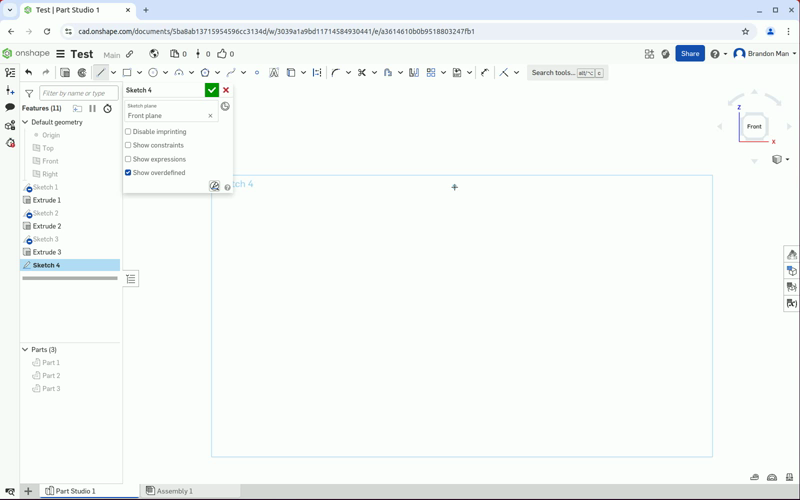
mouse_move(484, 186)
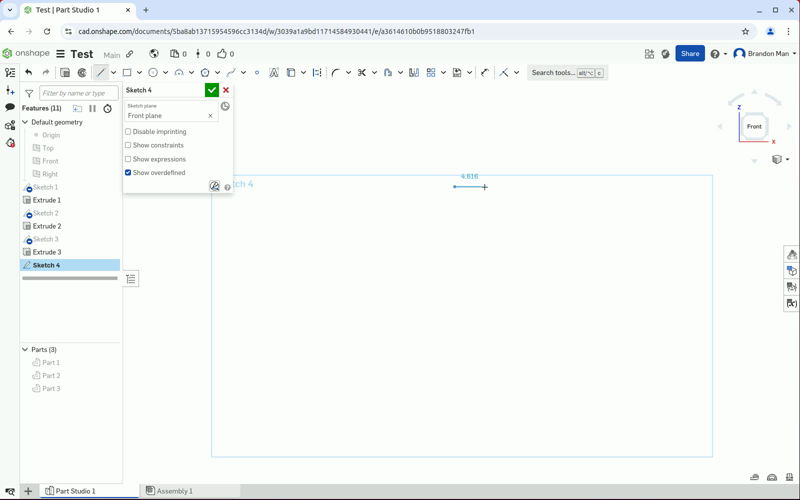
mouse_move(459, 186)
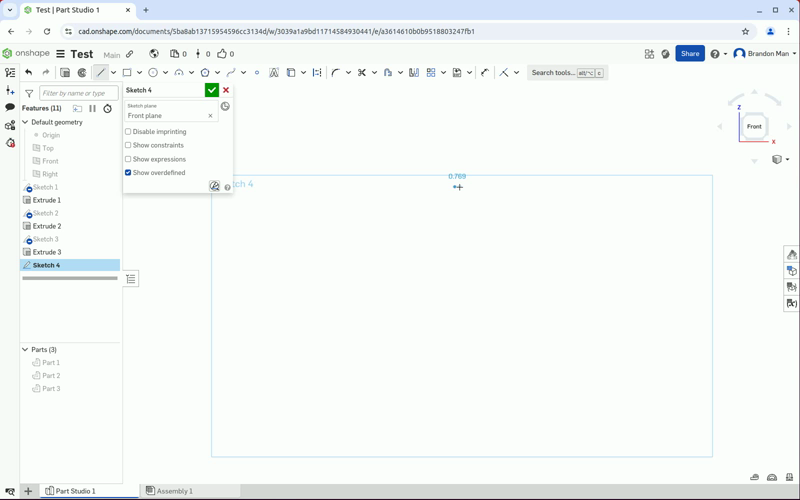
scroll(6)
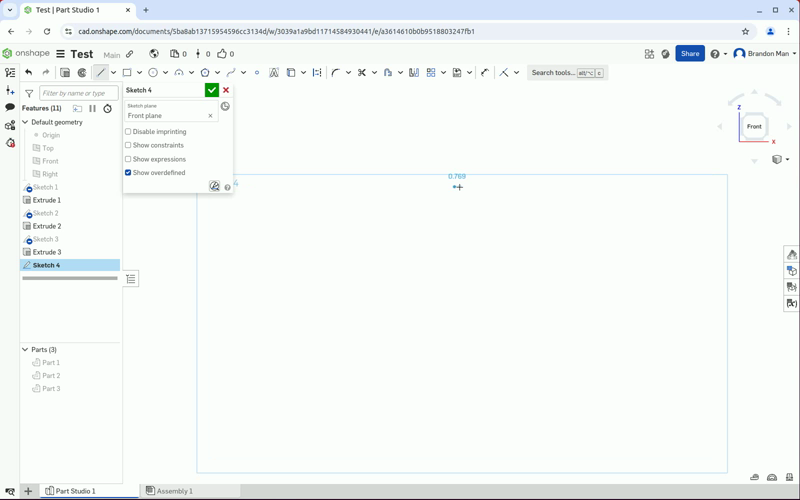
scroll(6)
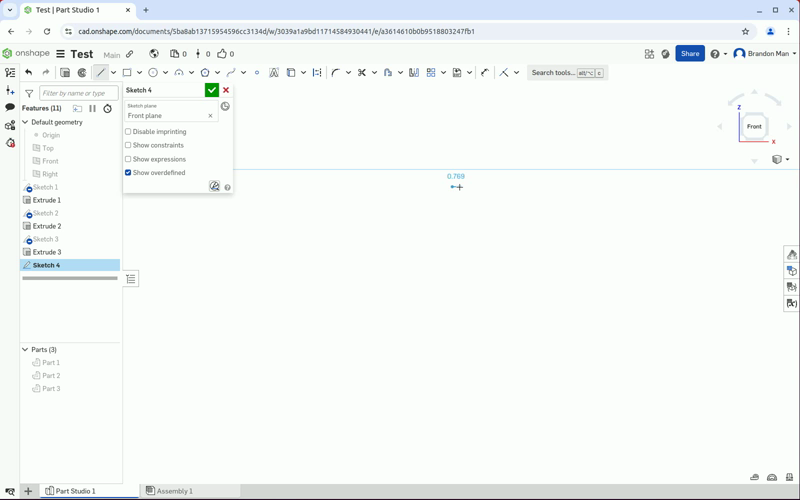
scroll(6)
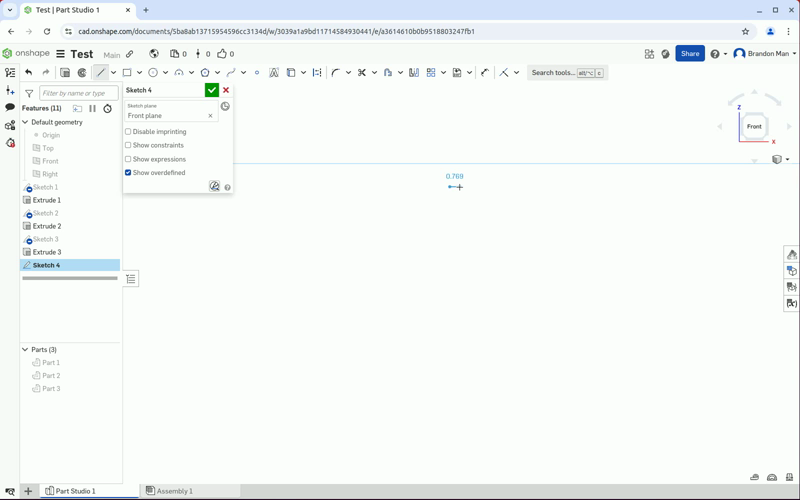
scroll(6)
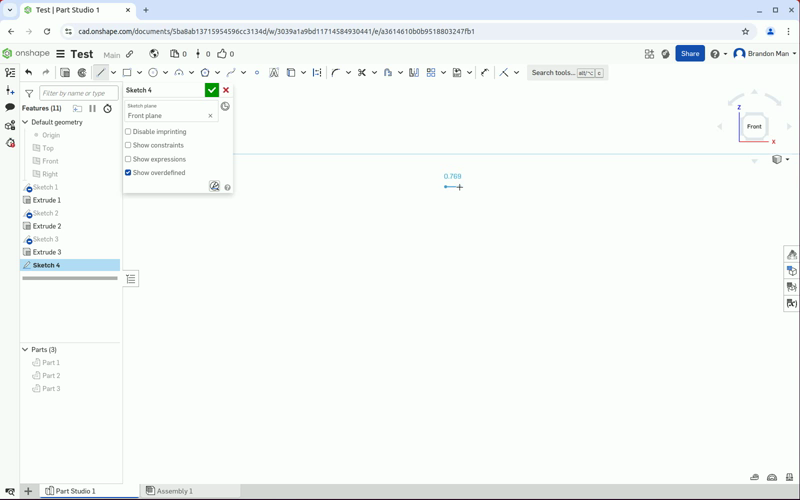
scroll(6)
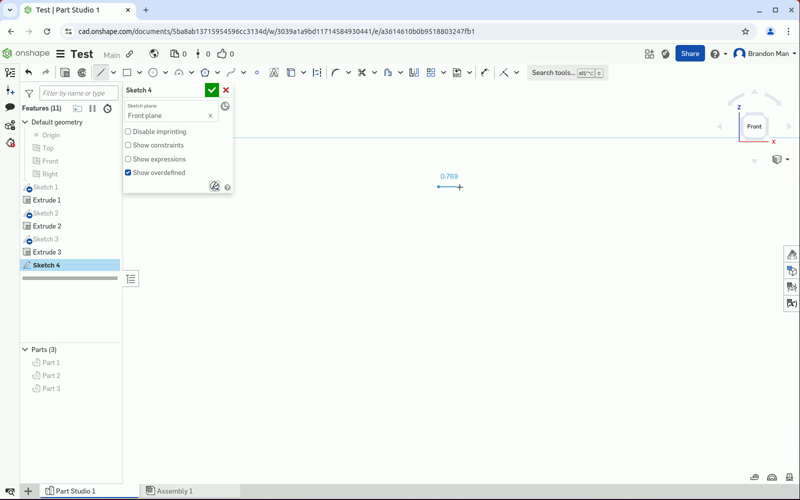
scroll(6)
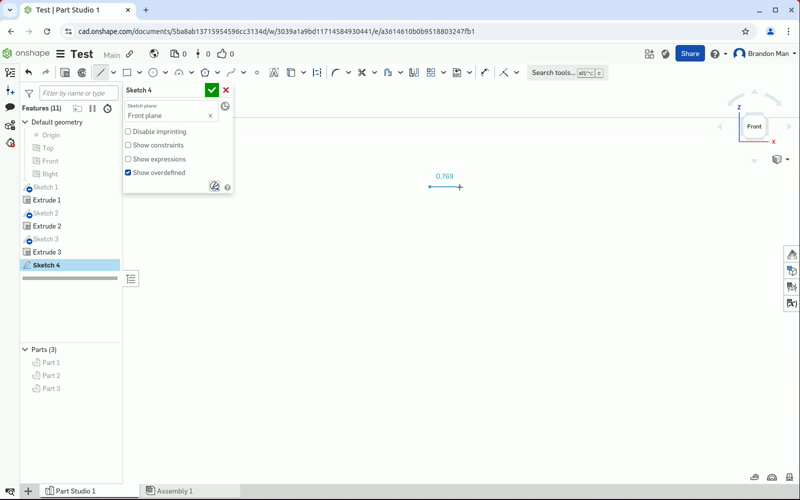
scroll(6)
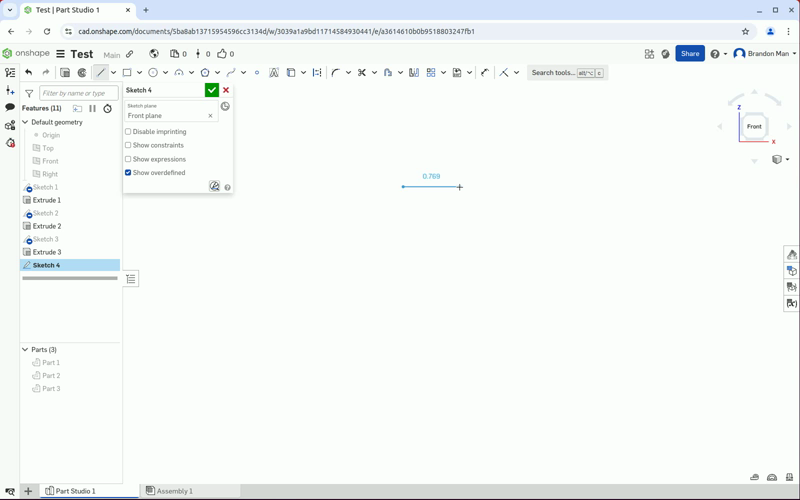
click(459, 186)
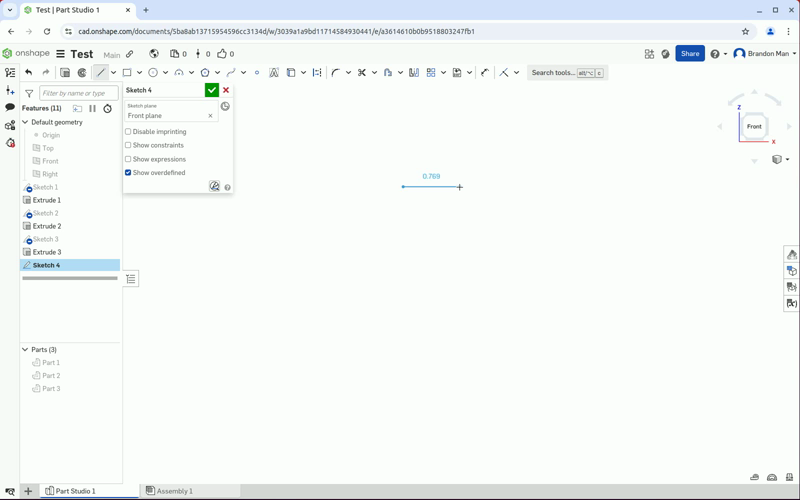
scroll(-6)
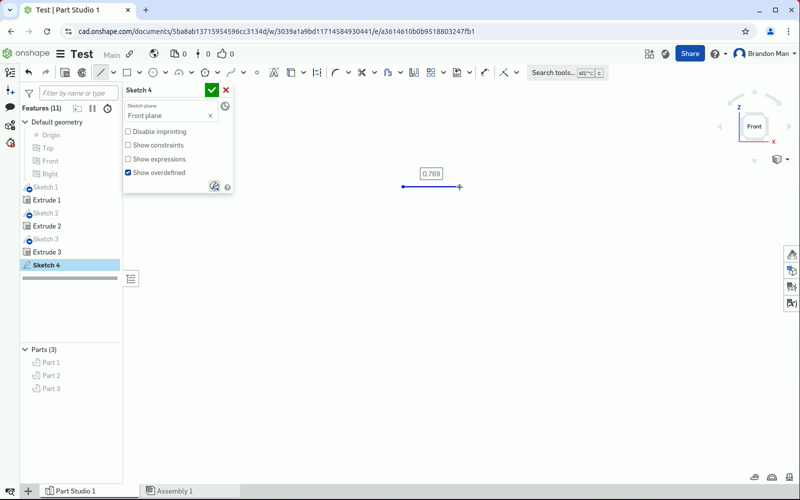
scroll(-6)
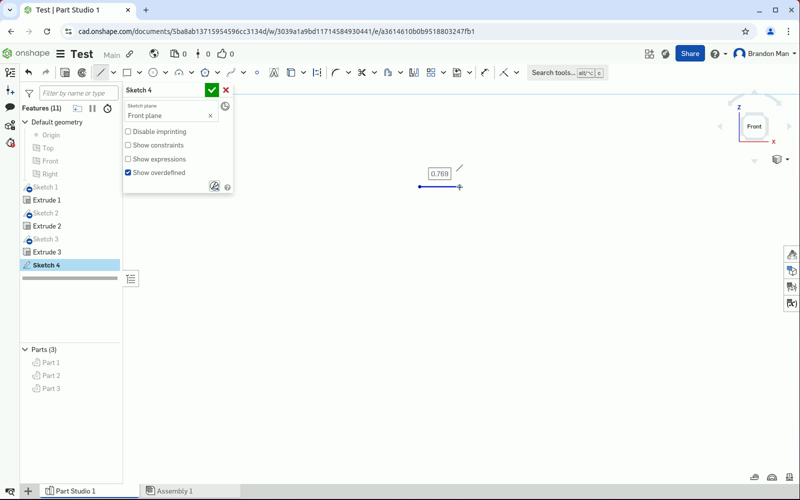
scroll(-6)
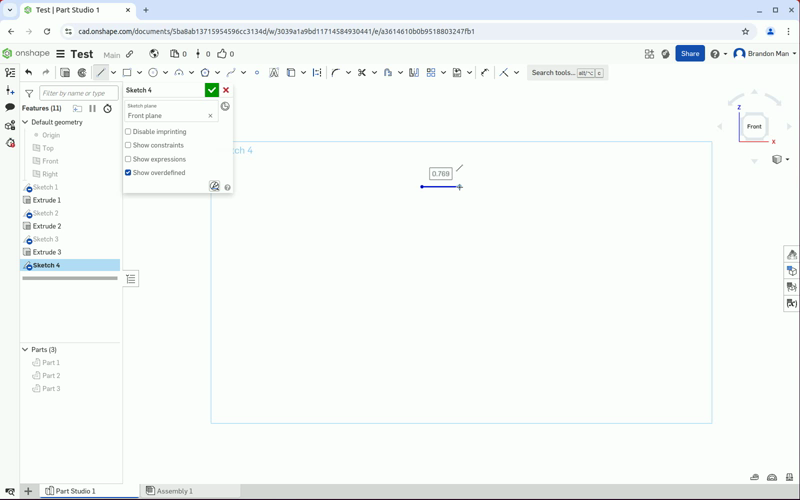
scroll(-6)
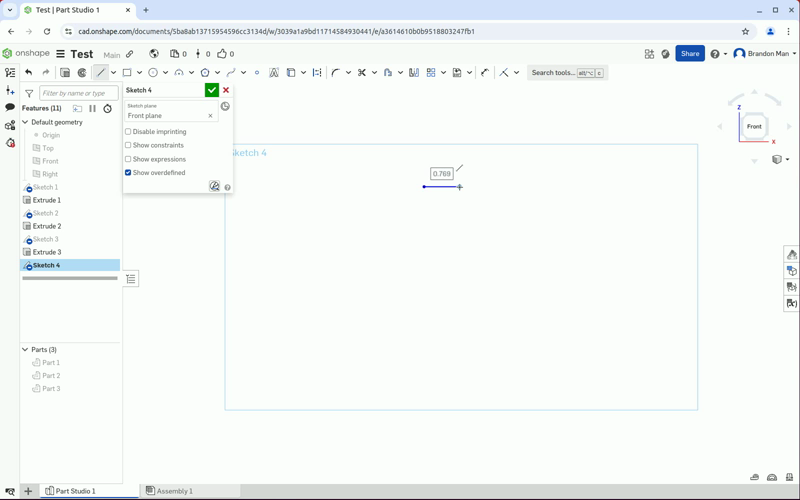
scroll(-6)
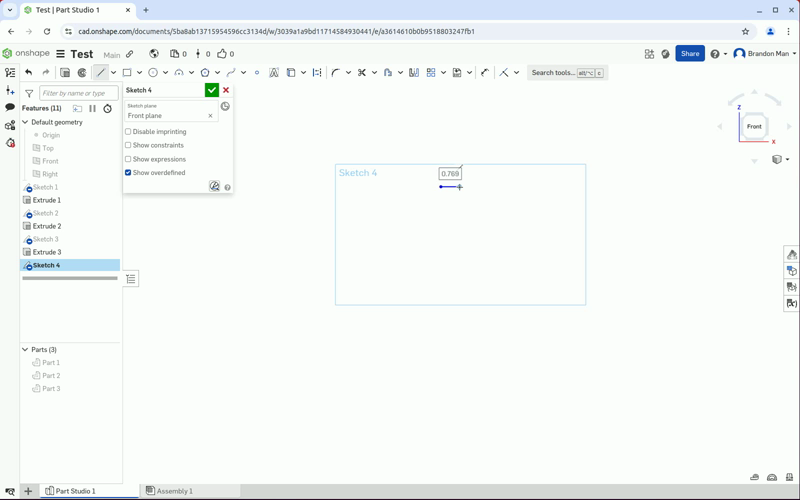
scroll(-6)
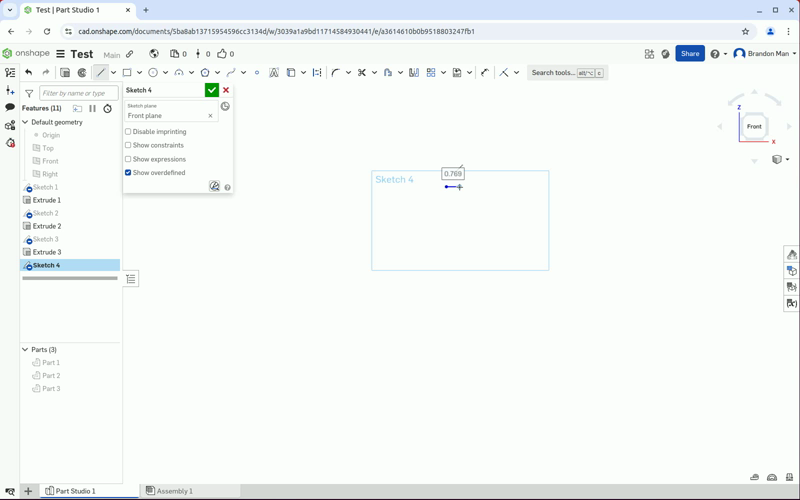
scroll(-6)
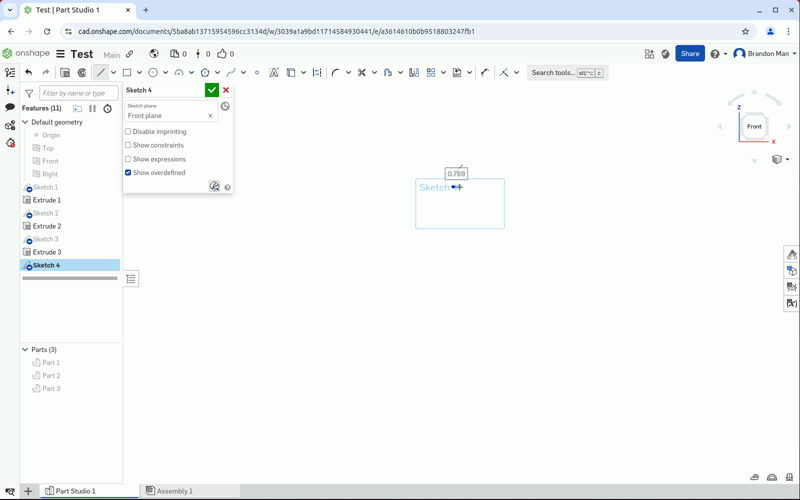
key_up(shift)
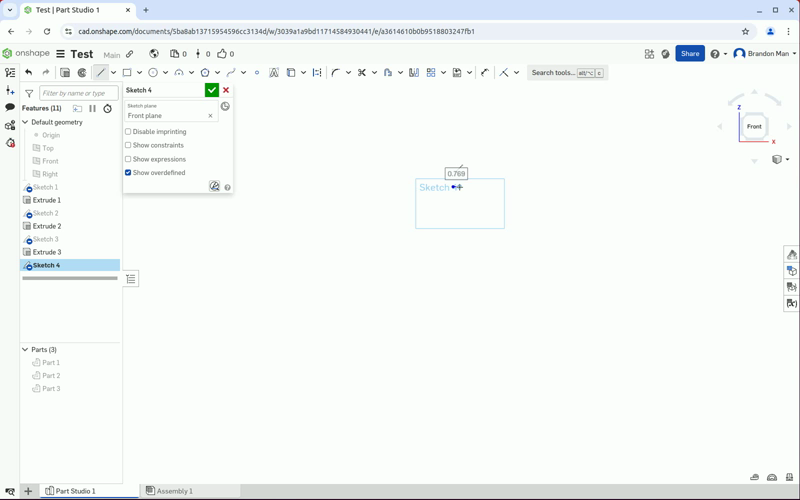
key_down(shift)
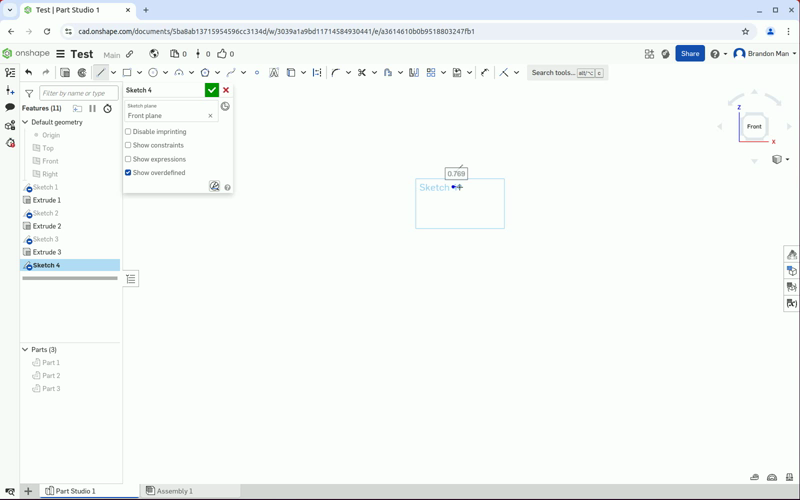
mouse_move(489, 186)
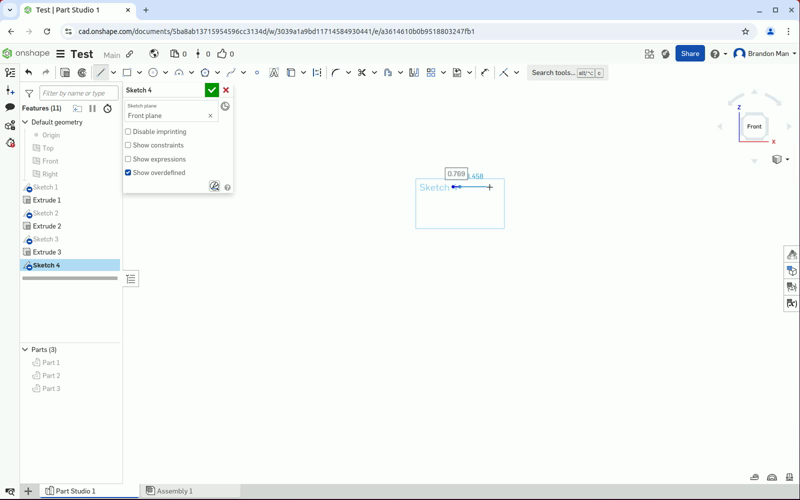
mouse_move(459, 182)
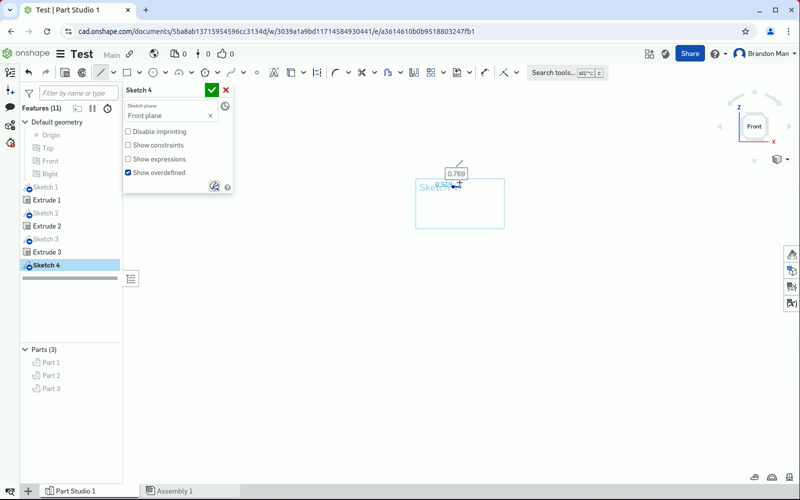
scroll(6)
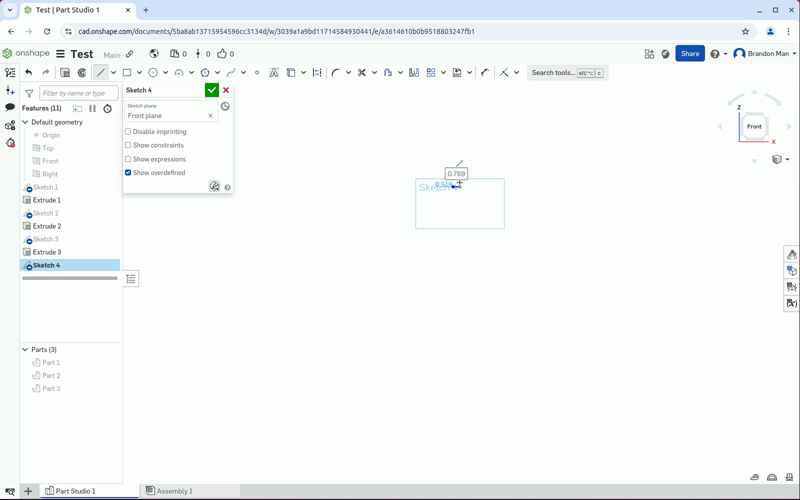
scroll(6)
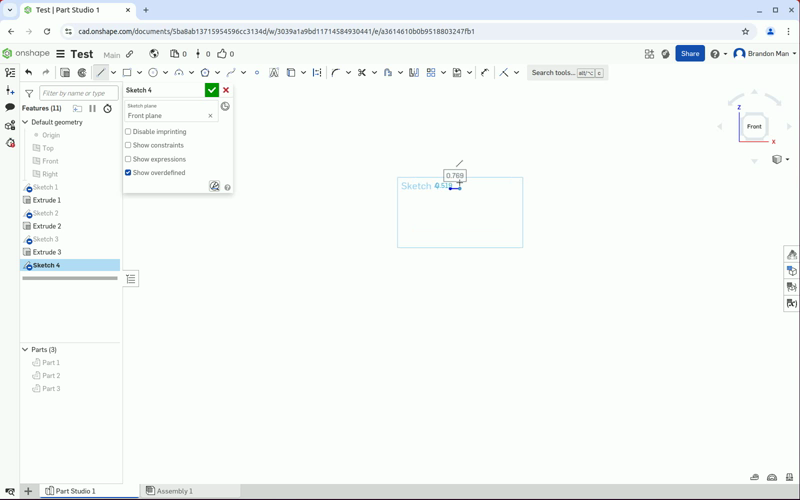
scroll(6)
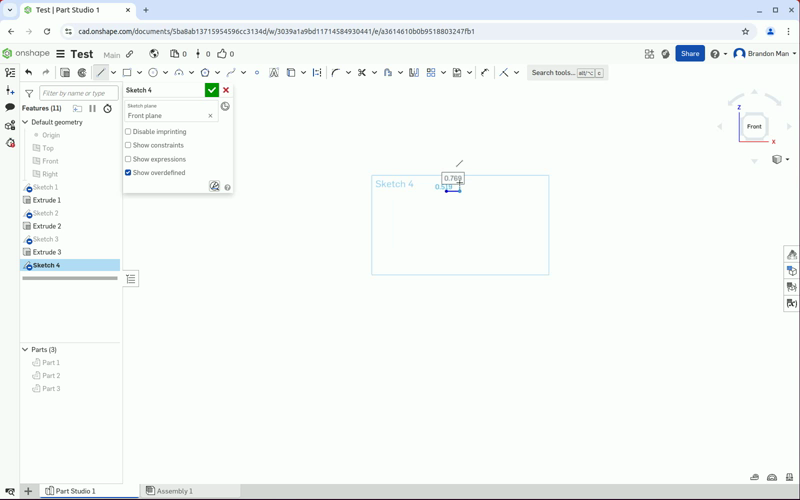
scroll(6)
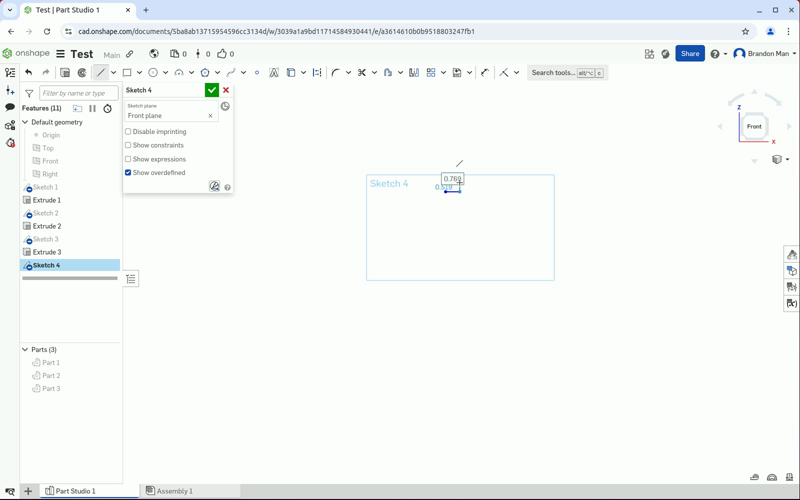
scroll(6)
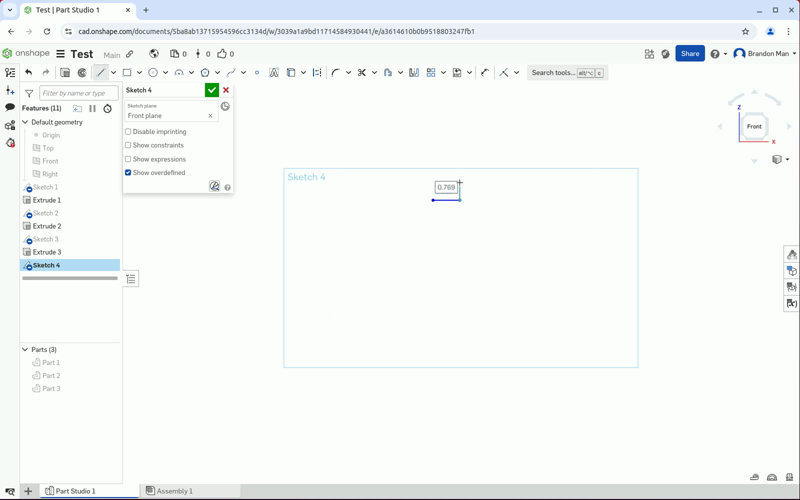
scroll(6)
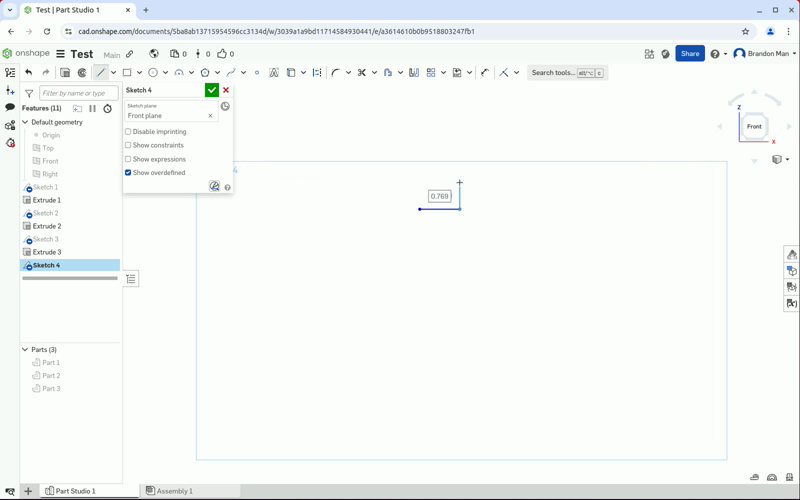
scroll(6)
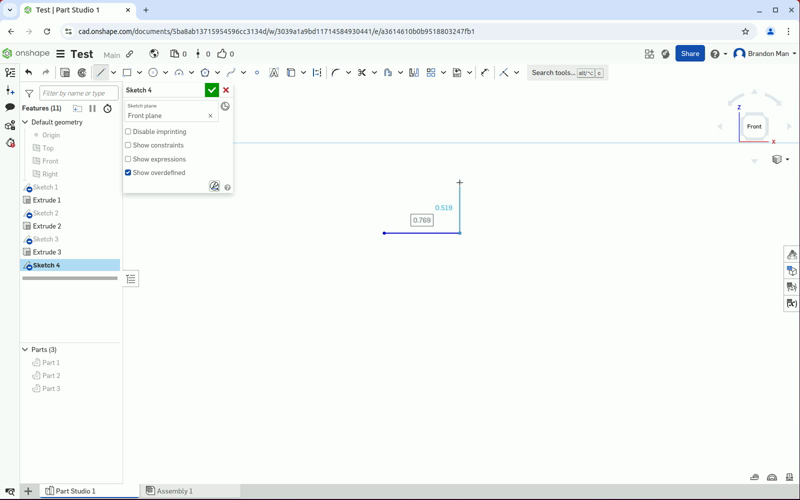
click(459, 182)
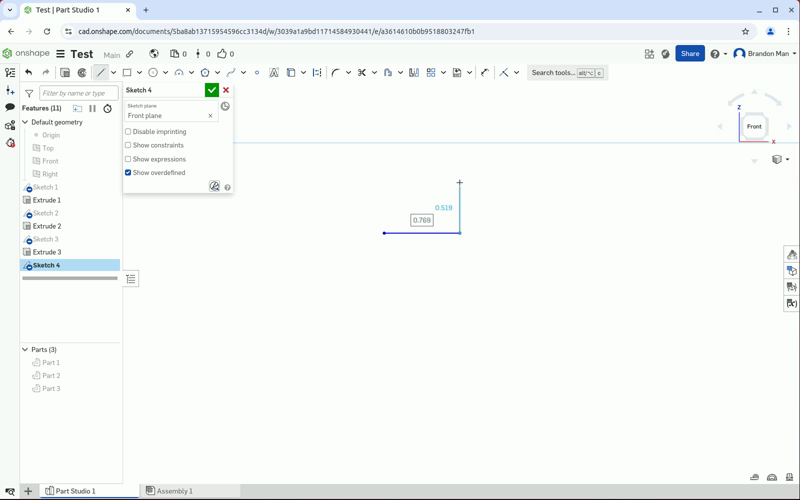
scroll(-6)
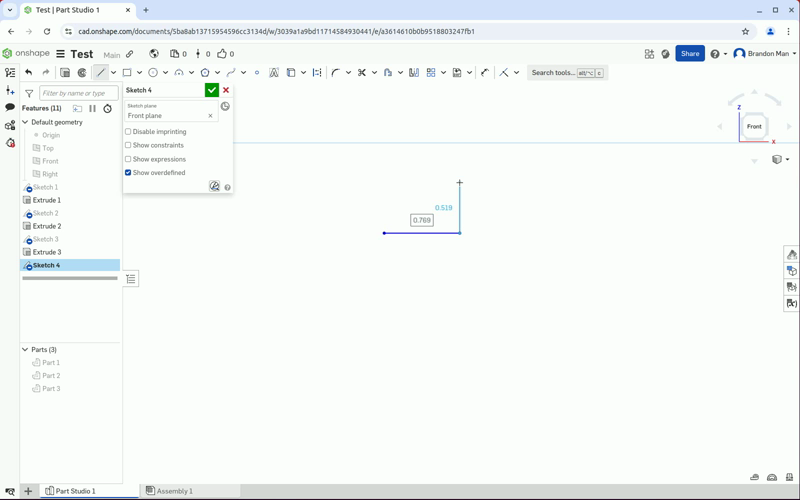
scroll(-6)
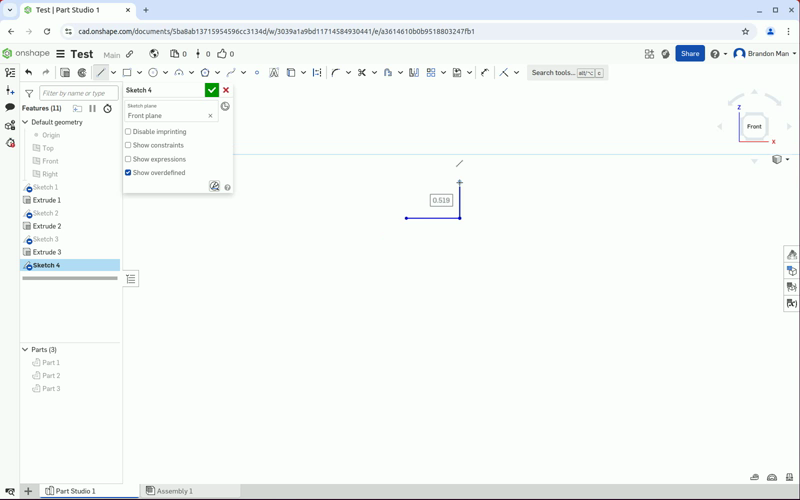
scroll(-6)
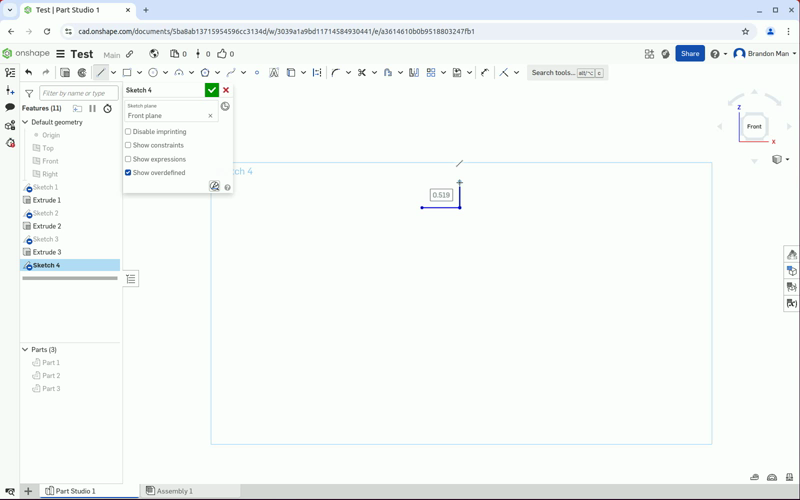
scroll(-6)
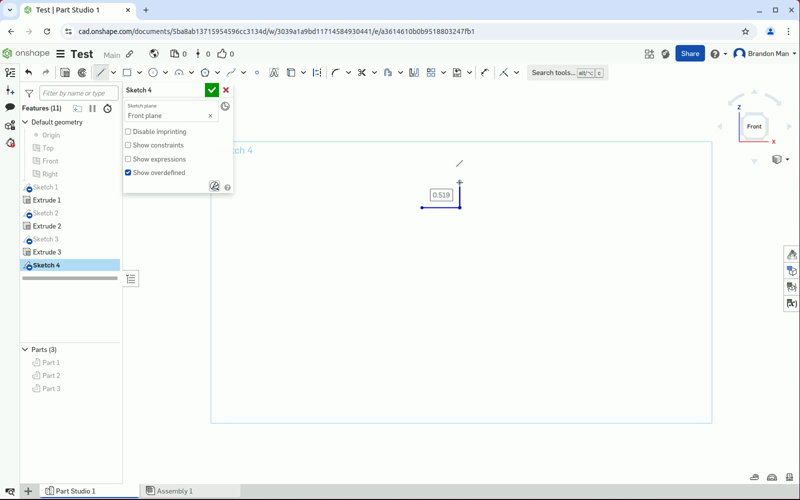
scroll(-6)
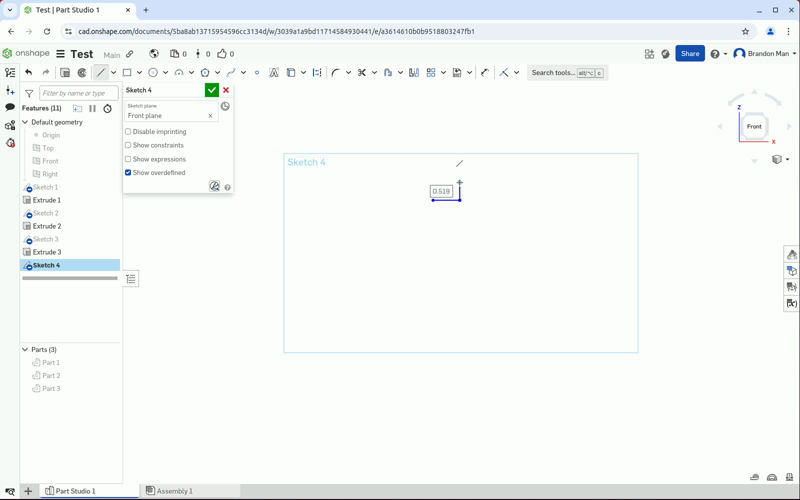
scroll(-6)
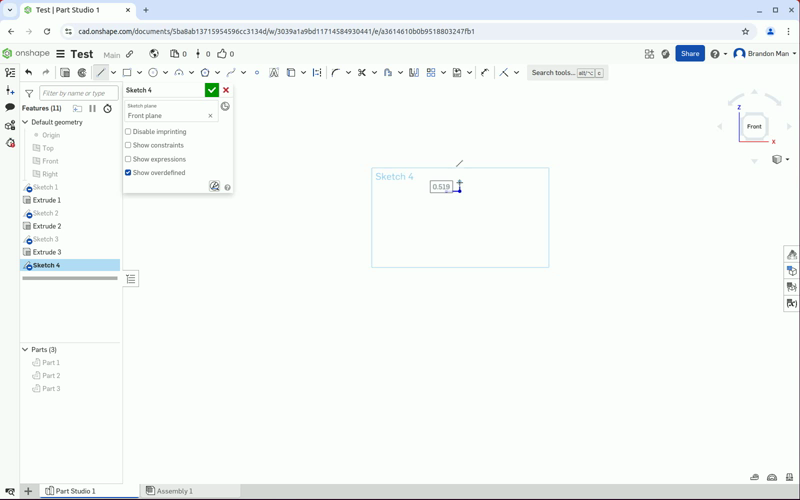
scroll(-6)
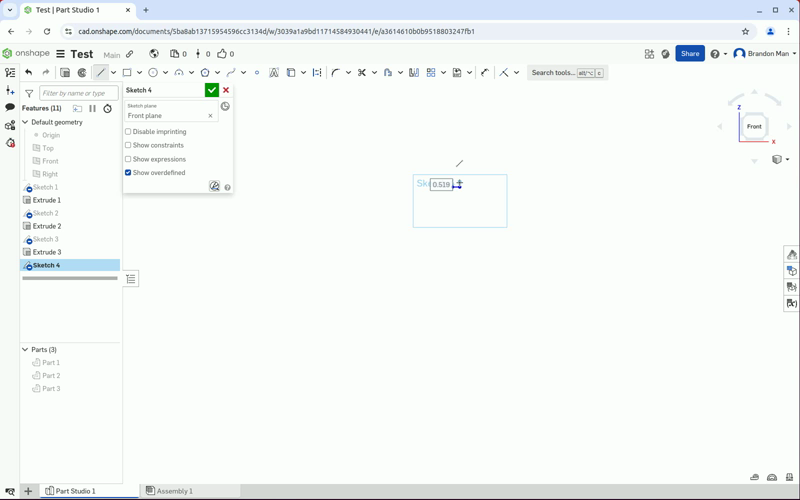
key_up(shift)
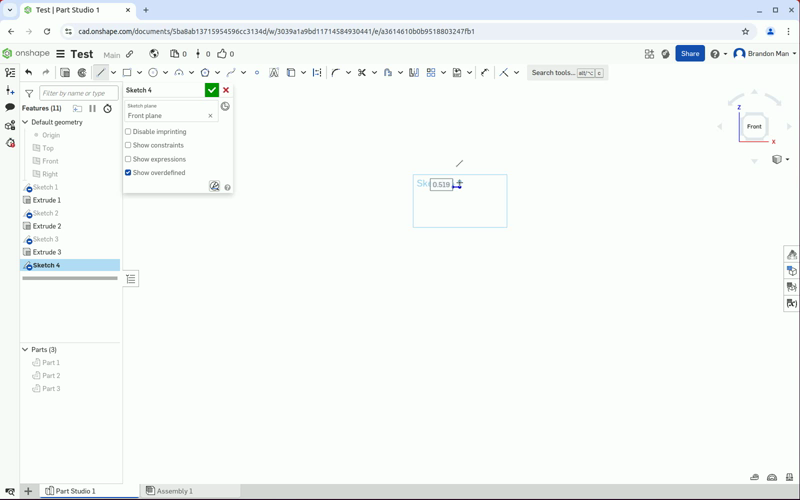
key_down(shift)
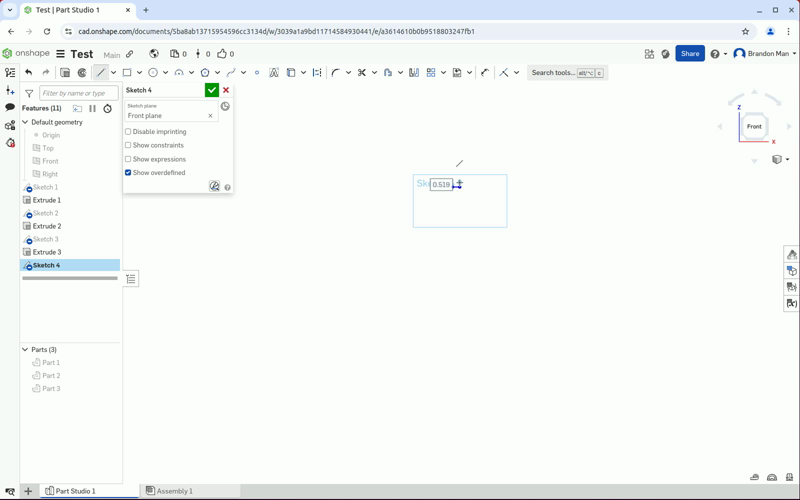
mouse_move(489, 182)
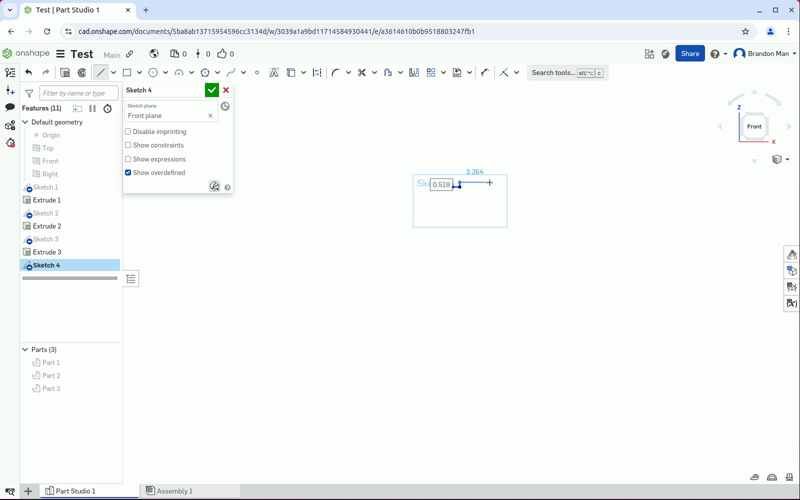
mouse_move(454, 182)
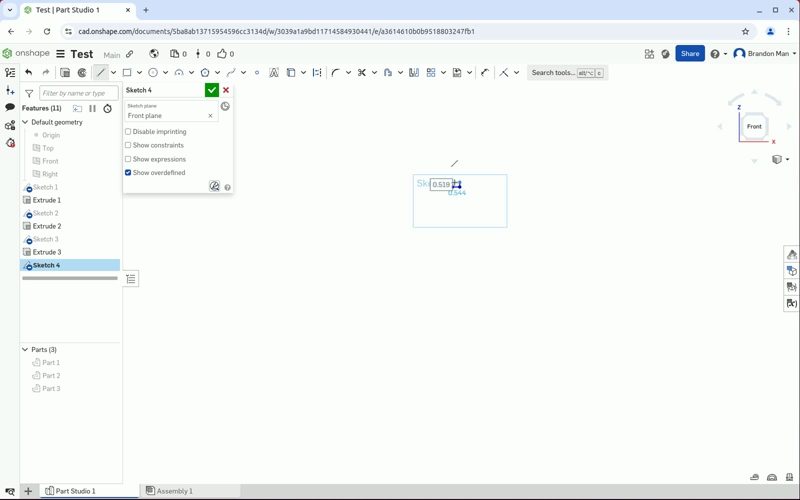
scroll(6)
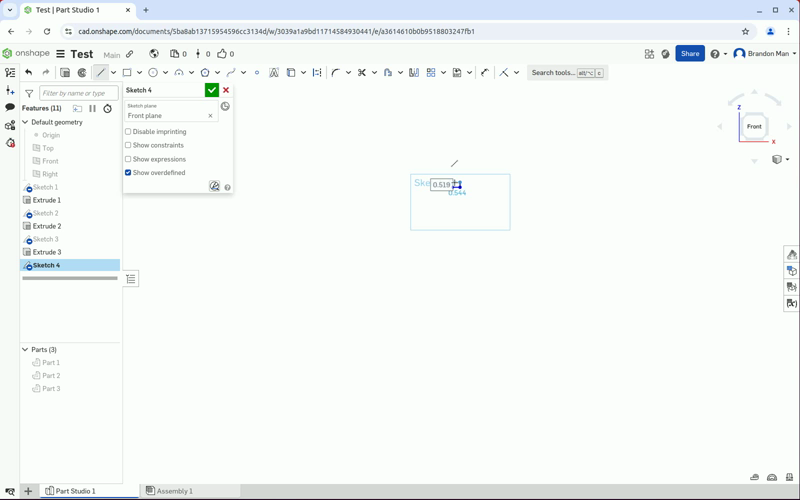
scroll(6)
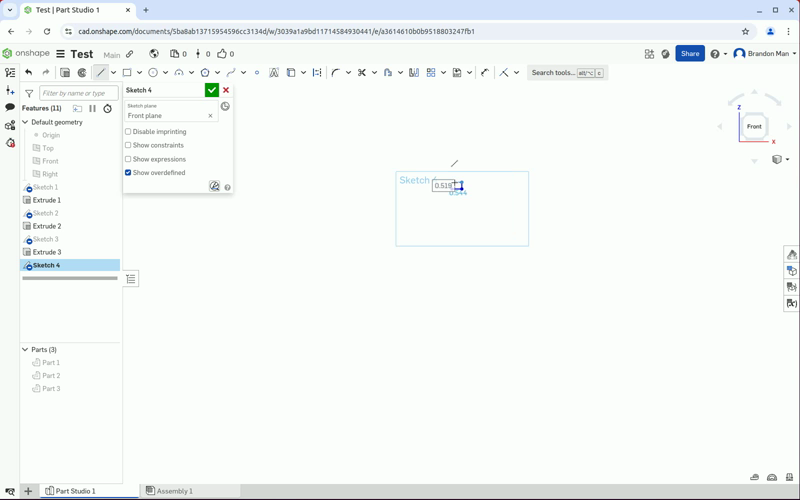
scroll(6)
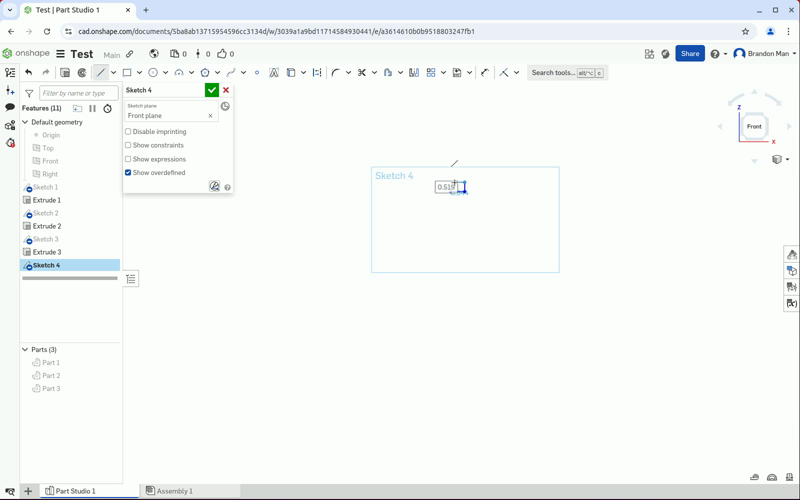
scroll(6)
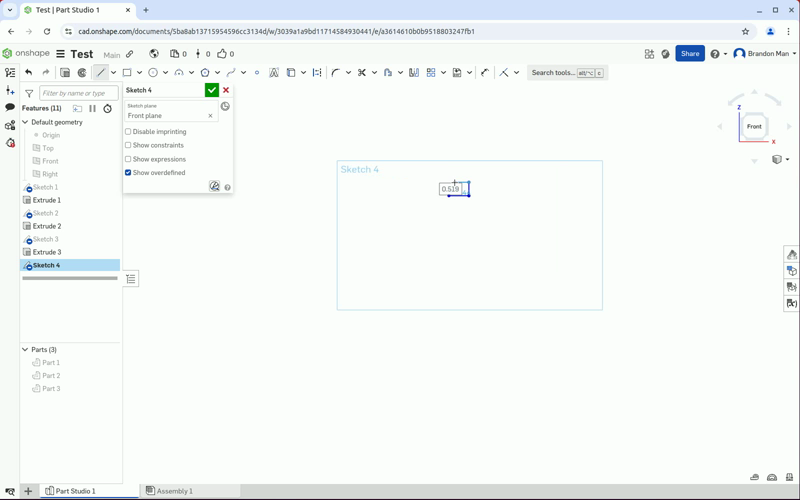
scroll(6)
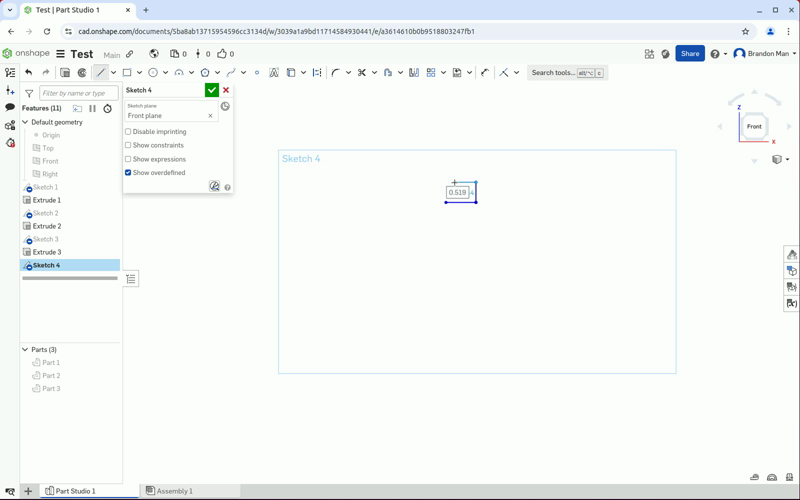
scroll(6)
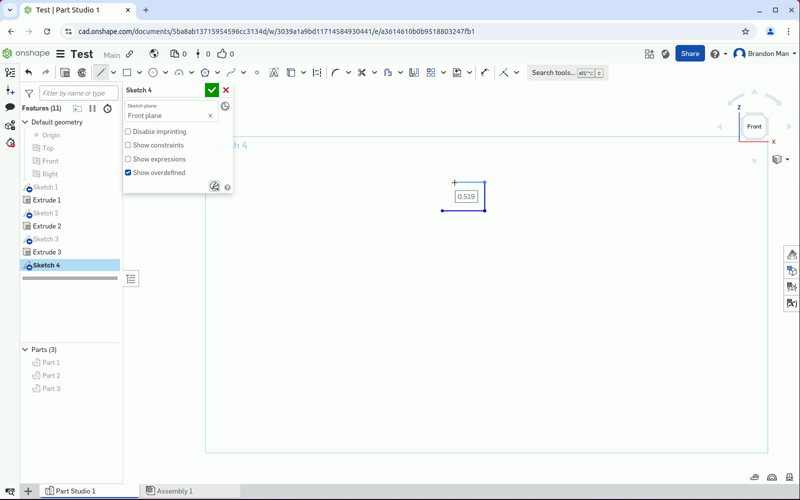
scroll(6)
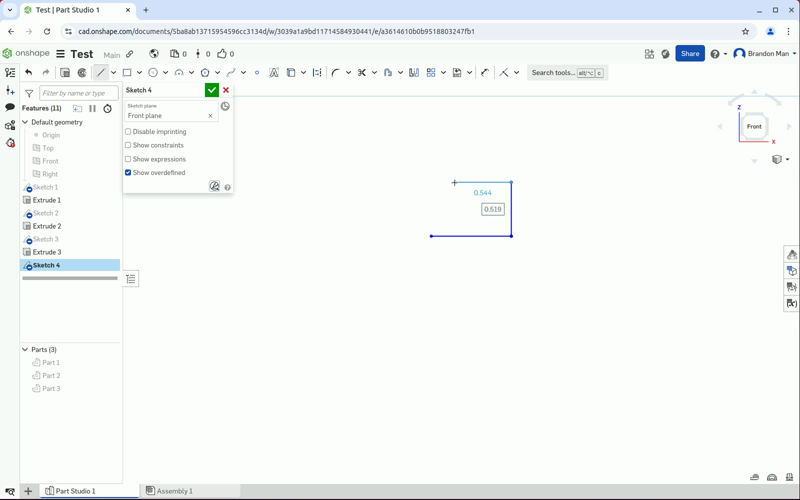
click(454, 182)
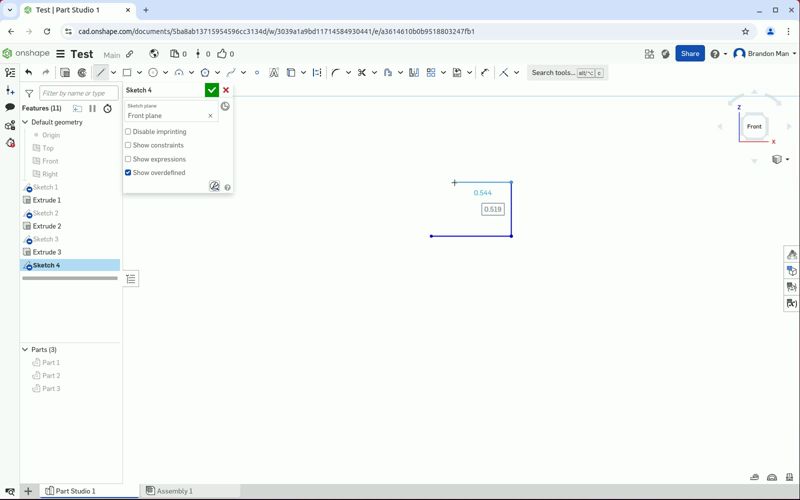
scroll(-6)
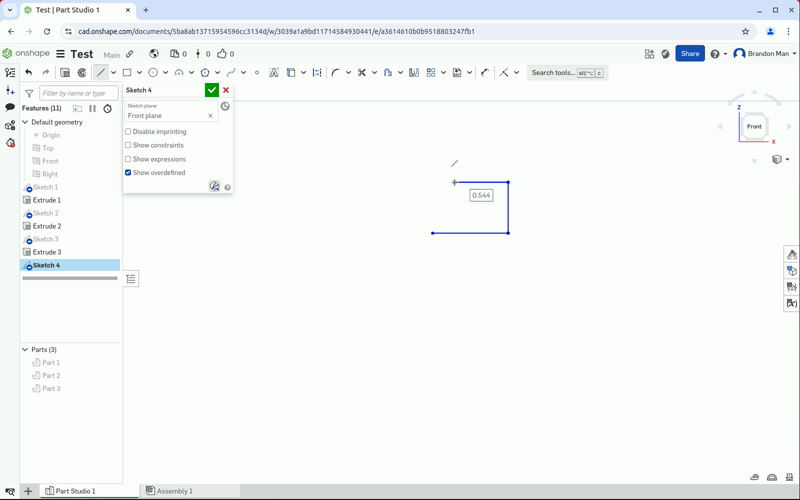
scroll(-6)
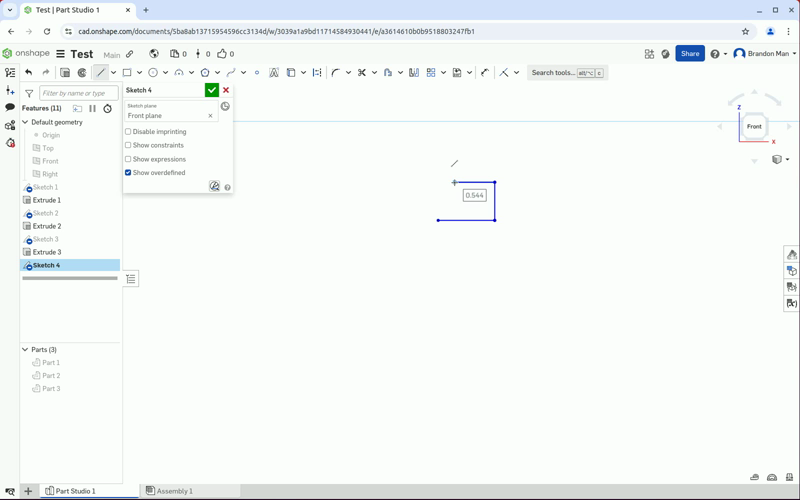
scroll(-6)
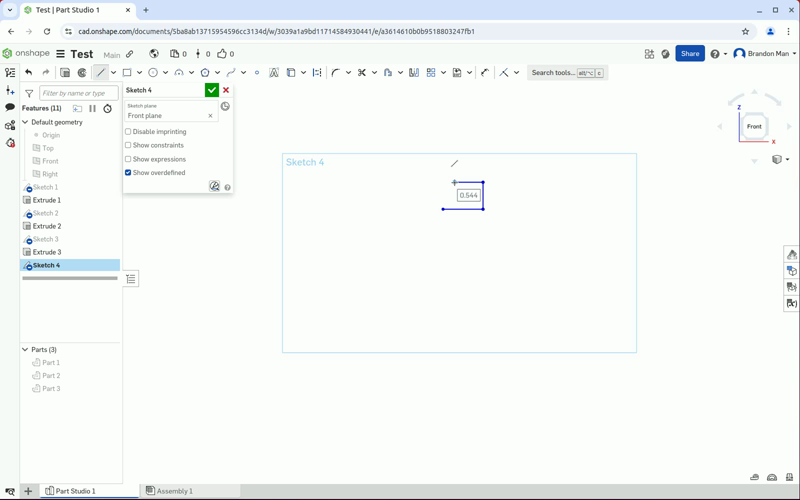
scroll(-6)
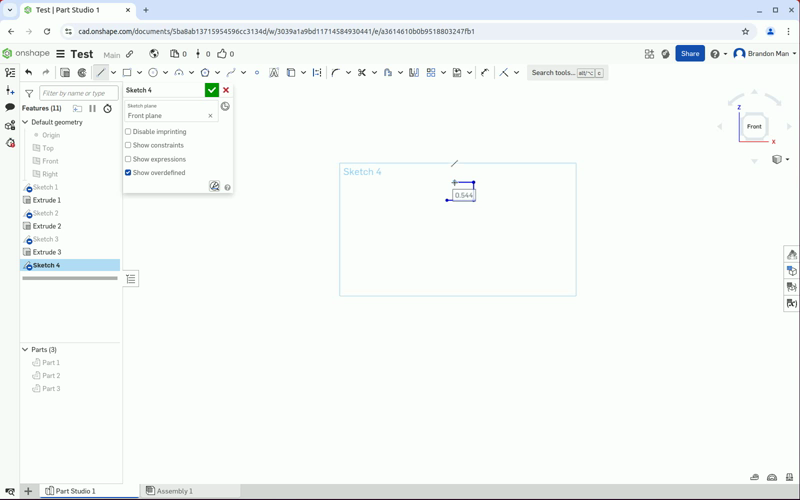
scroll(-6)
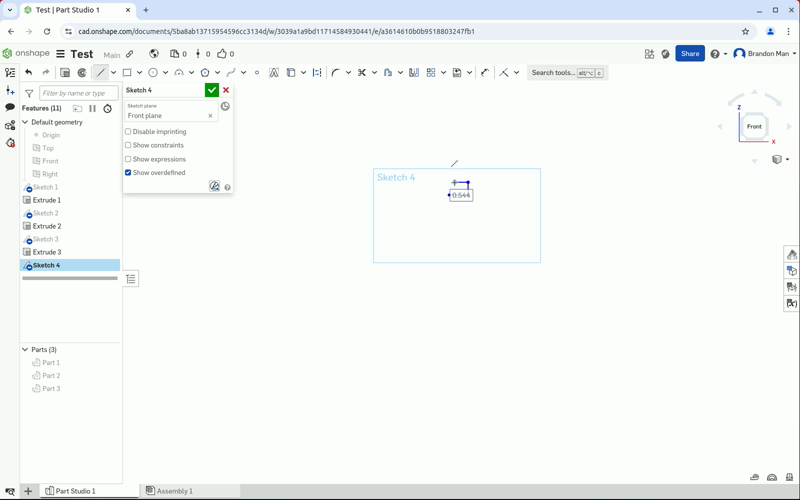
scroll(-6)
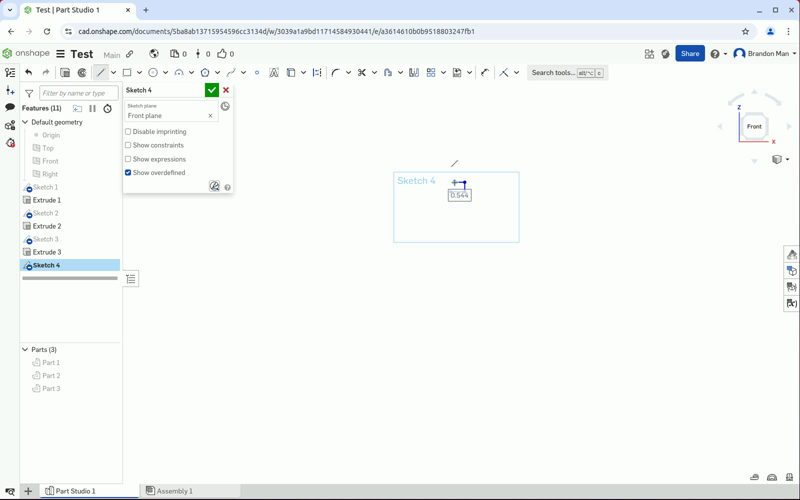
scroll(-6)
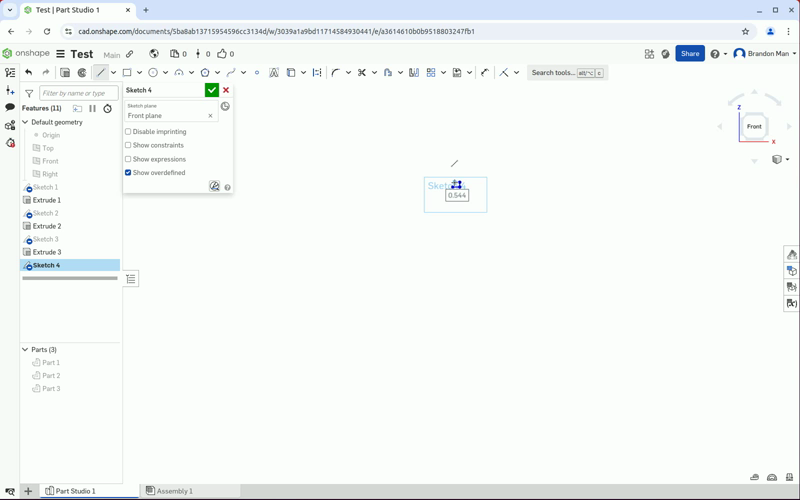
key_up(shift)
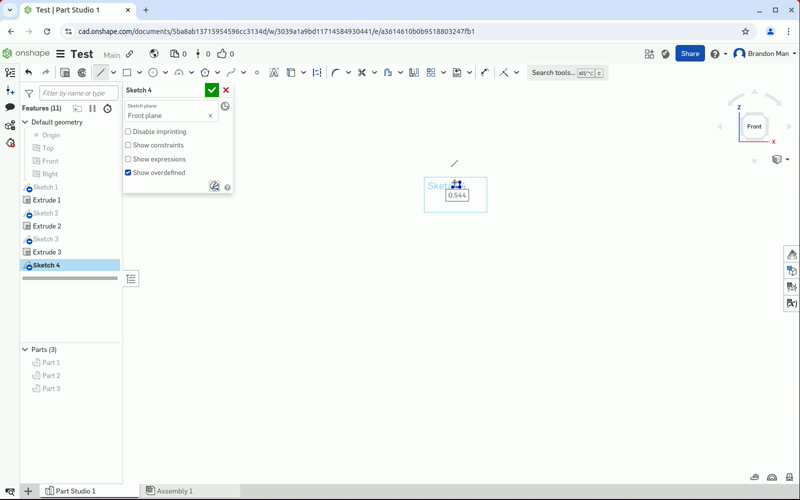
mouse_move(484, 182)
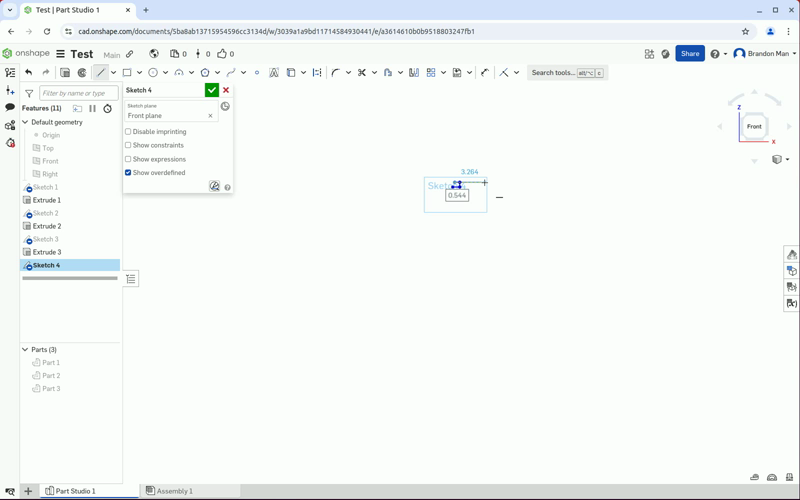
key_down(shift)
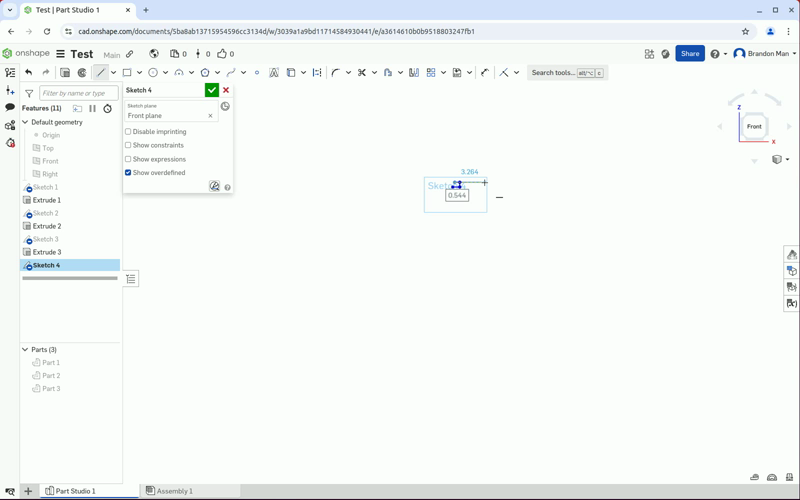
mouse_move(454, 186)
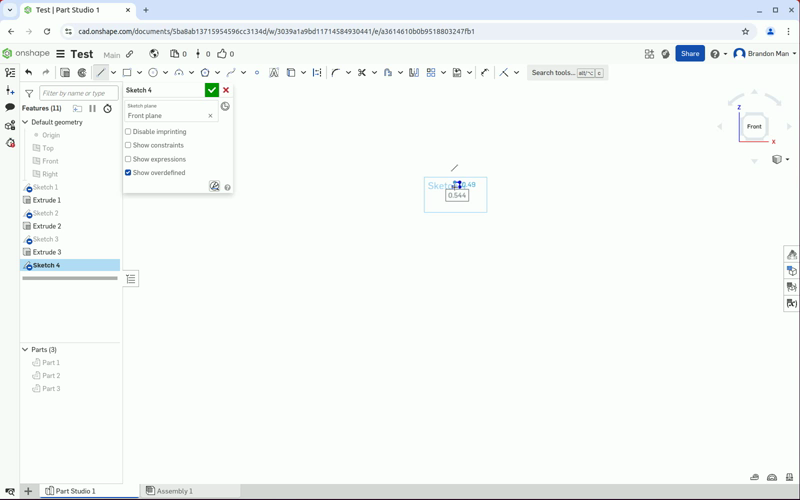
scroll(6)
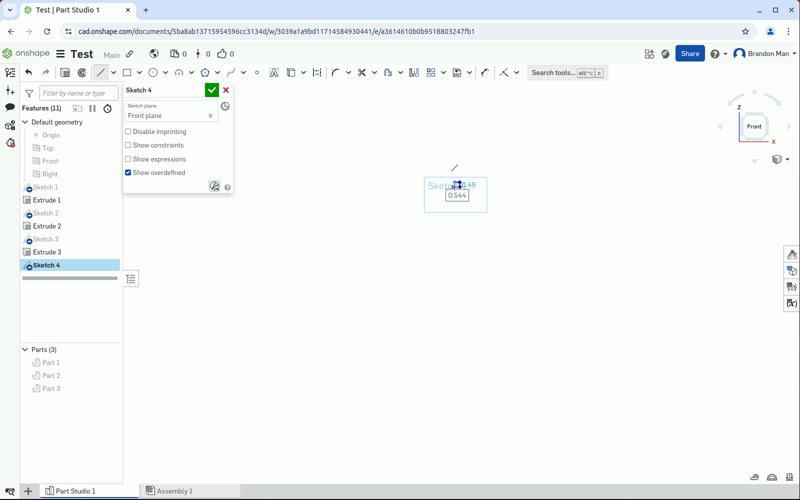
scroll(6)
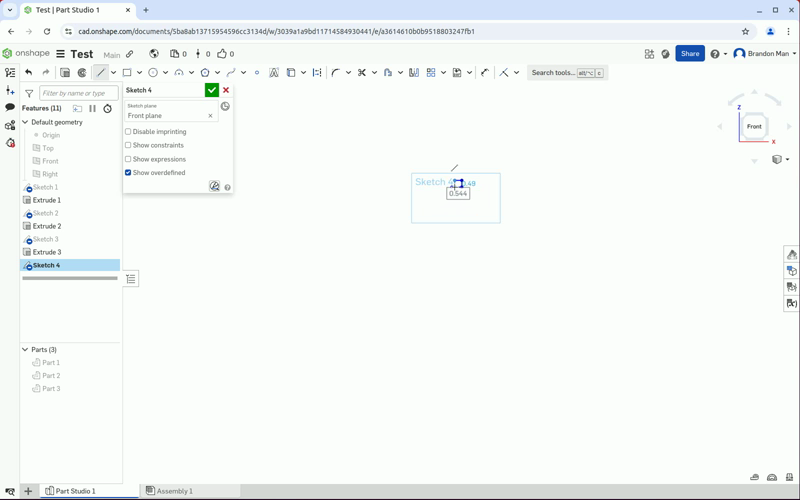
scroll(6)
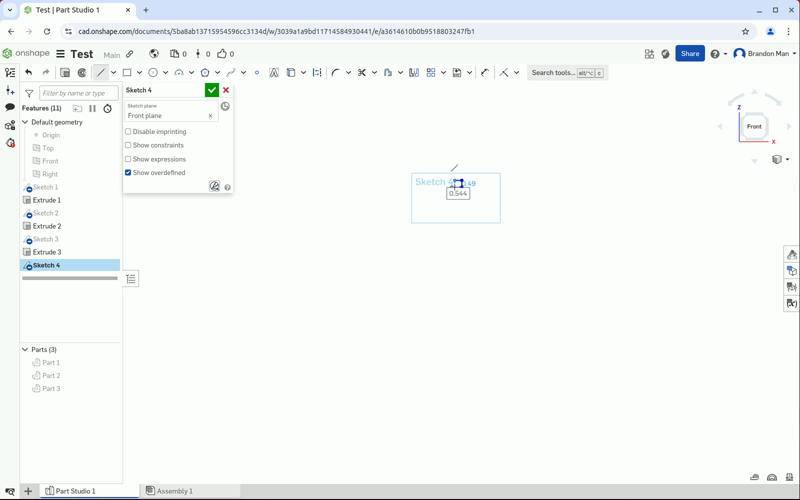
scroll(6)
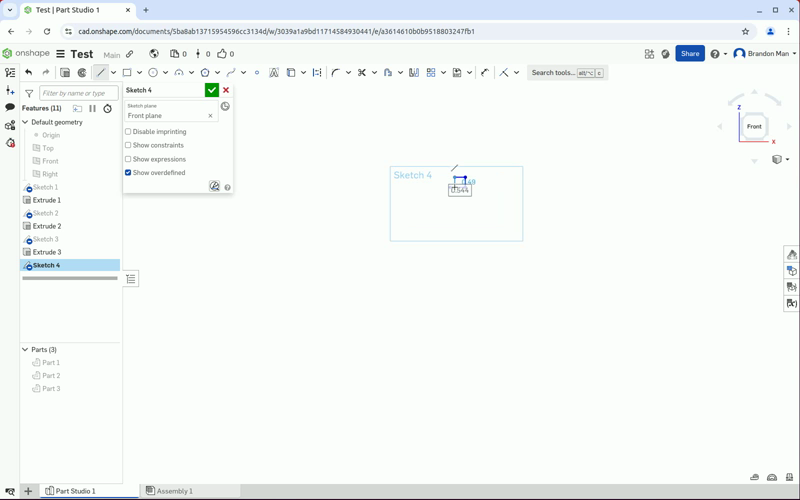
scroll(6)
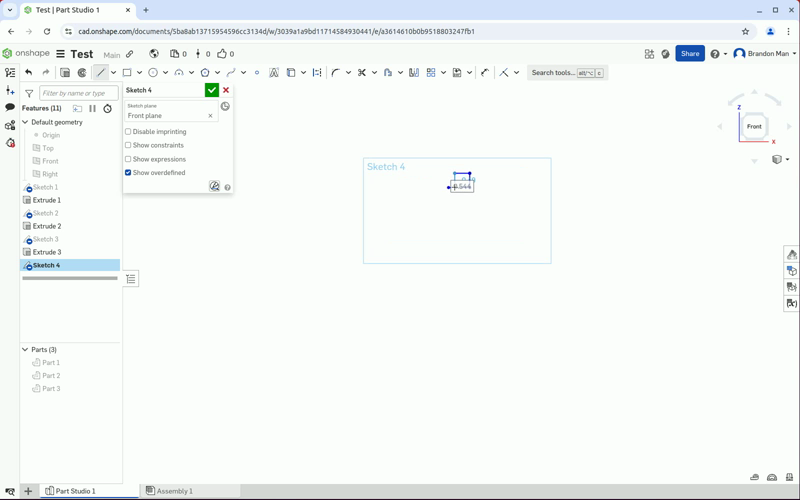
scroll(6)
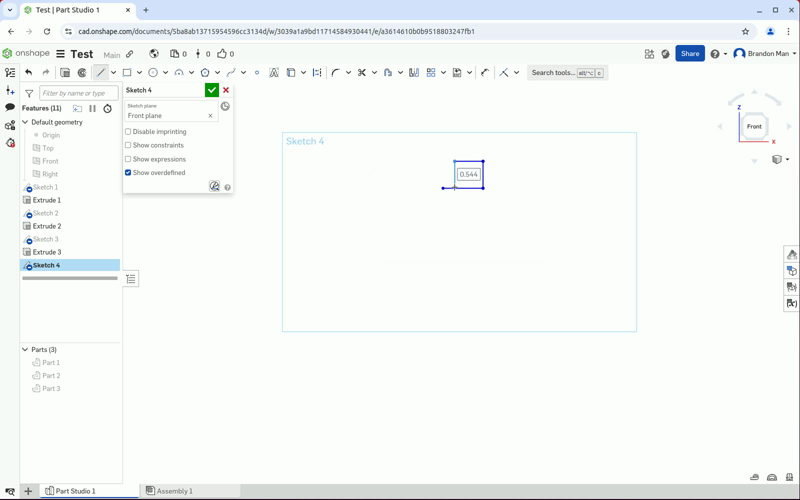
scroll(6)
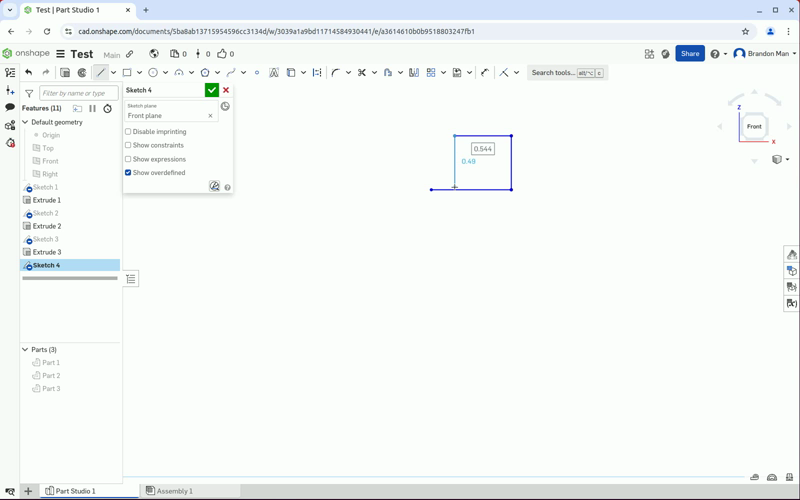
key_up(shift)
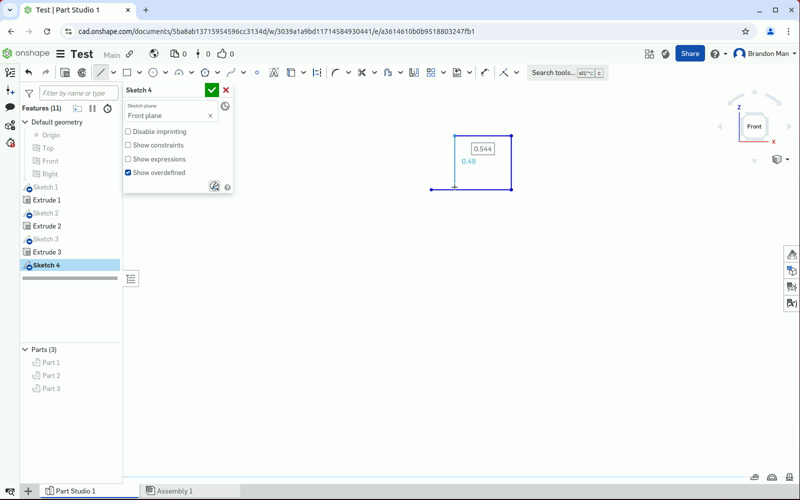
click(454, 186)
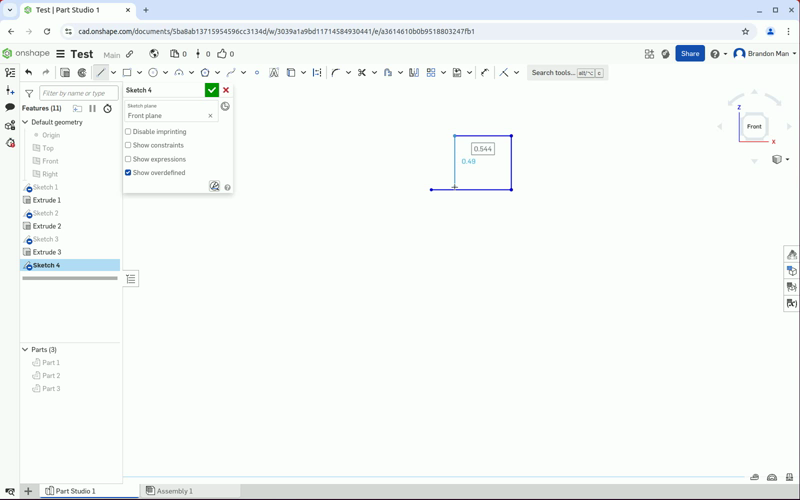
scroll(-6)
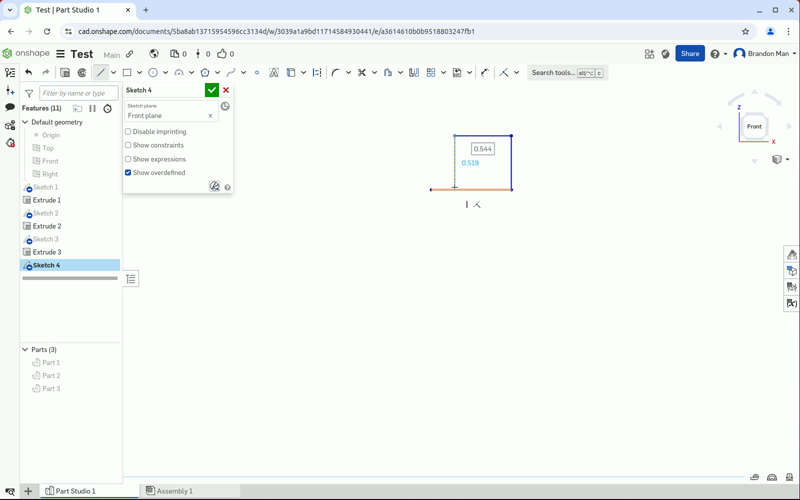
scroll(-6)
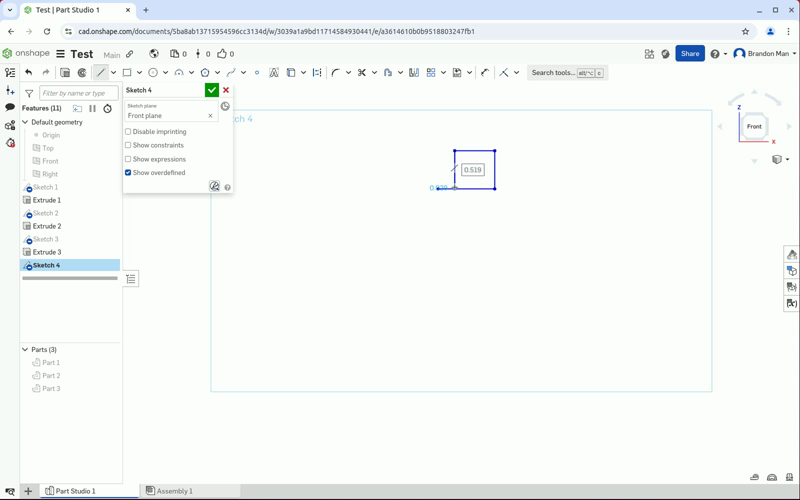
scroll(-6)
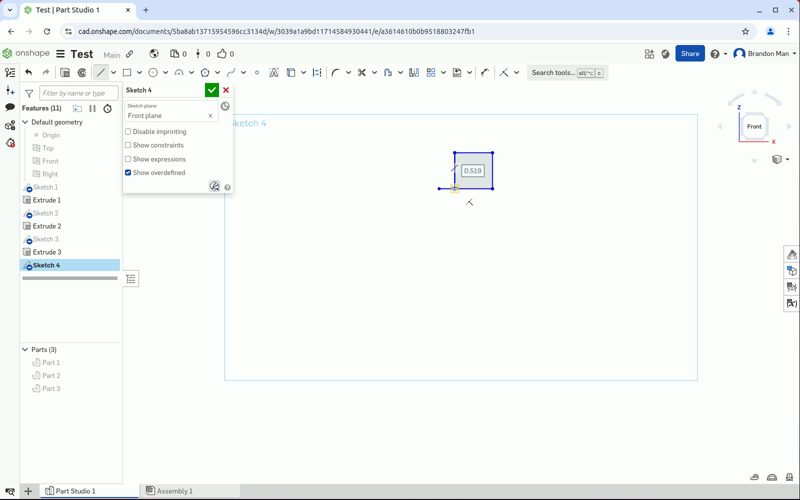
scroll(-6)
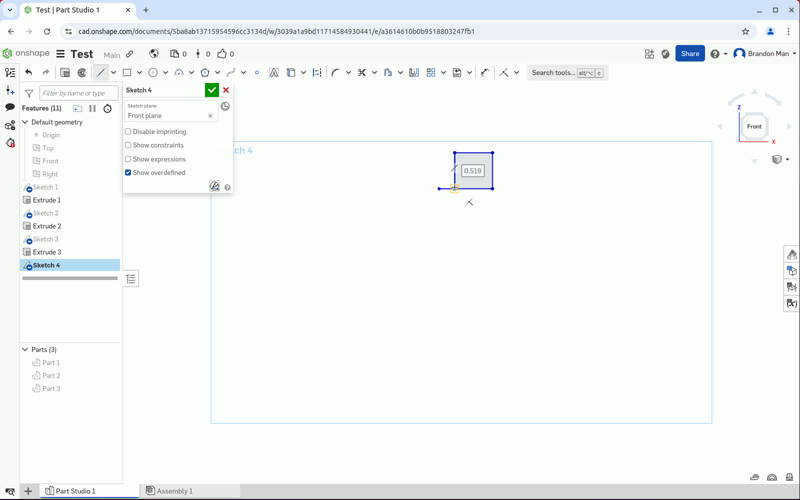
scroll(-6)
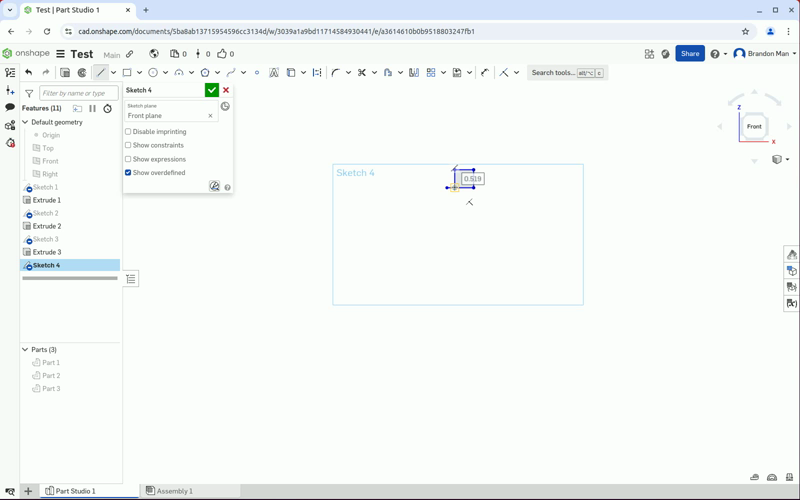
scroll(-6)
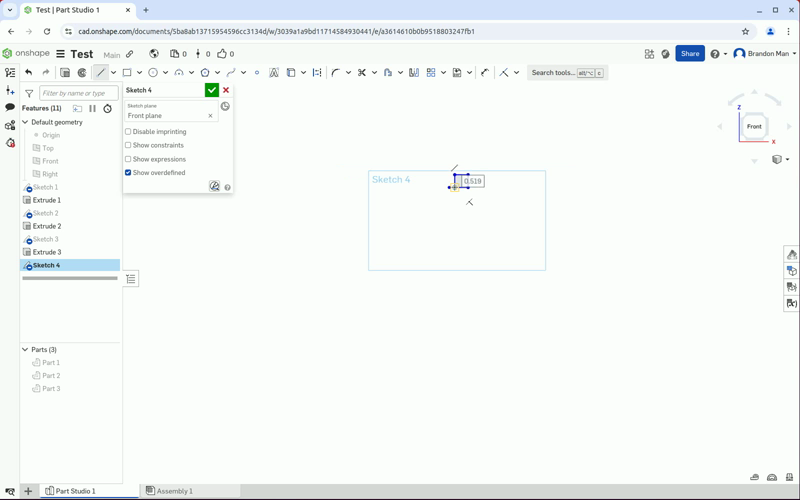
scroll(-6)
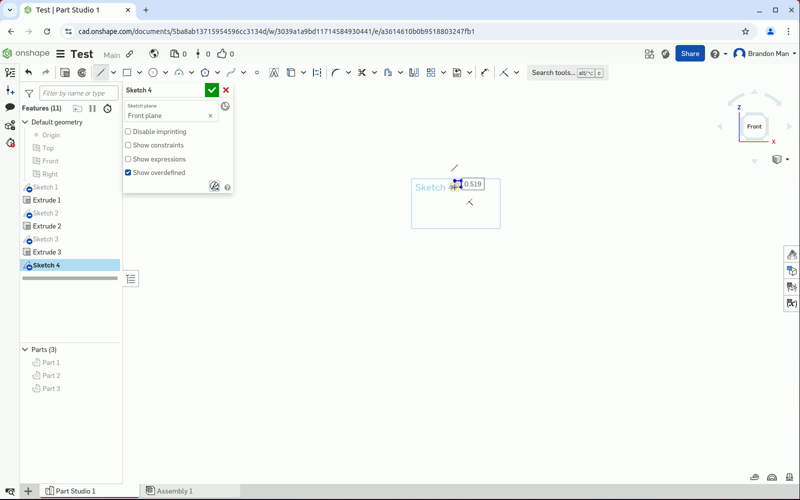
key(esc)
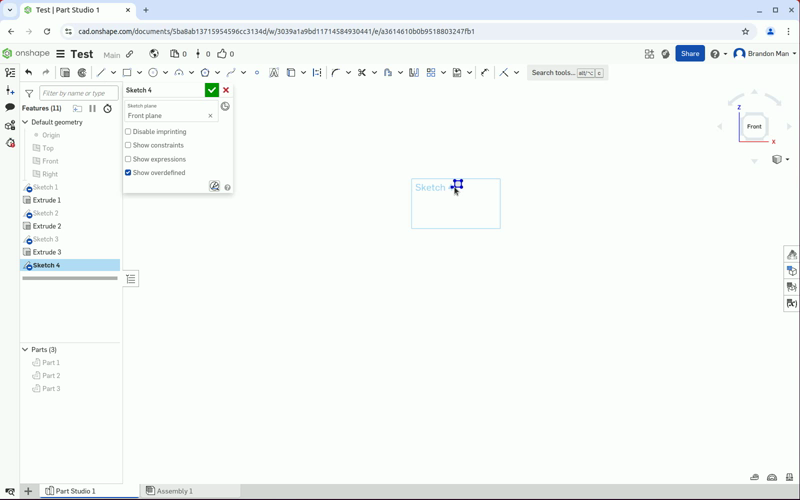
mouse_move(457, 182)
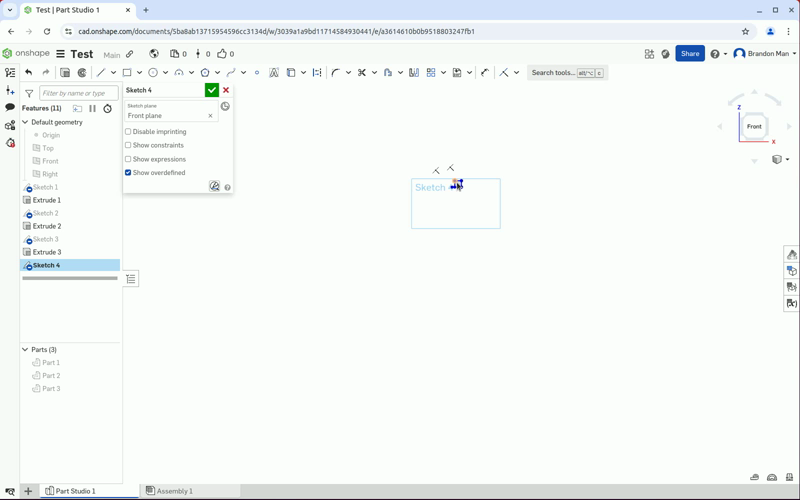
scroll(6)
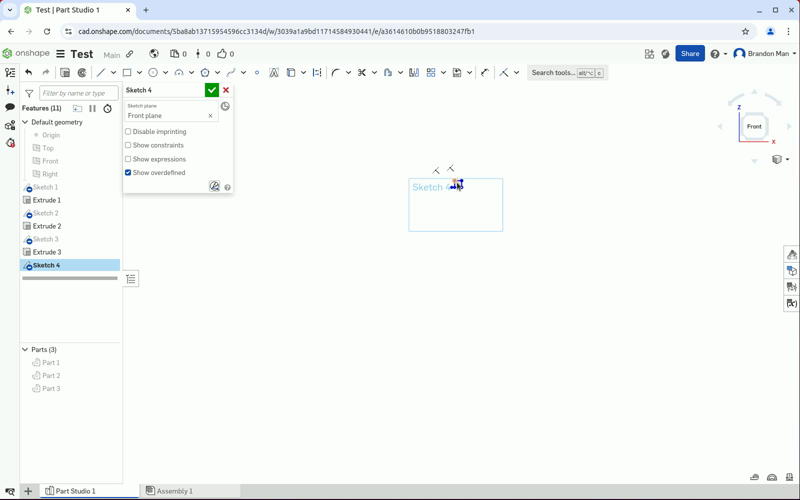
scroll(6)
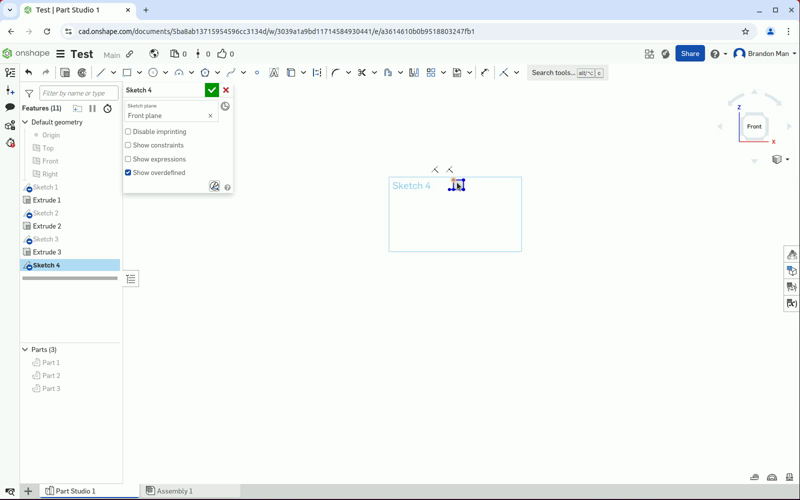
scroll(6)
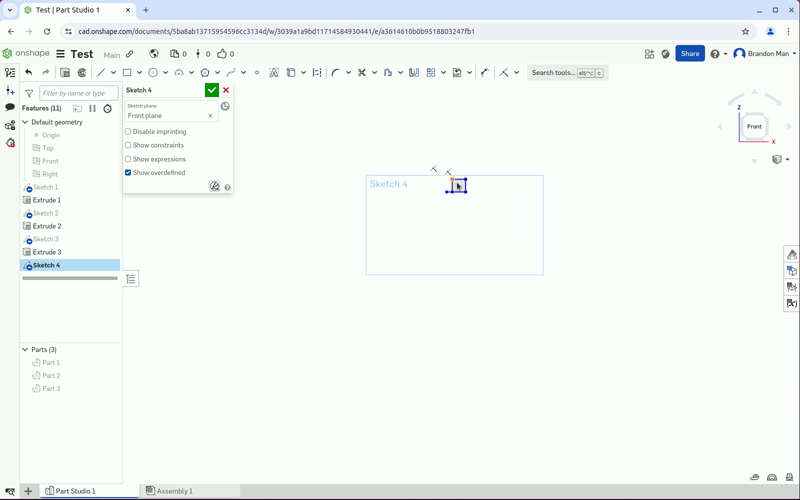
scroll(6)
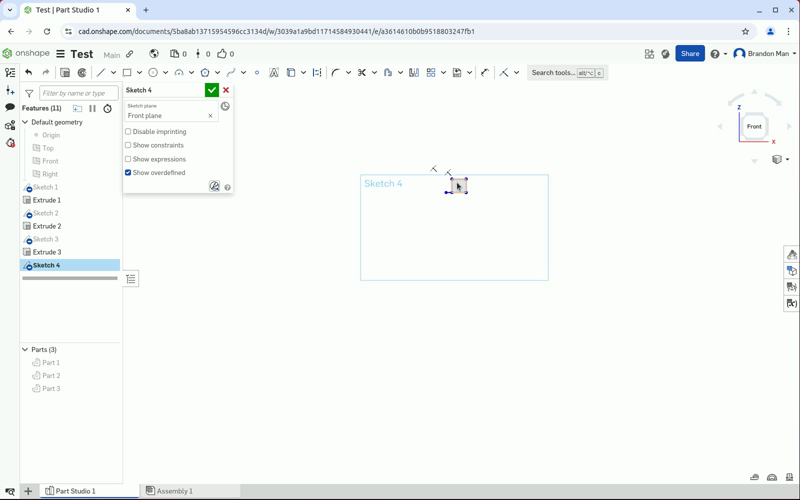
scroll(6)
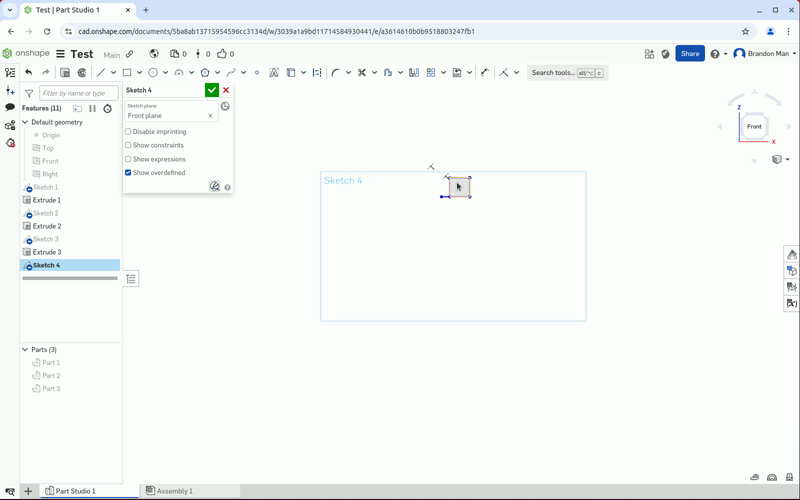
scroll(6)
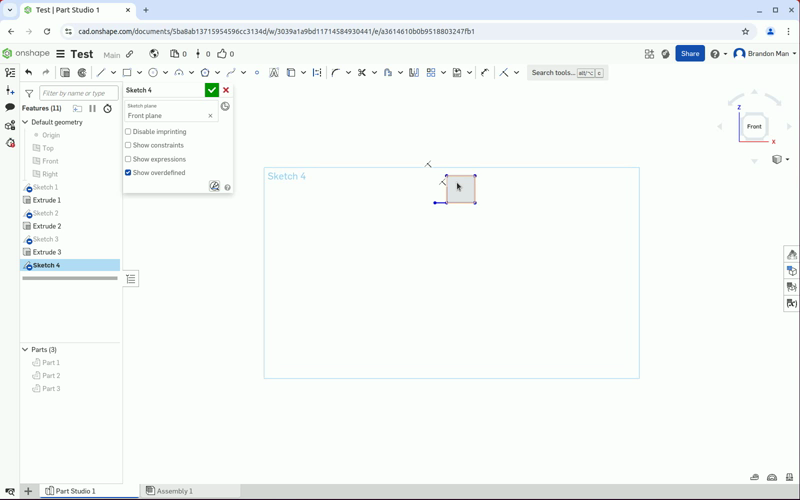
scroll(6)
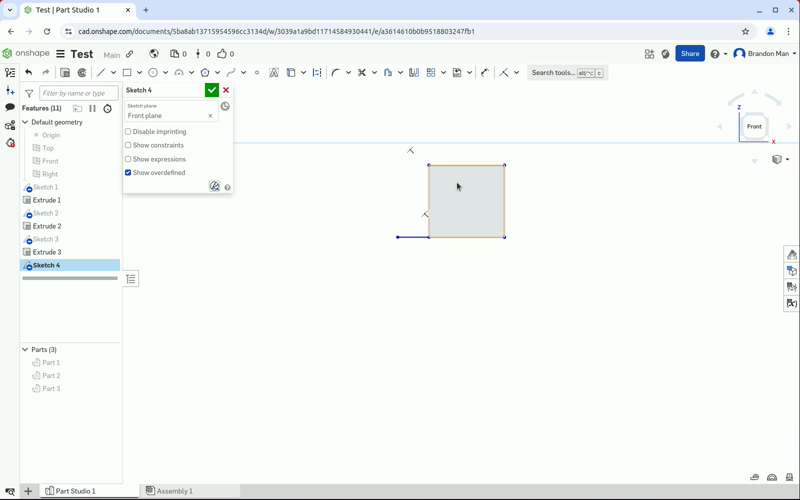
click(457, 182)
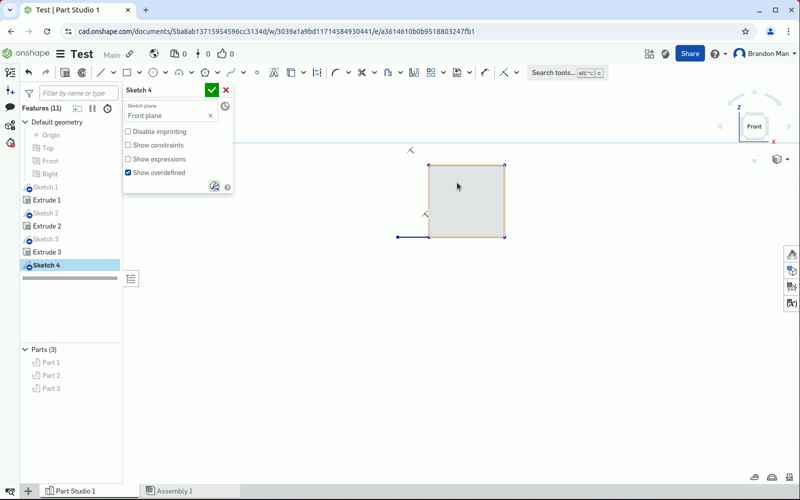
scroll(-6)
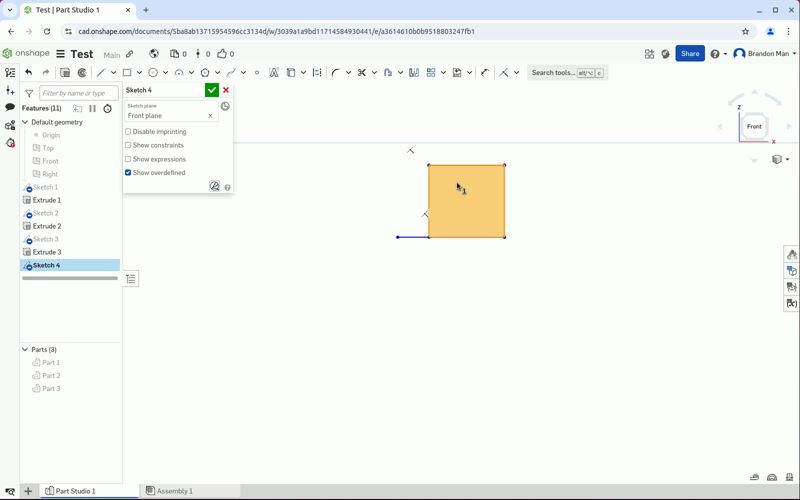
scroll(-6)
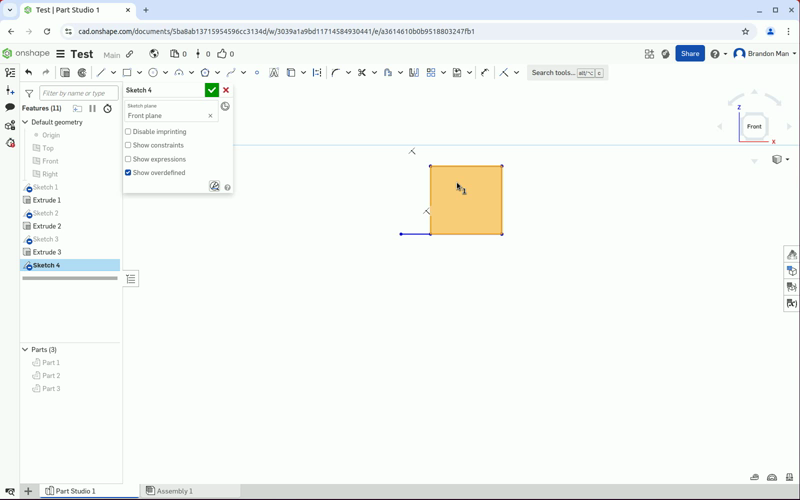
scroll(-6)
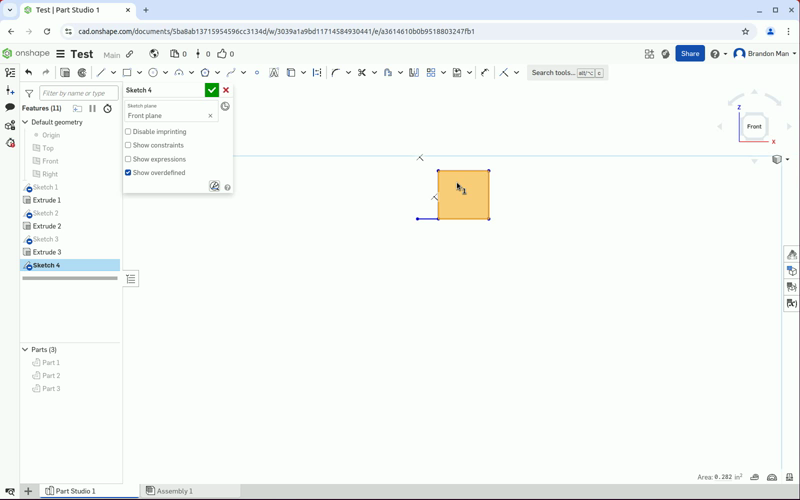
scroll(-6)
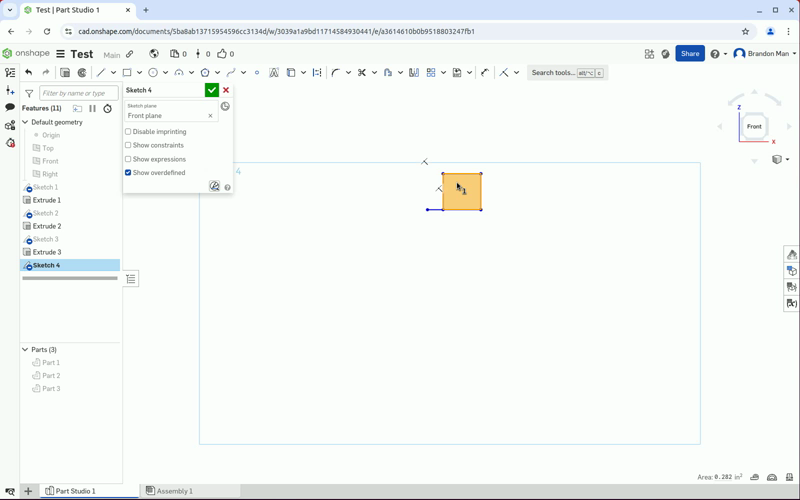
scroll(-6)
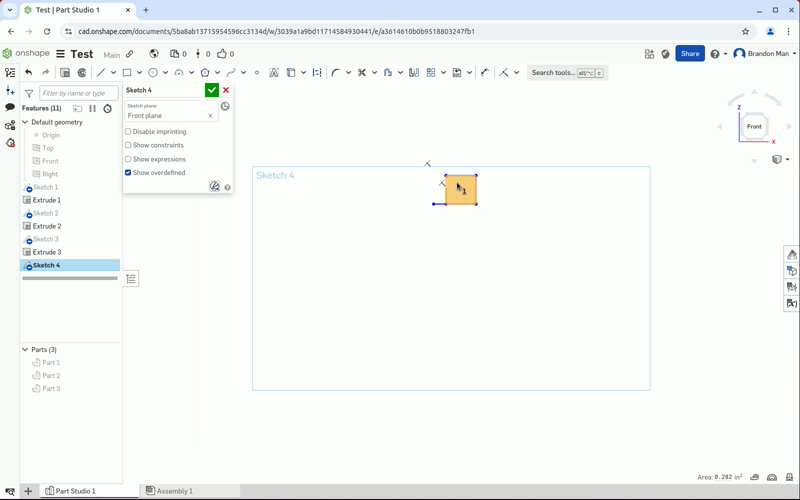
scroll(-6)
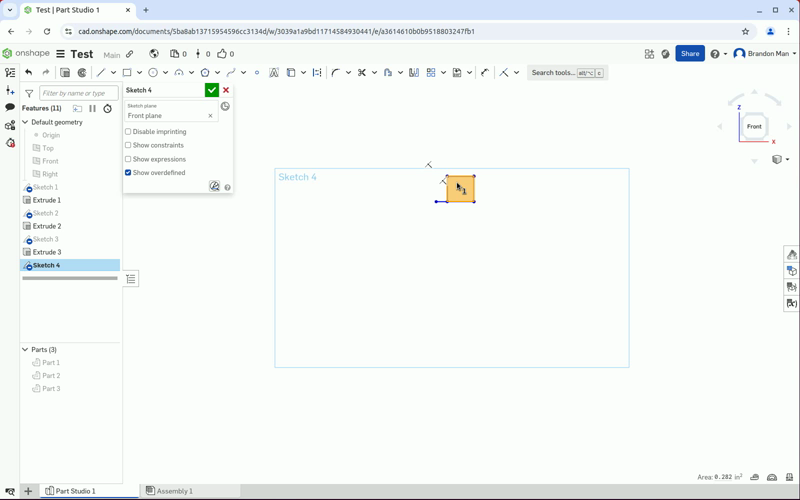
scroll(-6)
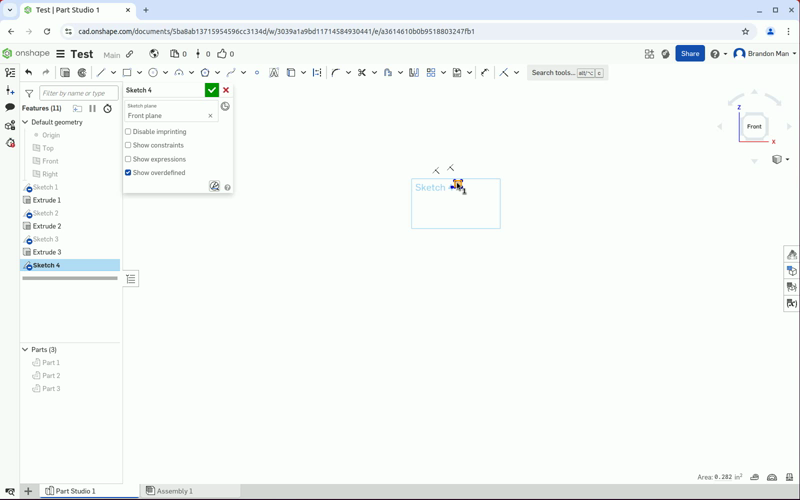
mouse_move(73, 352)
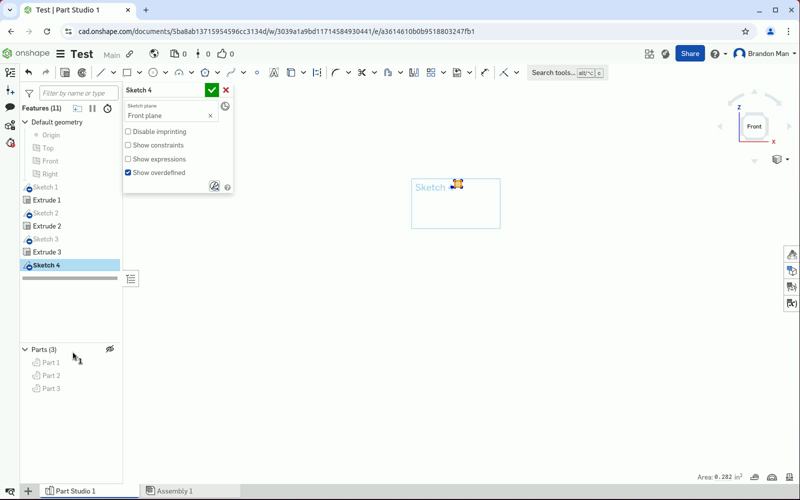
key(shift+y)
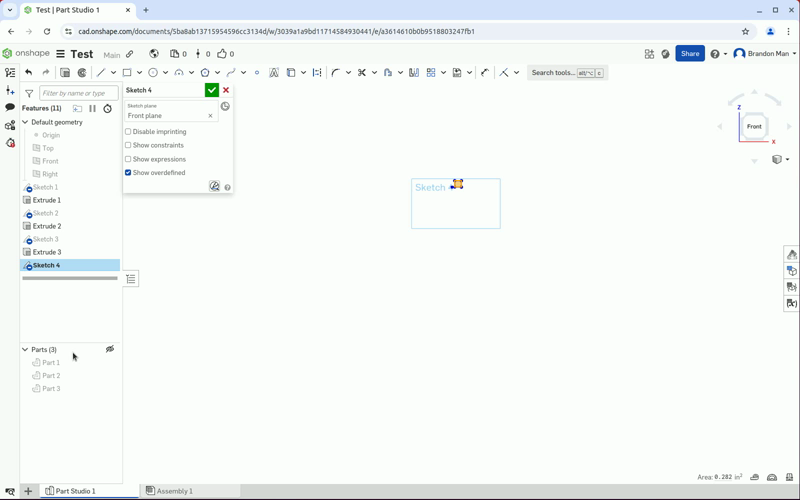
key(shift+e)
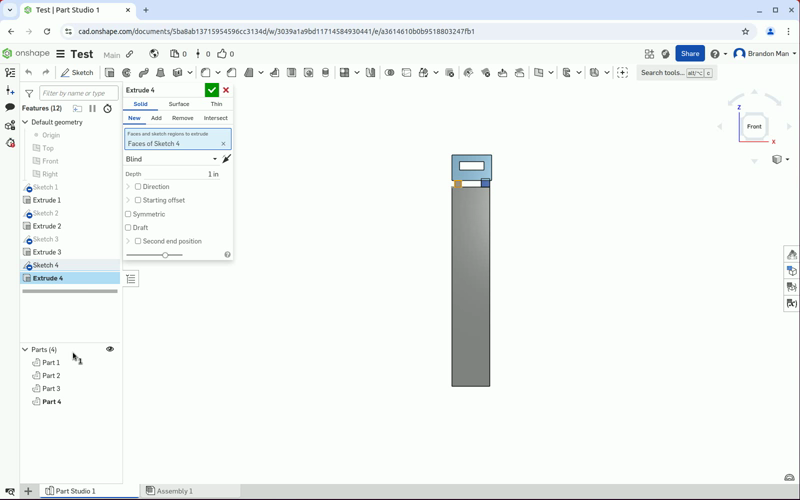
mouse_move(143, 106)
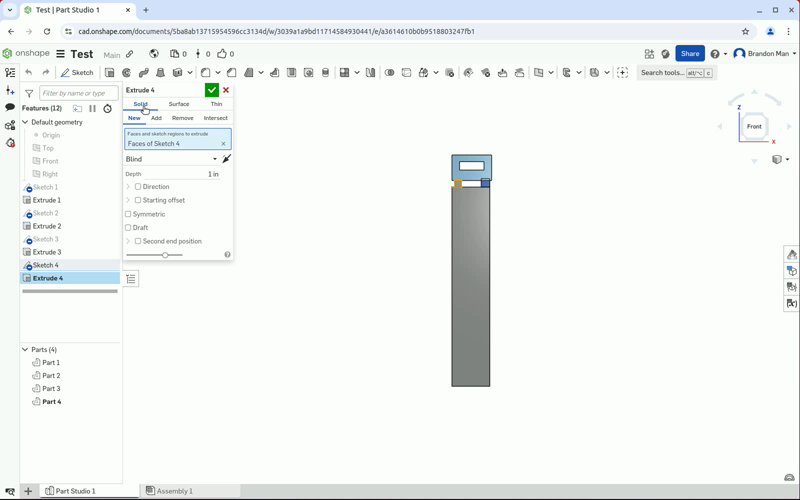
click(143, 106)
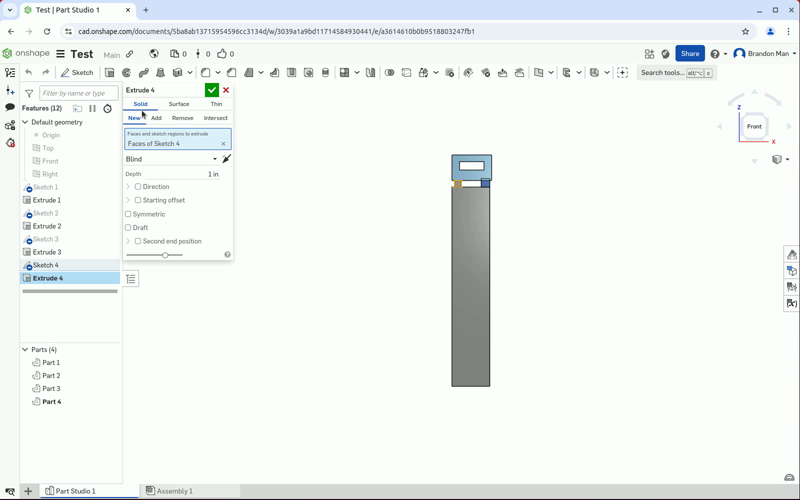
mouse_move(137, 120)
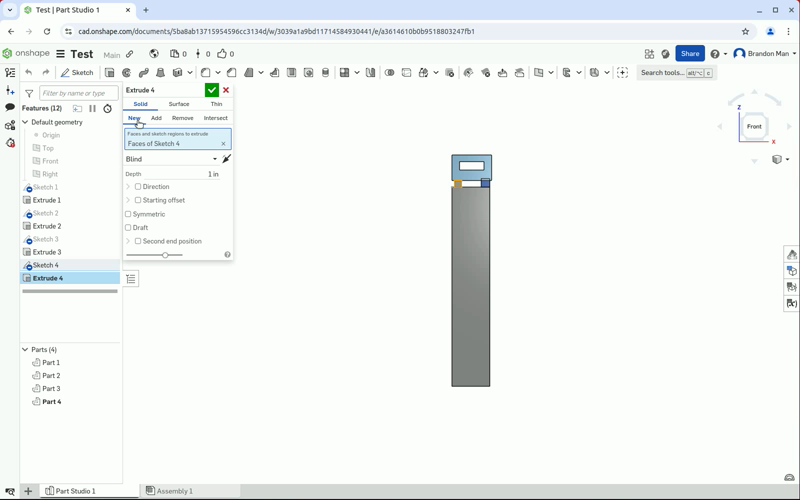
click(137, 120)
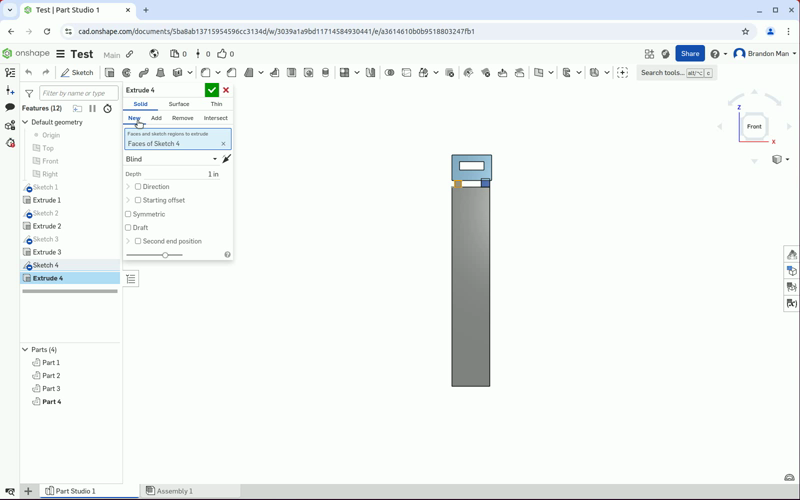
key(tab, 4)
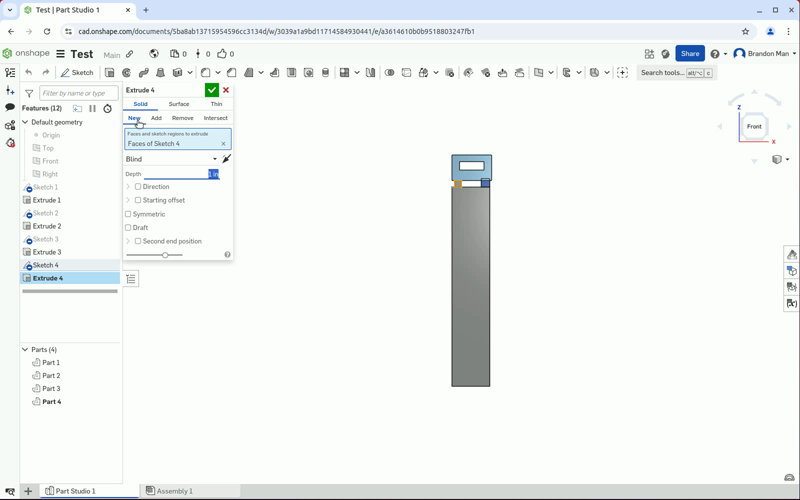
text(-0.722)
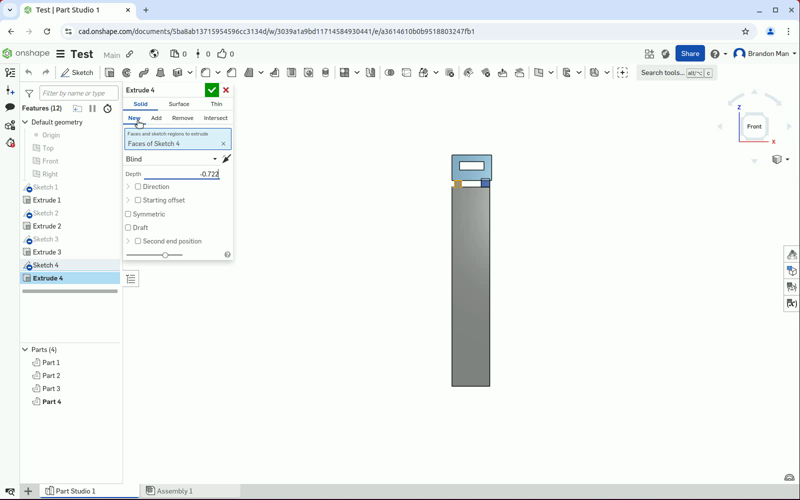
key(enter)
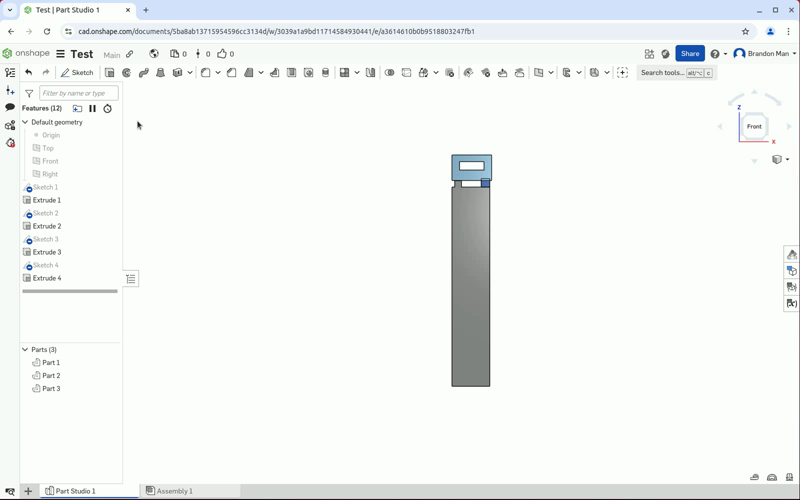
key(shift+h)
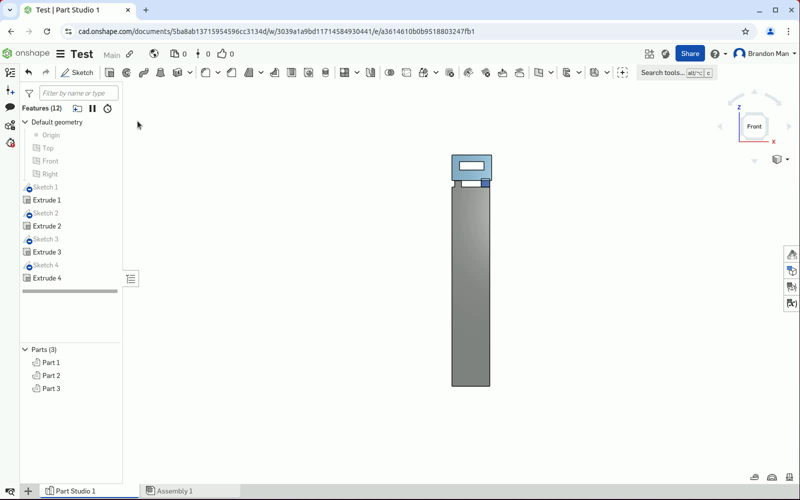
key(shift+h)
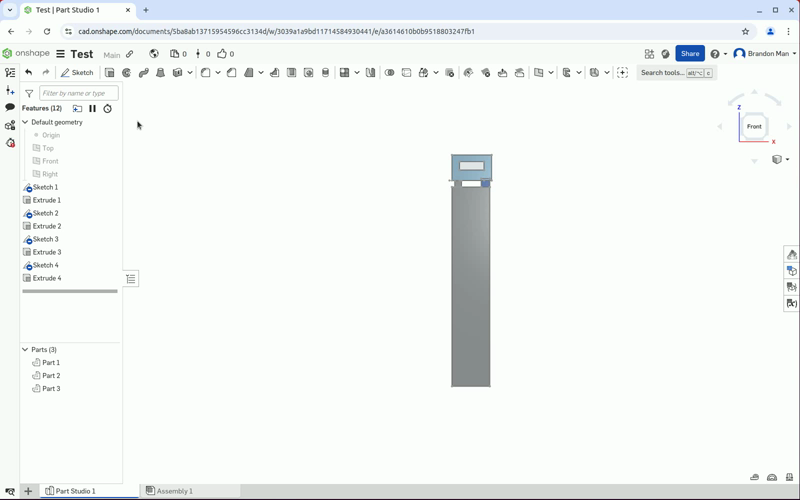
key(shift+7)
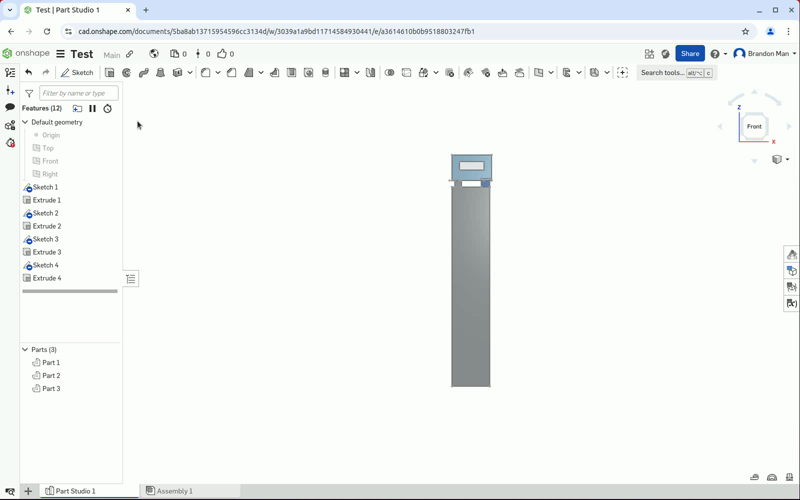
key(left, 2)
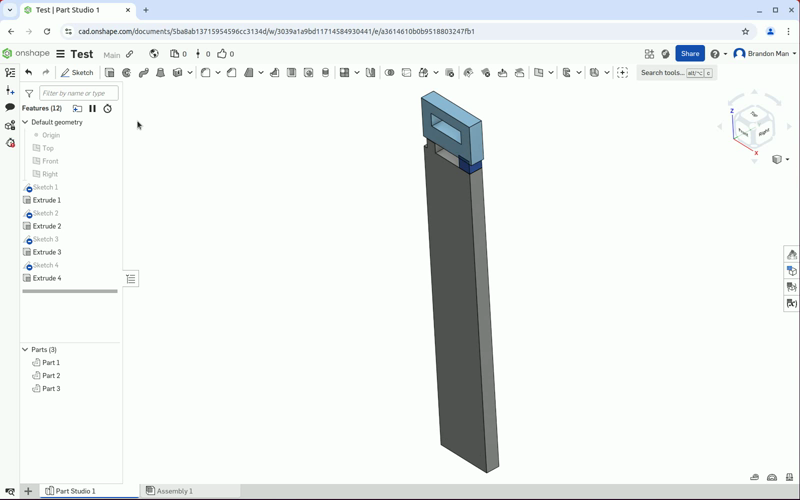
key(down, 2)
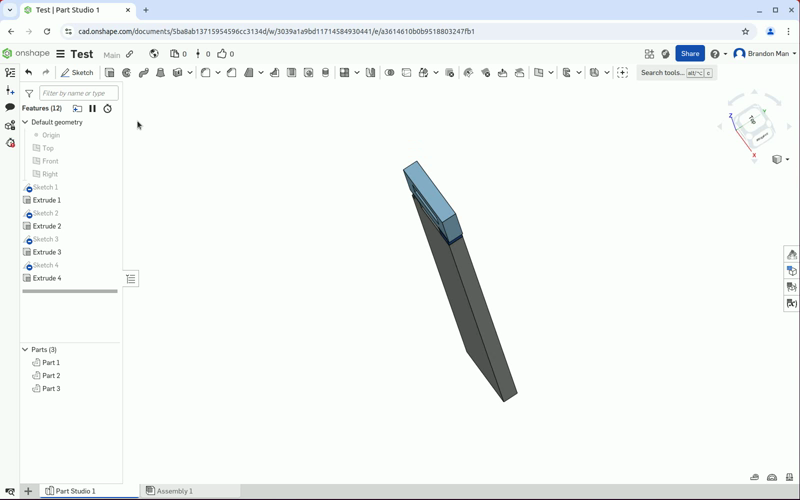
key(up, 2)
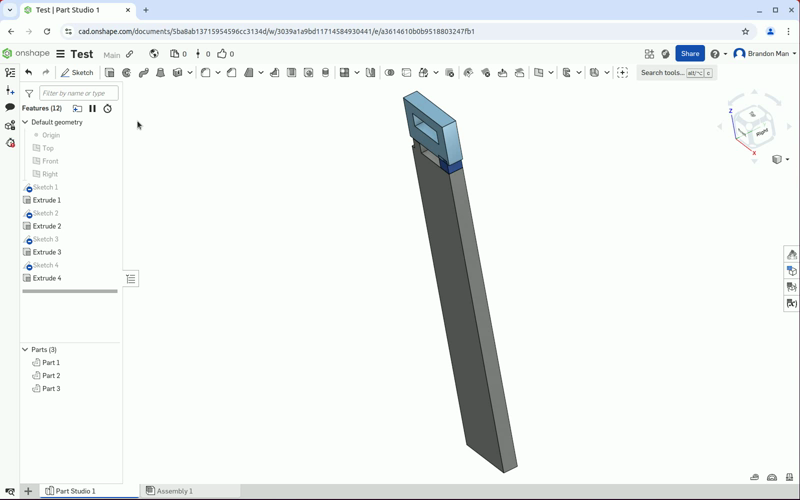
key(right, 2)
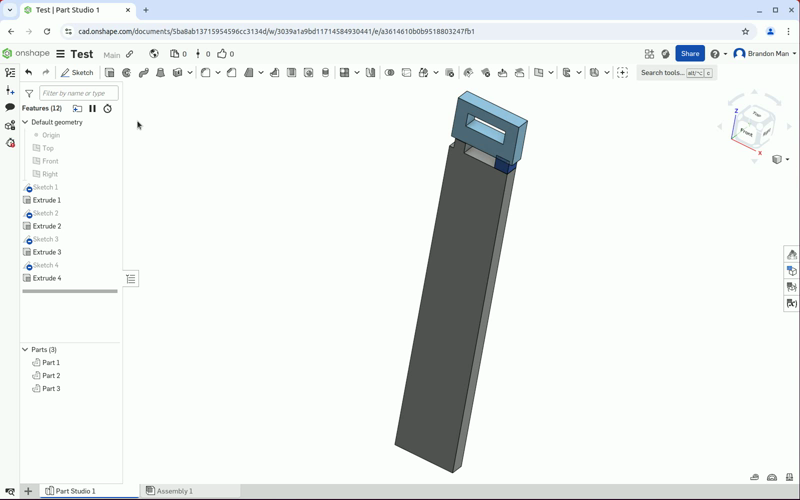
mouse_move(73, 189)
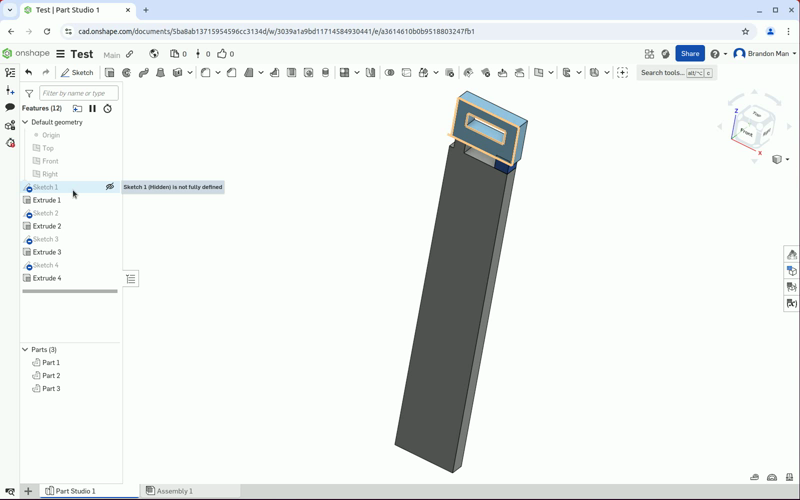
click(73, 189)